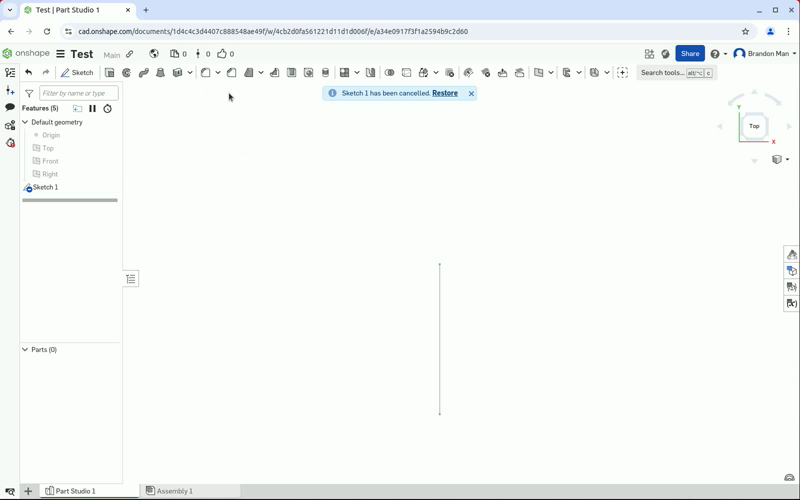
key(shift+h)
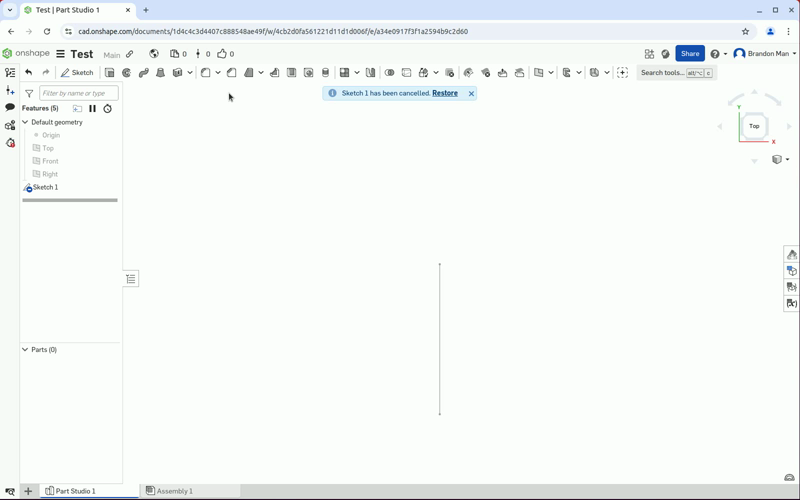
key(shift+s)
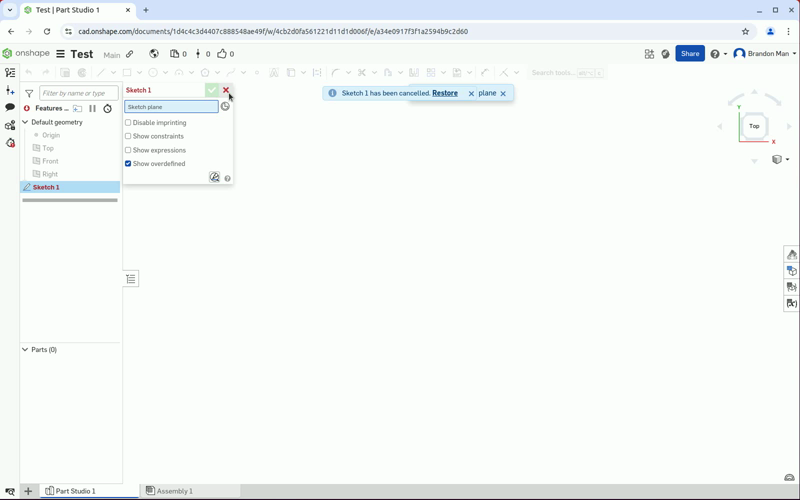
mouse_move(73, 150)
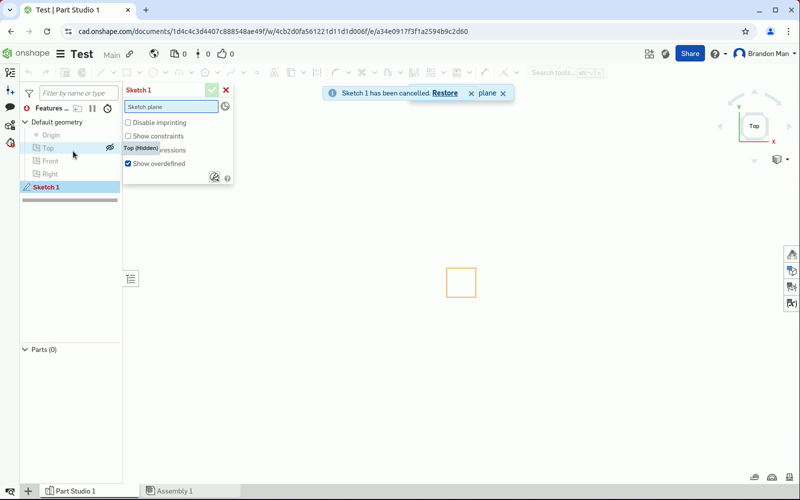
click(73, 150)
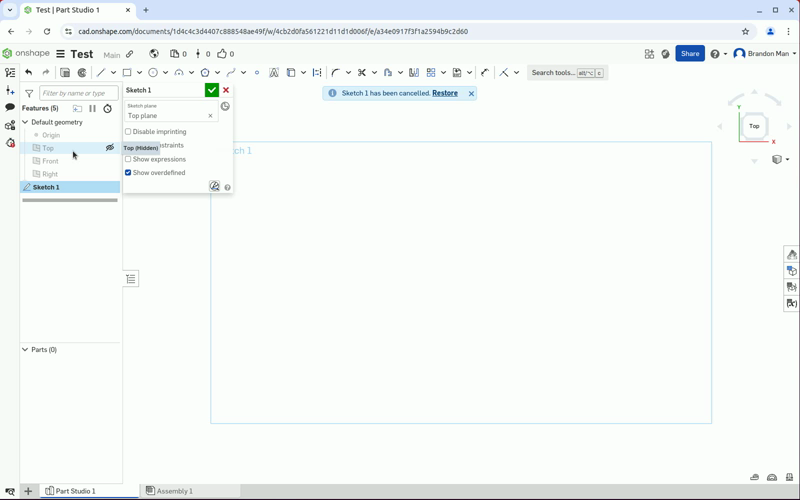
mouse_move(73, 352)
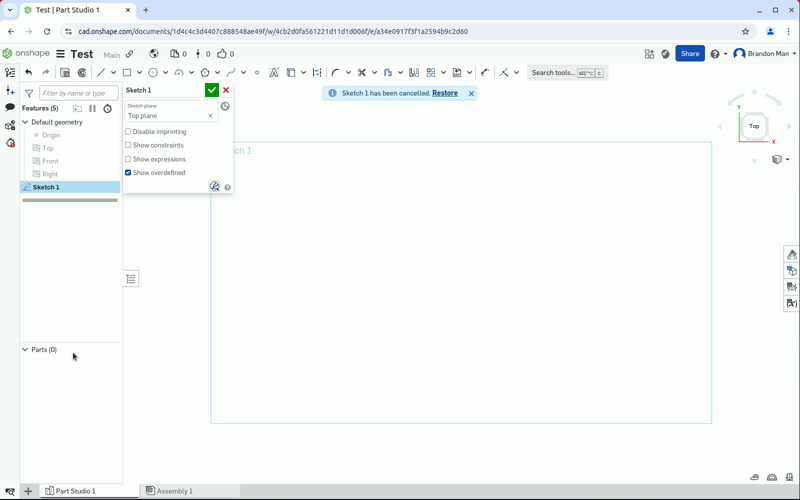
key(y)
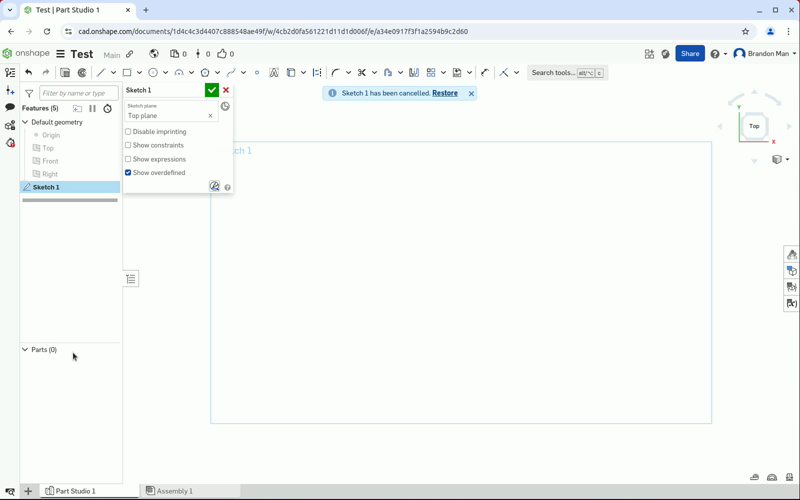
key(l)
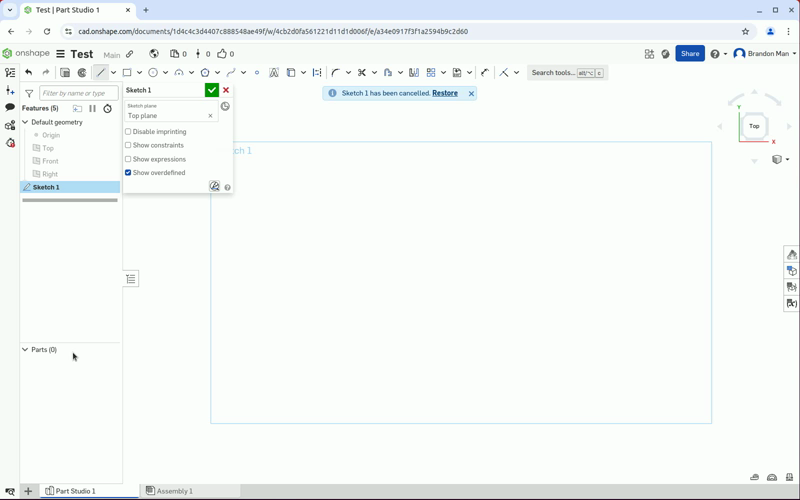
key_down(shift)
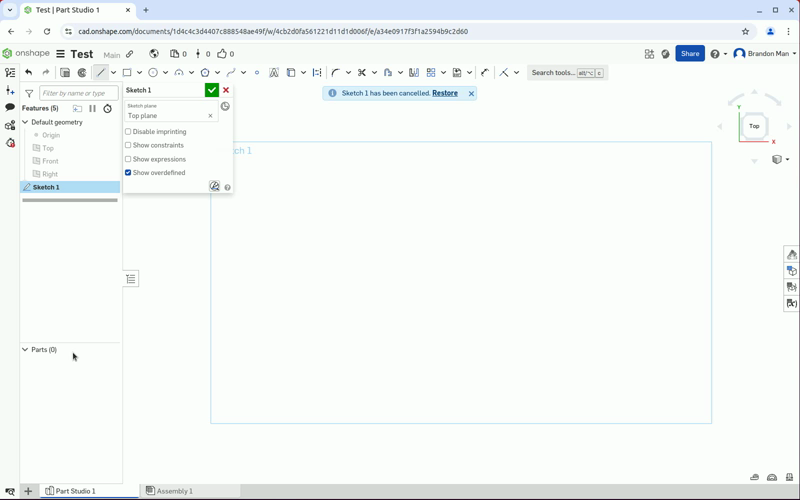
mouse_move(348, 325)
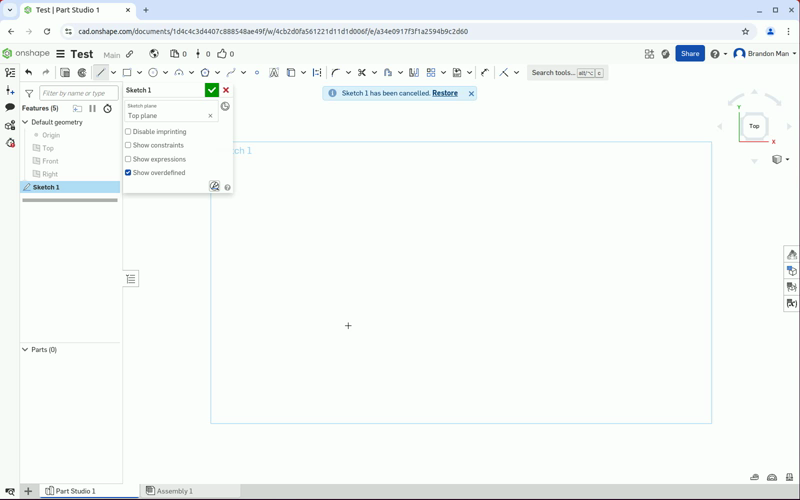
click(348, 325)
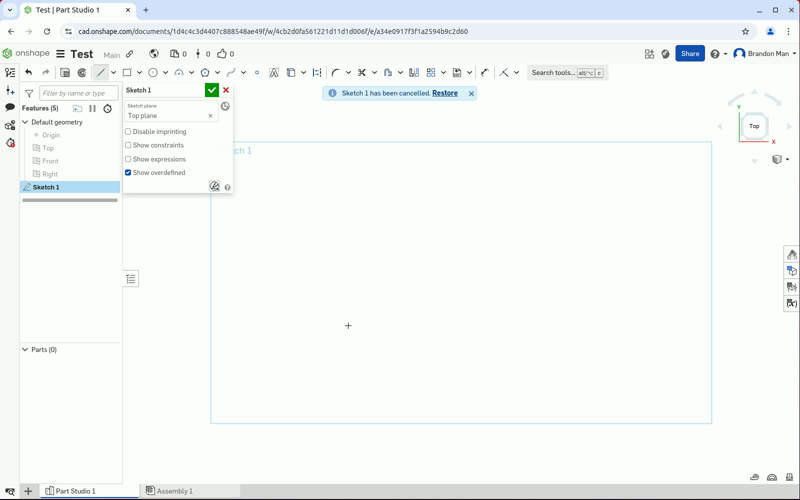
key_up(shift)
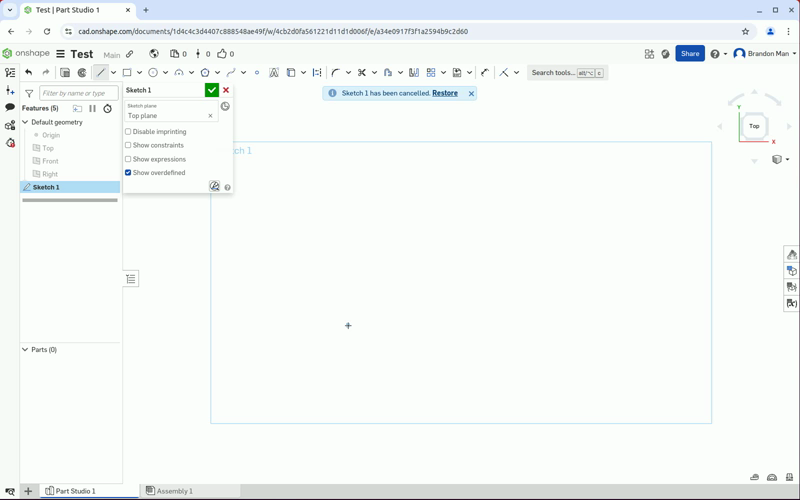
key_down(shift)
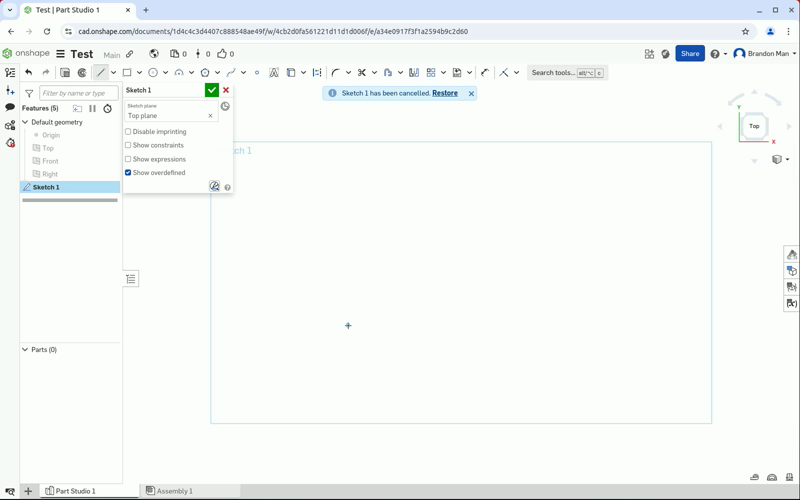
mouse_move(572, 325)
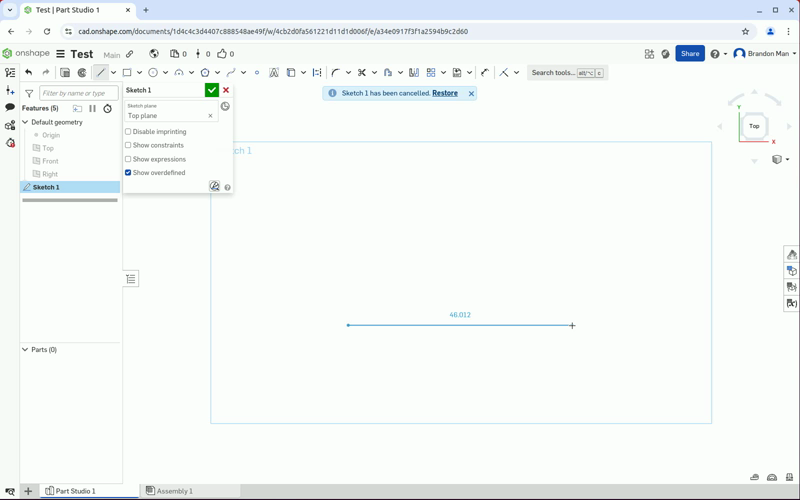
click(572, 325)
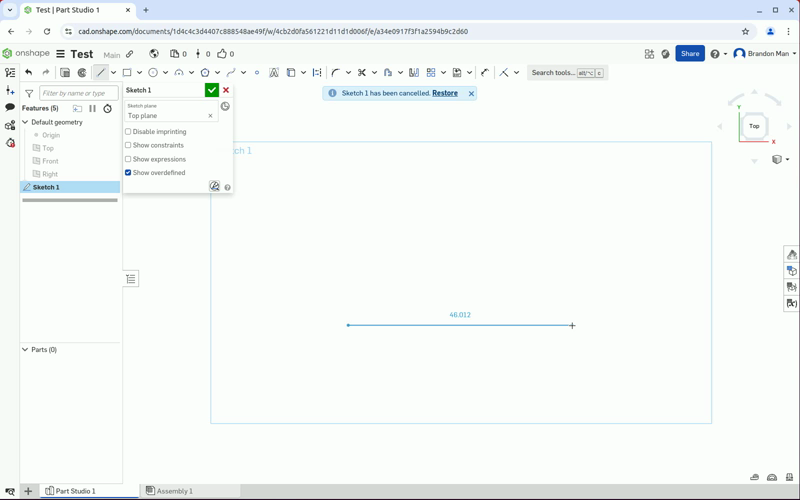
key_up(shift)
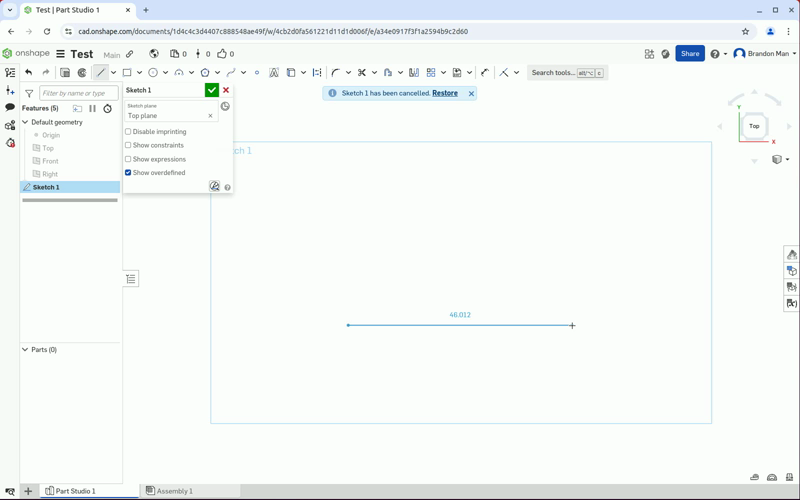
key_down(shift)
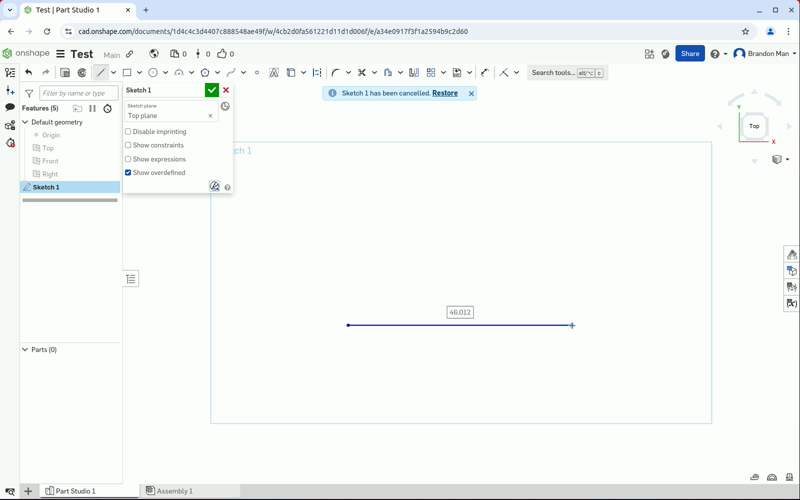
mouse_move(572, 247)
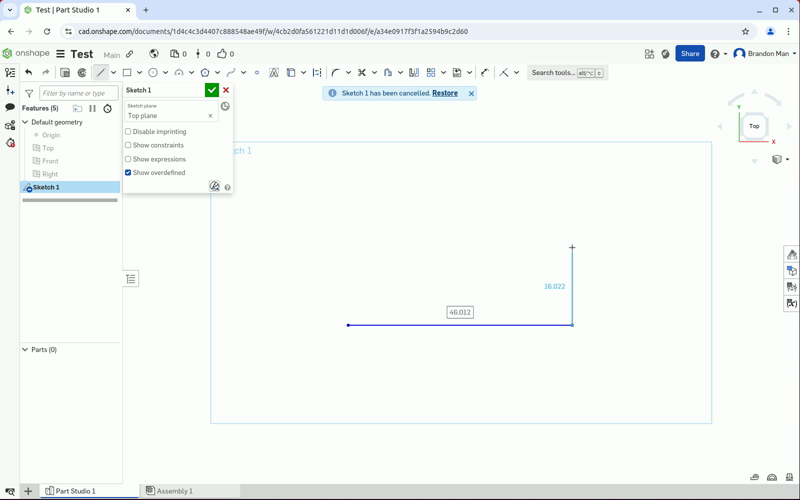
click(572, 247)
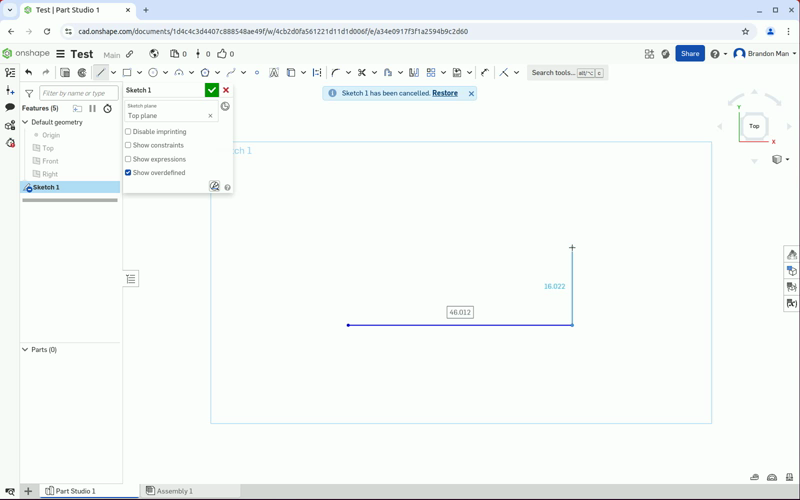
key_up(shift)
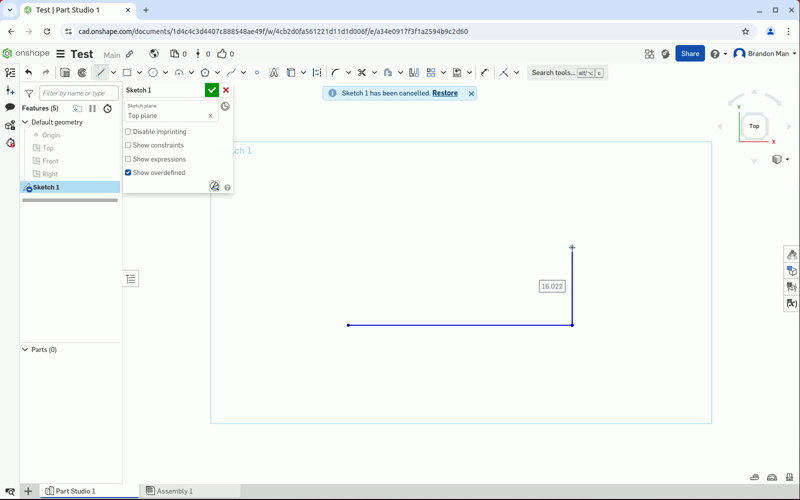
key_down(shift)
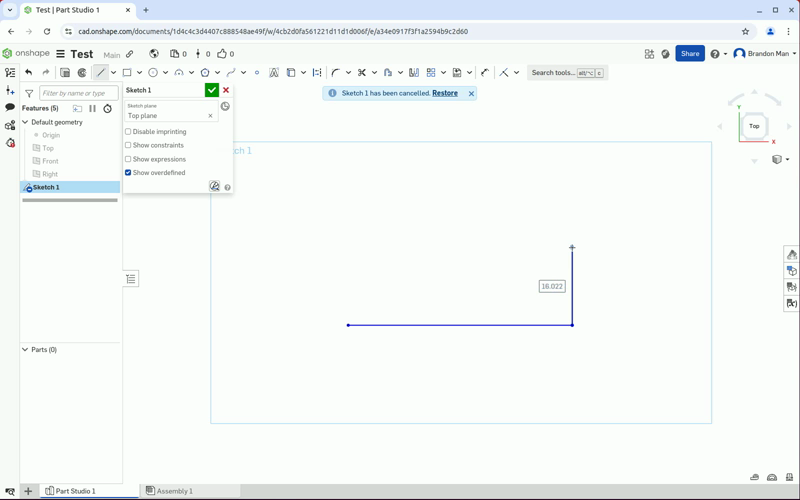
mouse_move(348, 247)
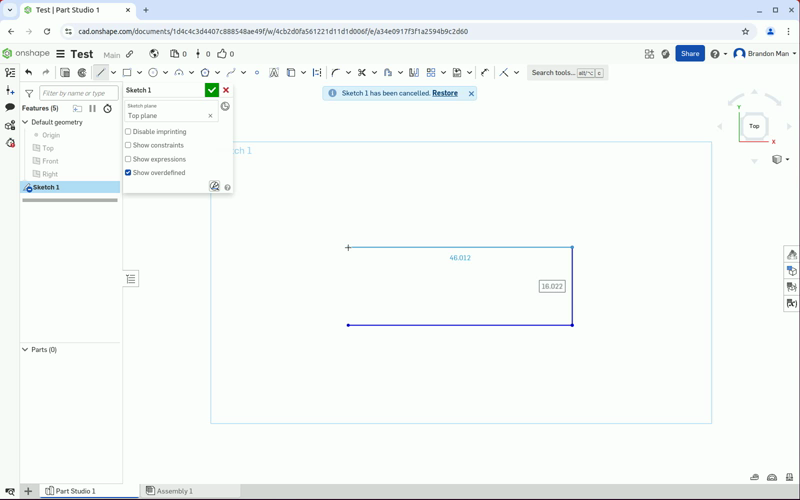
click(348, 247)
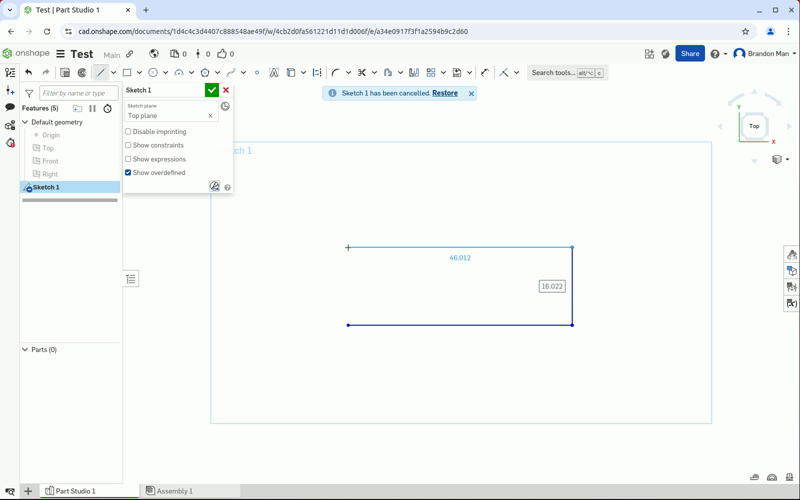
key_up(shift)
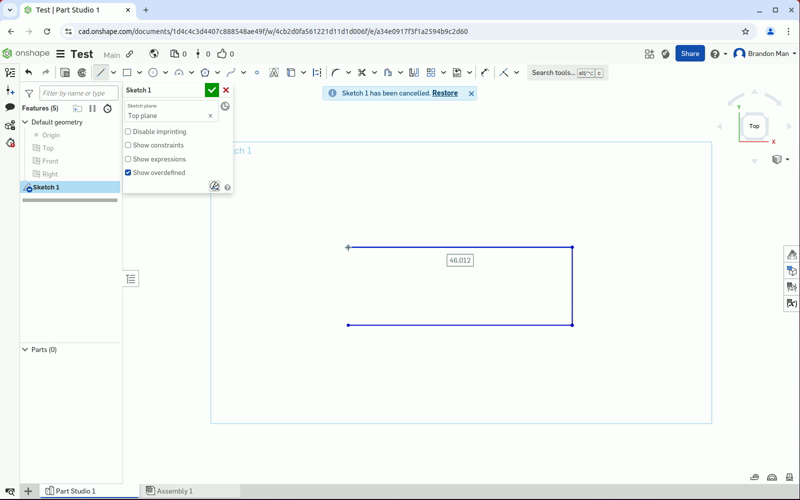
key_down(shift)
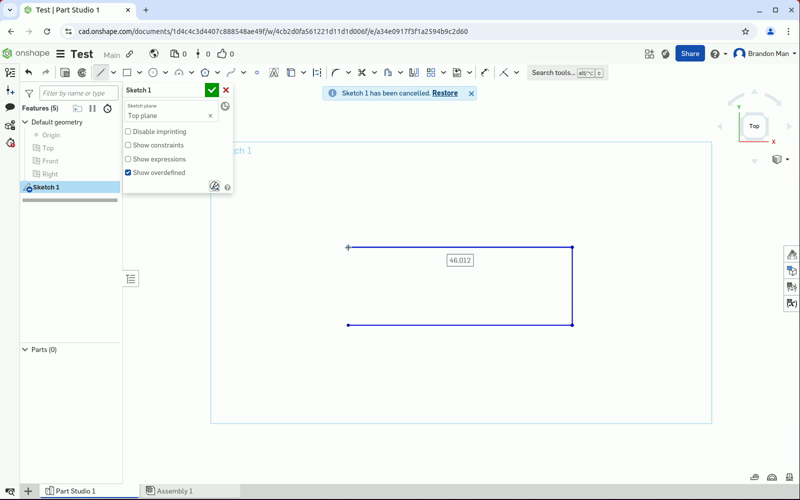
mouse_move(348, 325)
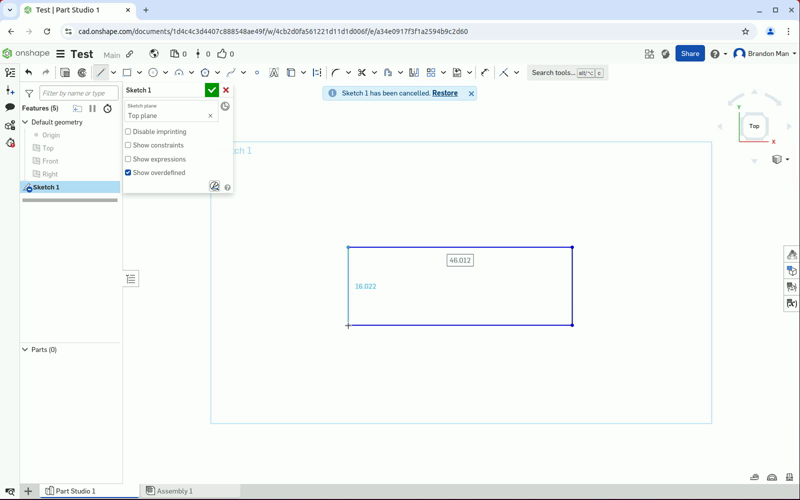
key_up(shift)
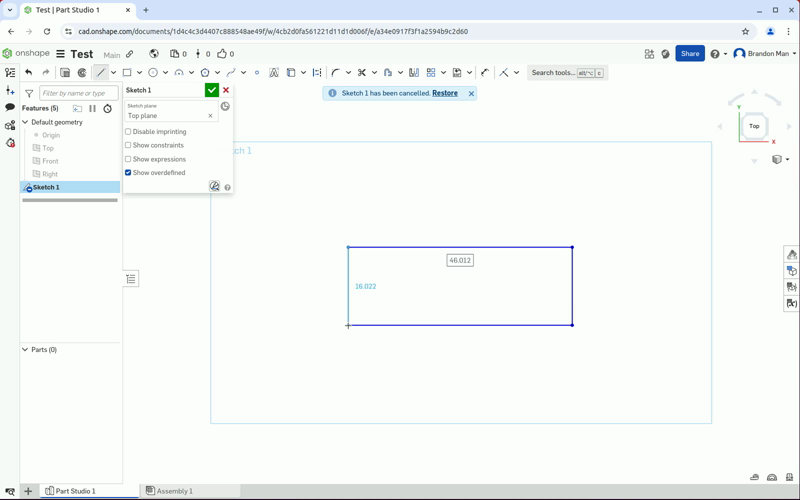
click(348, 325)
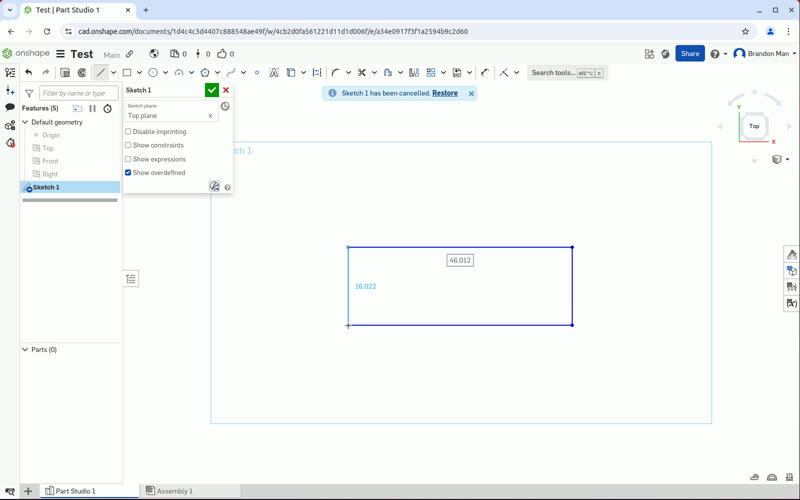
key(esc)
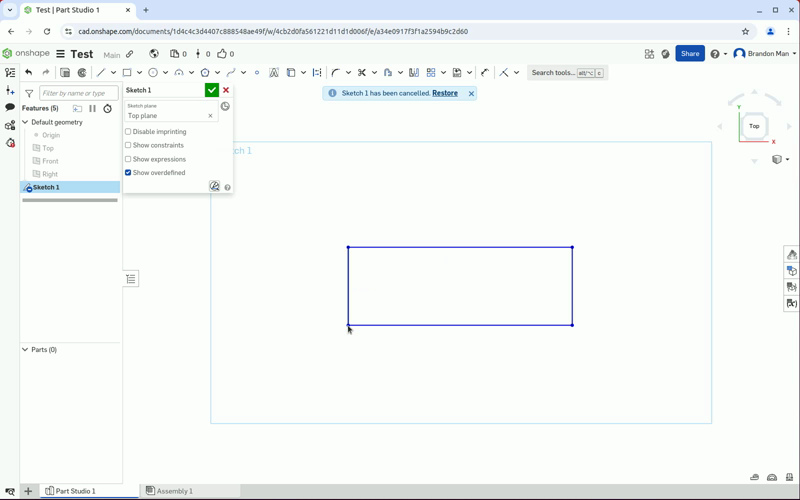
key(l)
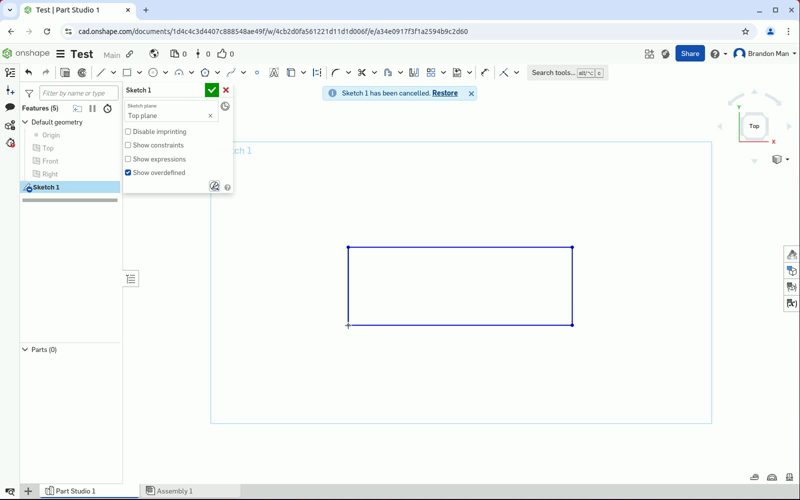
key_down(shift)
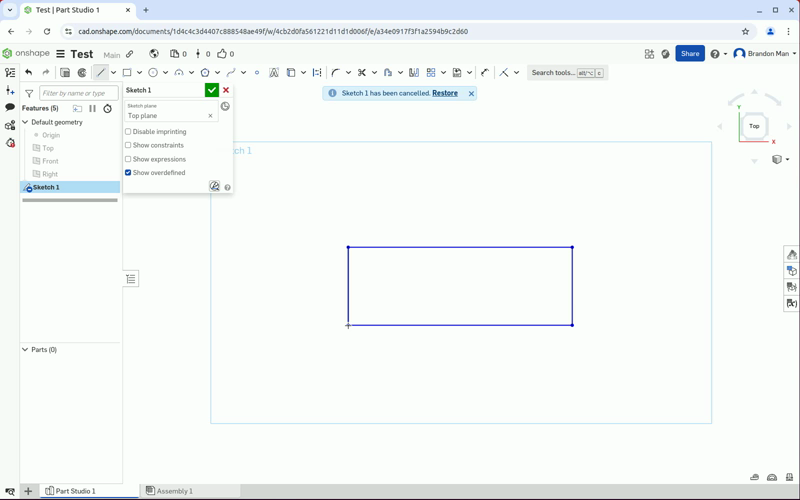
mouse_move(353, 315)
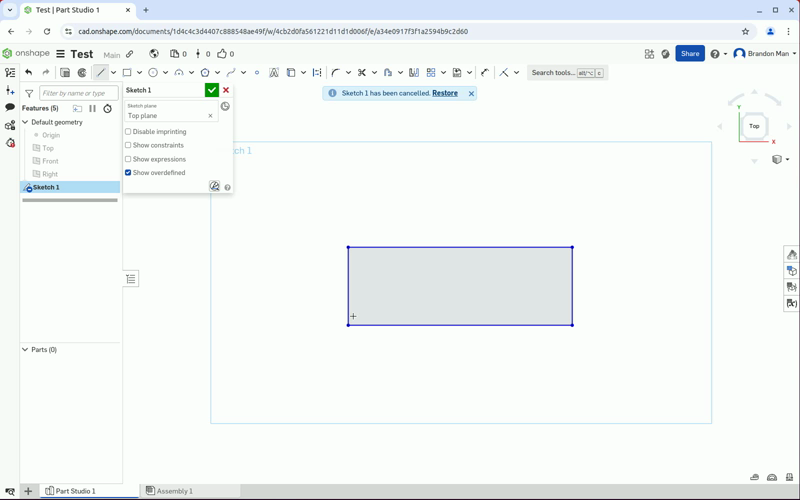
click(353, 315)
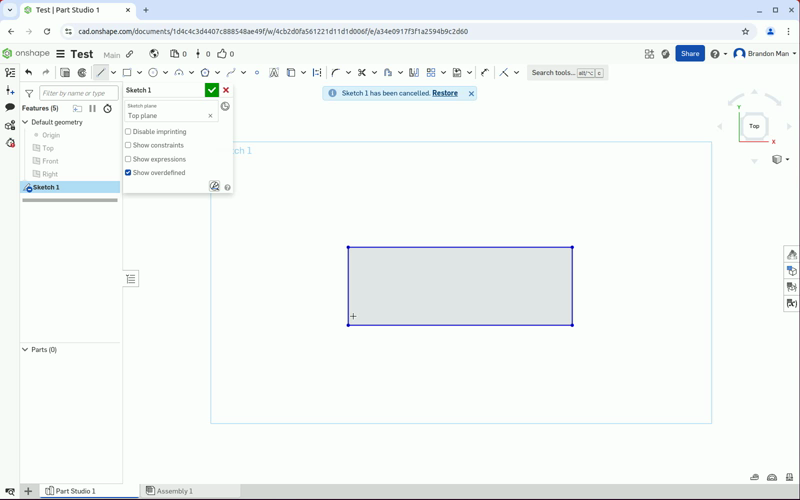
key_up(shift)
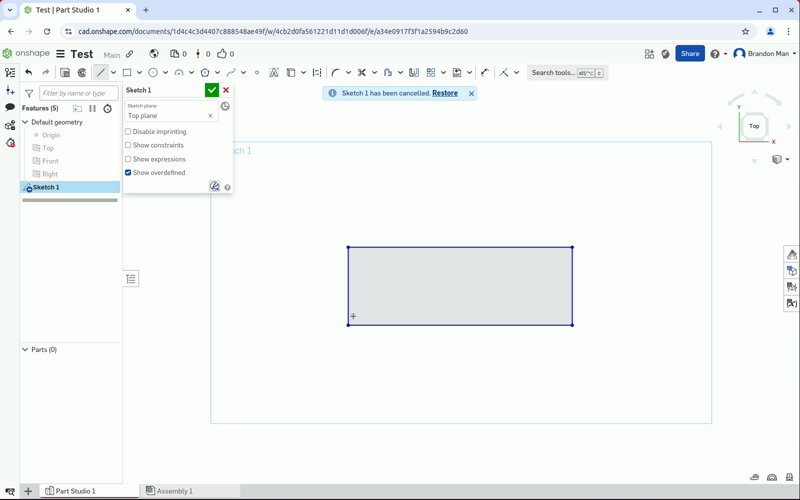
key_down(shift)
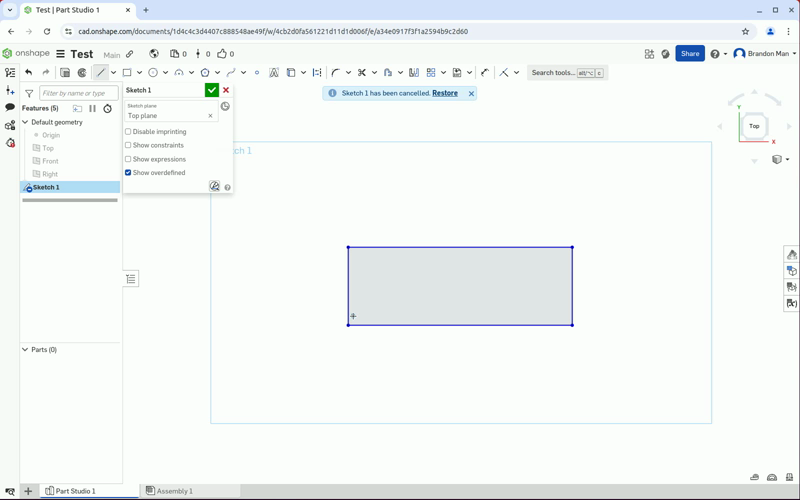
mouse_move(567, 315)
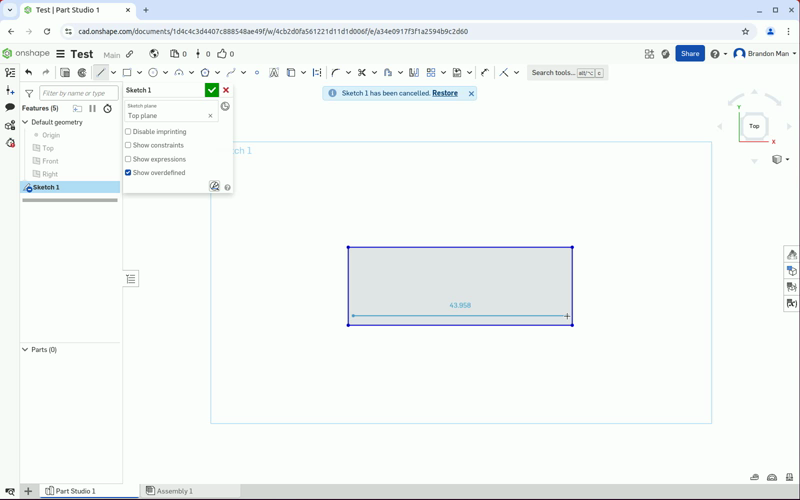
click(567, 315)
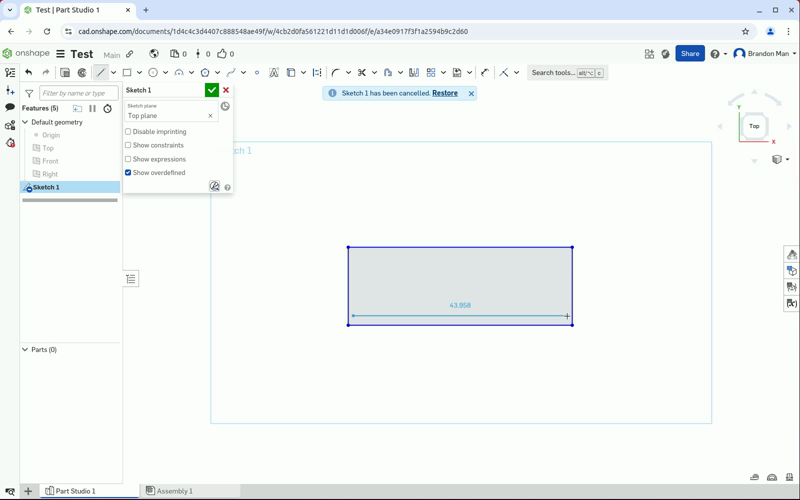
key_up(shift)
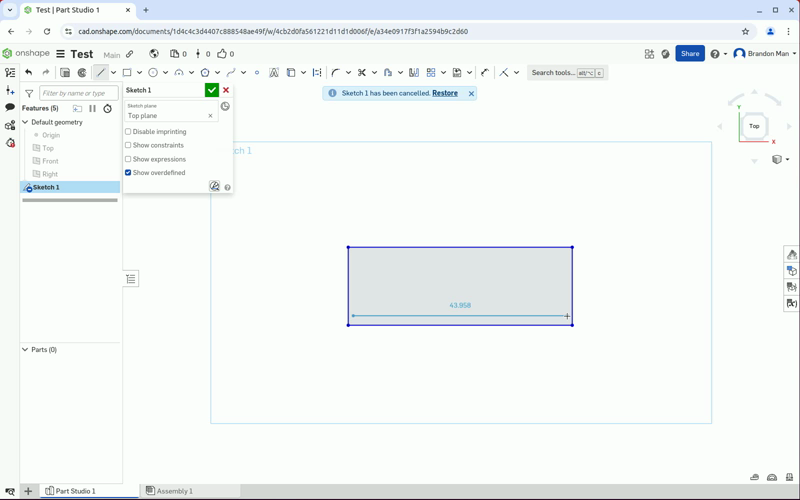
key_down(shift)
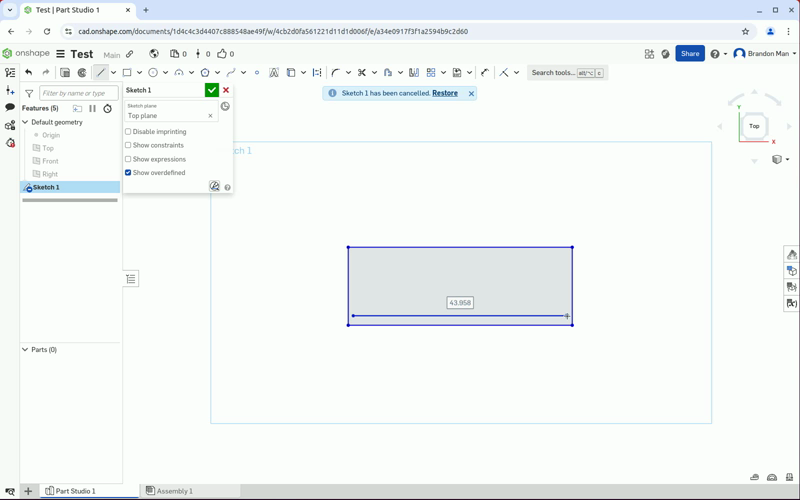
mouse_move(567, 252)
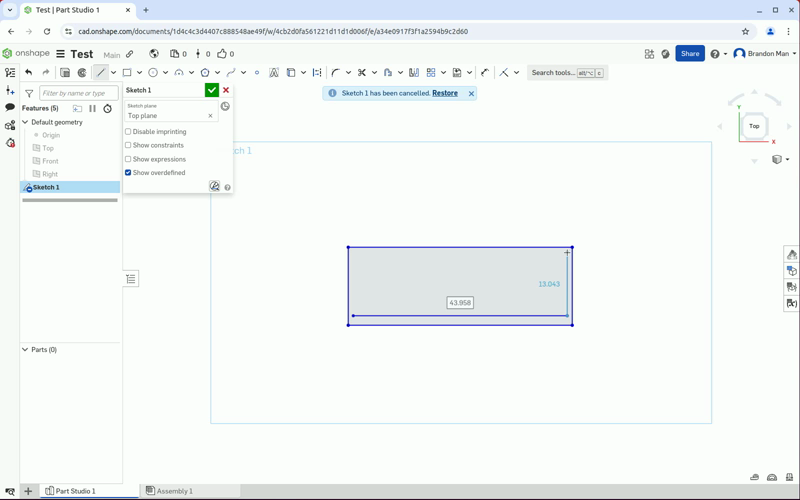
click(567, 252)
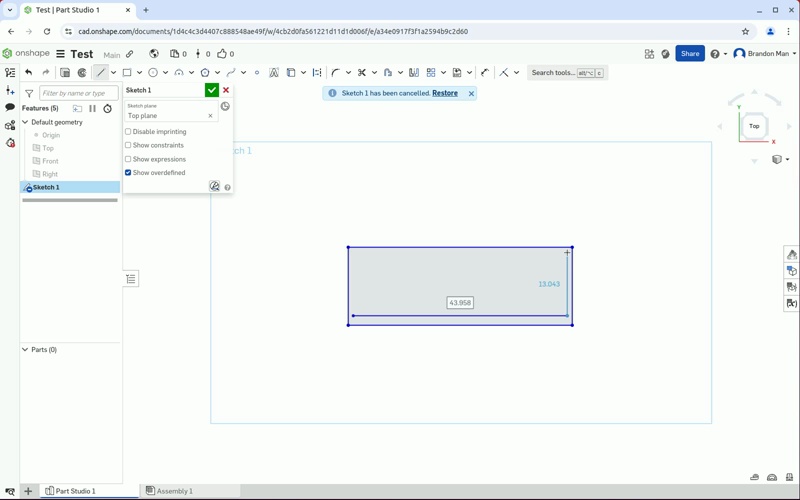
key_up(shift)
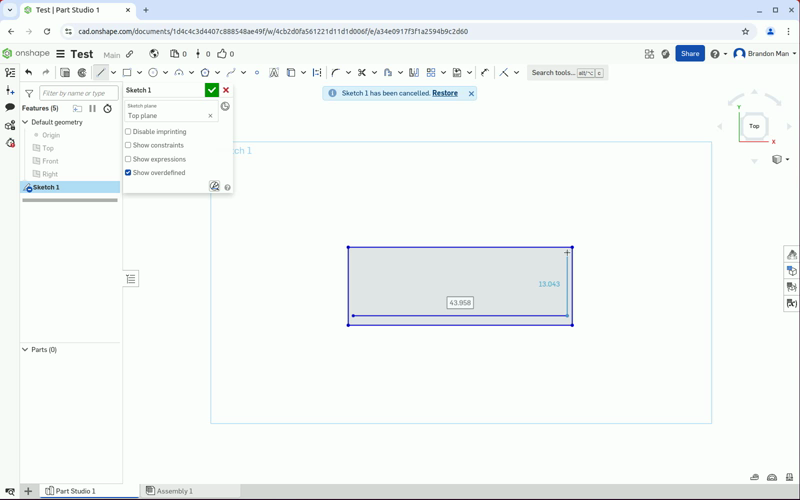
key_down(shift)
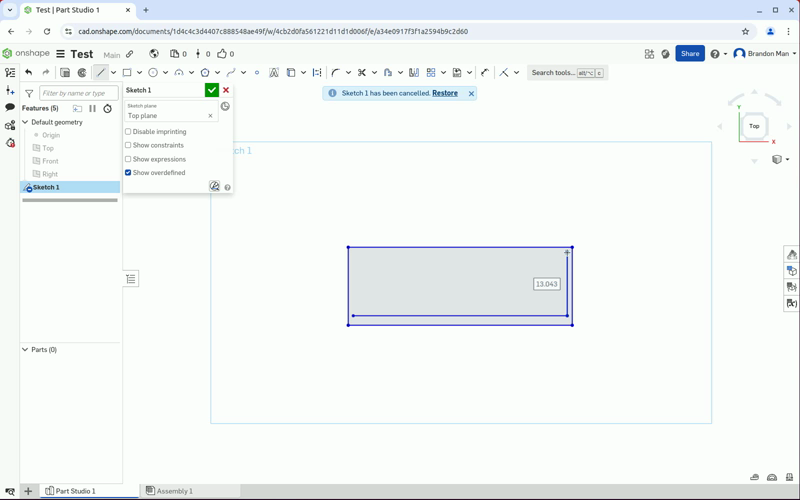
mouse_move(353, 252)
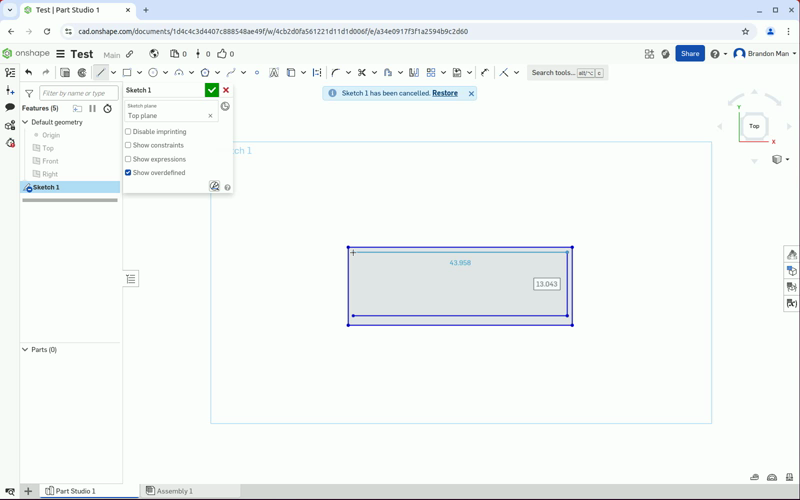
click(353, 252)
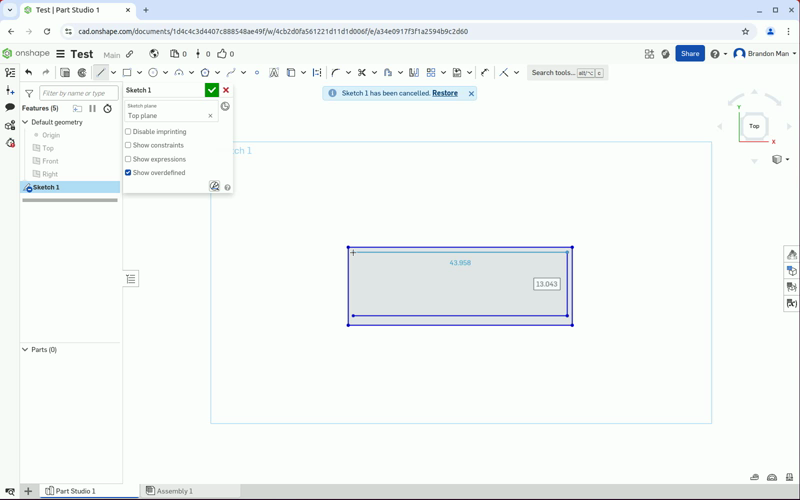
key_up(shift)
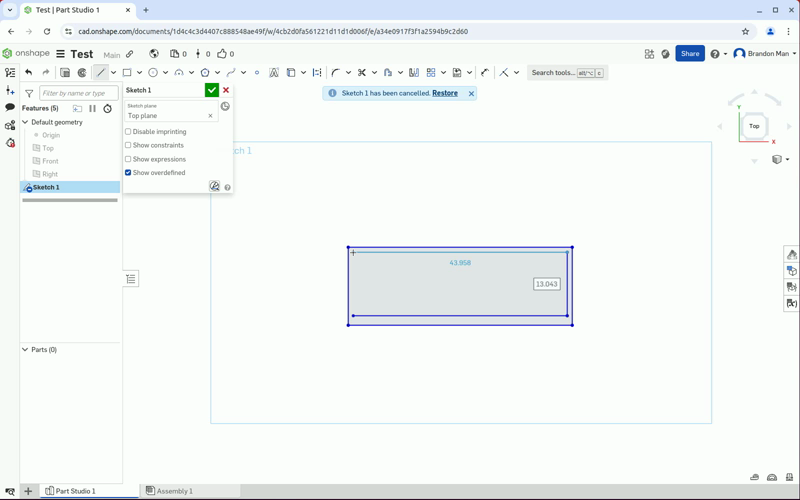
key_down(shift)
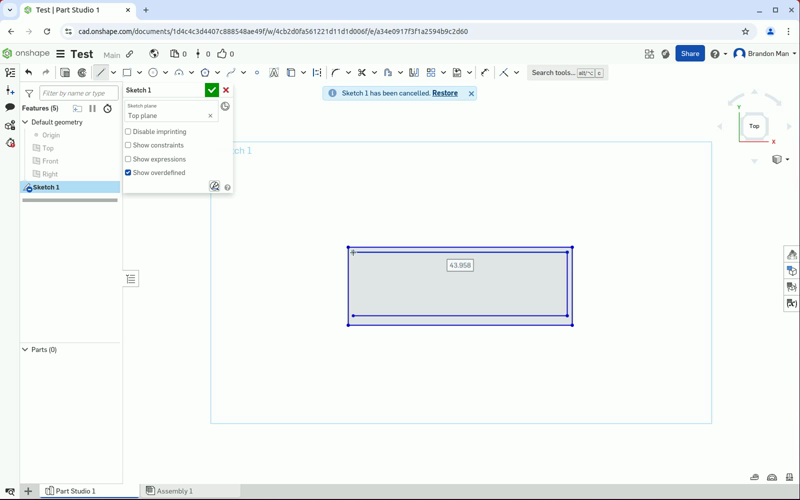
mouse_move(353, 315)
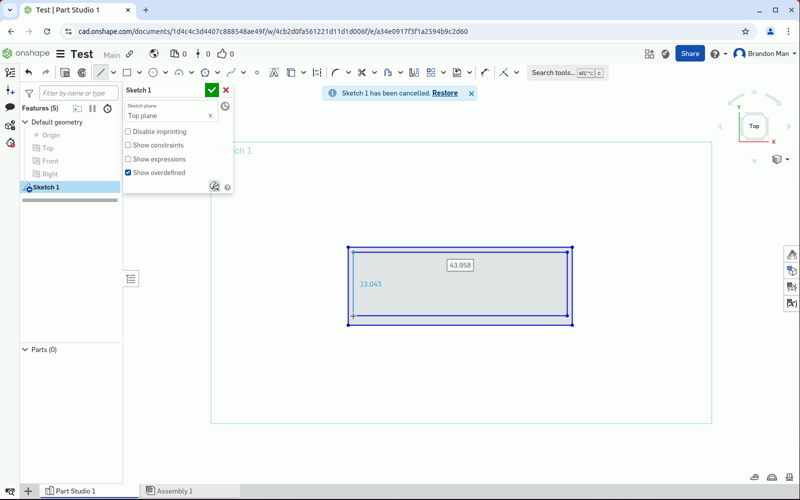
key_up(shift)
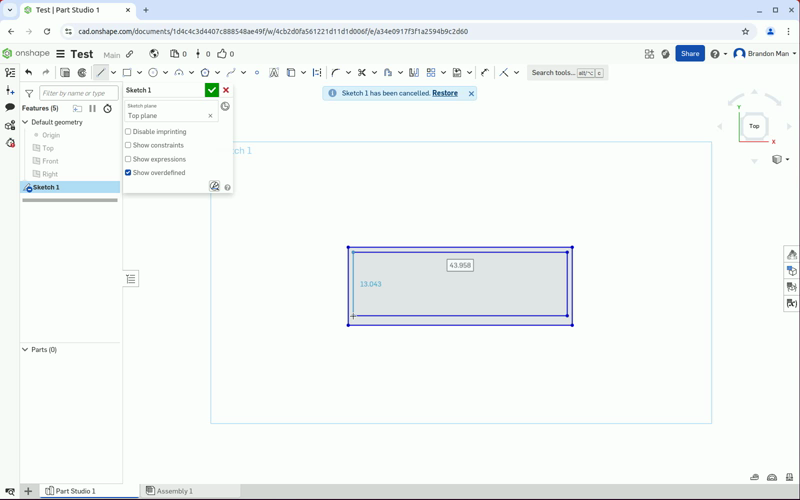
click(353, 315)
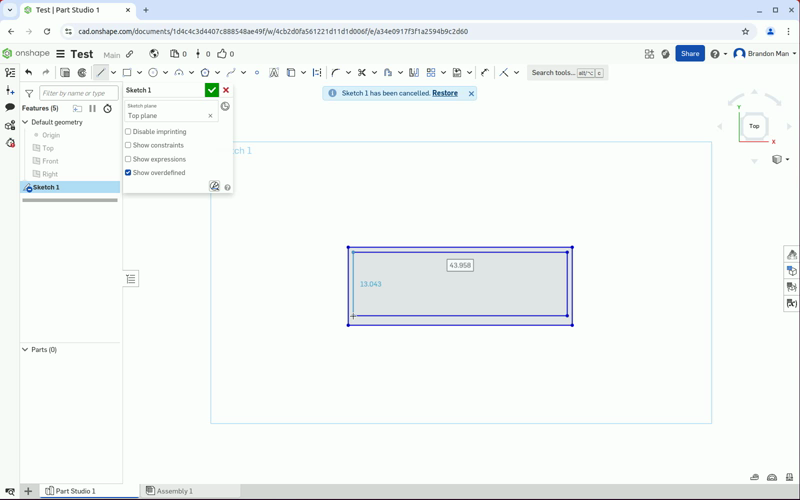
key(esc)
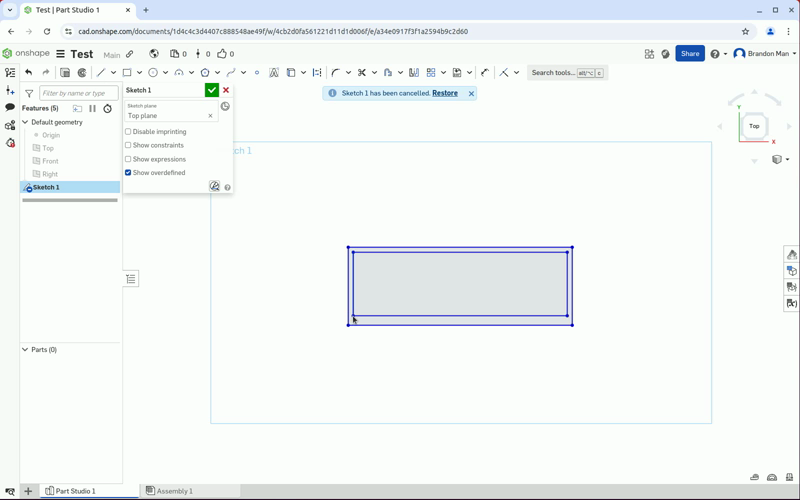
mouse_move(379, 321)
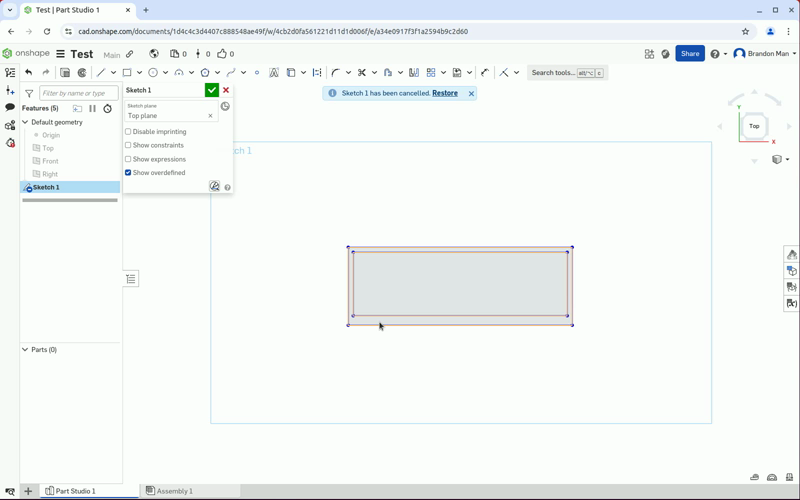
click(379, 321)
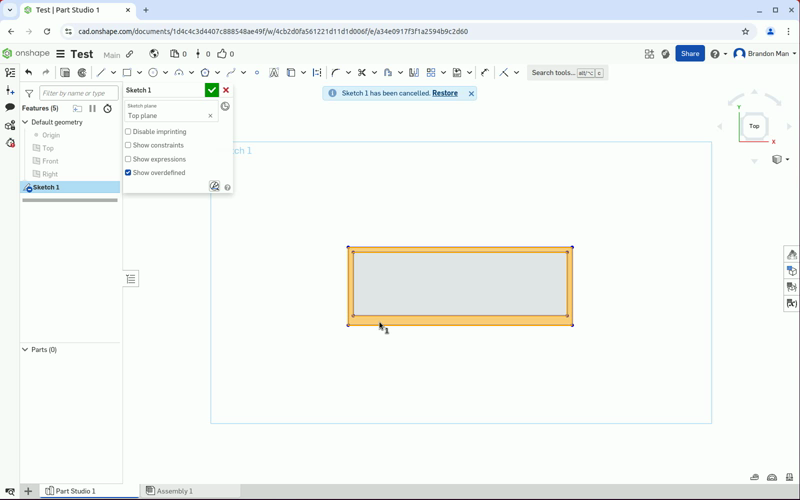
mouse_move(73, 352)
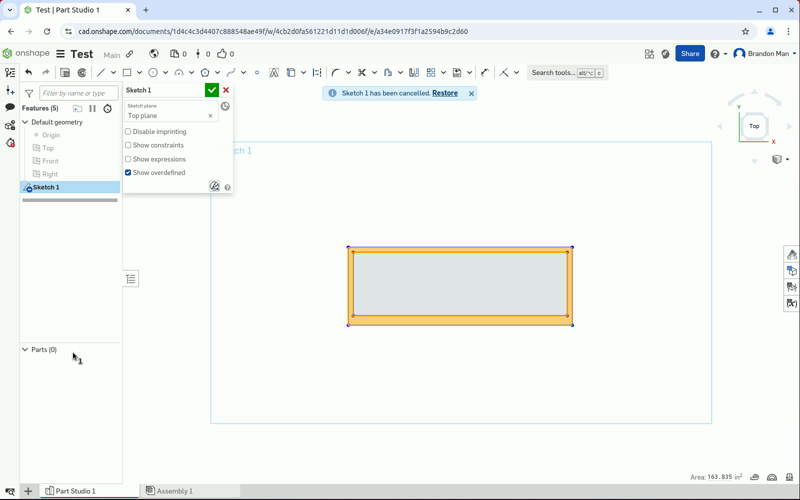
key(shift+y)
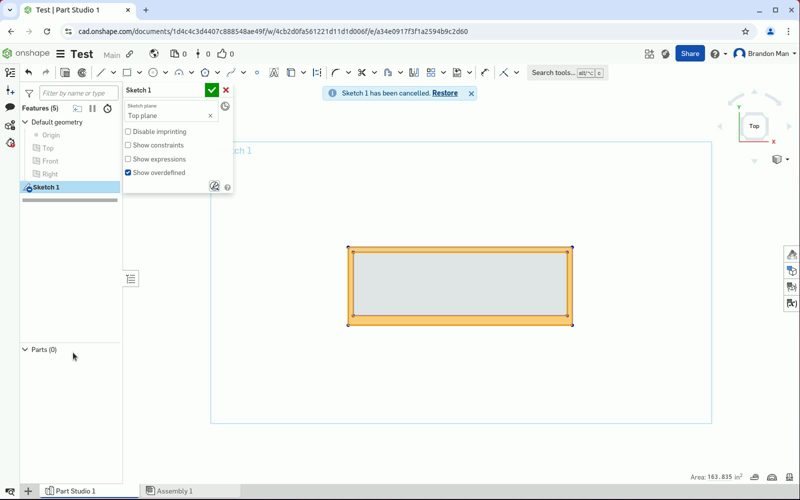
key(shift+e)
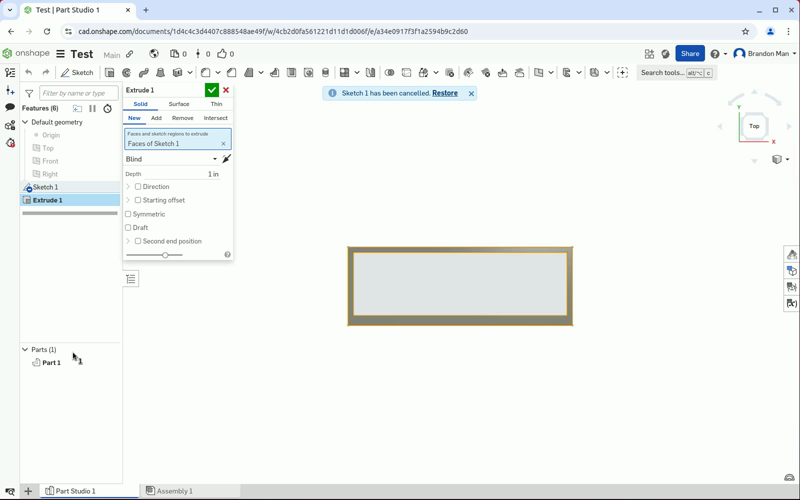
mouse_move(143, 106)
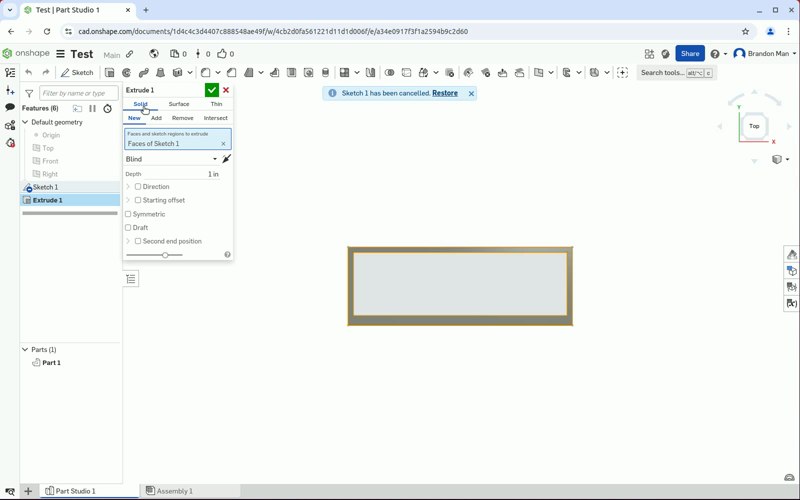
click(143, 106)
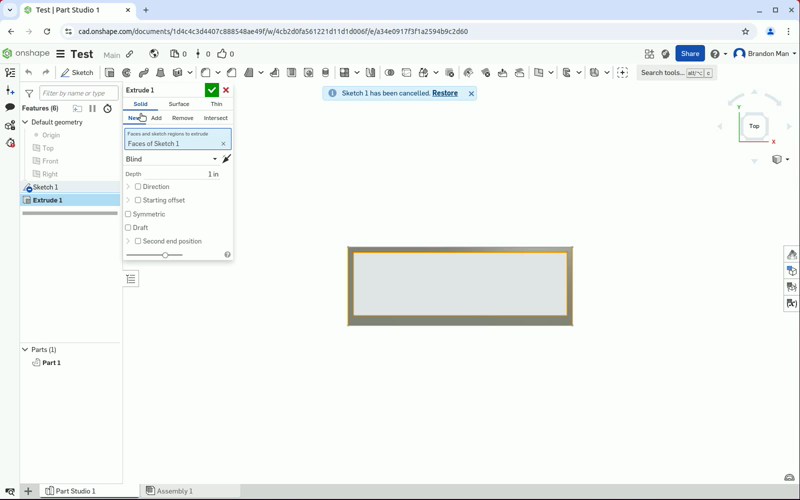
mouse_move(137, 120)
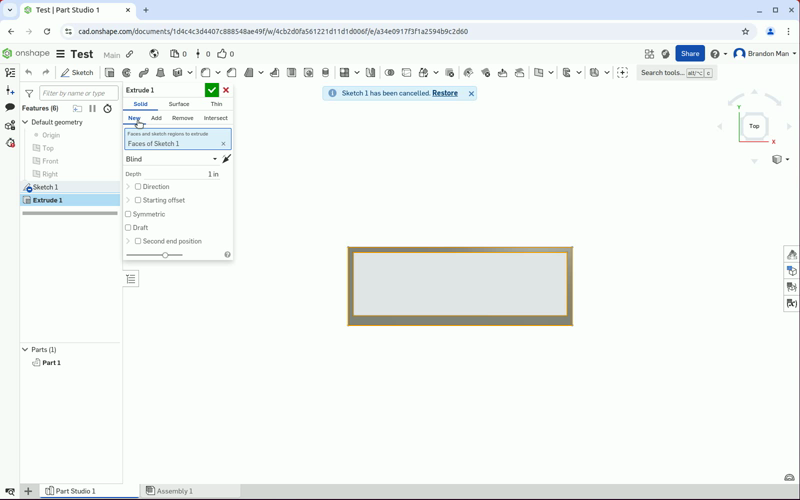
click(137, 120)
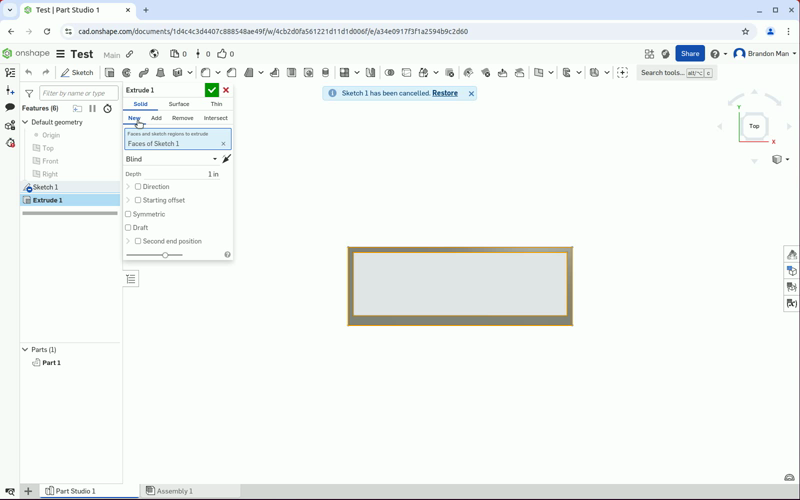
key(tab, 4)
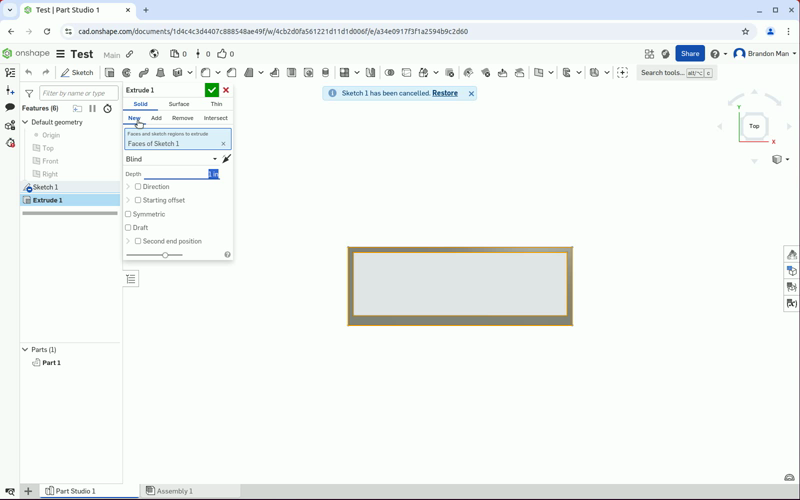
text(1.926)
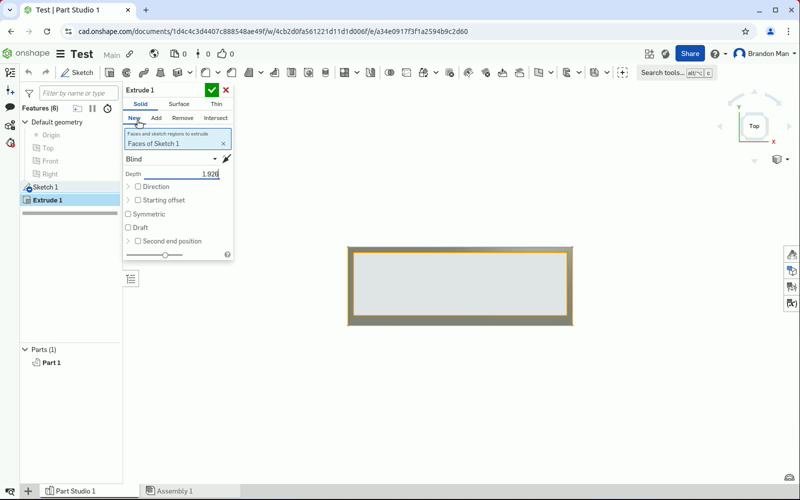
key(enter)
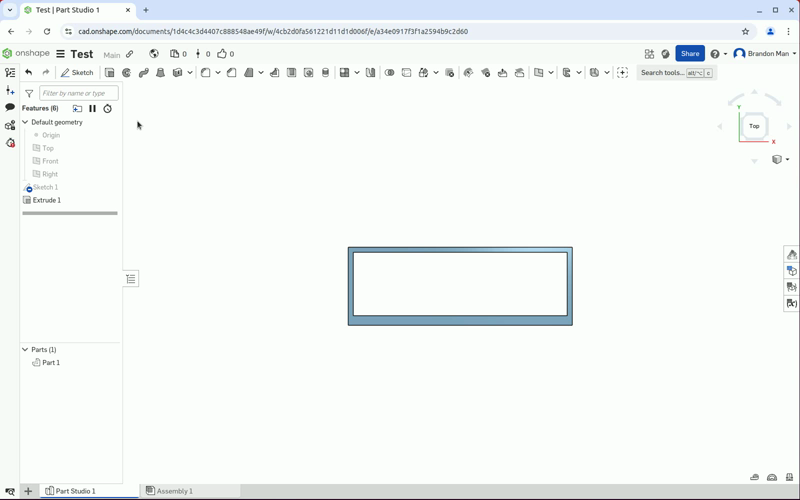
key(shift+h)
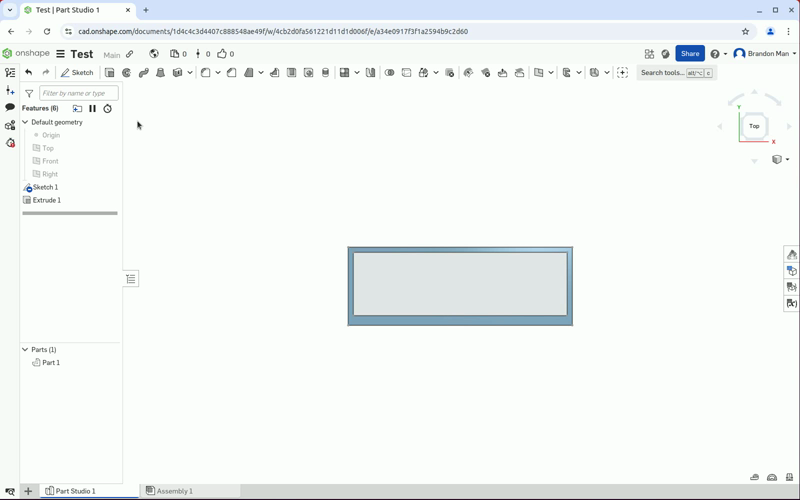
key(shift+h)
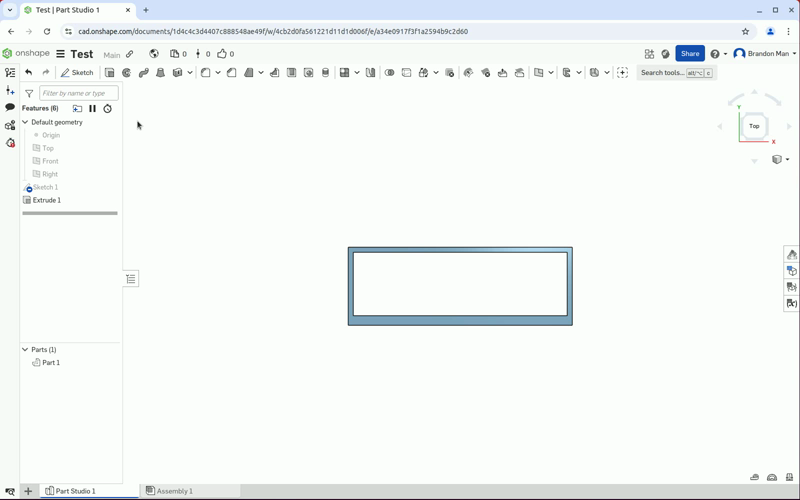
mouse_move(73, 189)
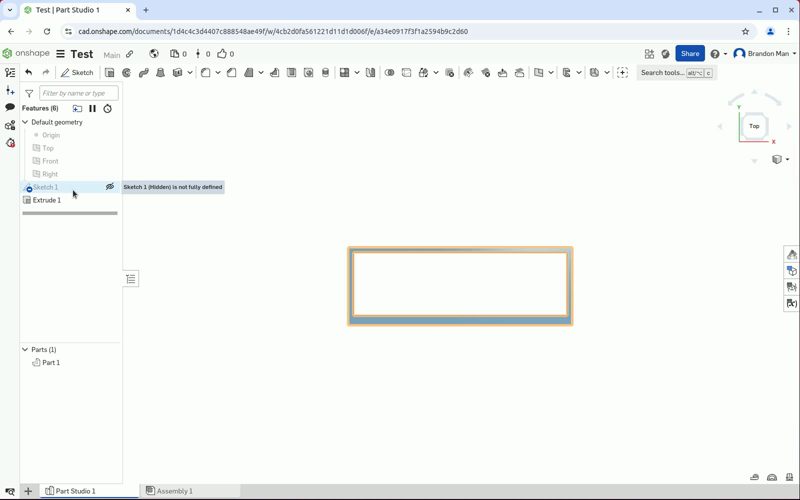
click(73, 189)
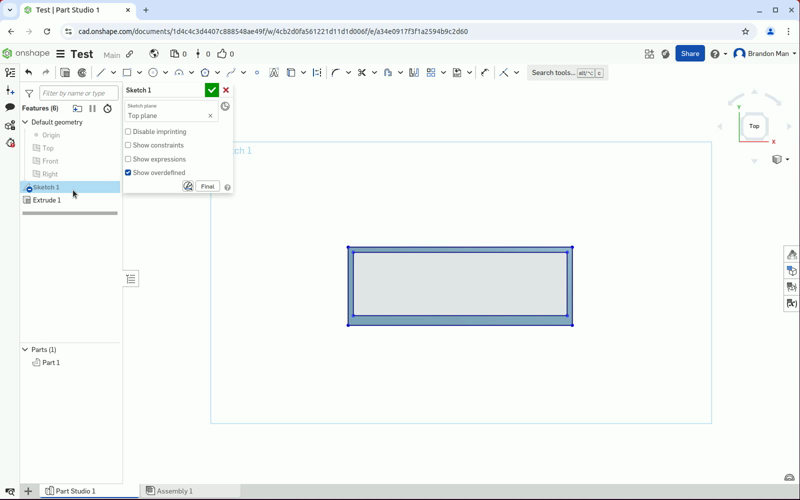
mouse_move(229, 92)
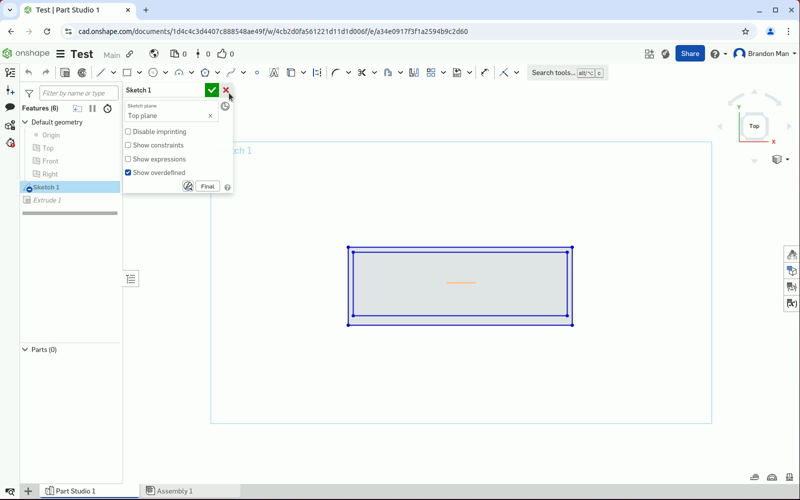
click(229, 92)
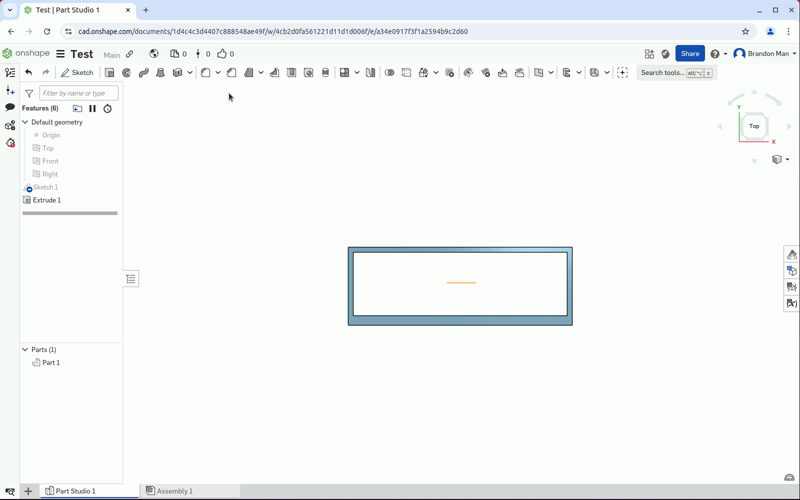
mouse_move(541, 75)
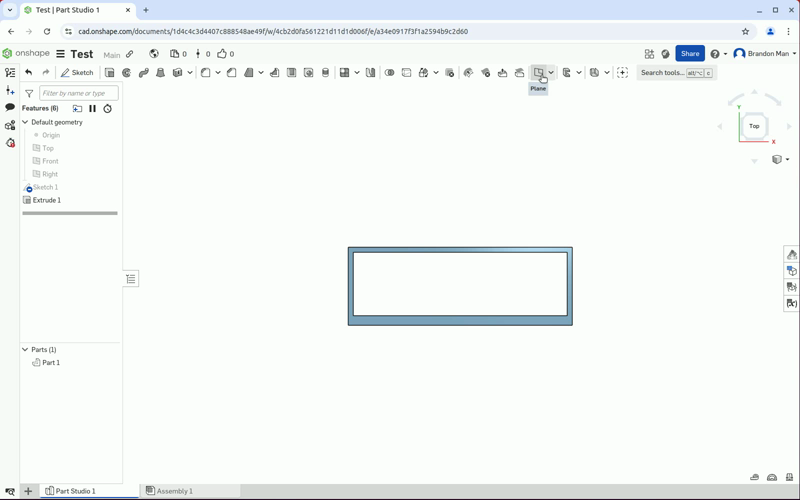
click(541, 75)
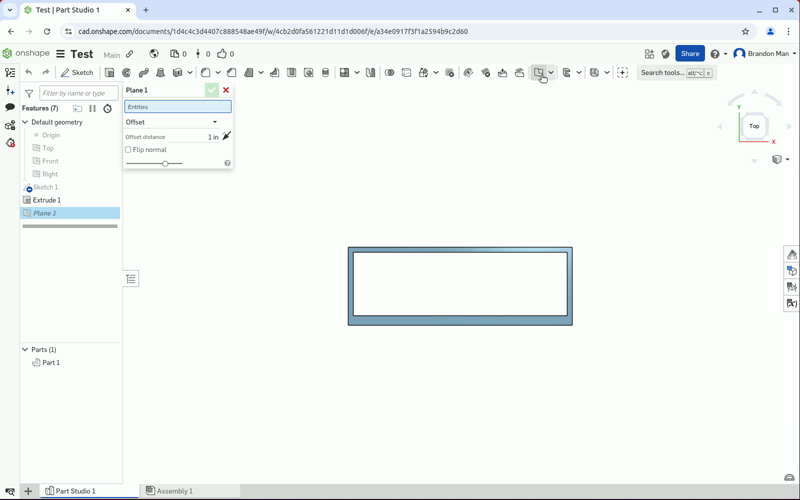
mouse_move(73, 150)
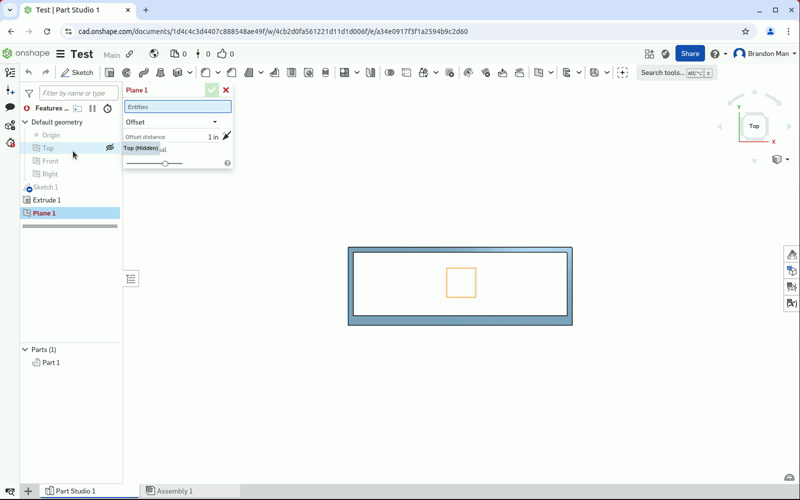
click(73, 150)
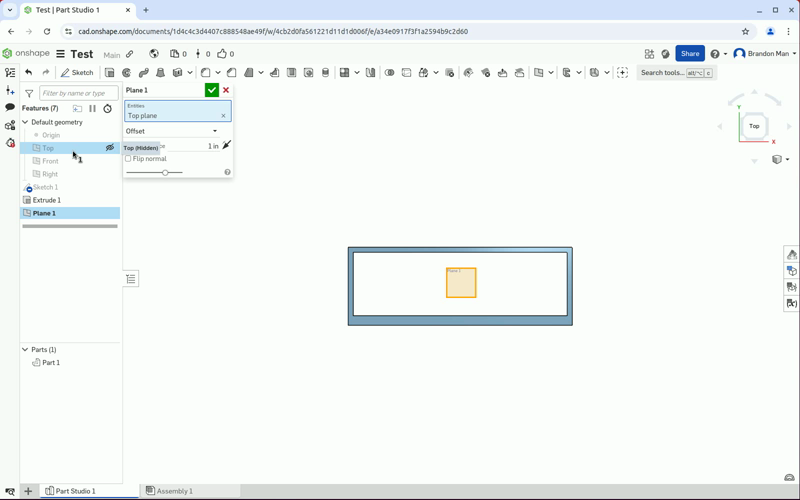
key(tab, 2)
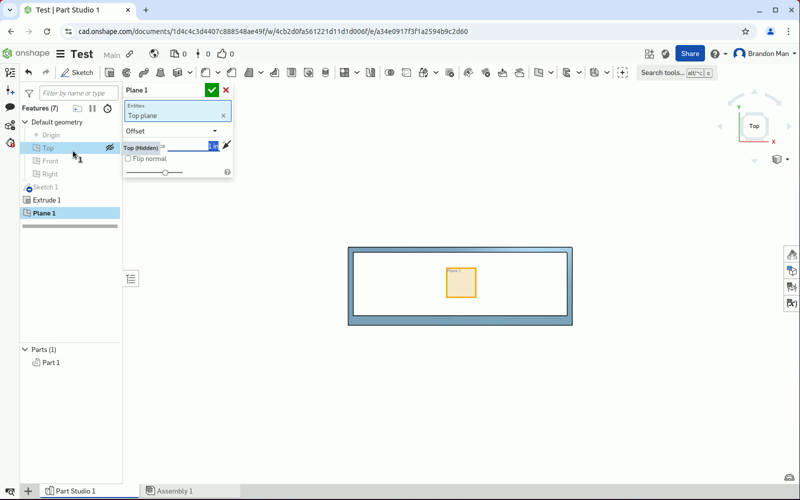
text(1.91)
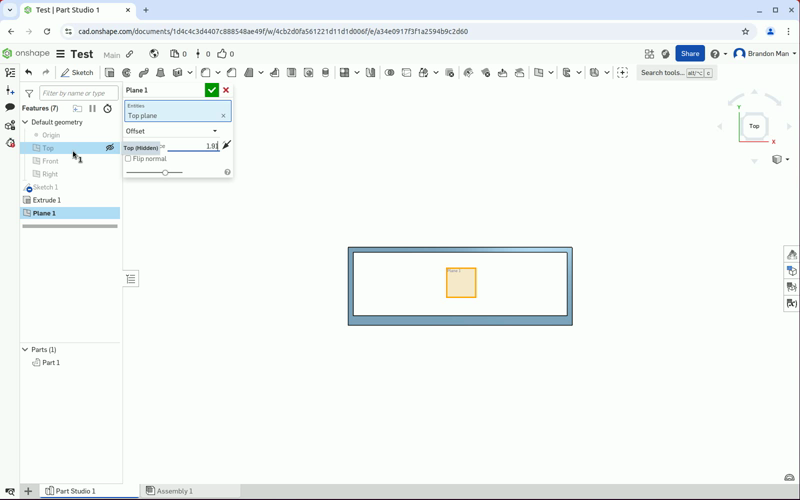
key(enter, 2)
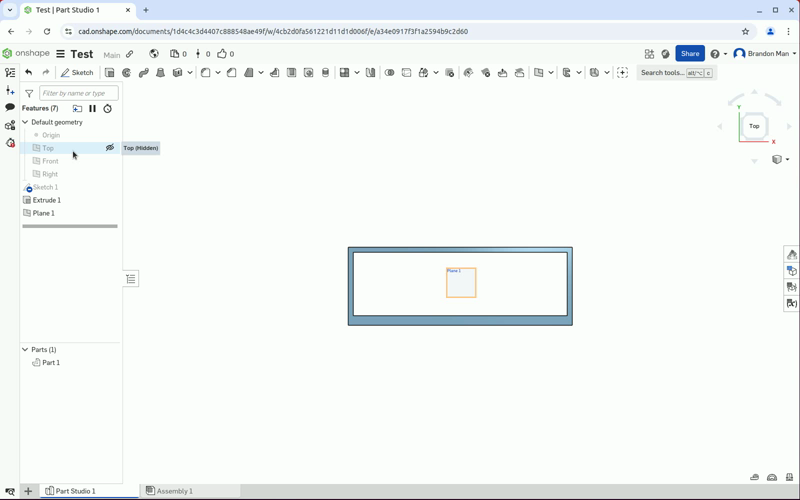
key(shift+s)
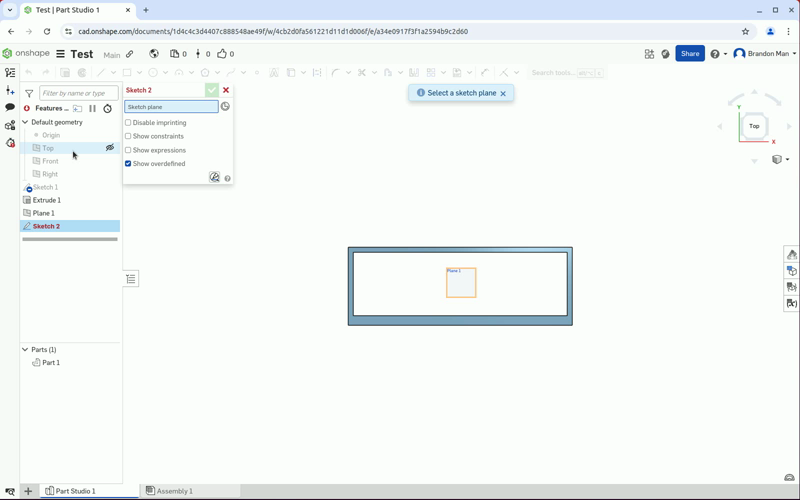
mouse_move(73, 215)
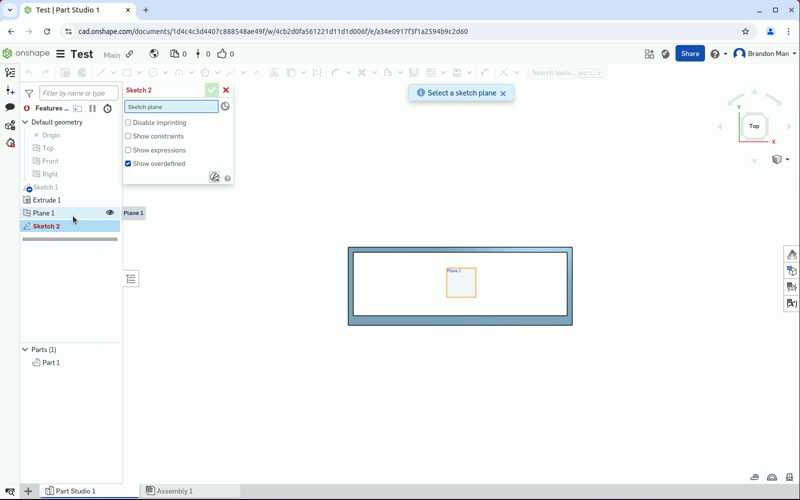
click(73, 215)
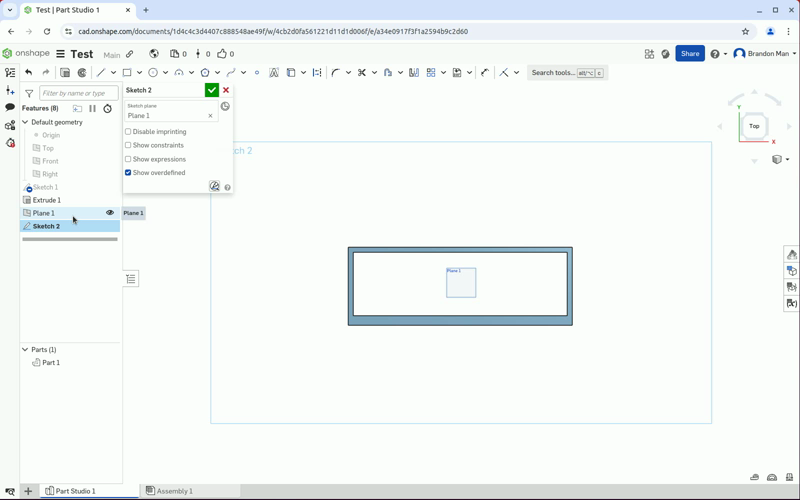
mouse_move(73, 352)
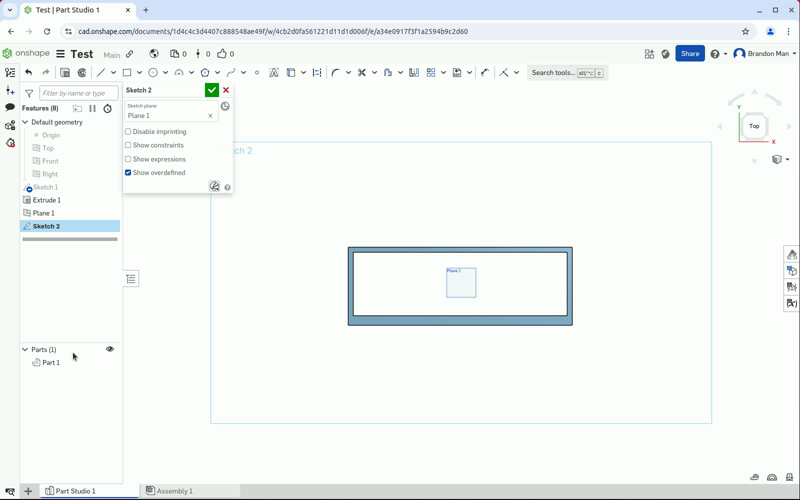
key(y)
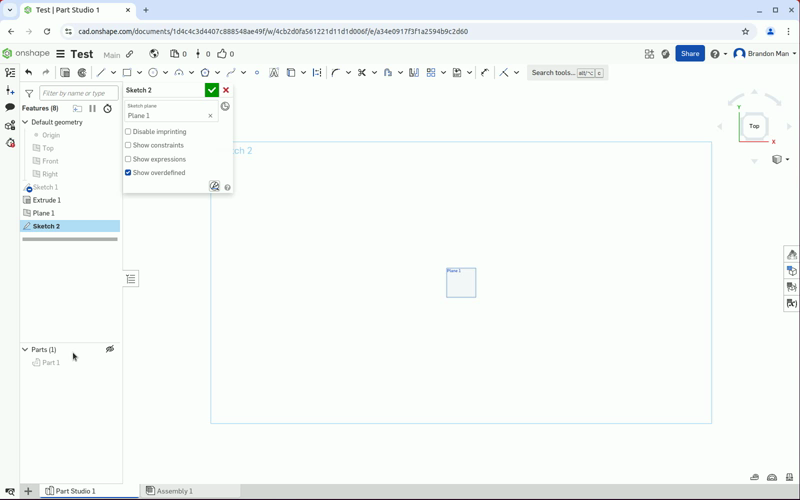
key(l)
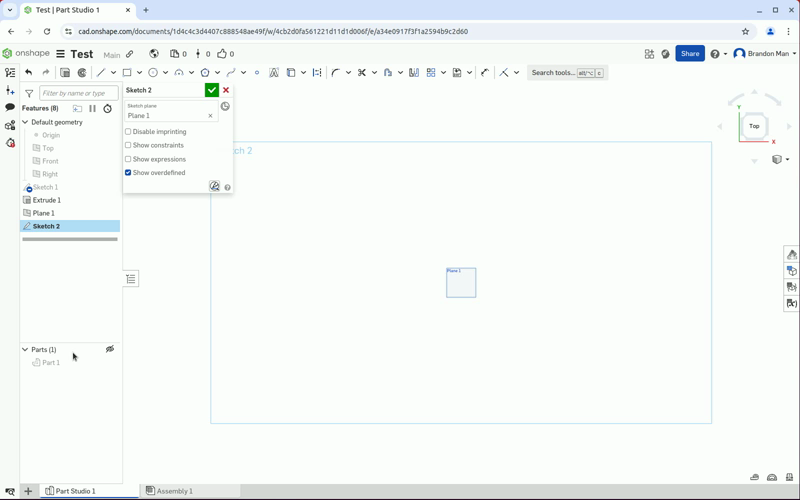
key_down(shift)
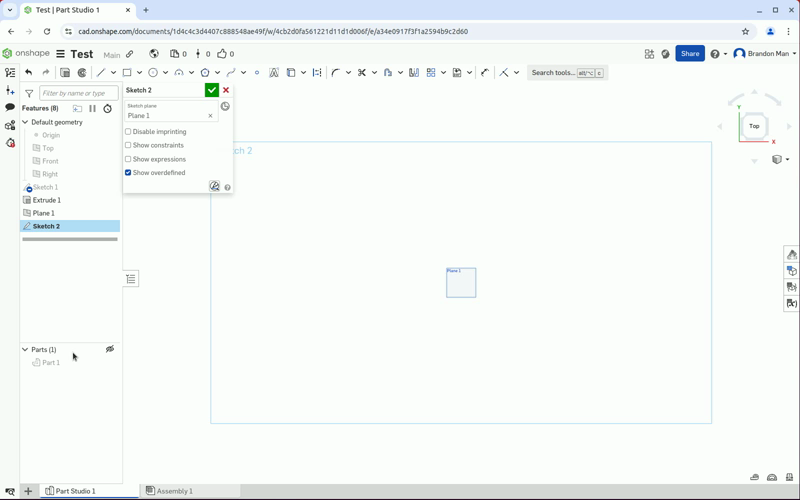
mouse_move(348, 325)
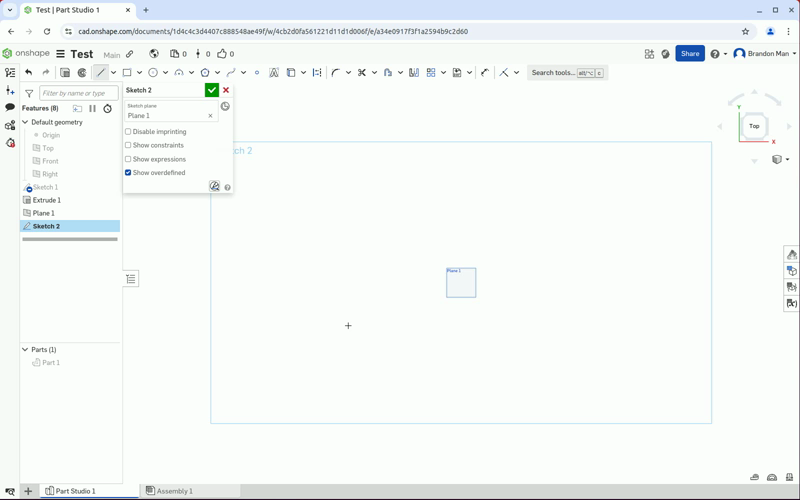
click(348, 325)
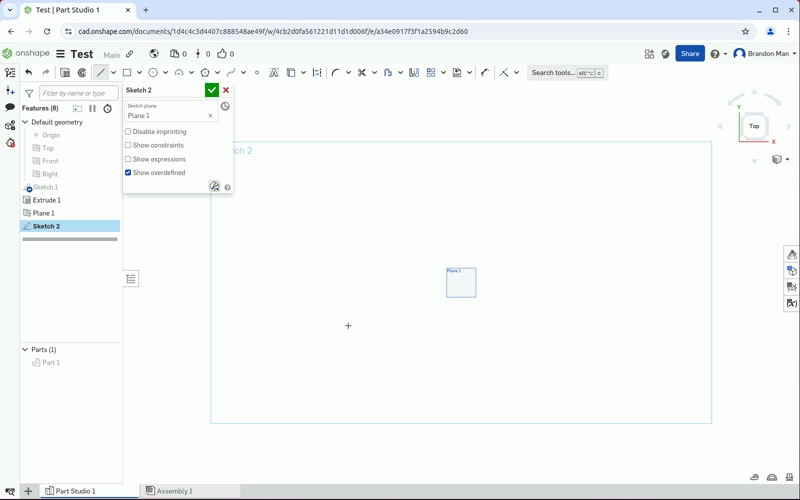
key_up(shift)
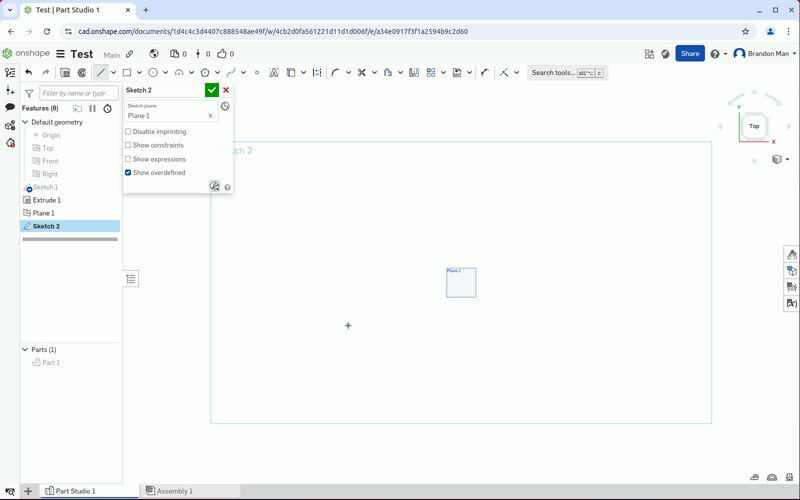
key_down(shift)
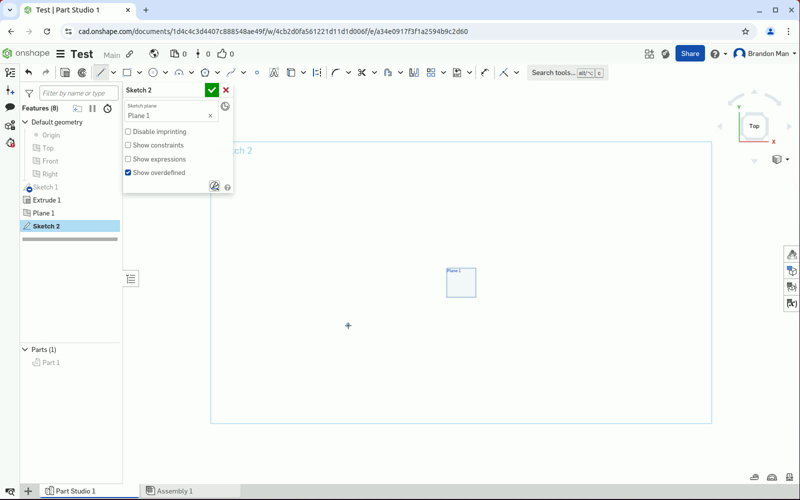
mouse_move(572, 325)
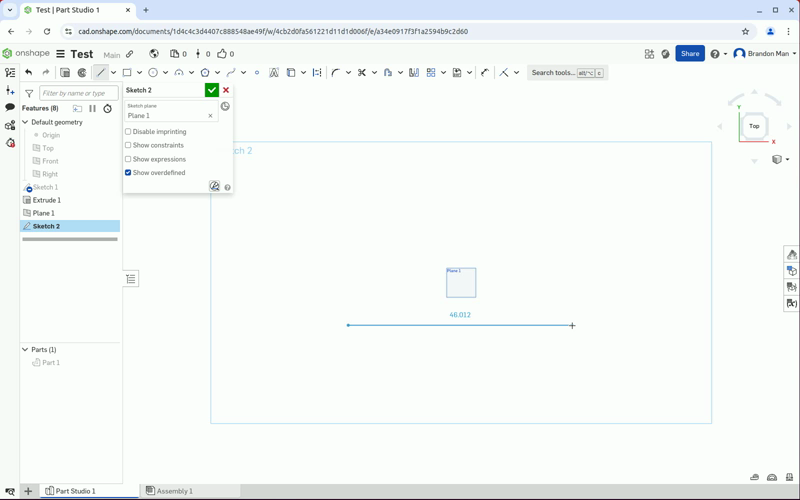
click(572, 325)
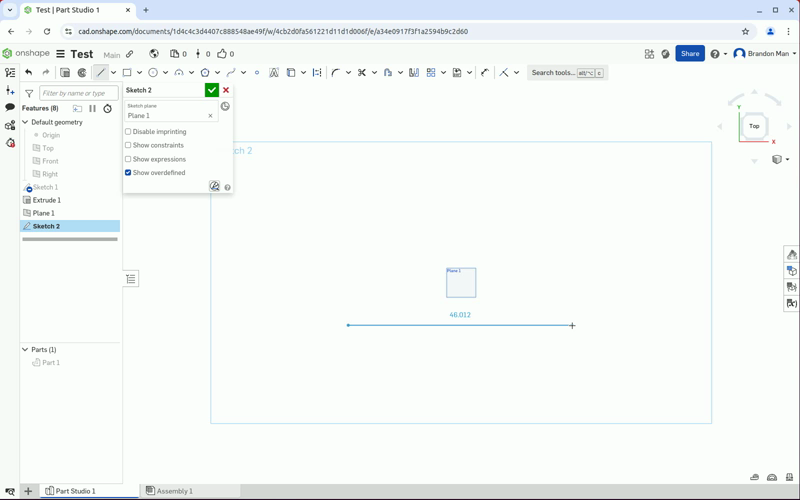
key_up(shift)
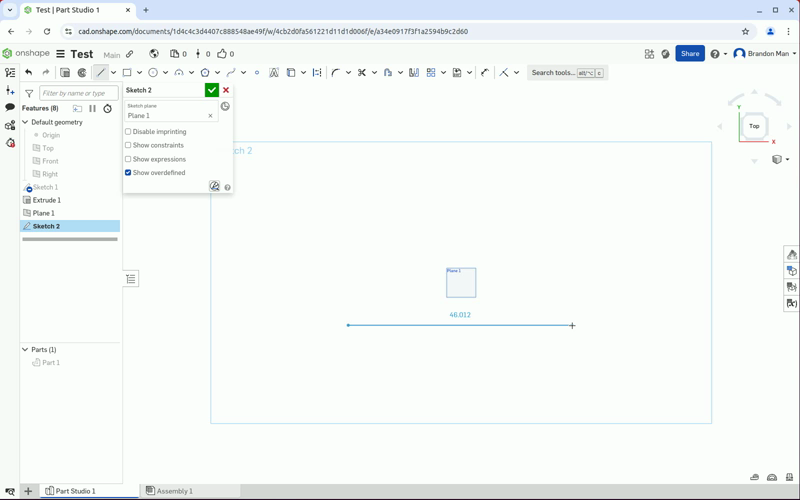
key_down(shift)
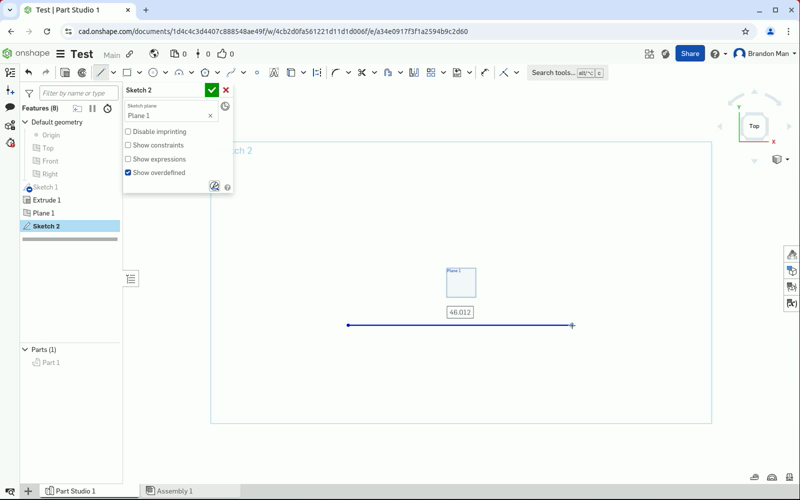
mouse_move(589, 325)
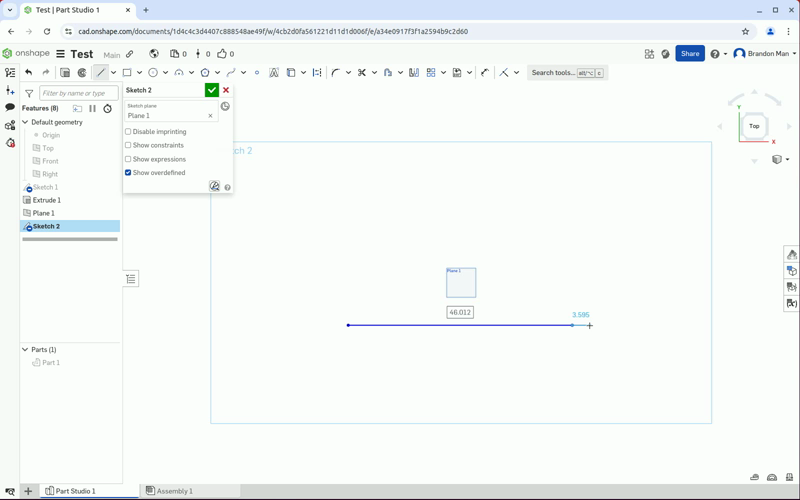
mouse_move(572, 315)
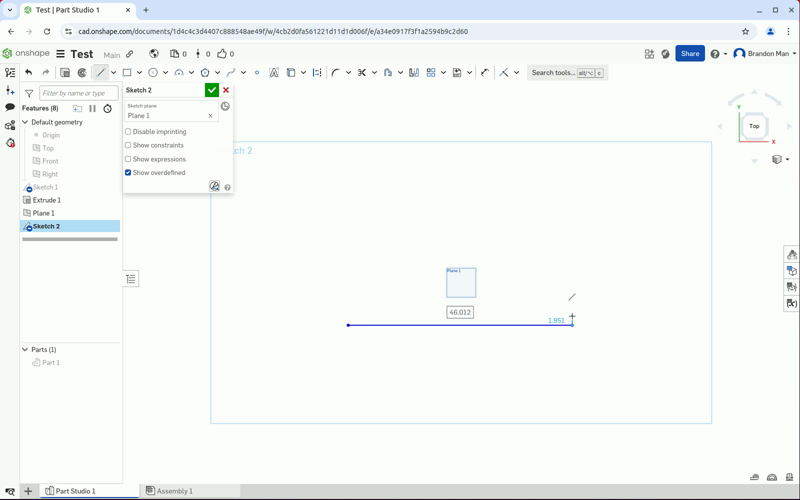
click(572, 315)
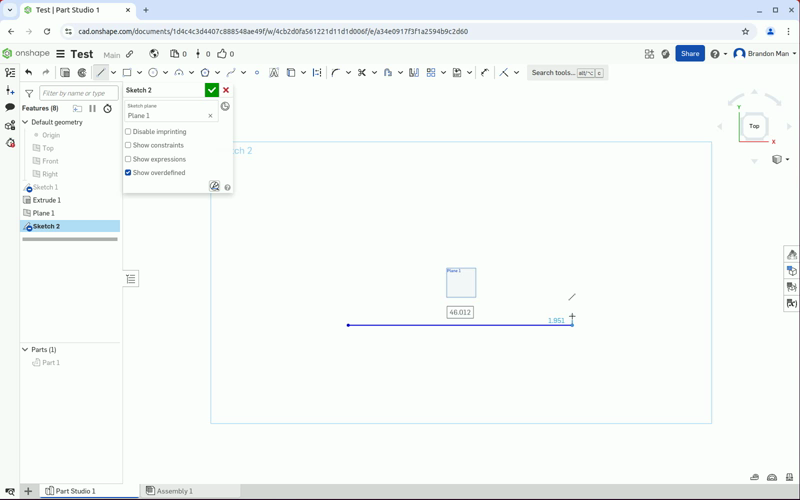
key_up(shift)
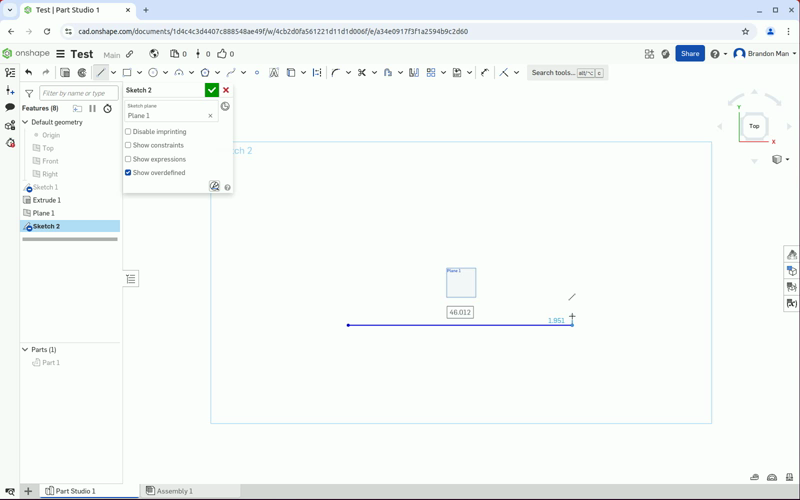
key_down(shift)
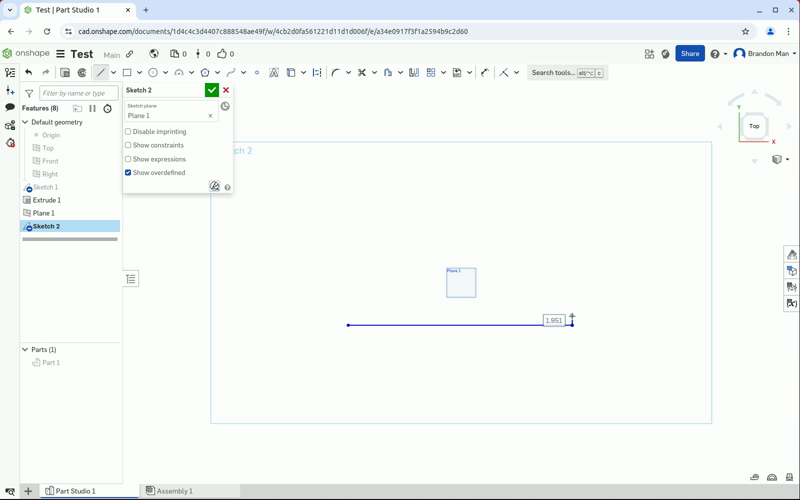
mouse_move(589, 315)
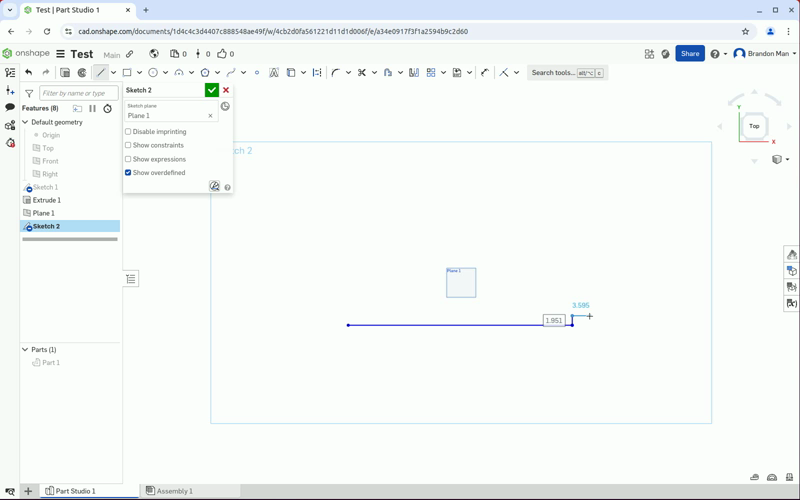
mouse_move(567, 315)
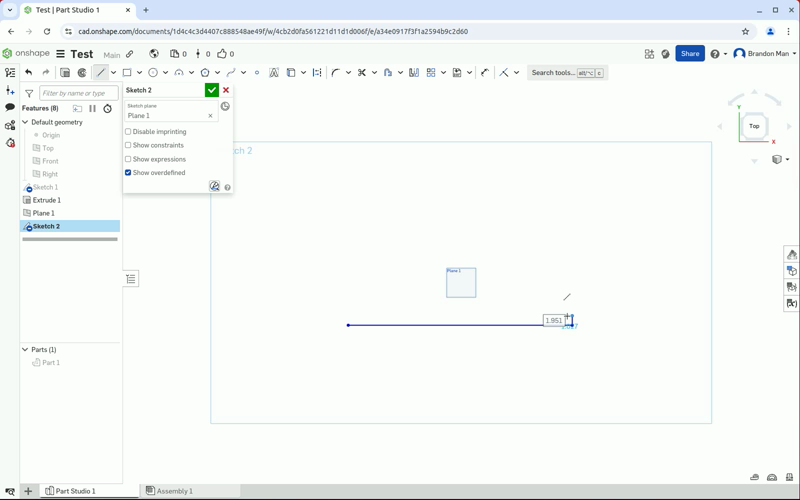
scroll(6)
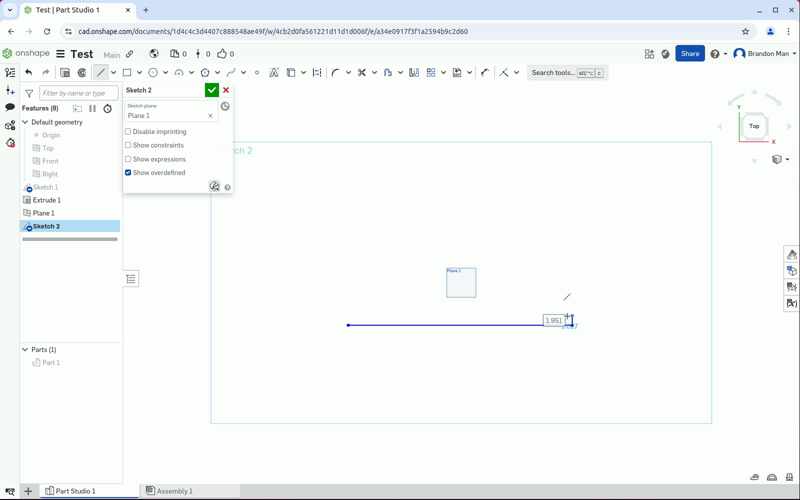
scroll(6)
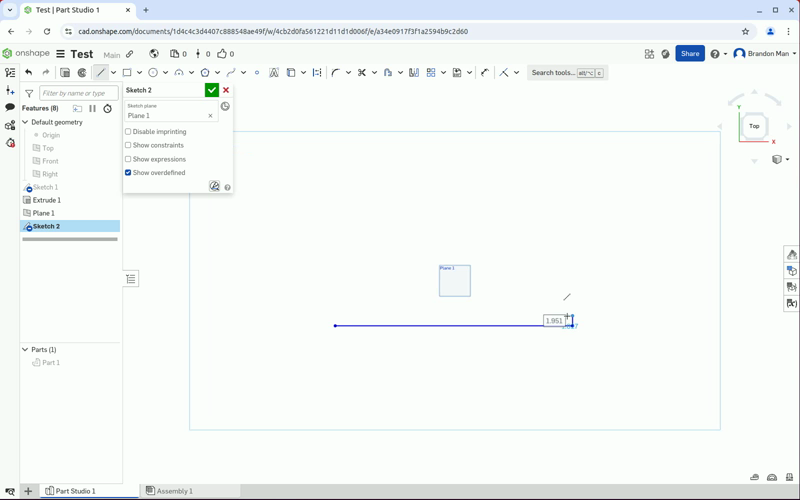
scroll(6)
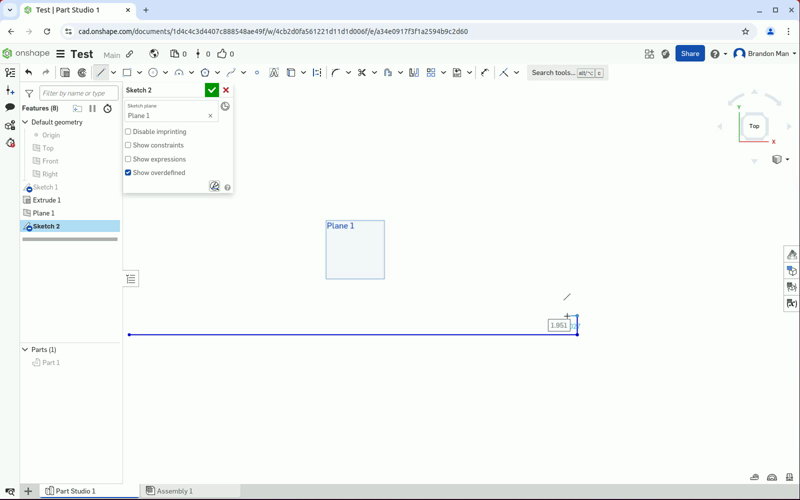
scroll(6)
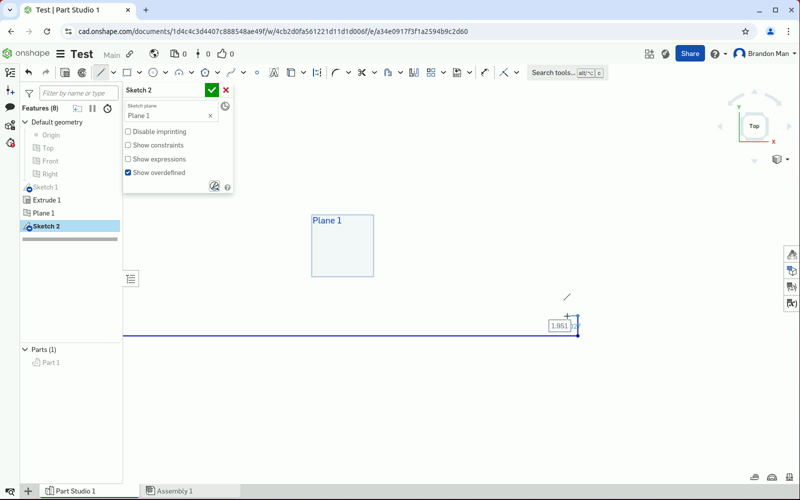
scroll(6)
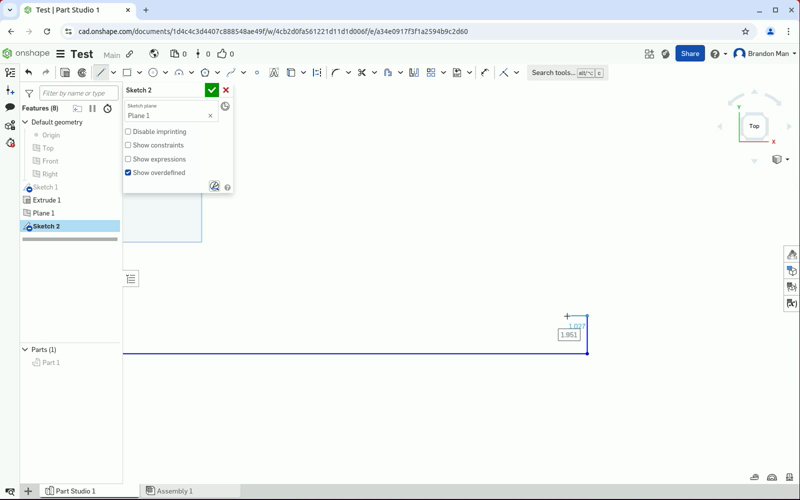
scroll(6)
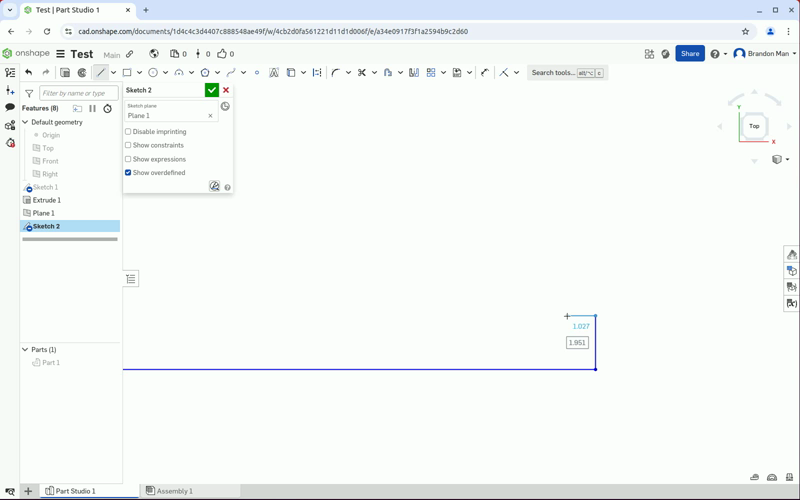
scroll(6)
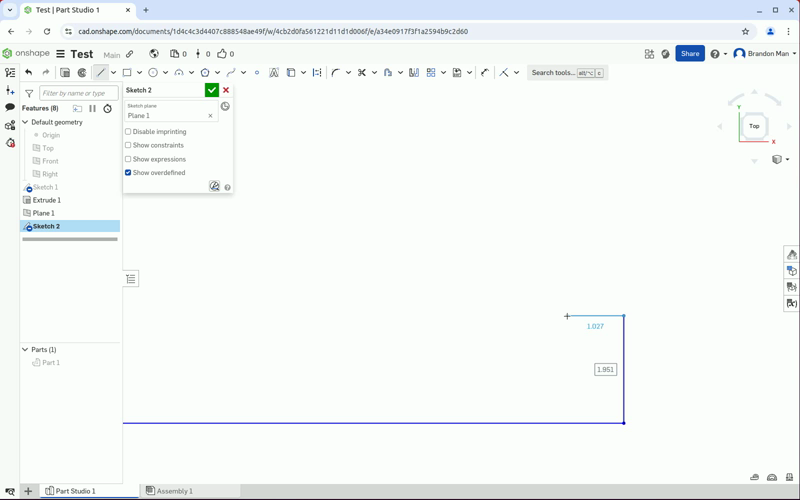
click(567, 315)
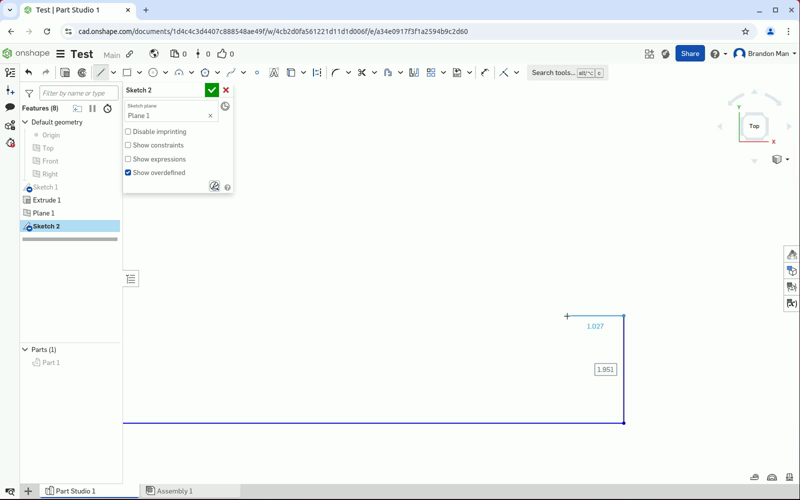
scroll(-6)
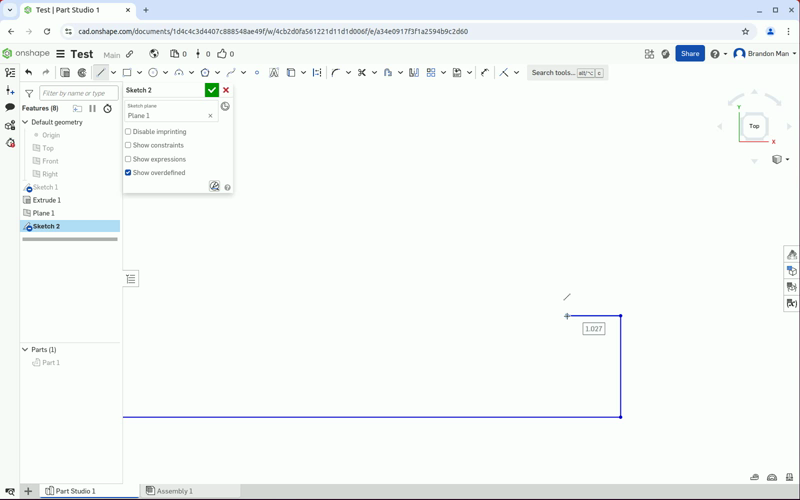
scroll(-6)
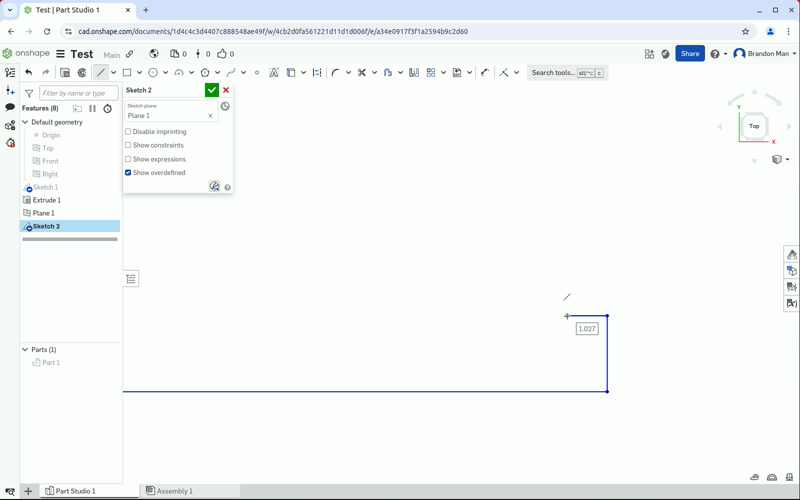
scroll(-6)
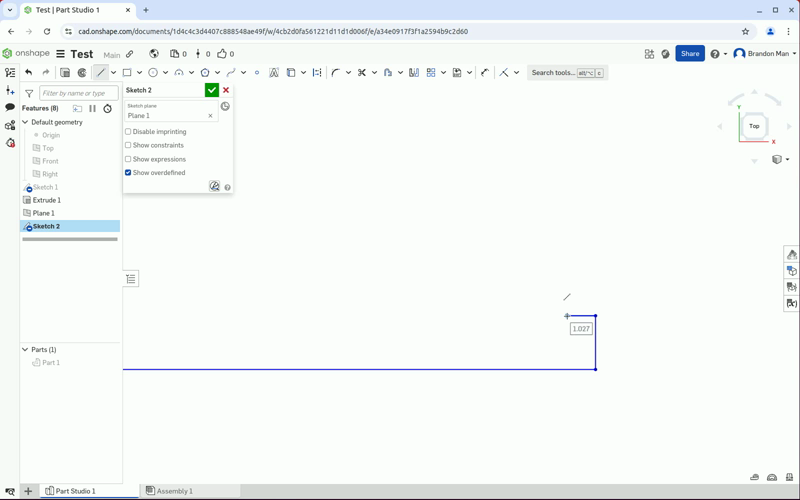
scroll(-6)
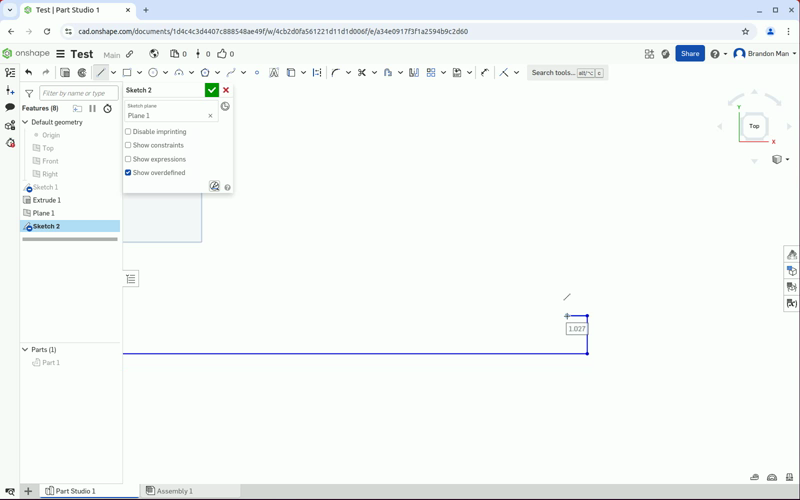
scroll(-6)
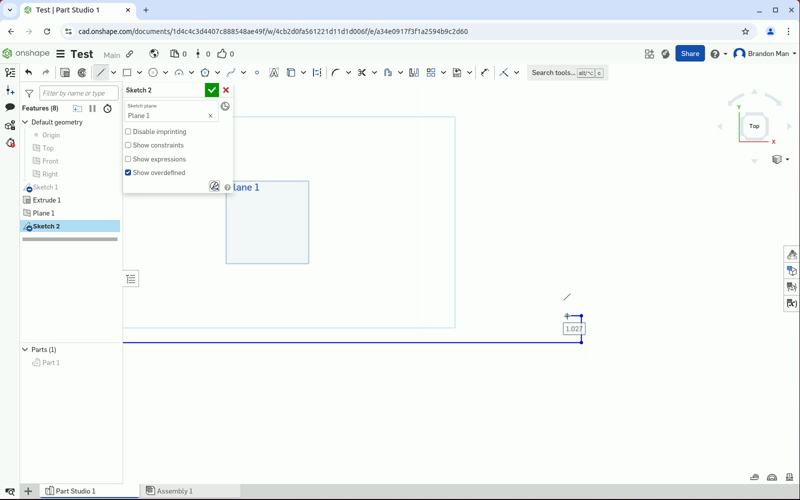
scroll(-6)
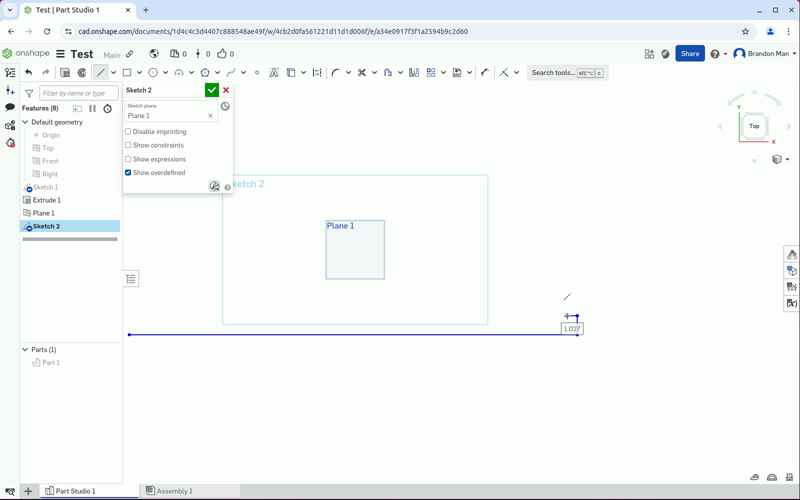
scroll(-6)
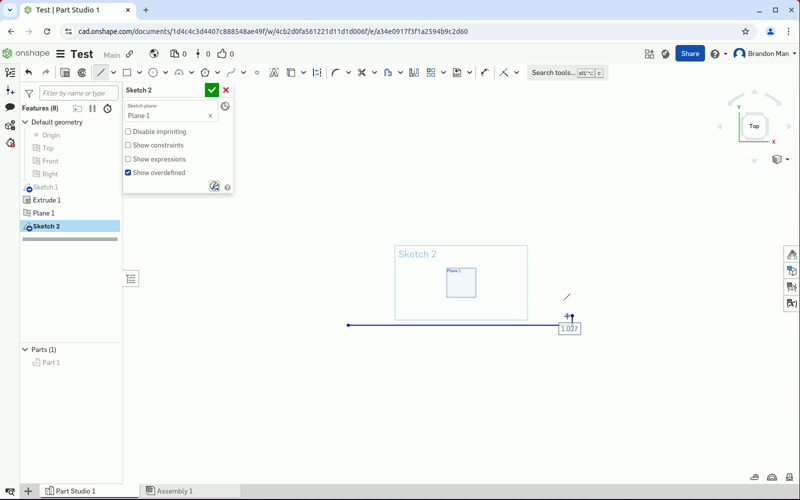
key_up(shift)
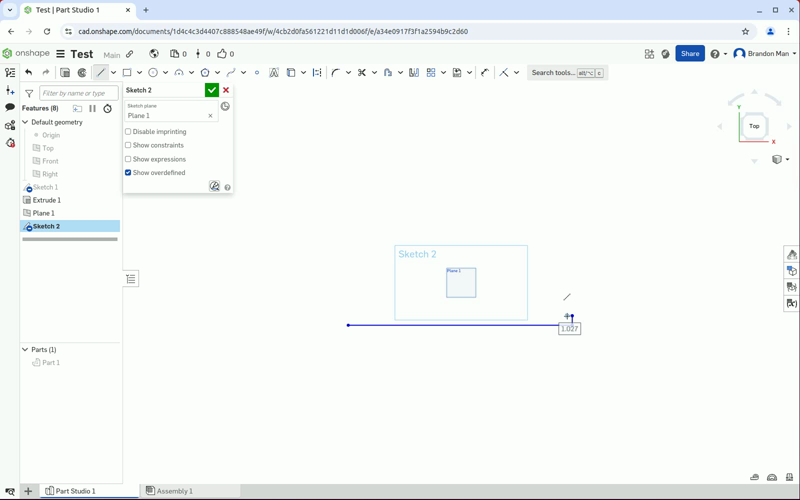
key_down(shift)
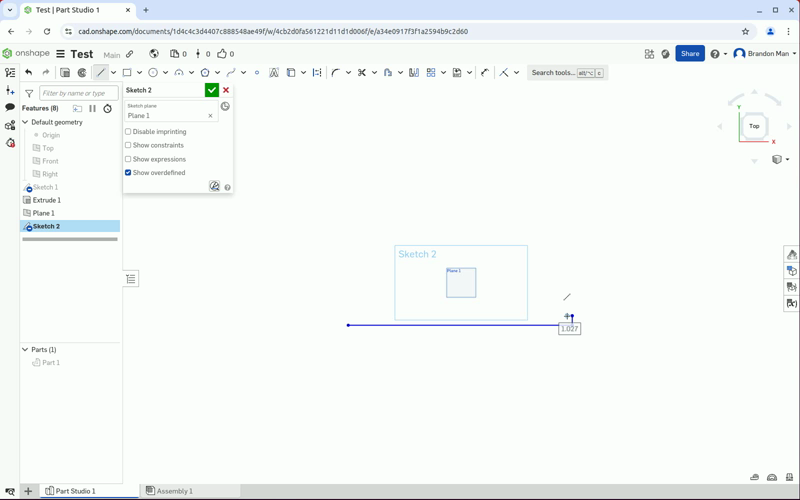
mouse_move(353, 315)
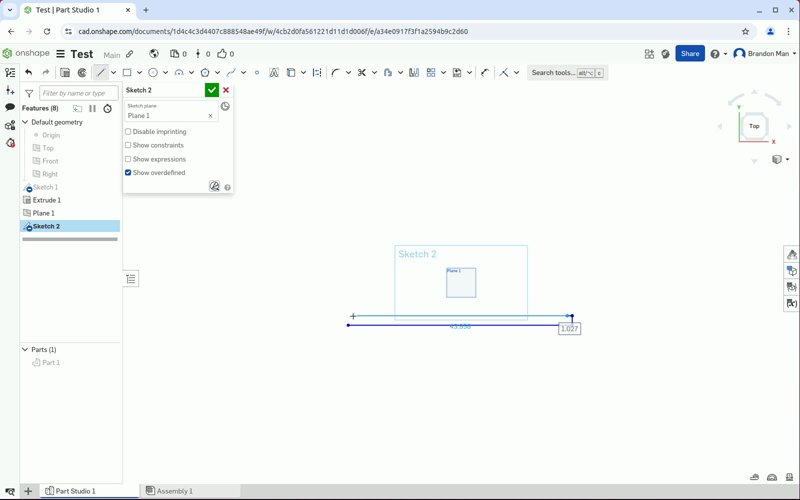
click(353, 315)
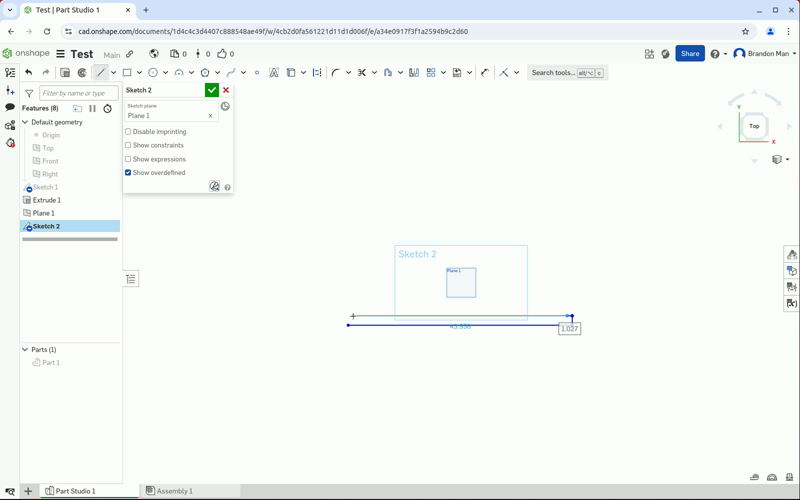
key_up(shift)
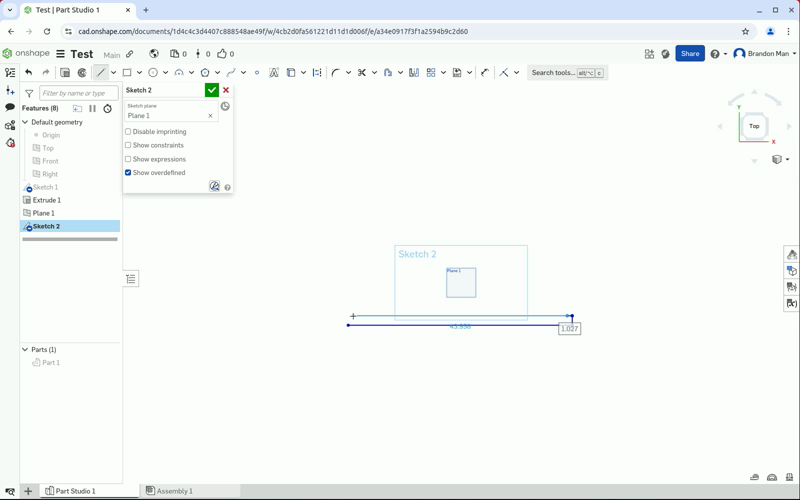
key_down(shift)
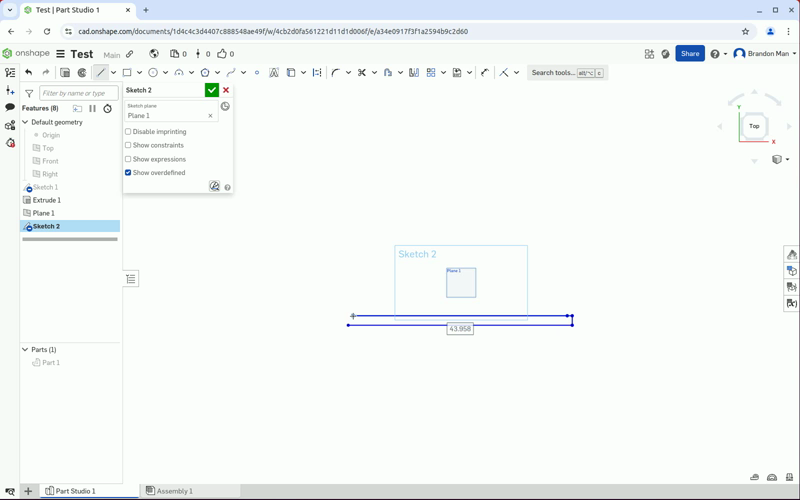
mouse_move(383, 315)
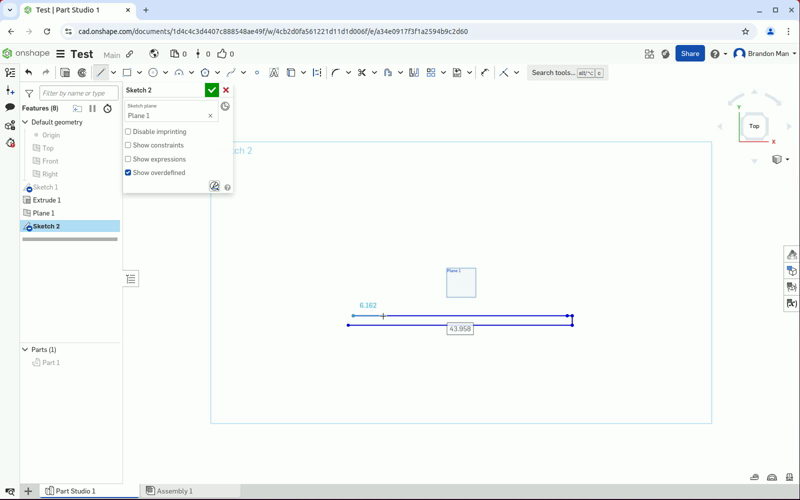
mouse_move(348, 315)
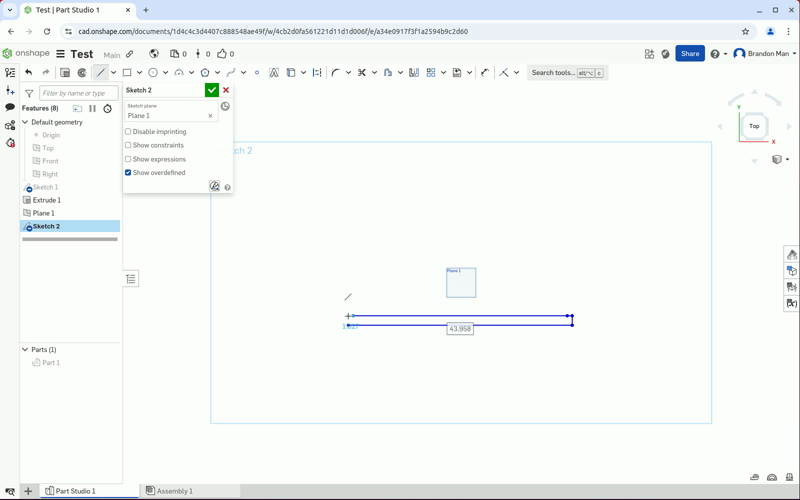
scroll(6)
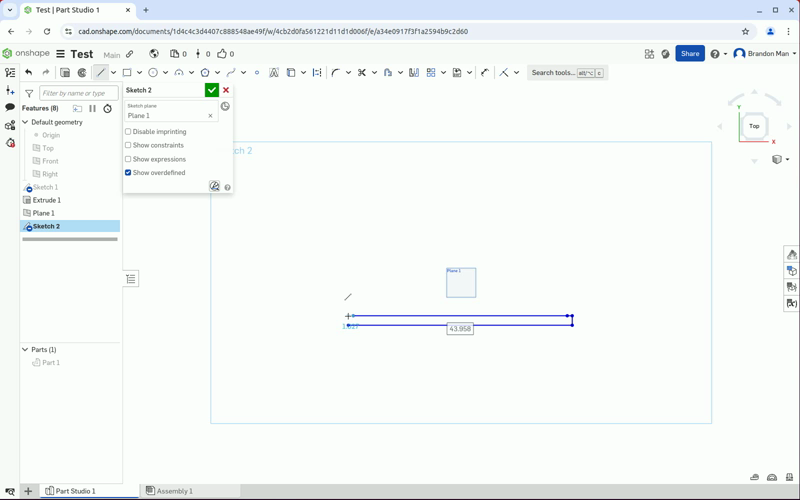
scroll(6)
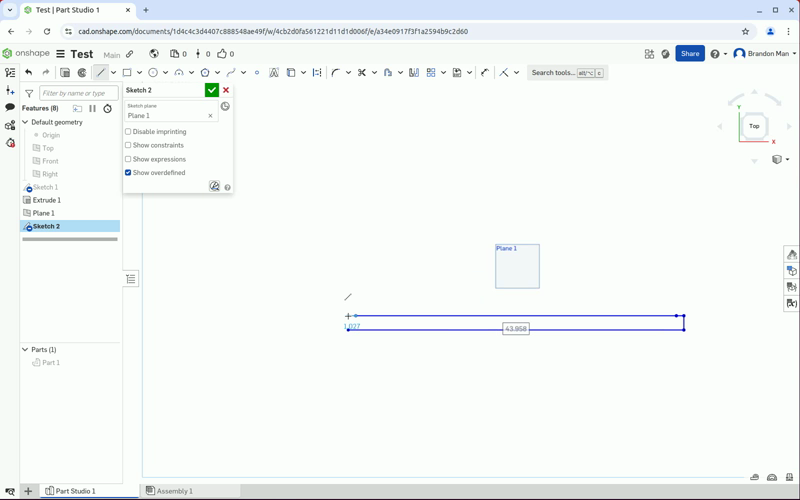
scroll(6)
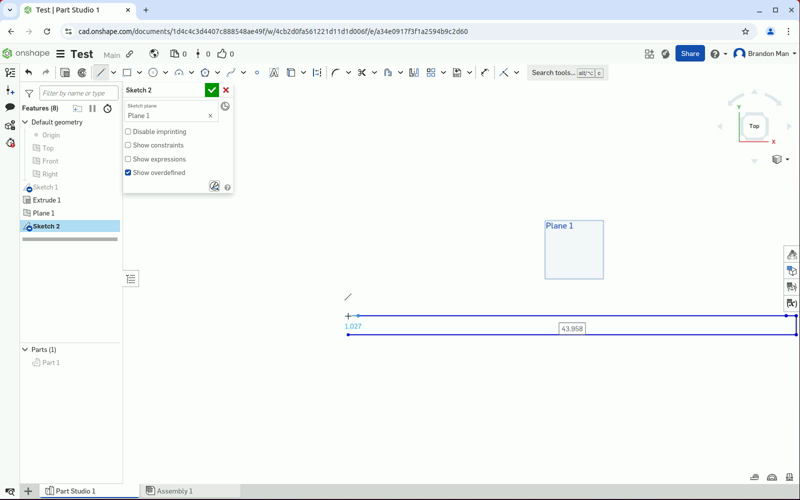
scroll(6)
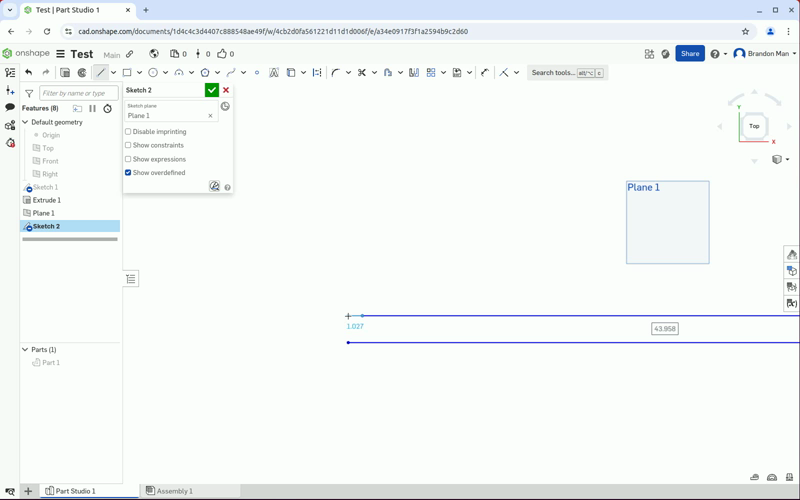
scroll(6)
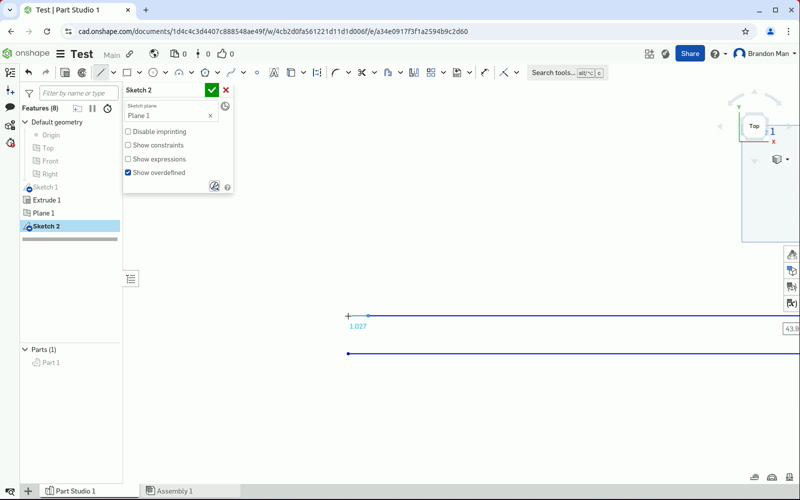
scroll(6)
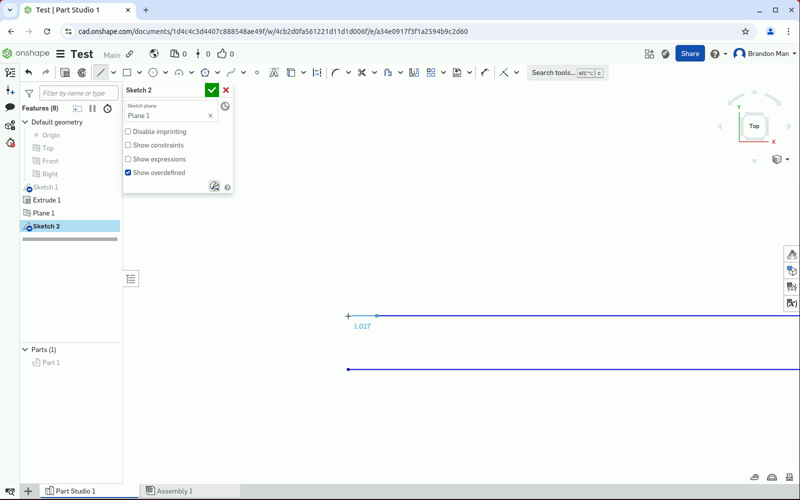
scroll(6)
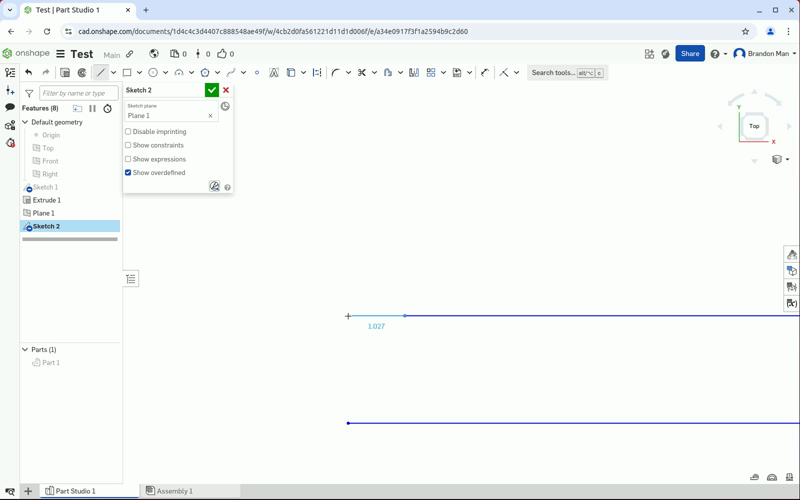
click(348, 315)
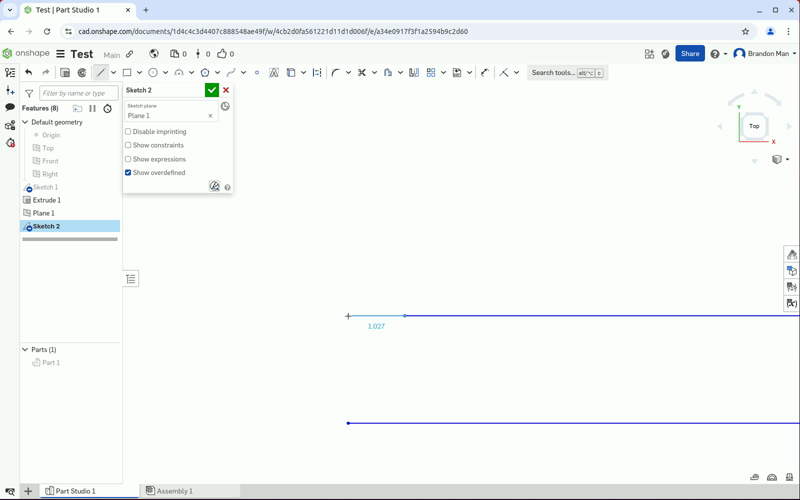
scroll(-6)
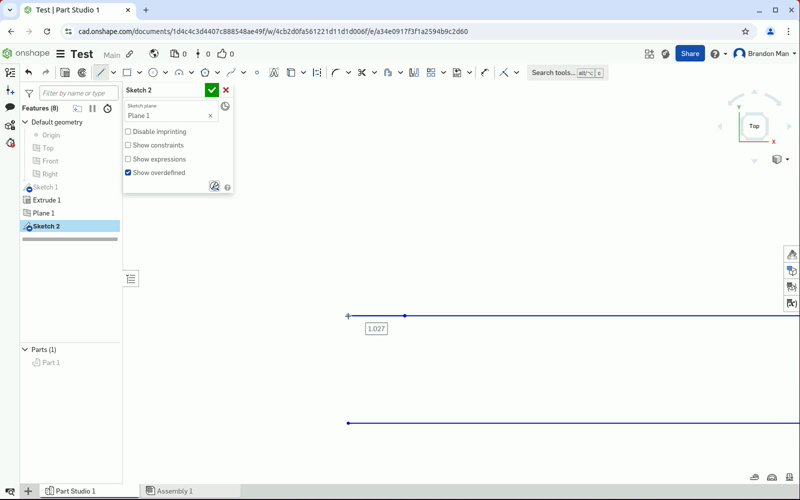
scroll(-6)
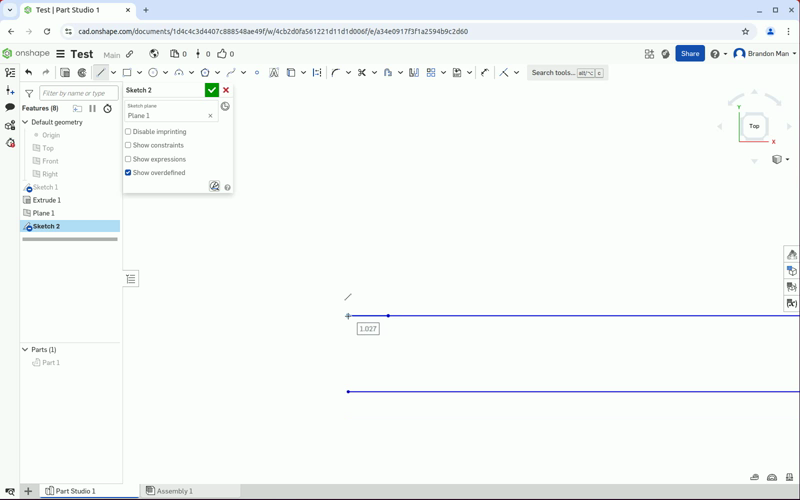
scroll(-6)
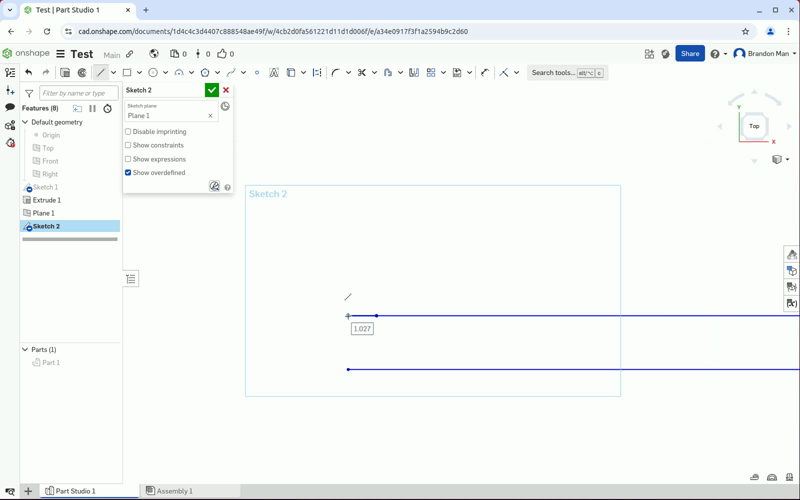
scroll(-6)
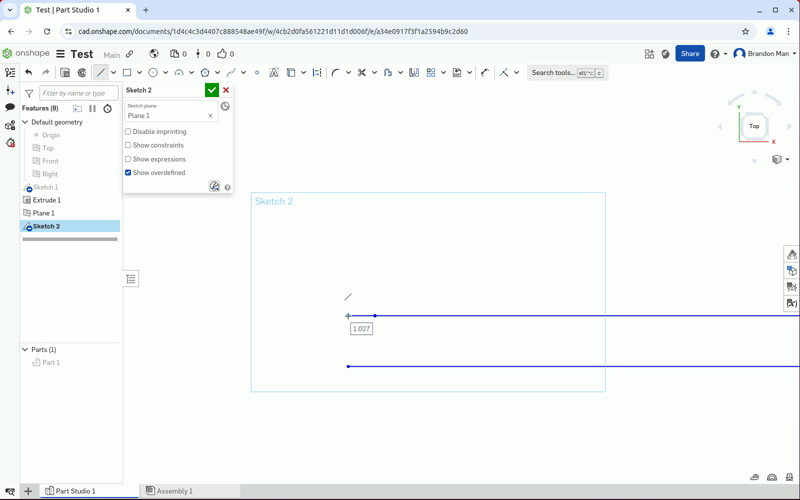
scroll(-6)
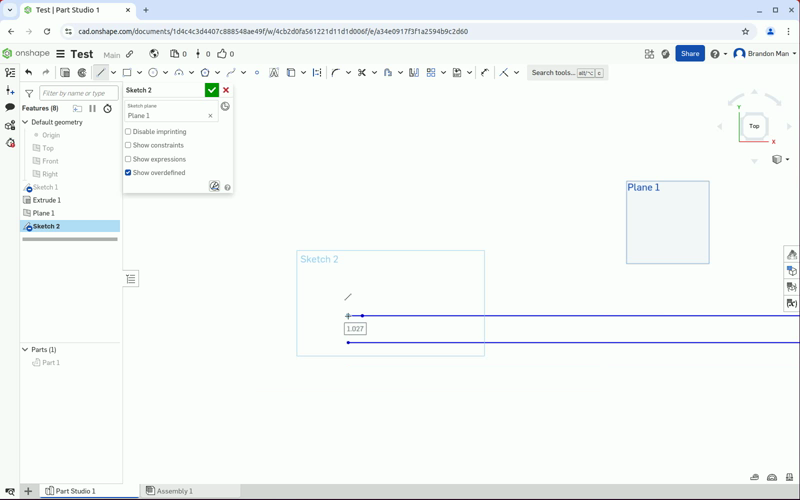
scroll(-6)
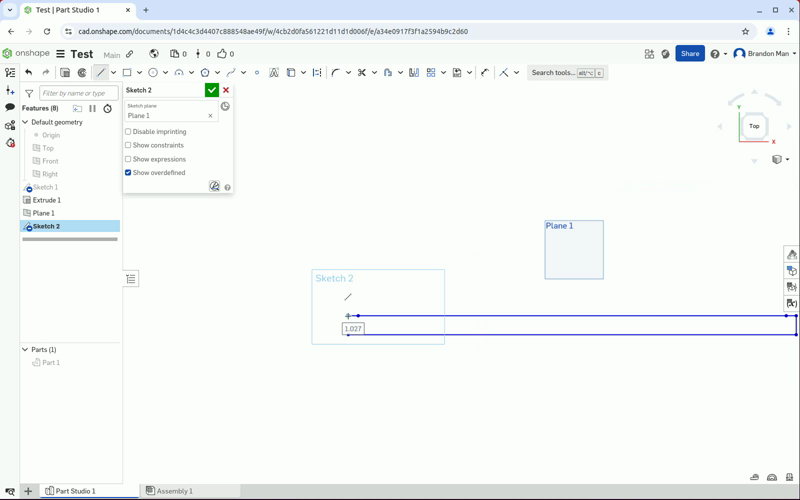
scroll(-6)
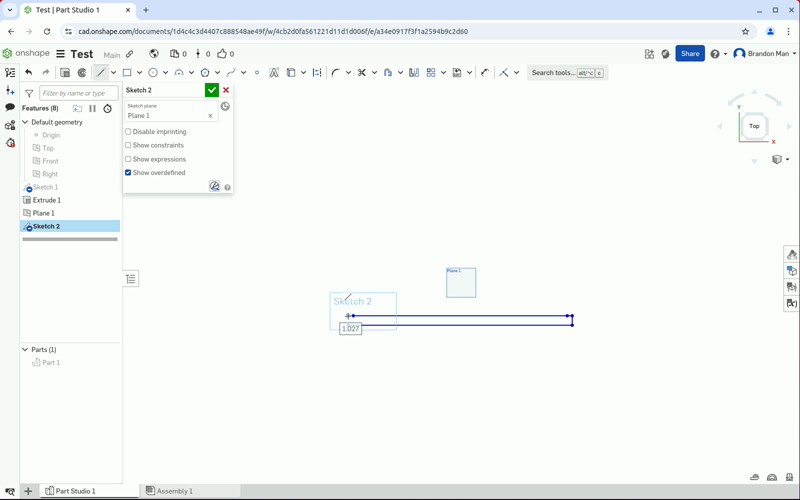
key_up(shift)
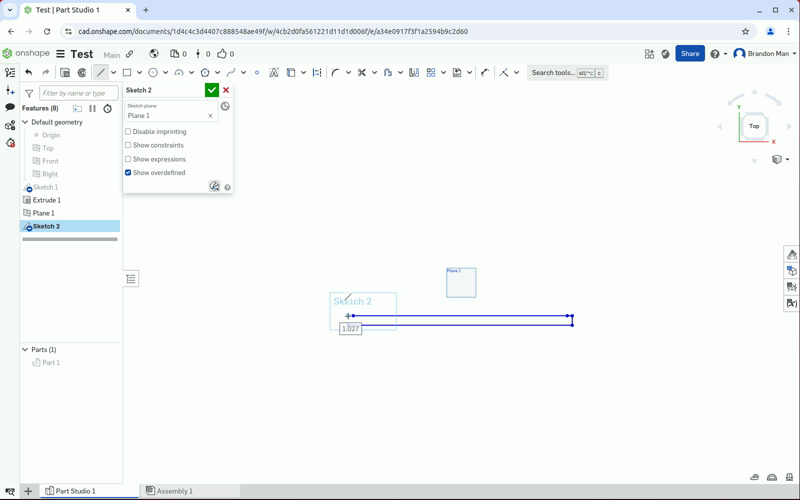
mouse_move(378, 315)
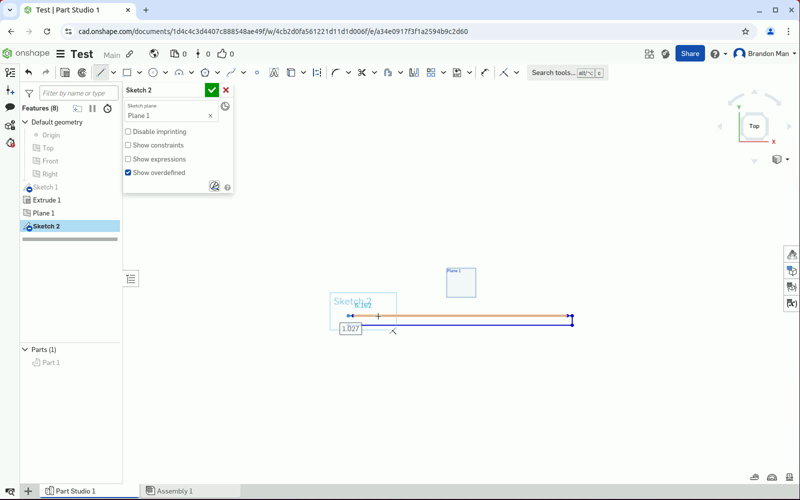
key_down(shift)
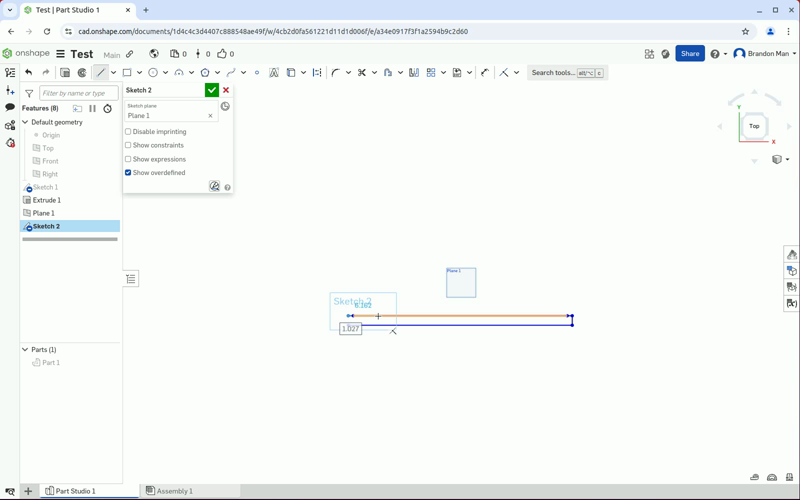
mouse_move(348, 325)
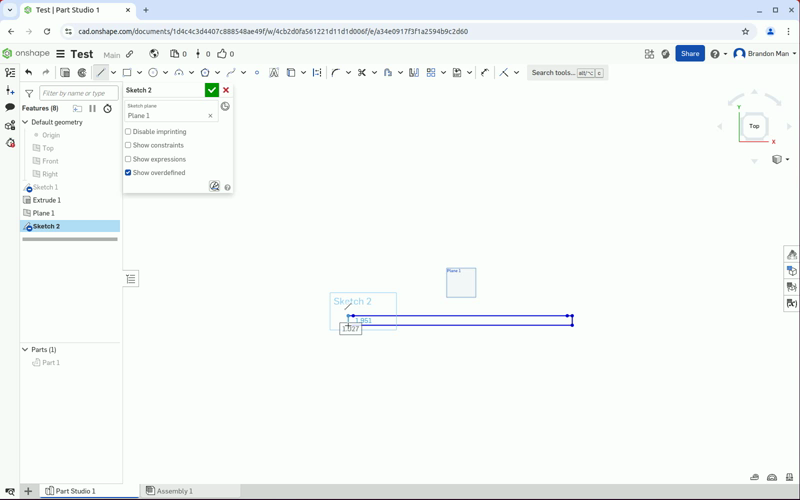
key_up(shift)
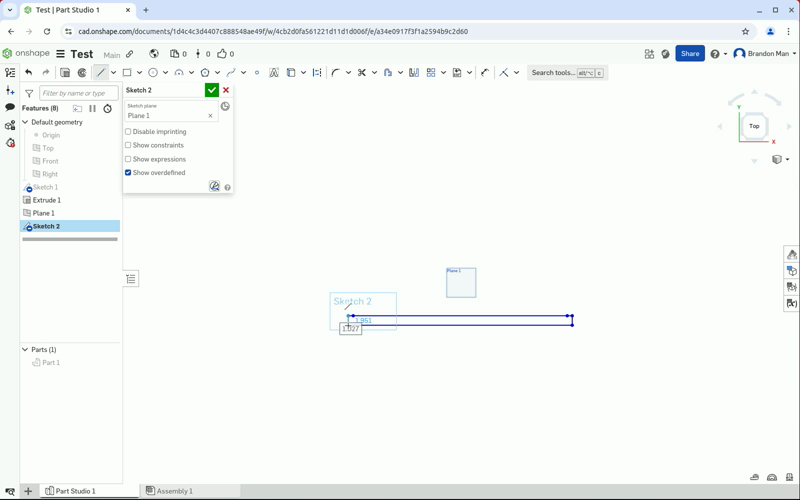
click(348, 325)
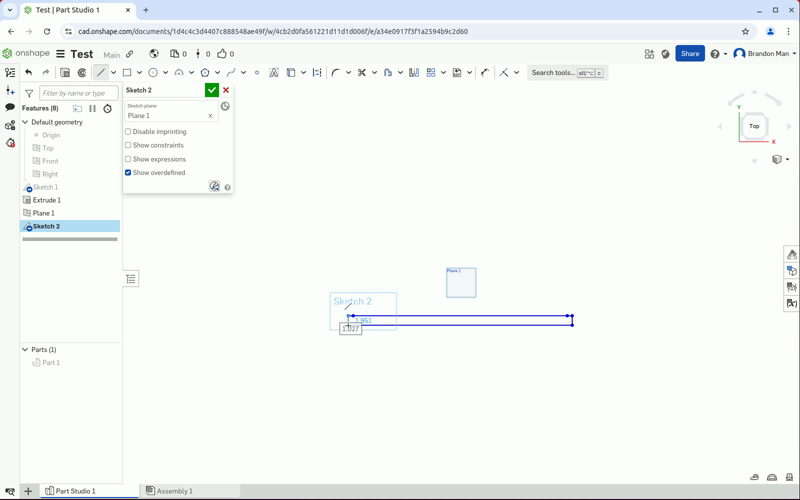
key(esc)
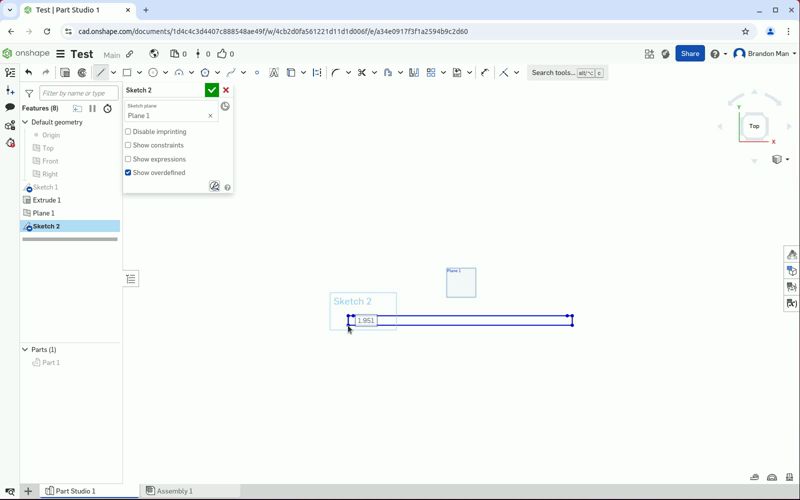
mouse_move(551, 322)
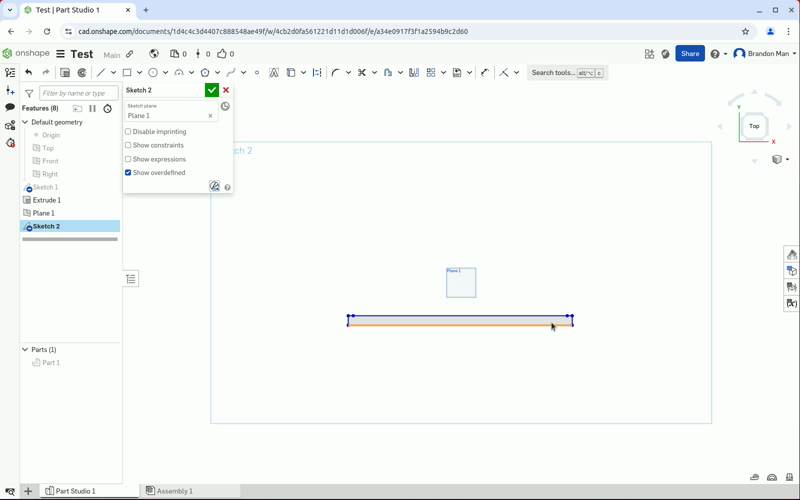
click(551, 322)
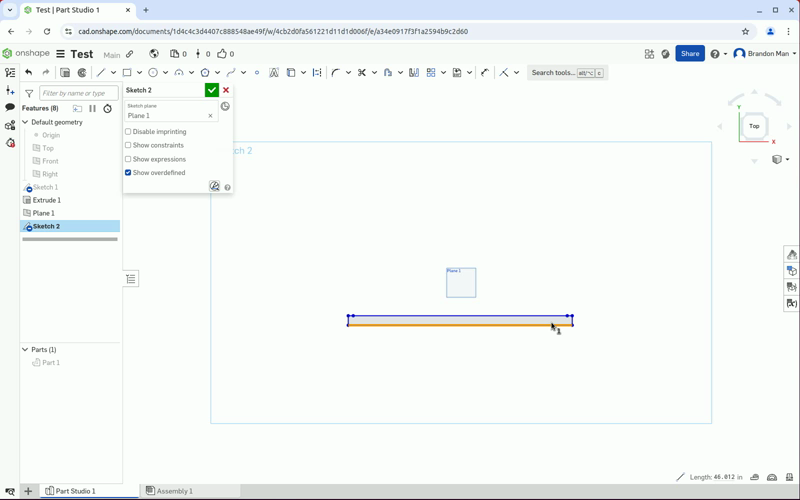
mouse_move(73, 352)
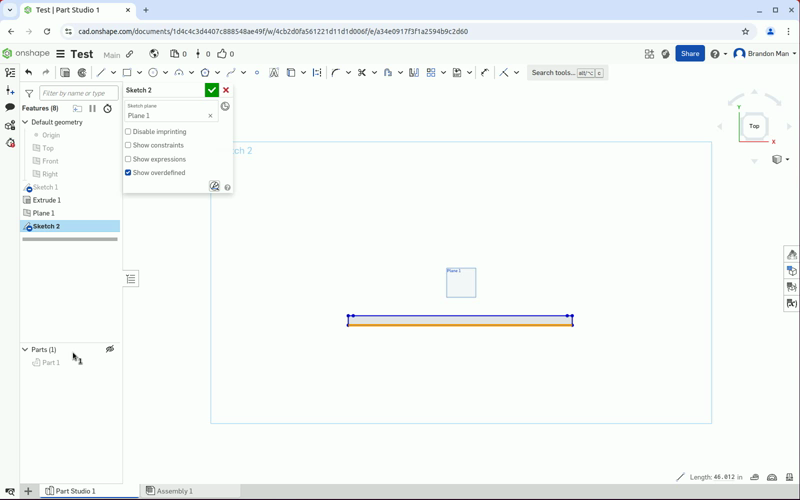
key(shift+y)
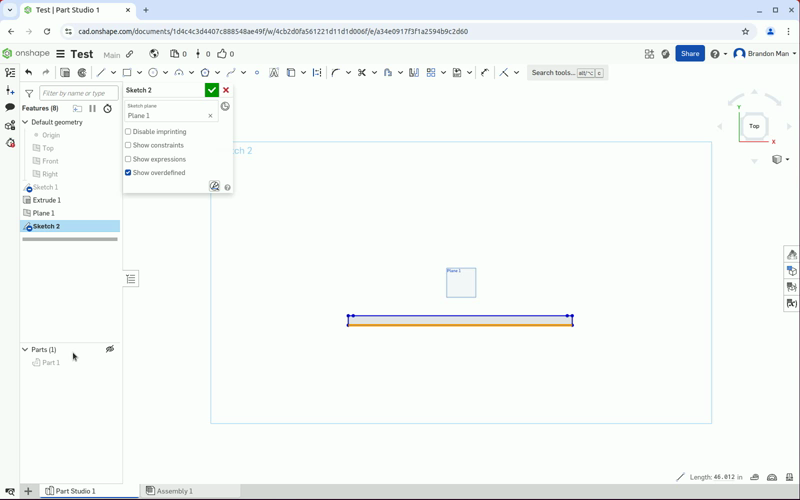
key(shift+e)
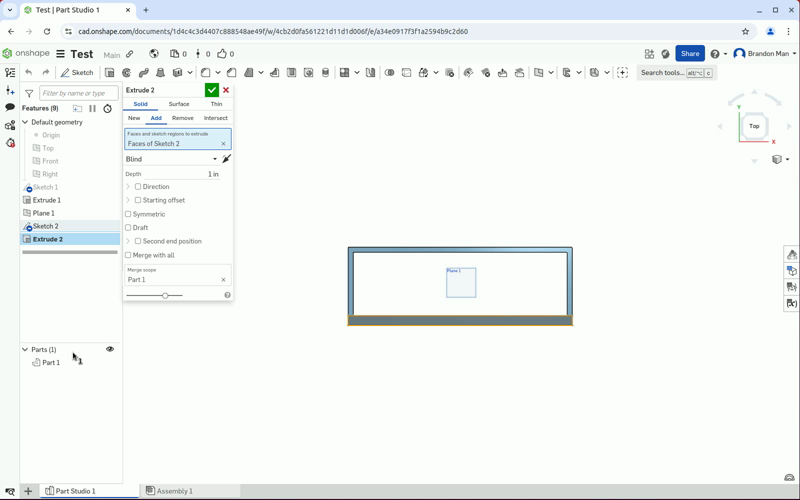
mouse_move(143, 106)
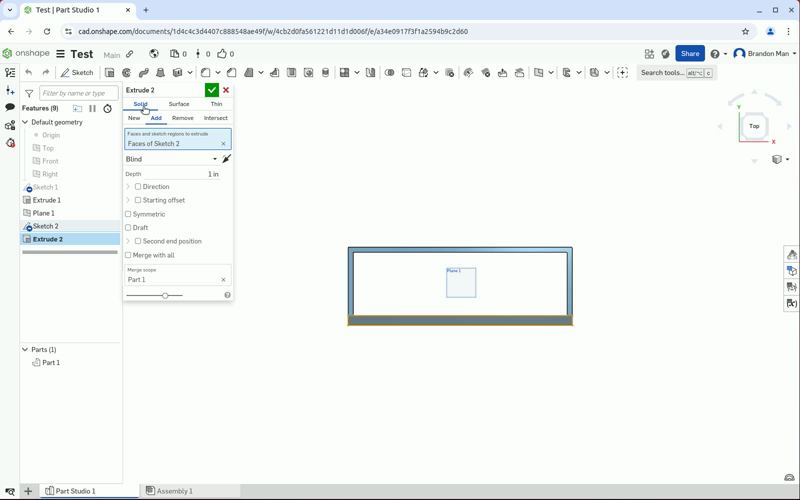
click(143, 106)
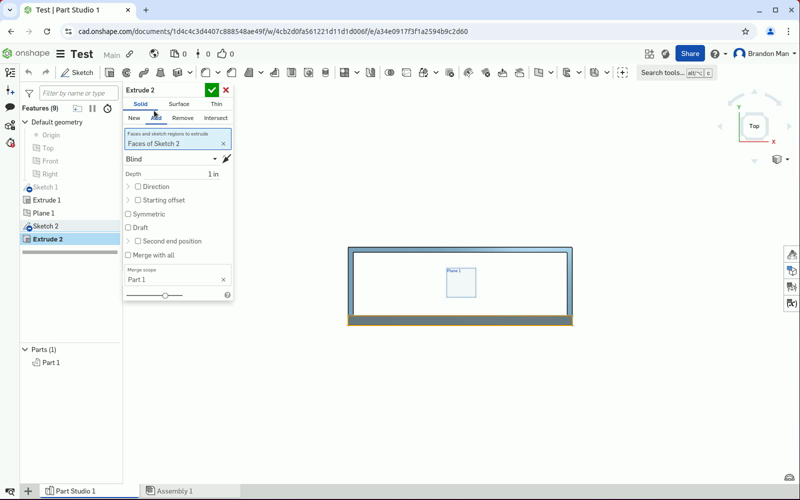
mouse_move(186, 120)
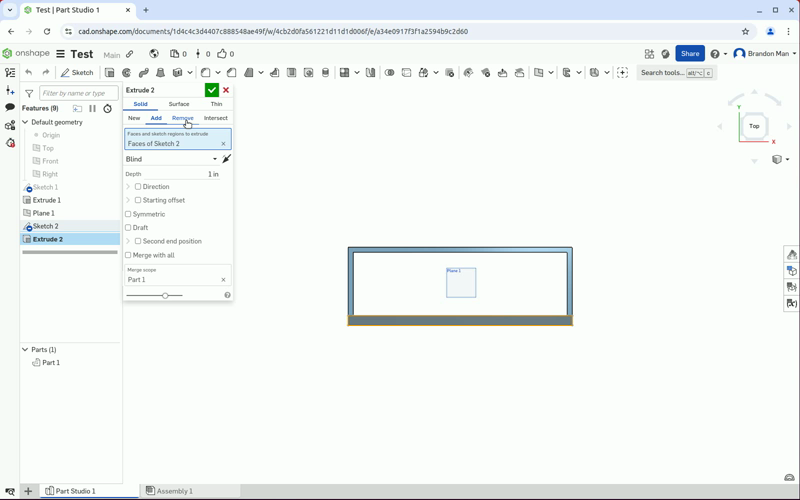
click(186, 120)
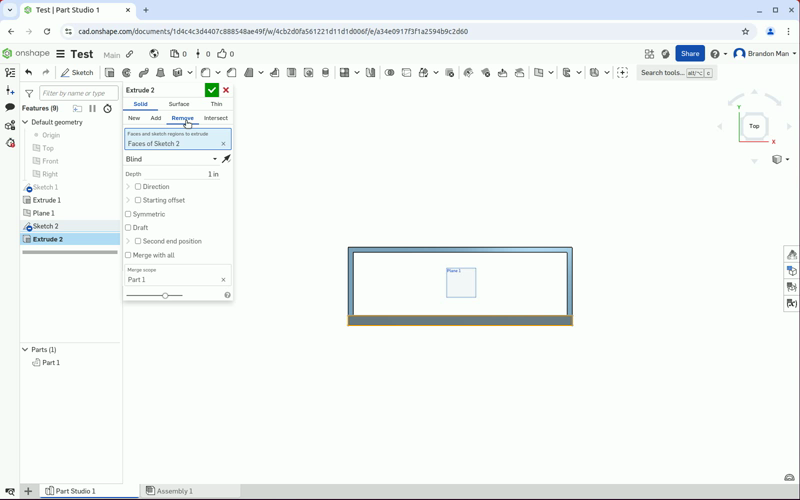
key(tab, 4)
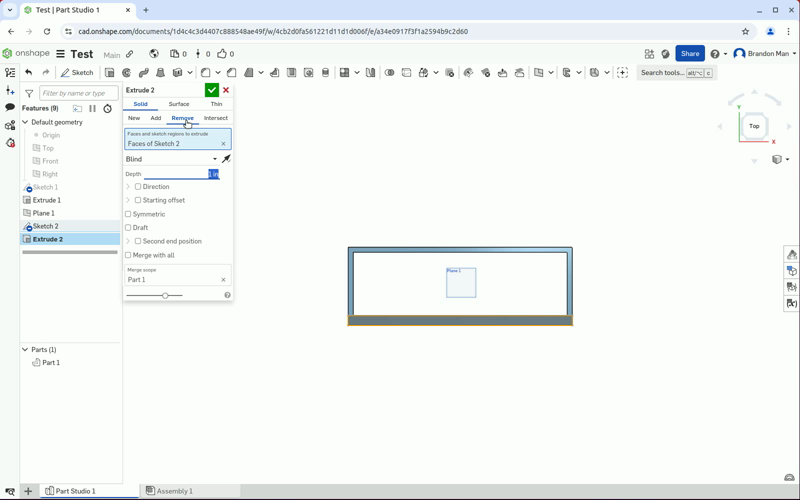
text(0.481)
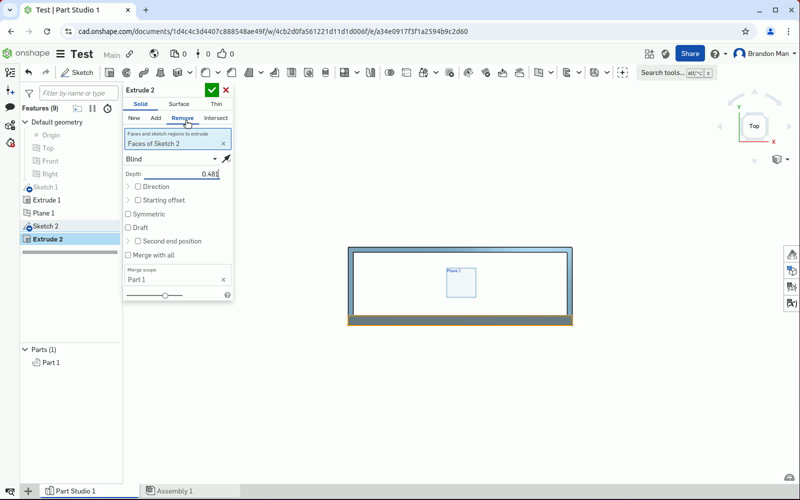
key(tab, 6)
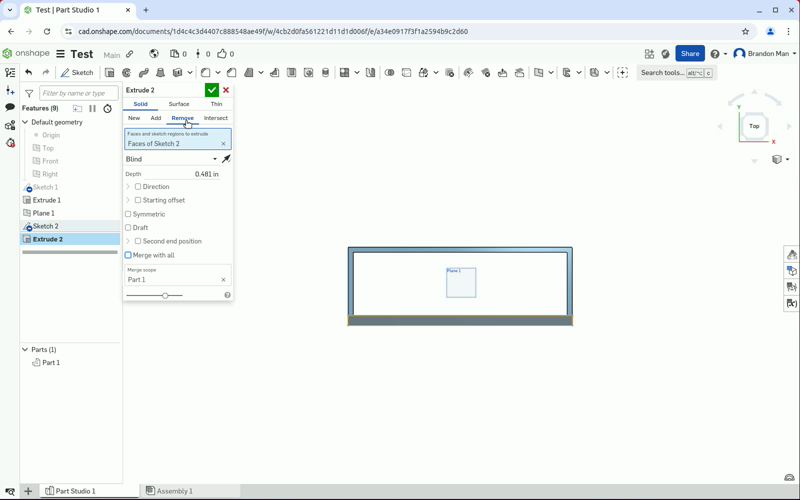
key(space)
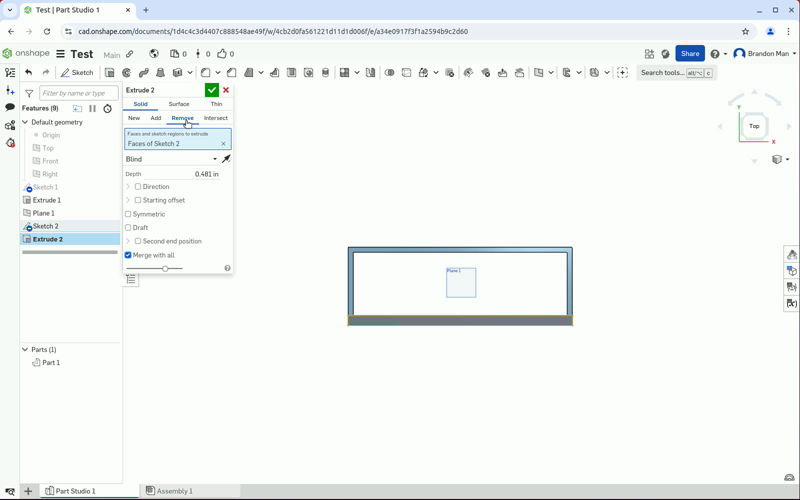
key(enter)
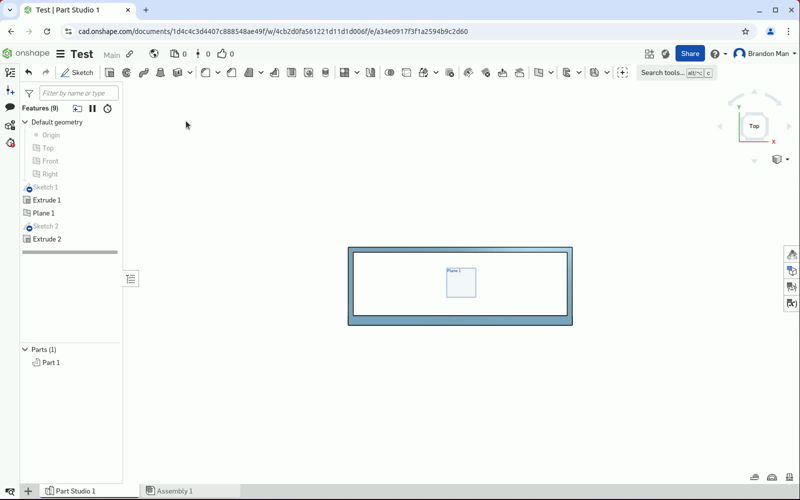
key(shift+h)
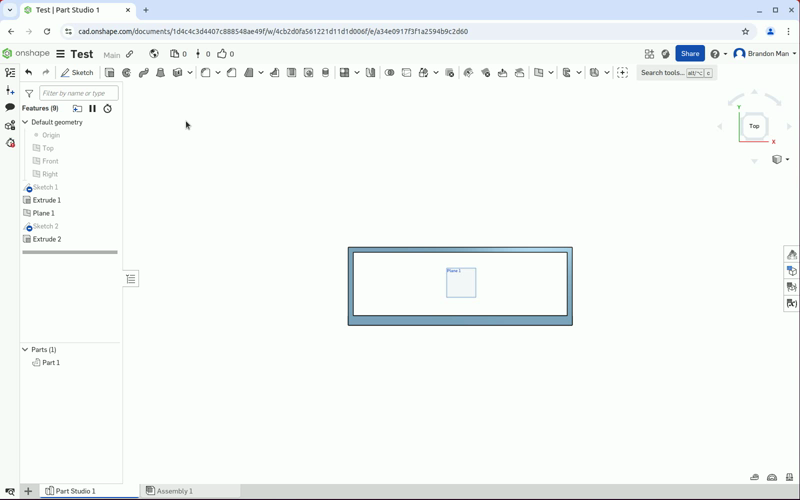
key(shift+h)
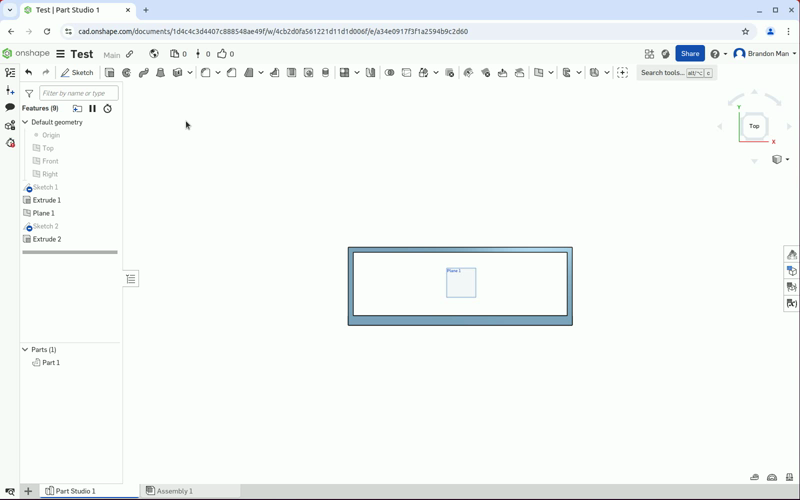
mouse_move(73, 189)
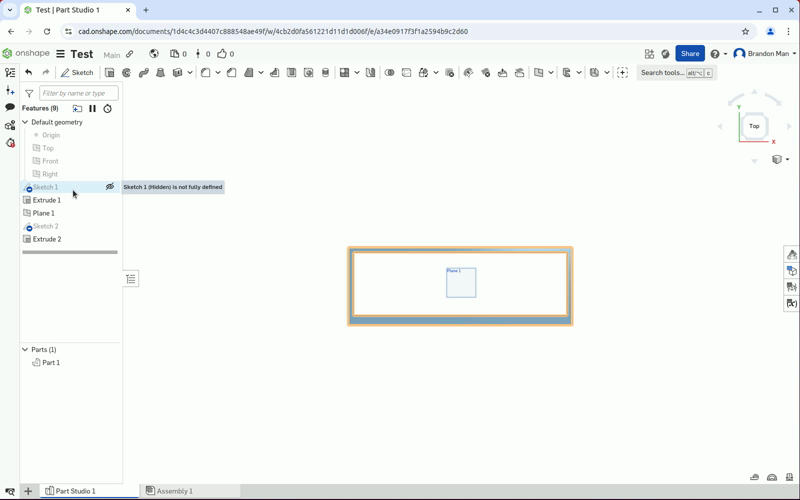
click(73, 189)
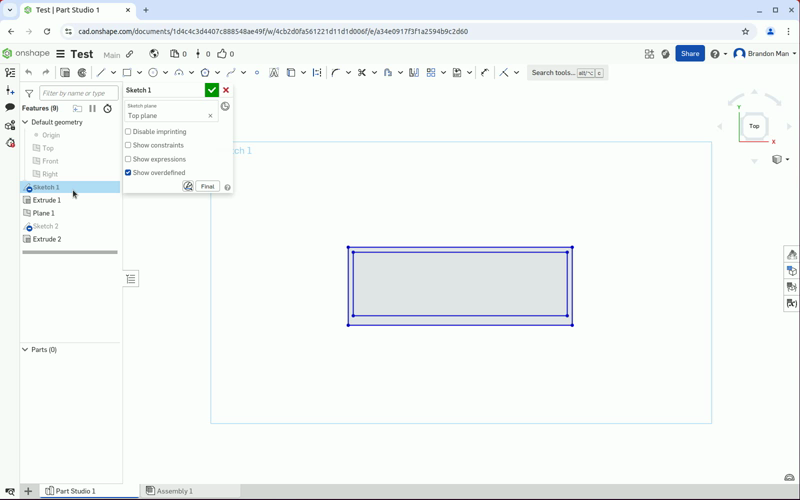
mouse_move(229, 92)
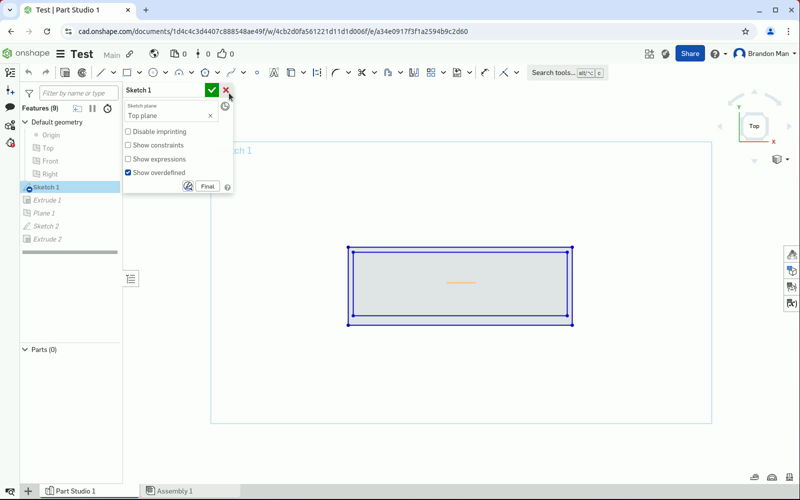
click(229, 92)
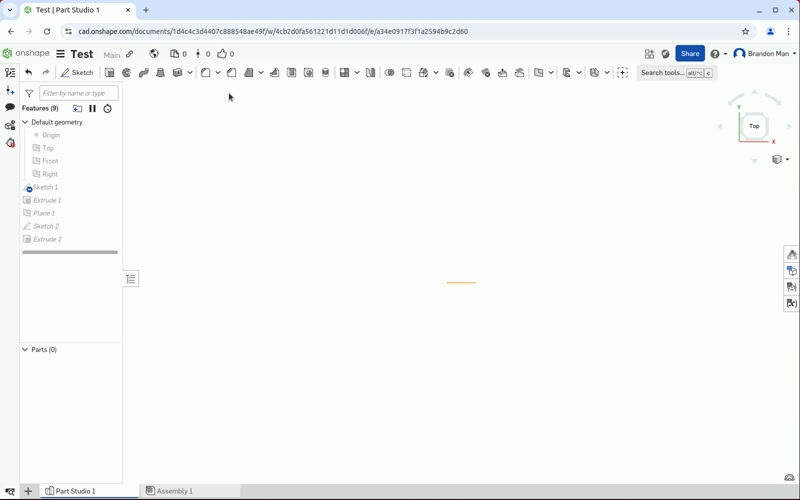
mouse_move(541, 75)
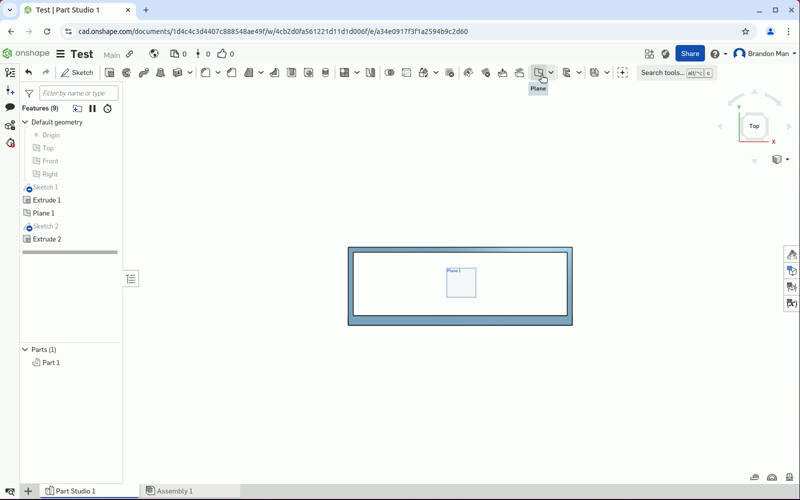
click(541, 75)
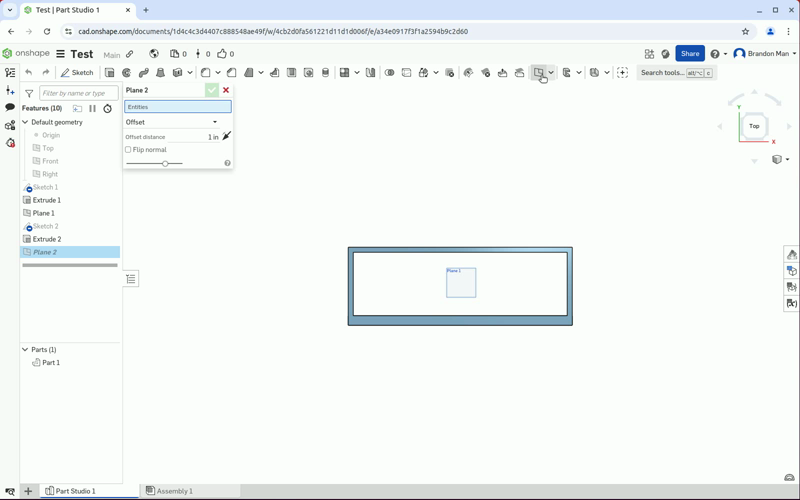
mouse_move(73, 150)
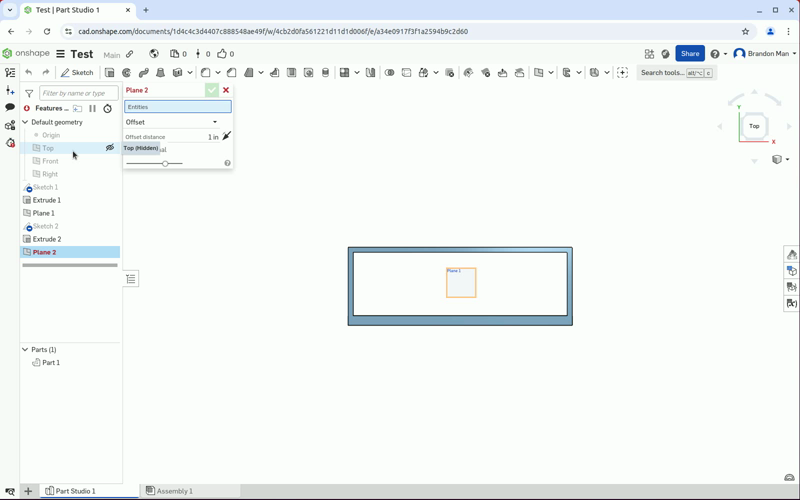
click(73, 150)
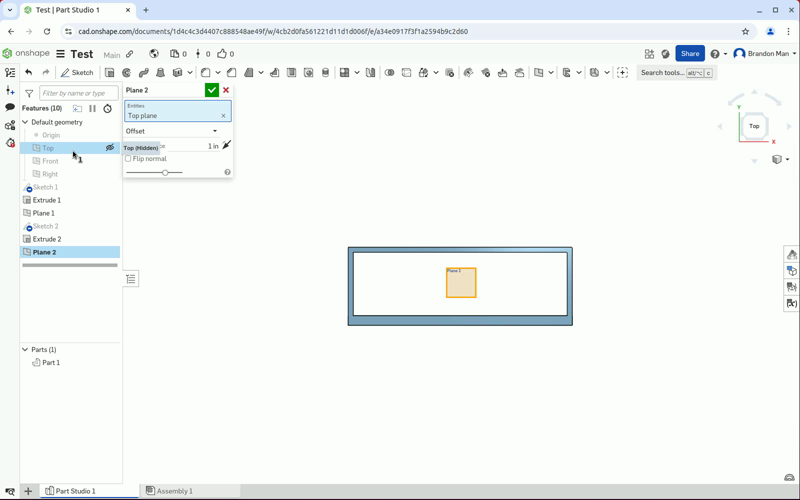
key(tab, 2)
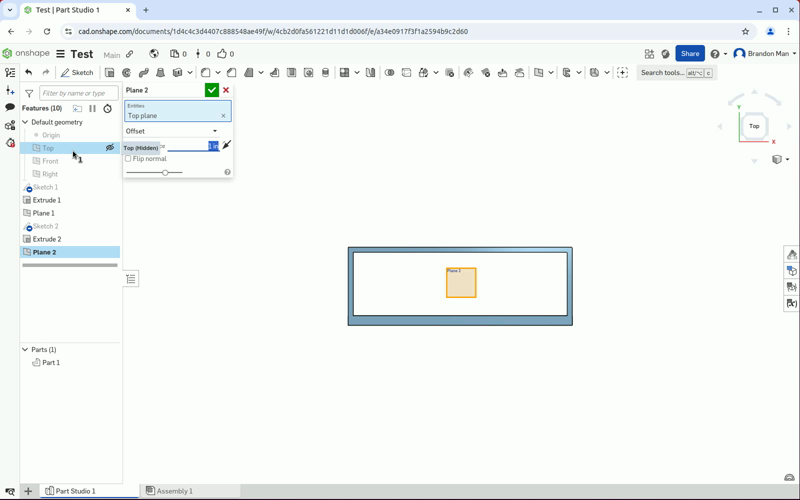
text(1.448)
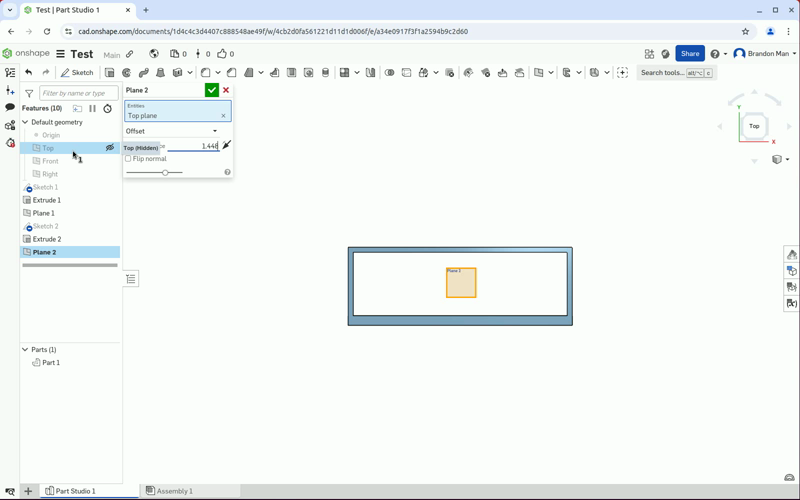
key(enter, 2)
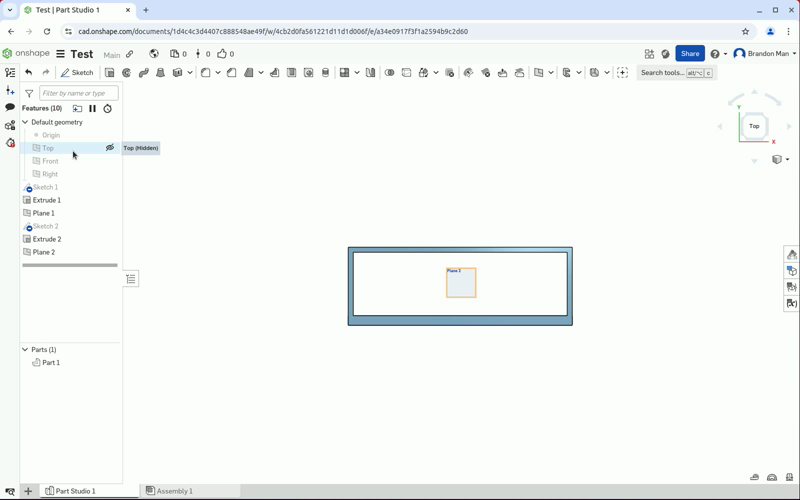
key(shift+s)
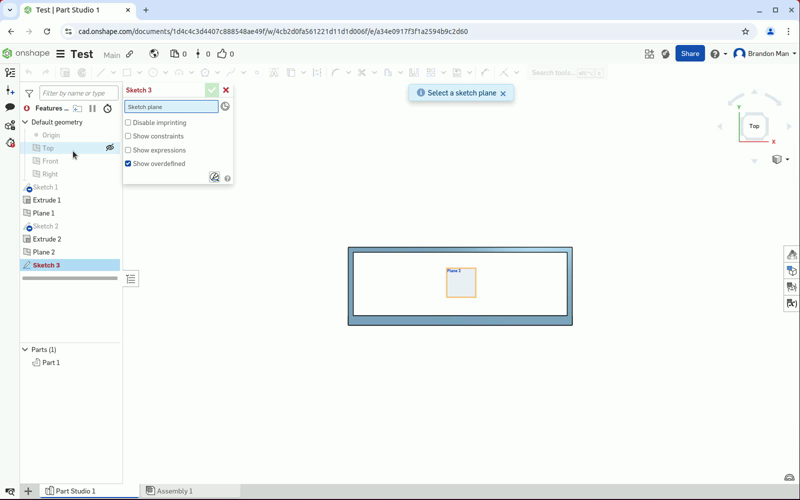
mouse_move(73, 254)
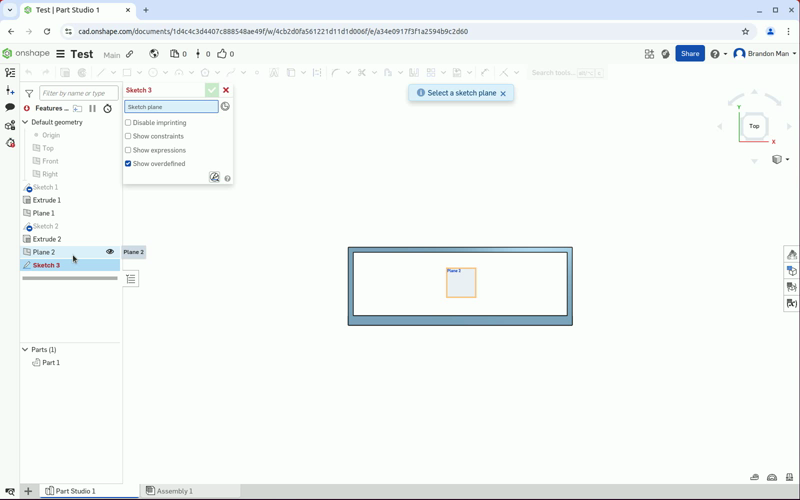
click(73, 254)
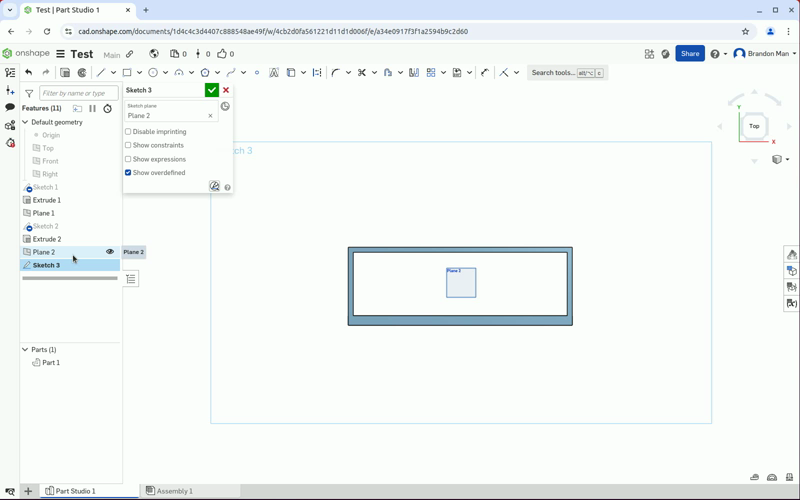
mouse_move(73, 352)
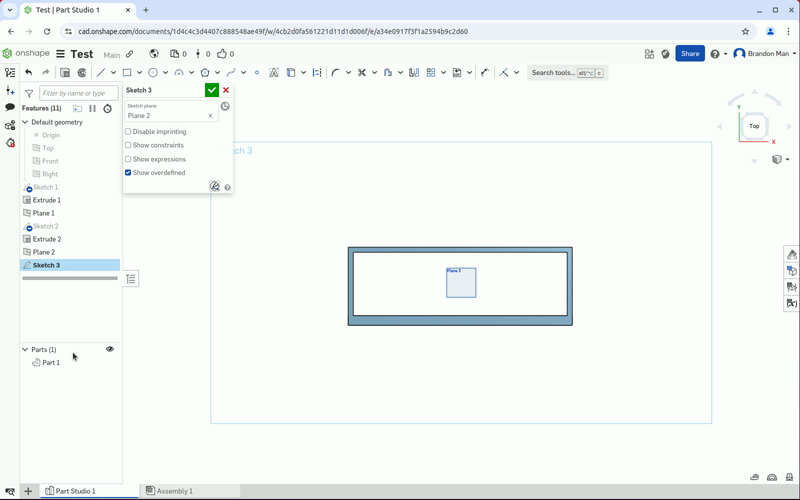
key(y)
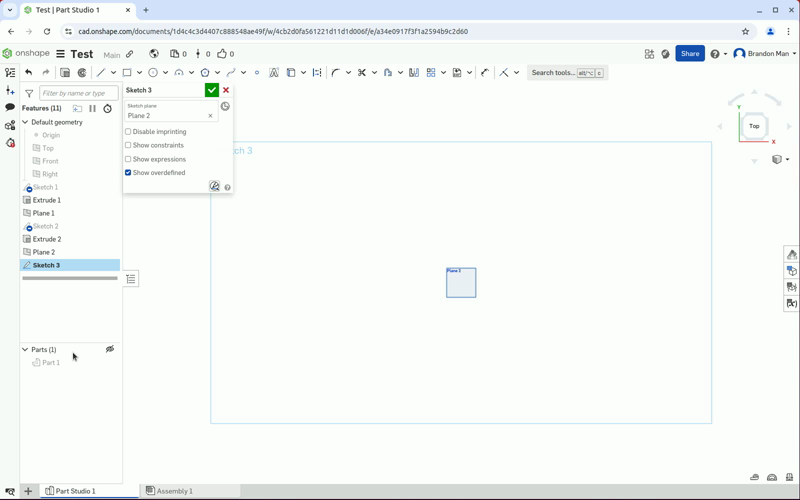
key(l)
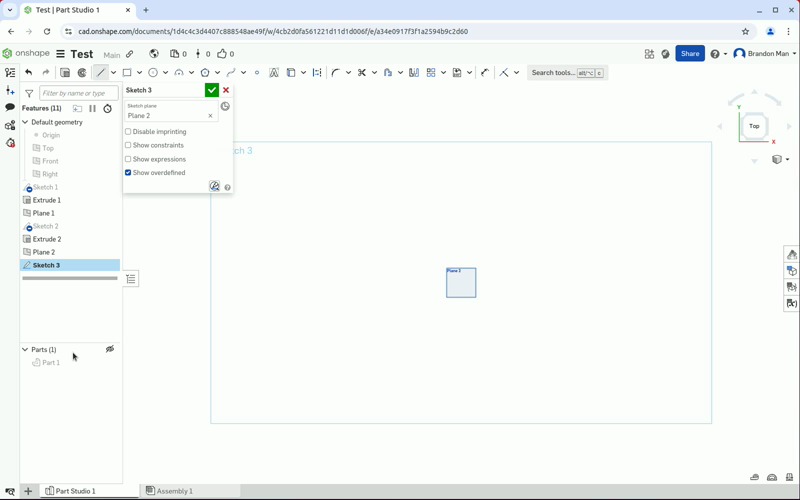
key_down(shift)
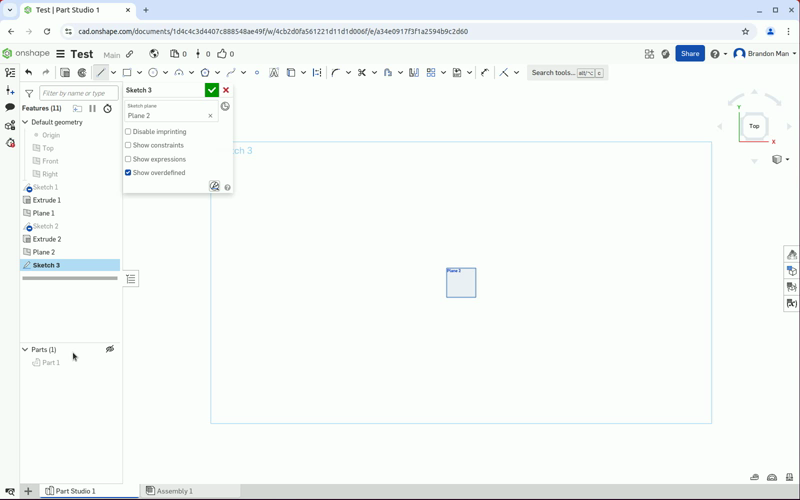
mouse_move(348, 325)
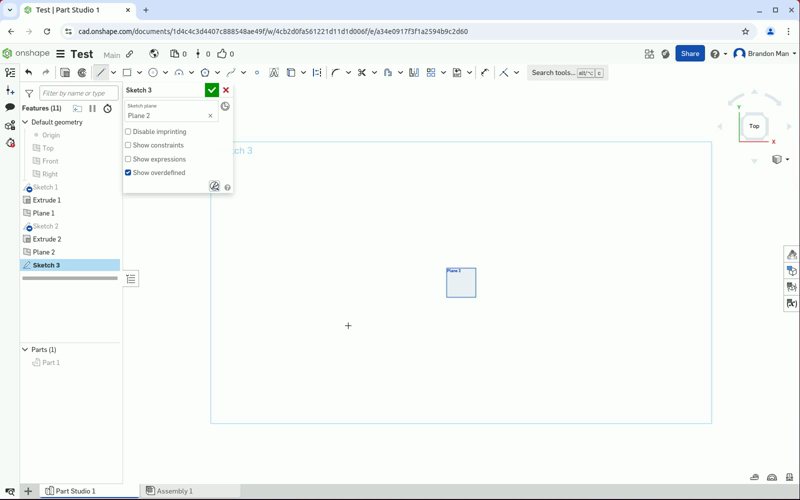
click(348, 325)
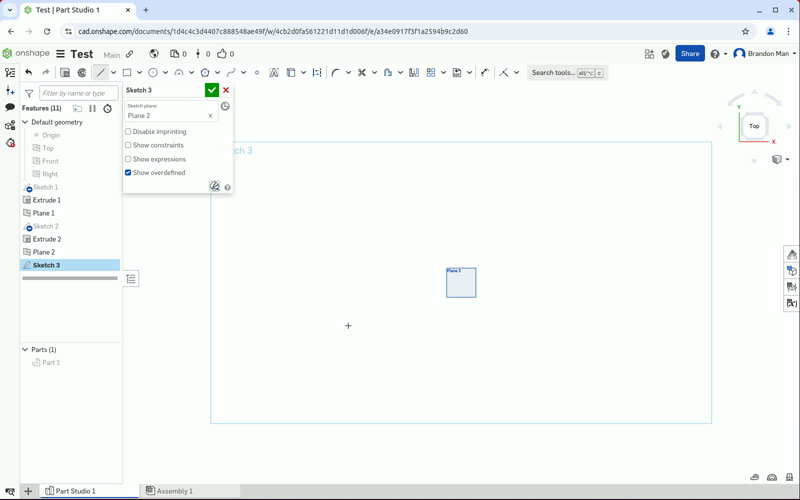
key_up(shift)
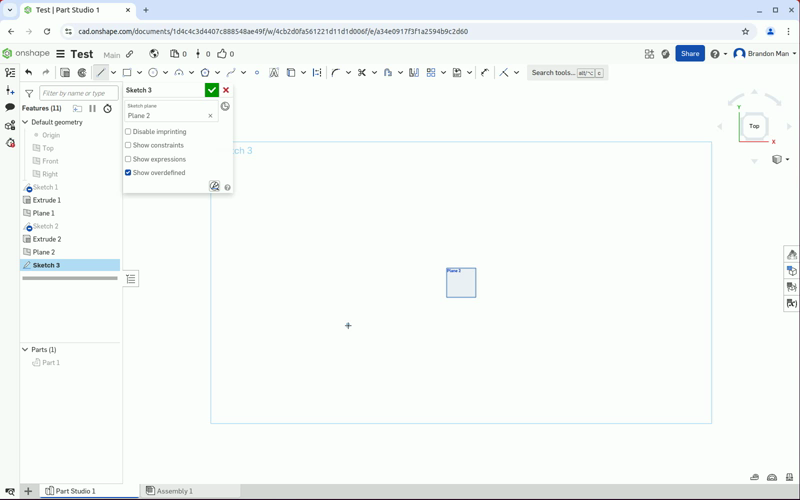
key_down(shift)
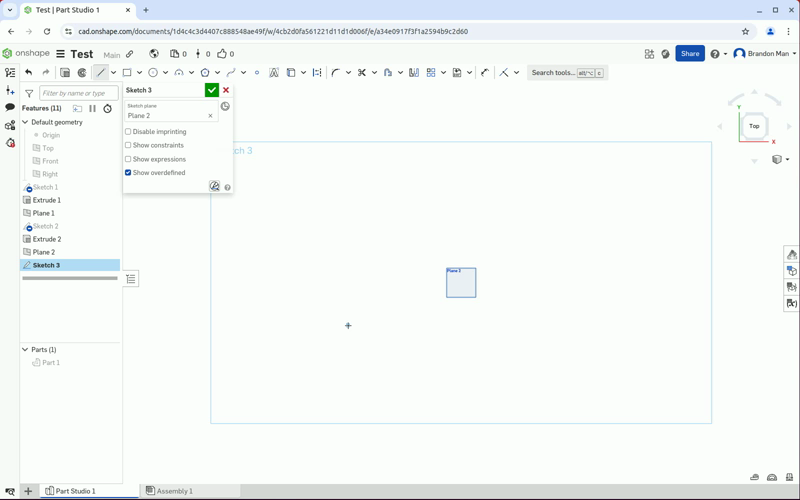
mouse_move(378, 325)
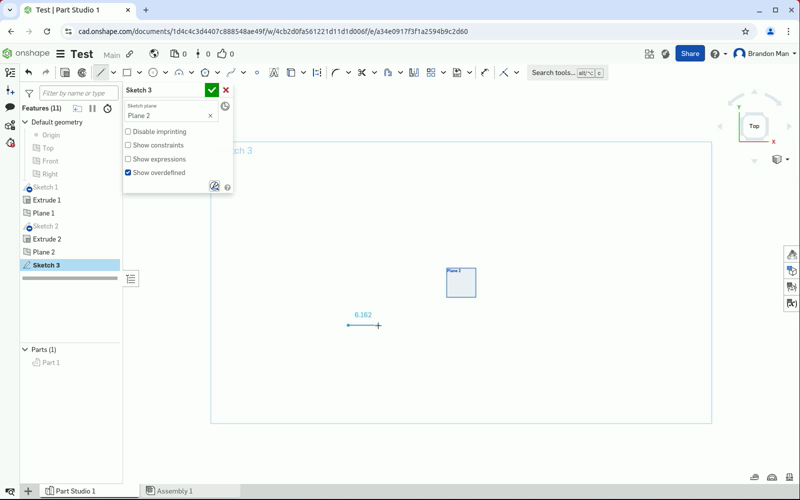
mouse_move(356, 325)
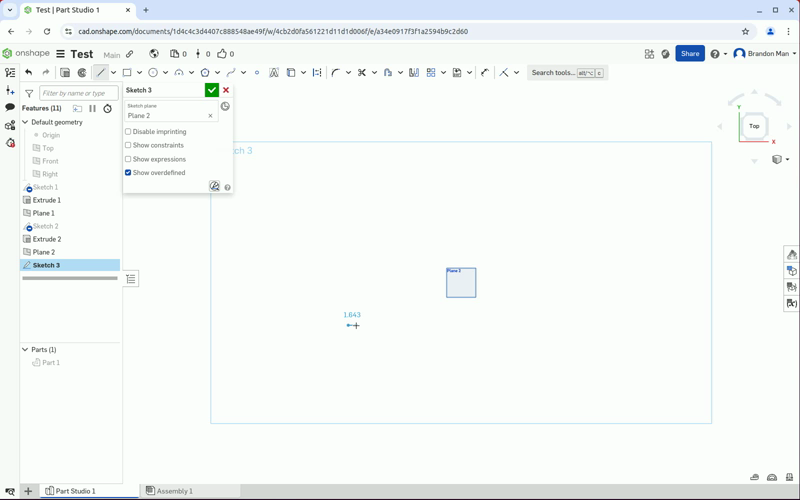
click(356, 325)
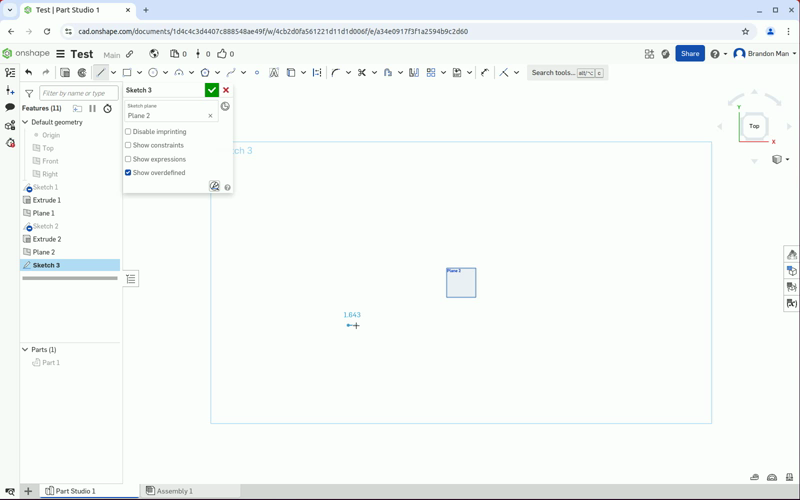
key_up(shift)
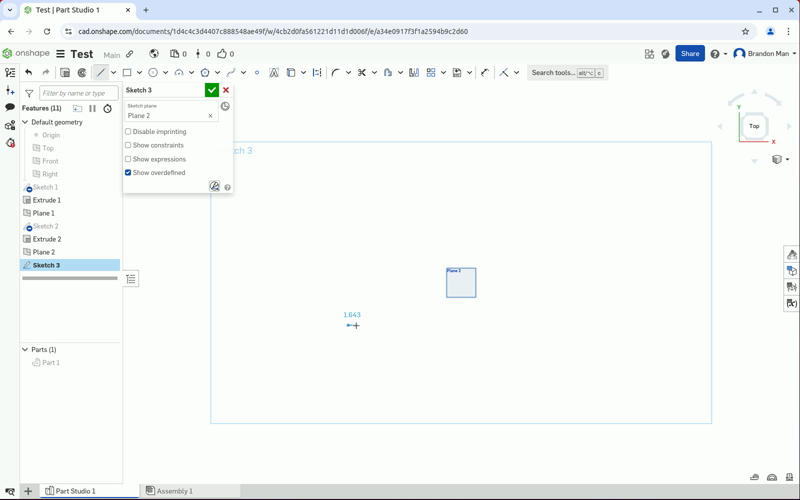
key_down(shift)
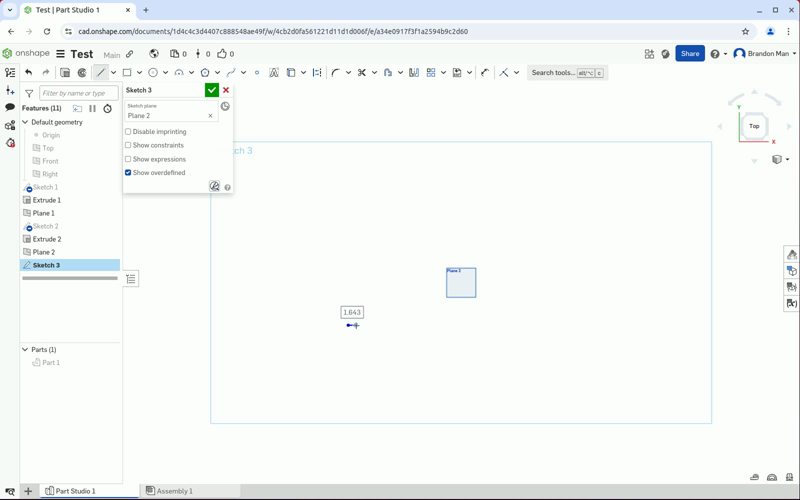
mouse_move(386, 325)
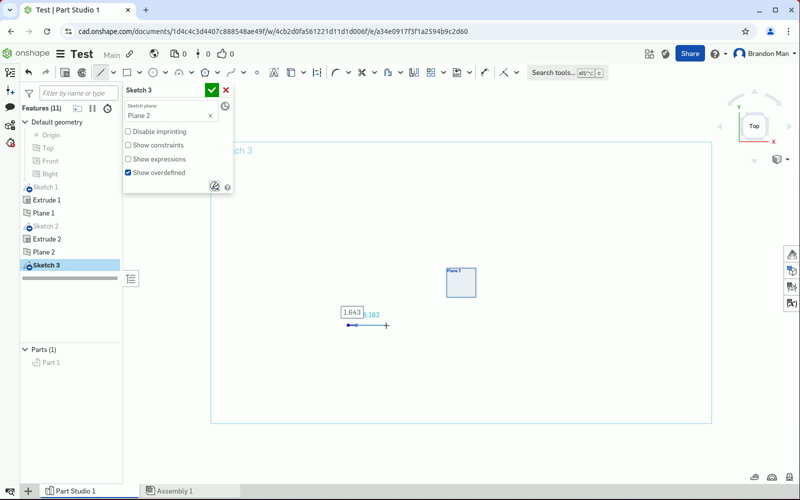
mouse_move(356, 314)
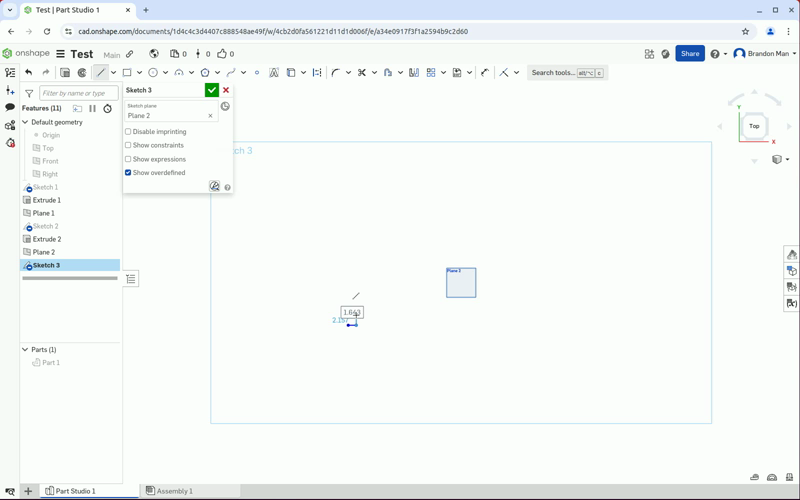
click(356, 314)
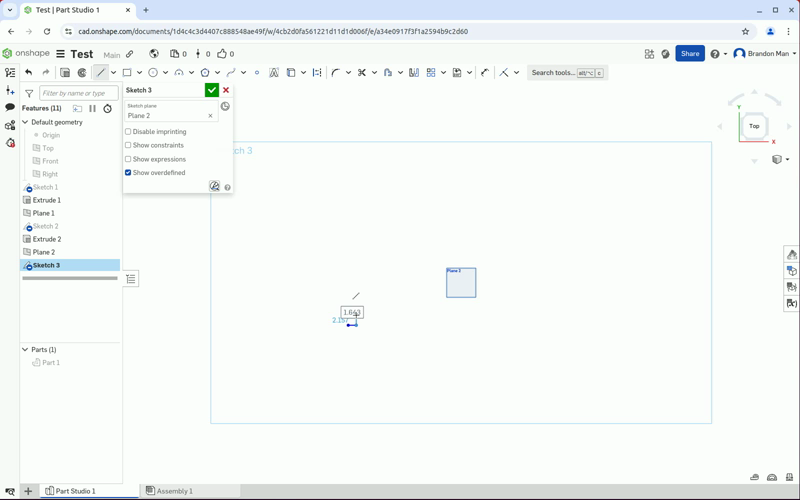
key_up(shift)
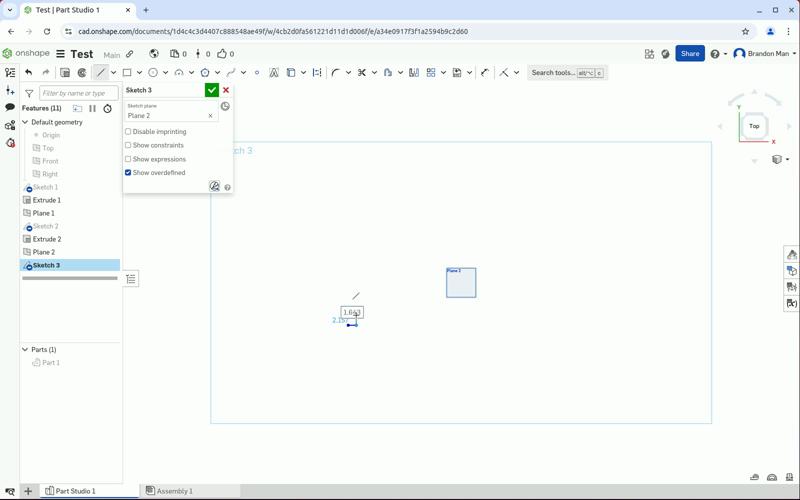
key_down(shift)
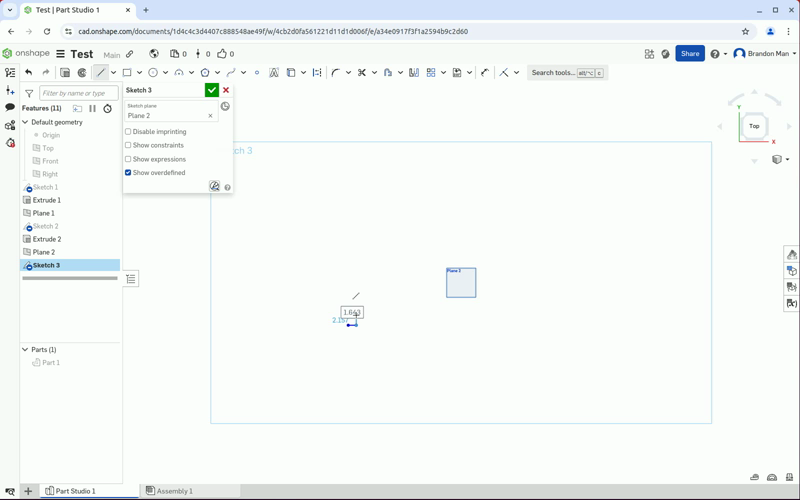
mouse_move(386, 314)
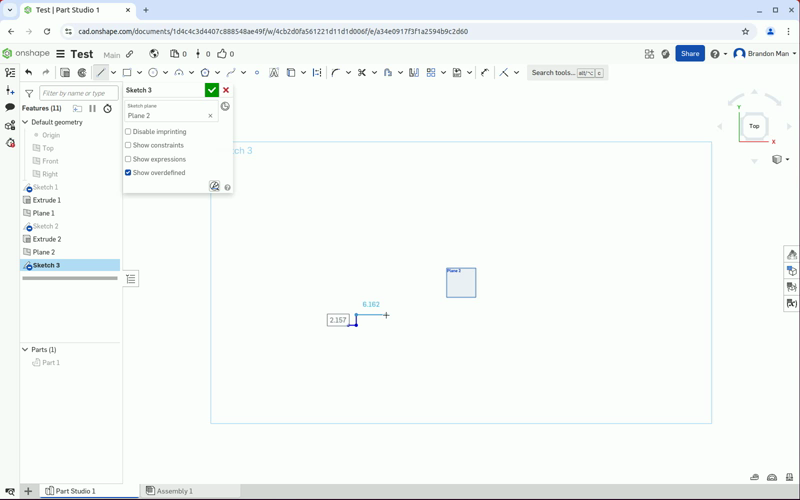
mouse_move(353, 314)
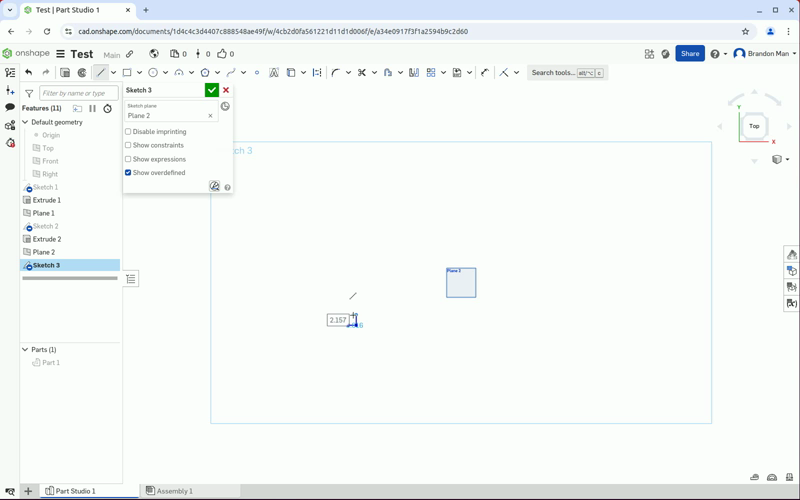
scroll(6)
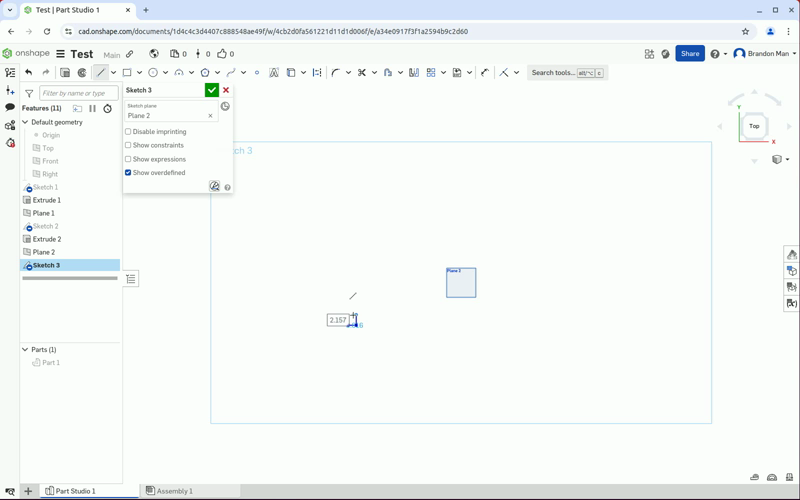
scroll(6)
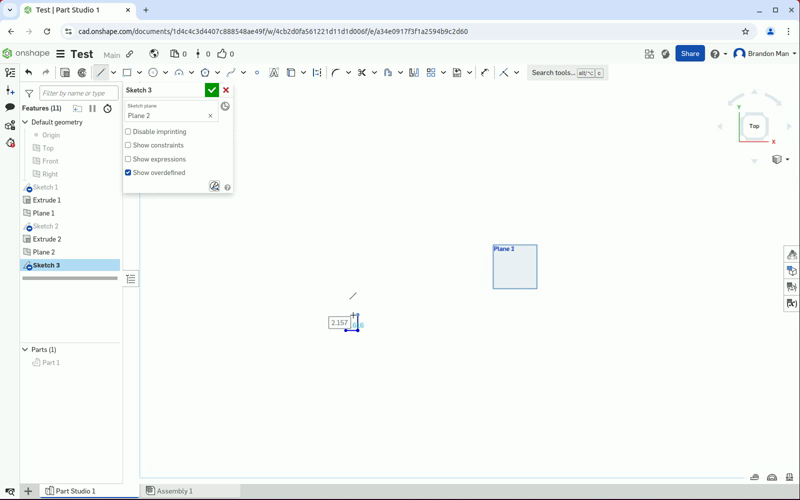
scroll(6)
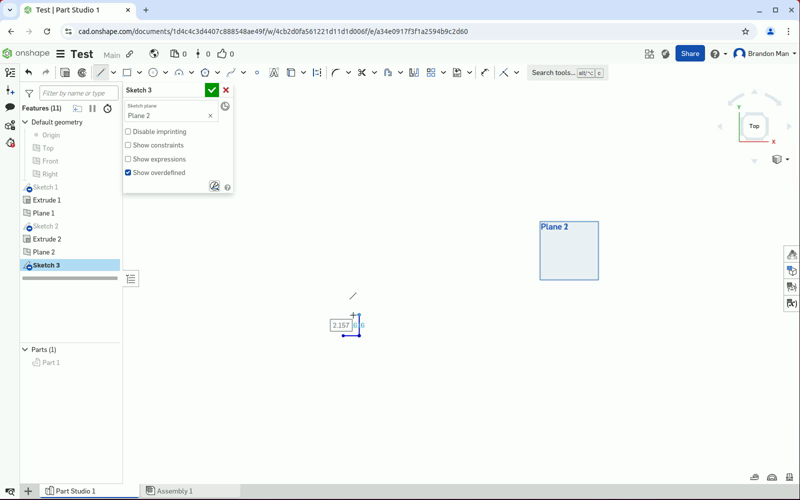
scroll(6)
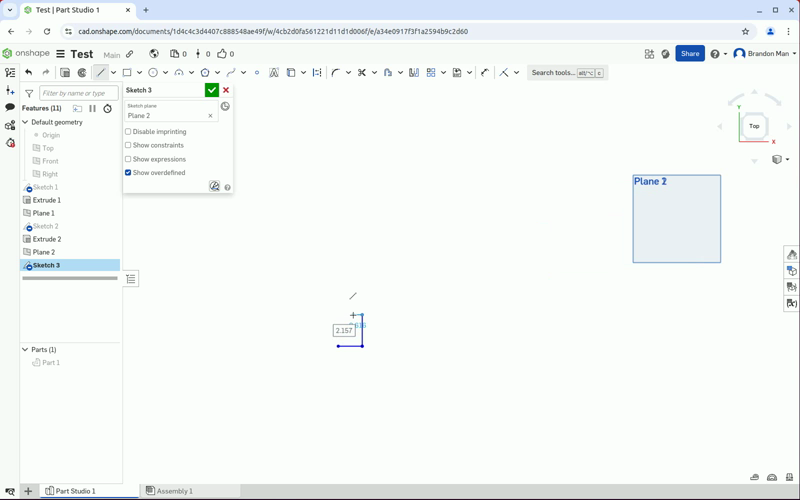
scroll(6)
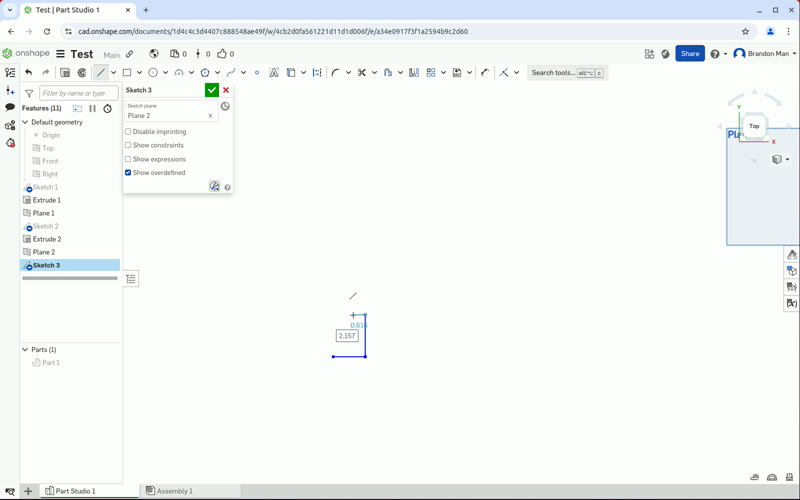
scroll(6)
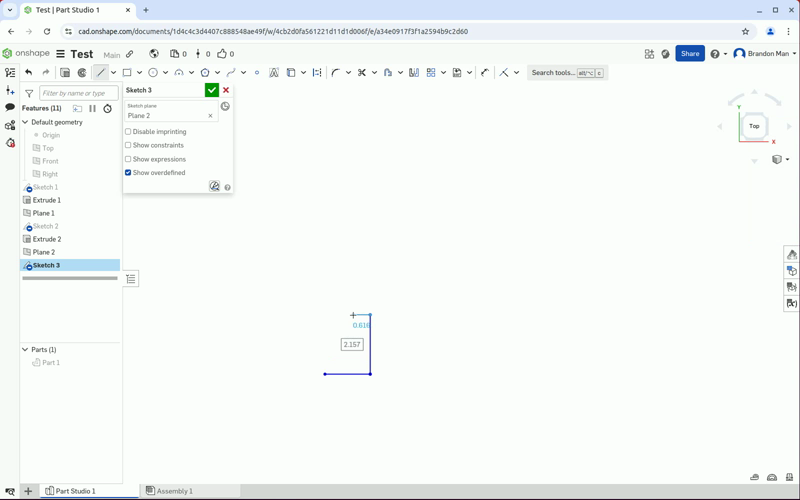
scroll(6)
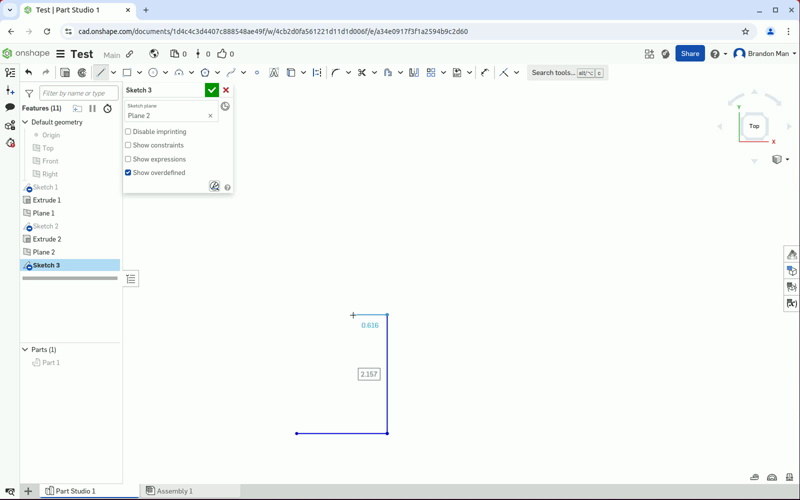
click(353, 314)
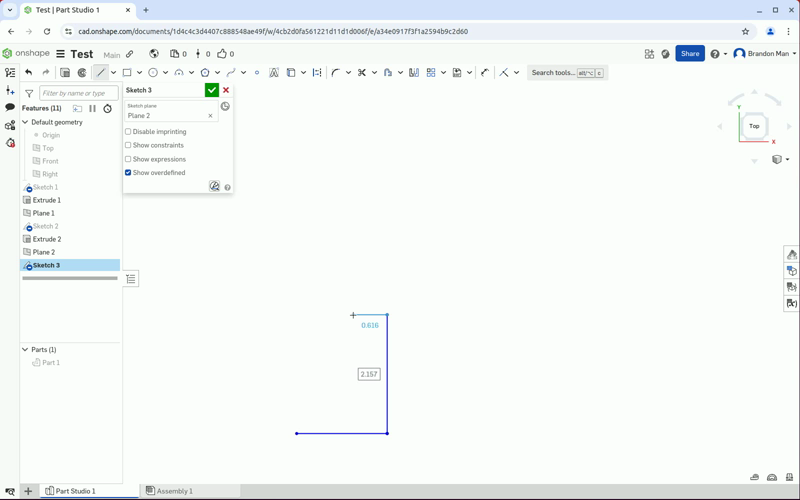
scroll(-6)
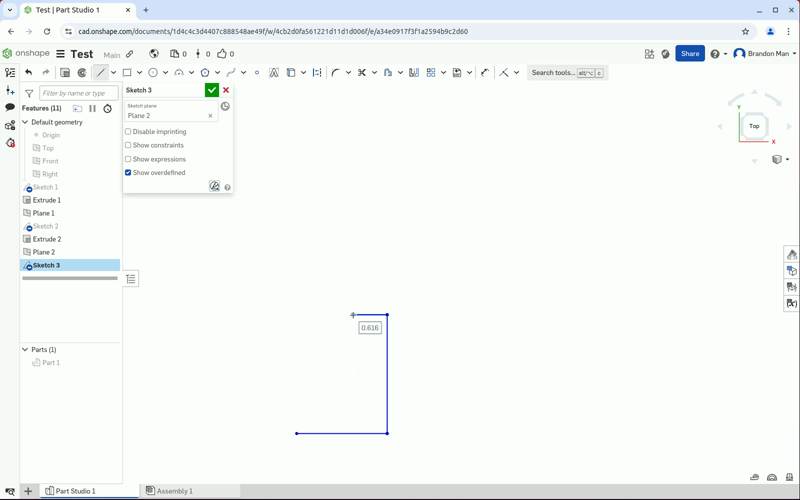
scroll(-6)
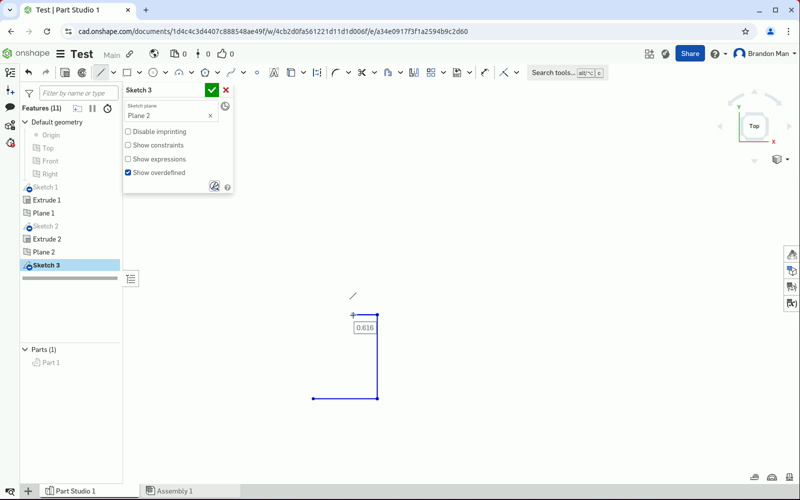
scroll(-6)
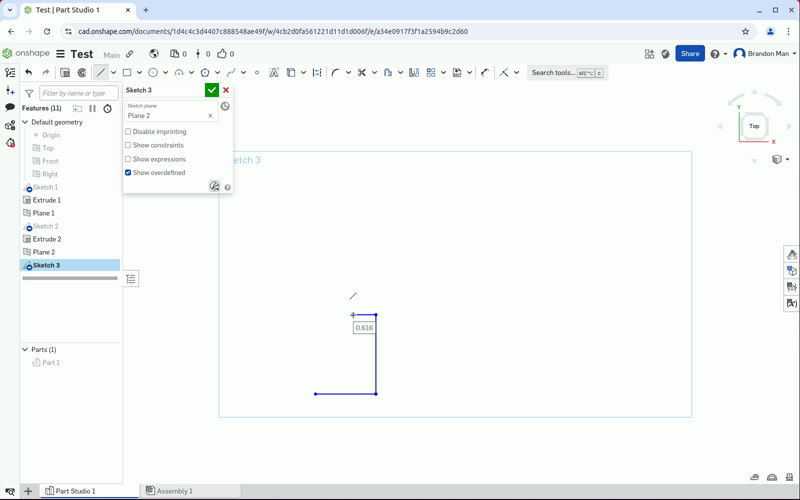
scroll(-6)
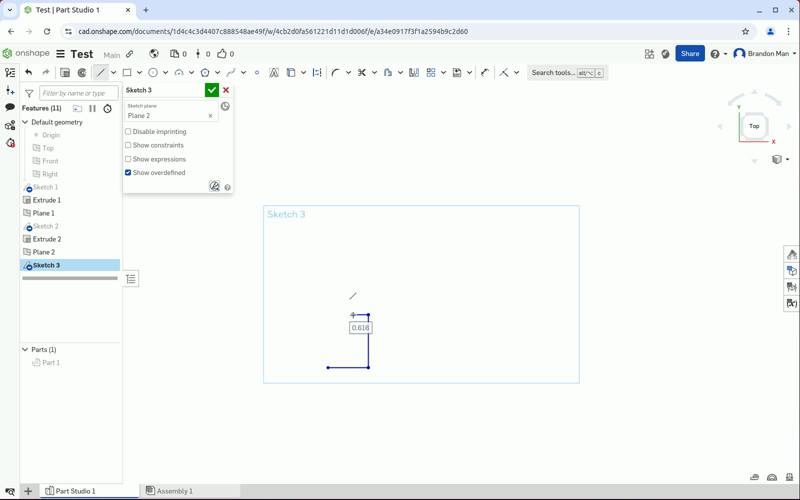
scroll(-6)
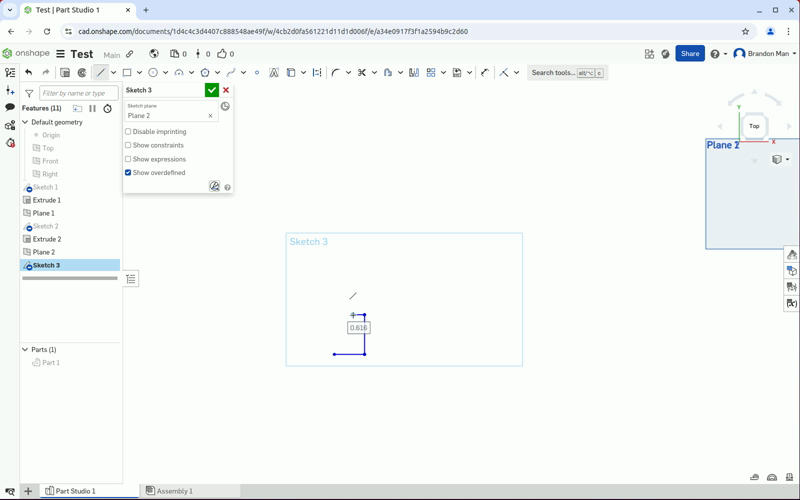
scroll(-6)
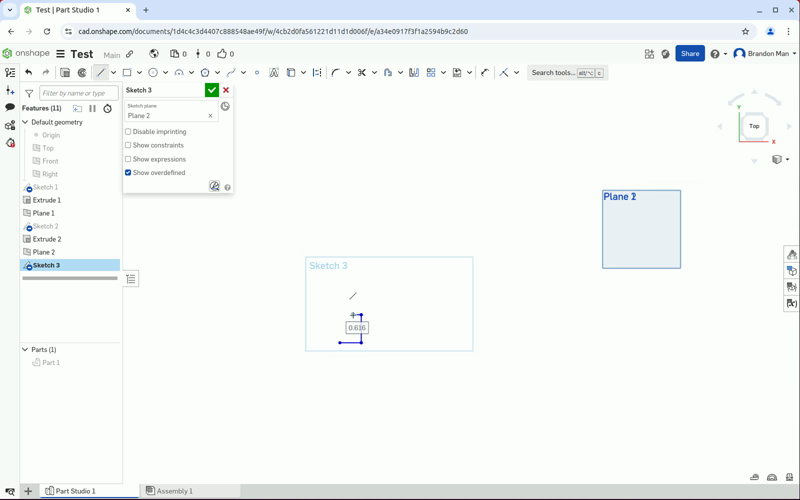
scroll(-6)
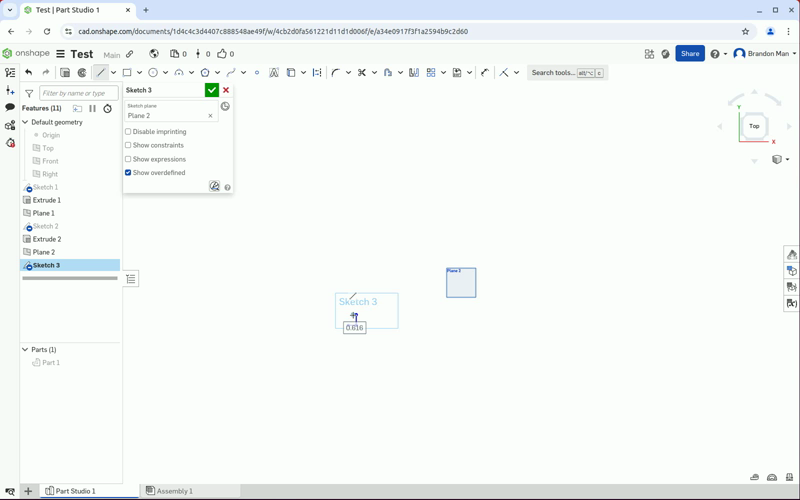
key_up(shift)
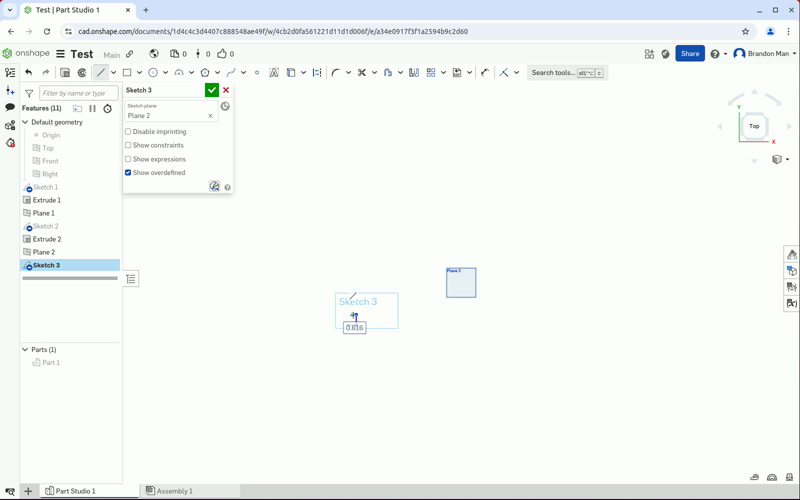
key_down(shift)
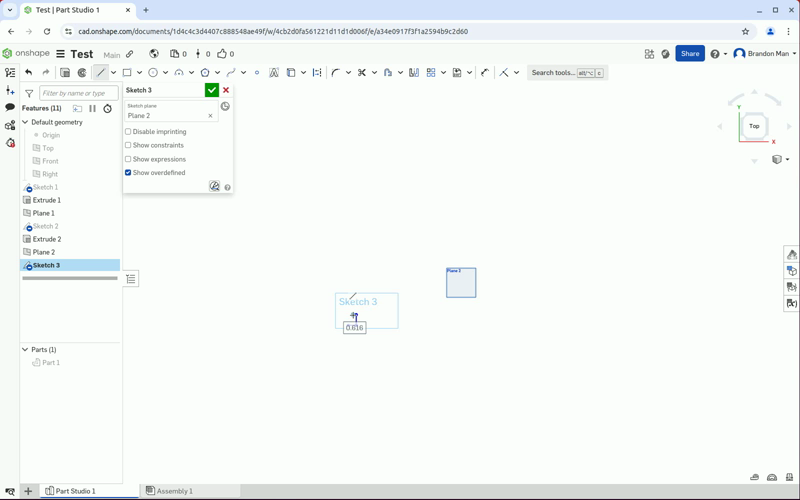
mouse_move(383, 314)
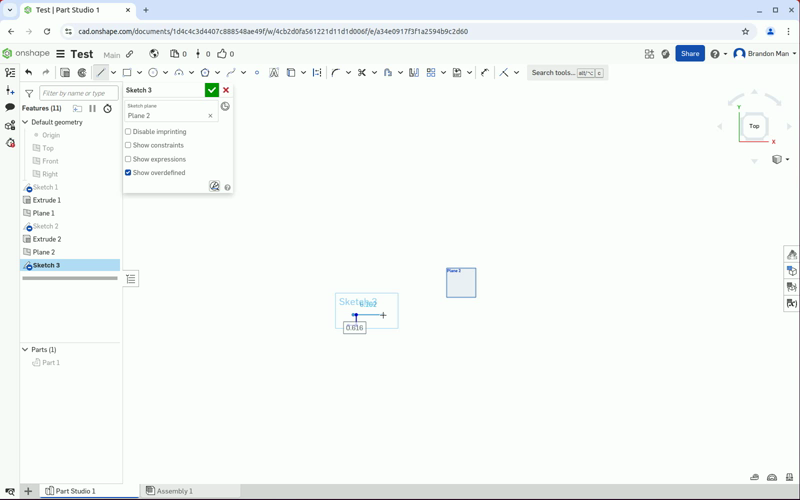
mouse_move(348, 314)
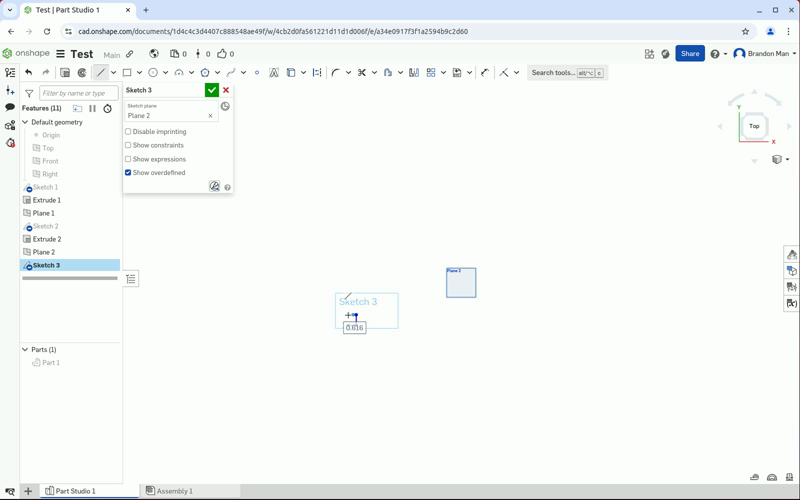
scroll(6)
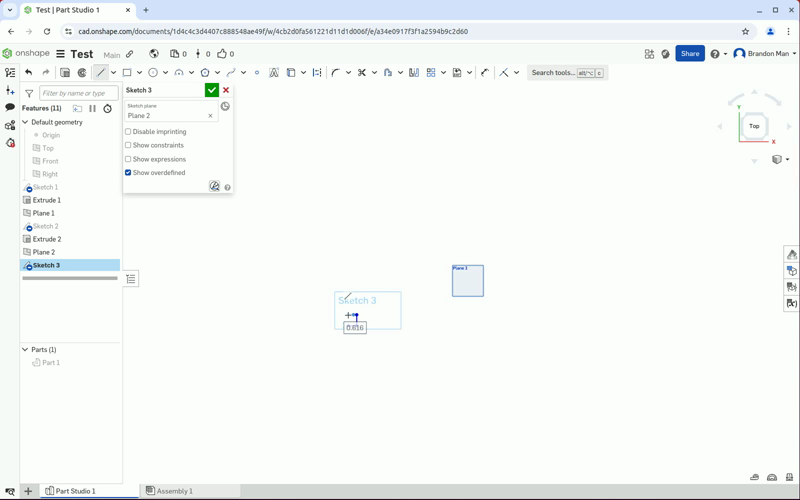
scroll(6)
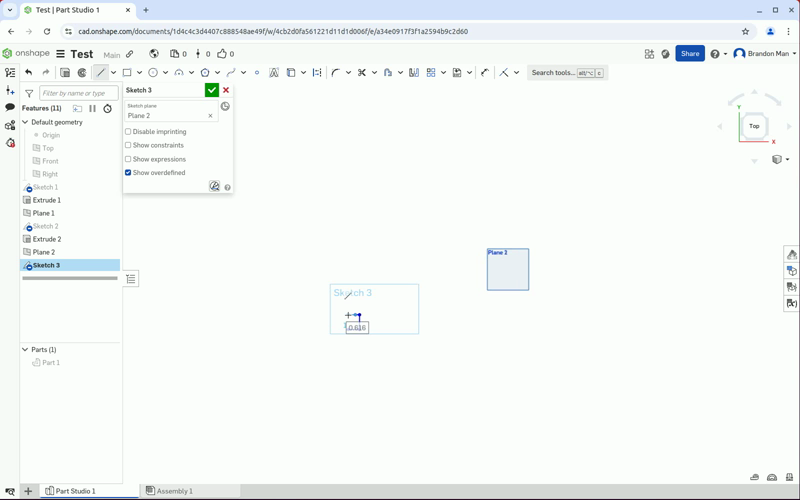
scroll(6)
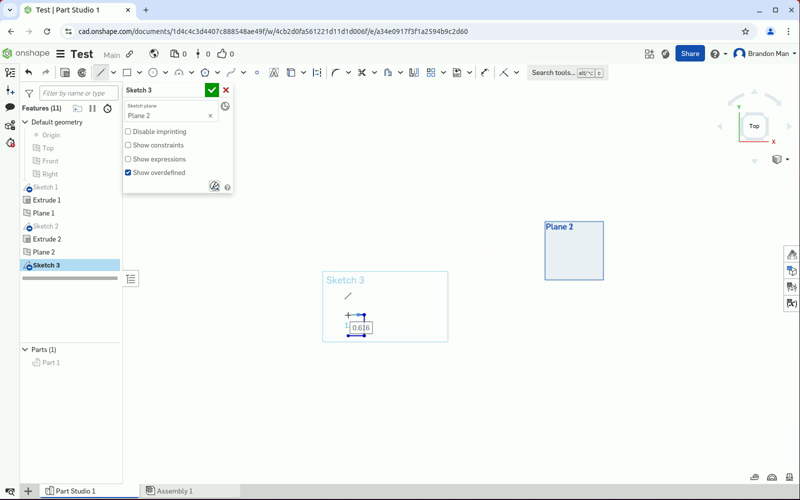
scroll(6)
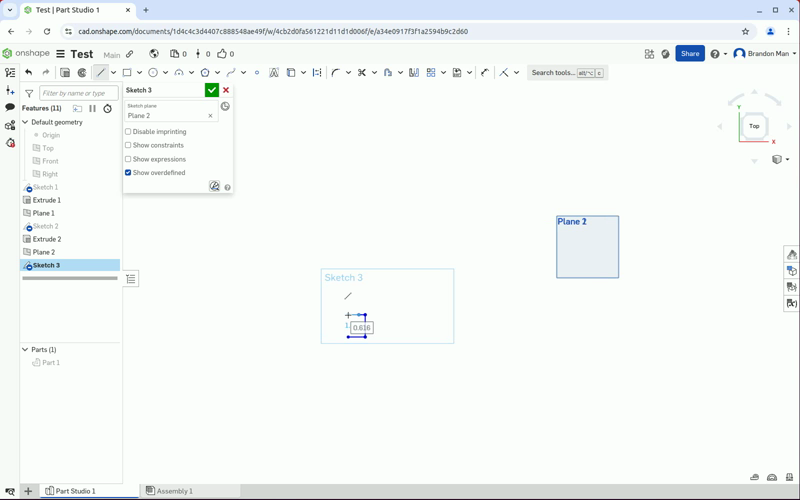
scroll(6)
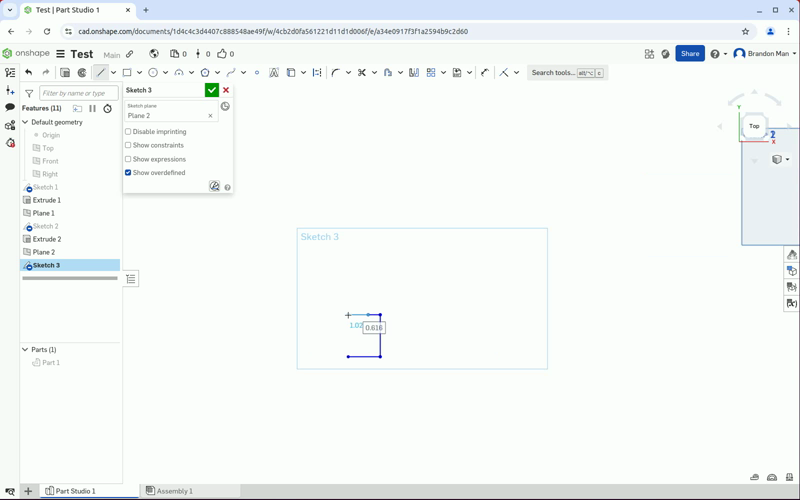
scroll(6)
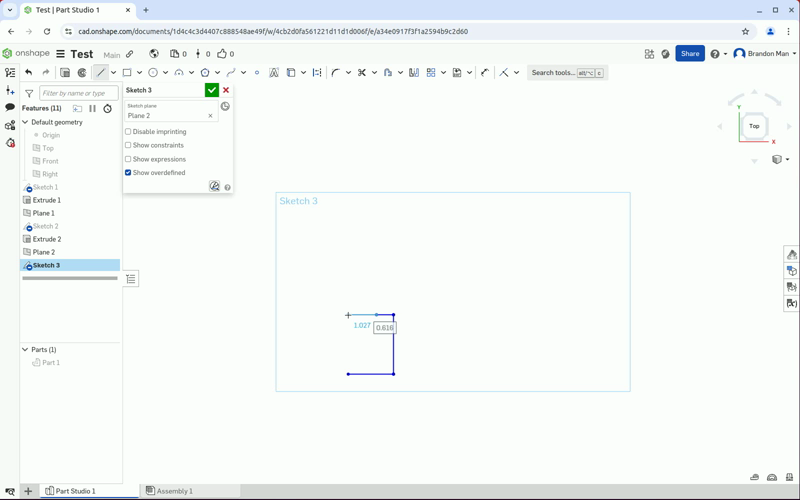
scroll(6)
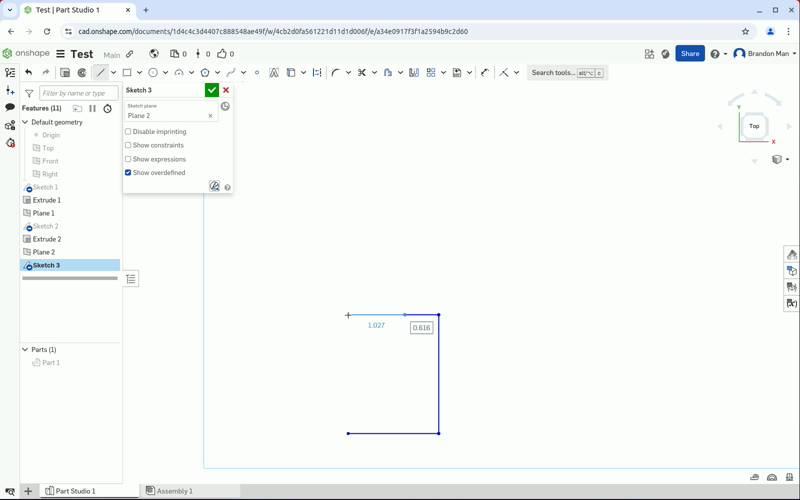
click(348, 314)
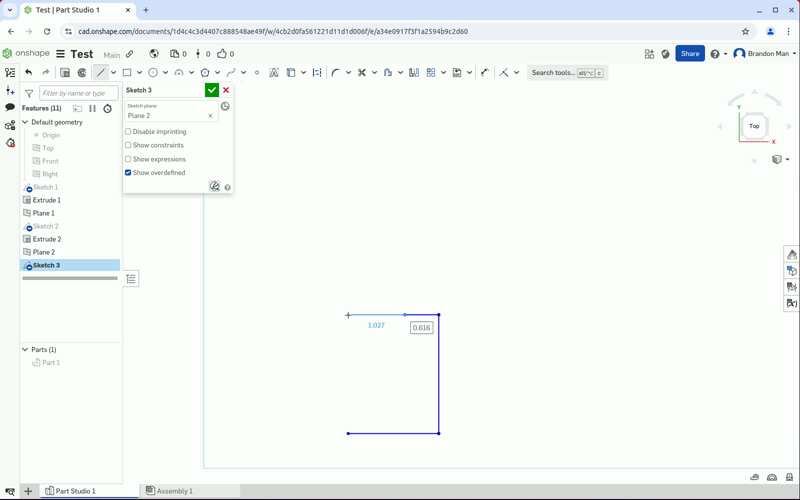
scroll(-6)
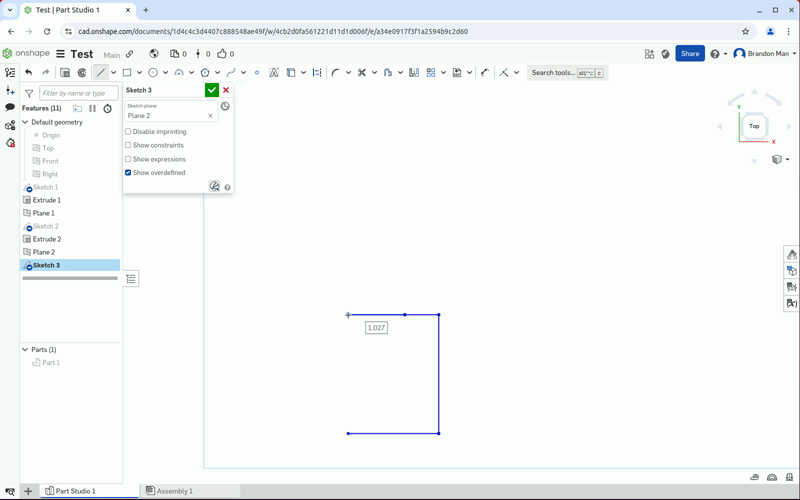
scroll(-6)
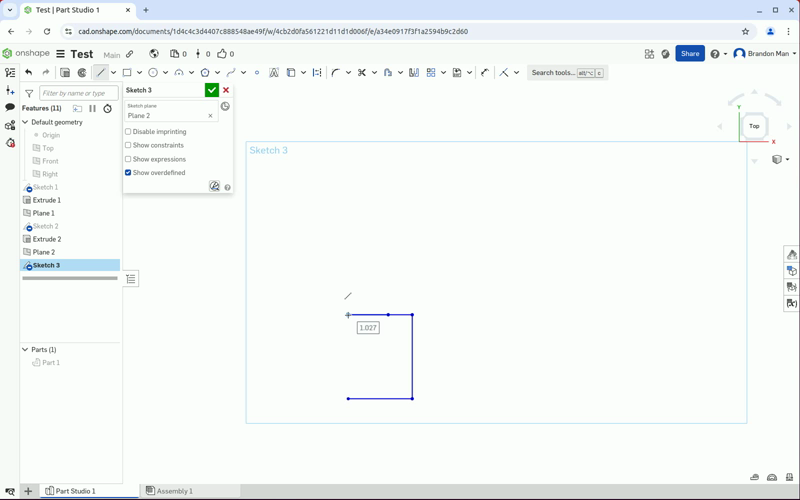
scroll(-6)
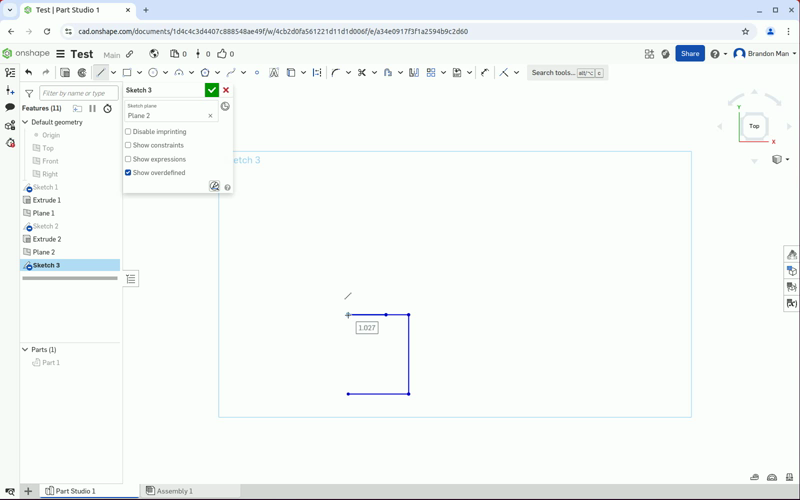
scroll(-6)
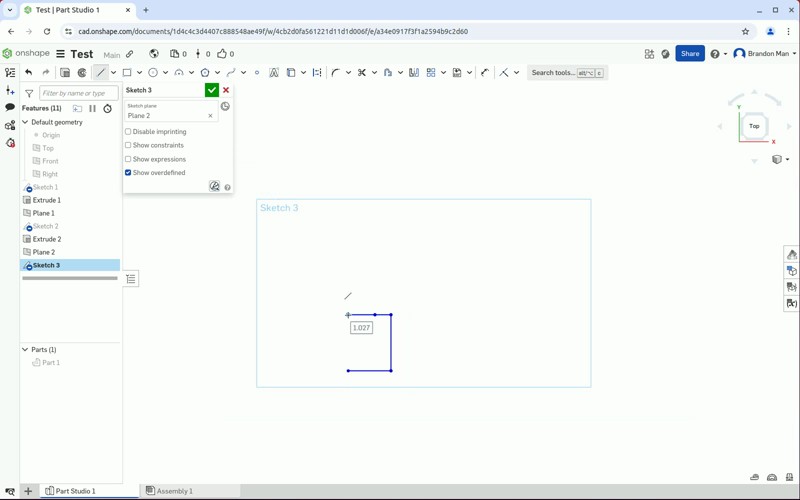
scroll(-6)
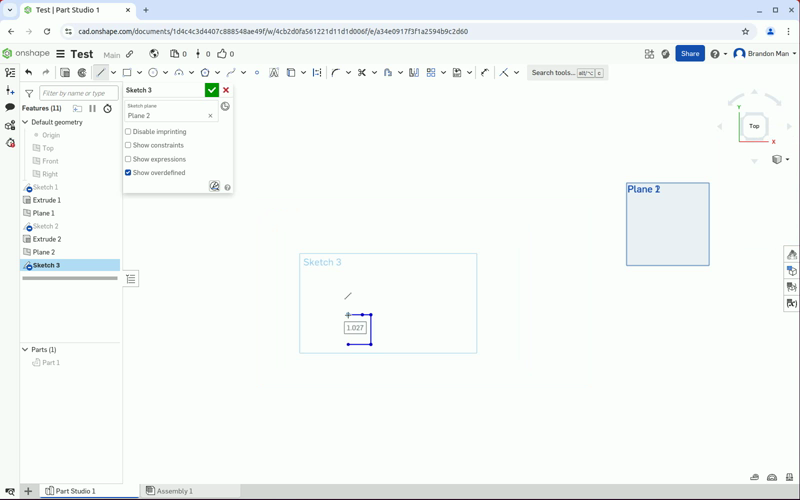
scroll(-6)
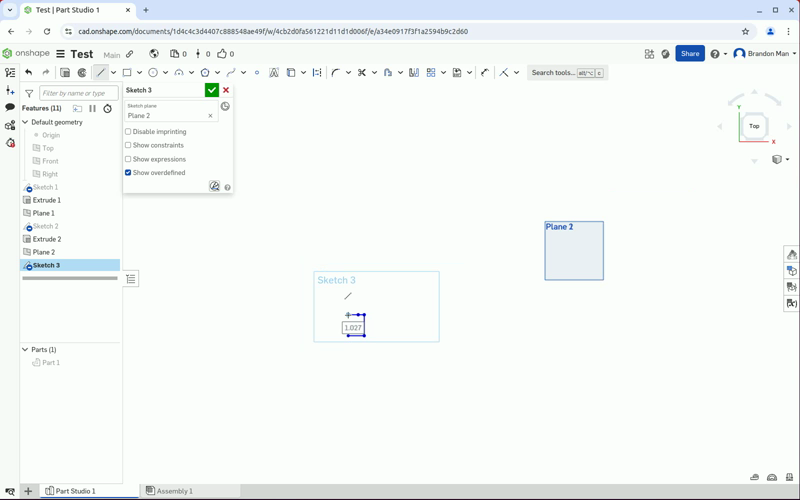
scroll(-6)
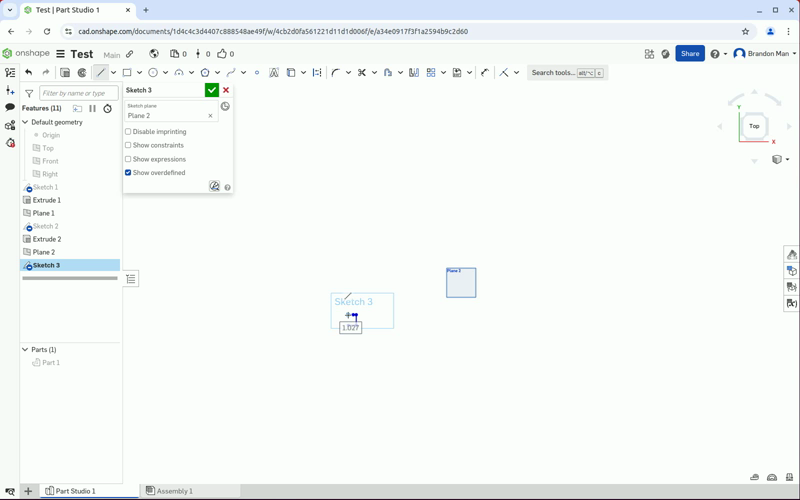
key_up(shift)
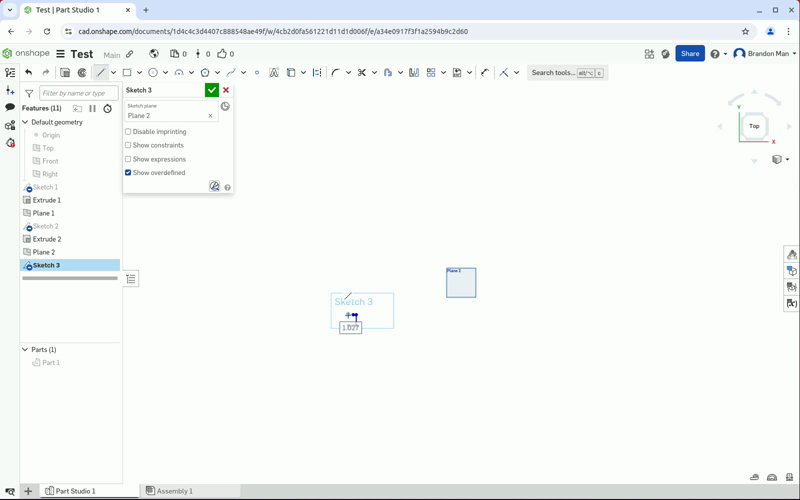
mouse_move(378, 314)
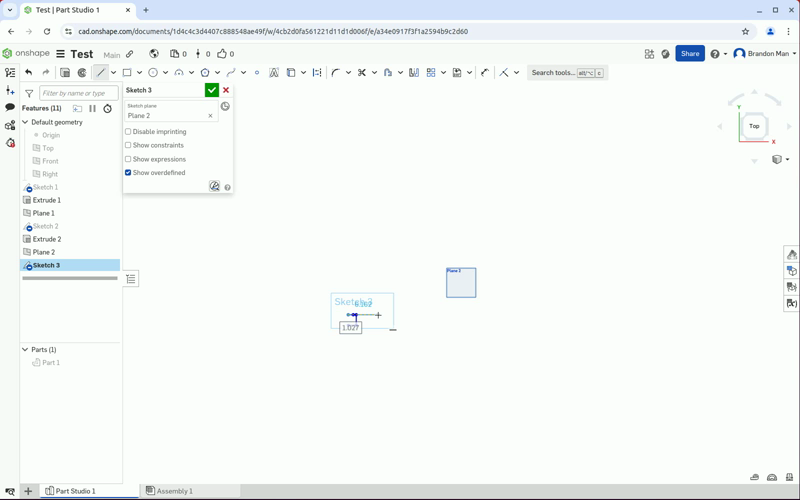
key_down(shift)
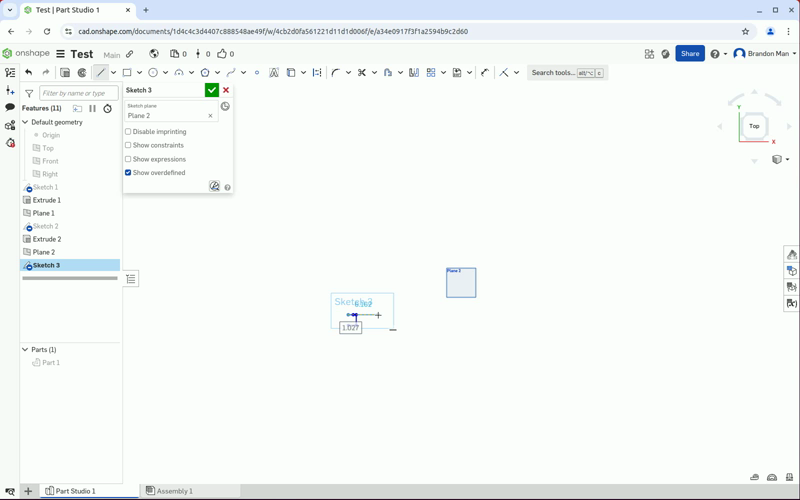
mouse_move(348, 325)
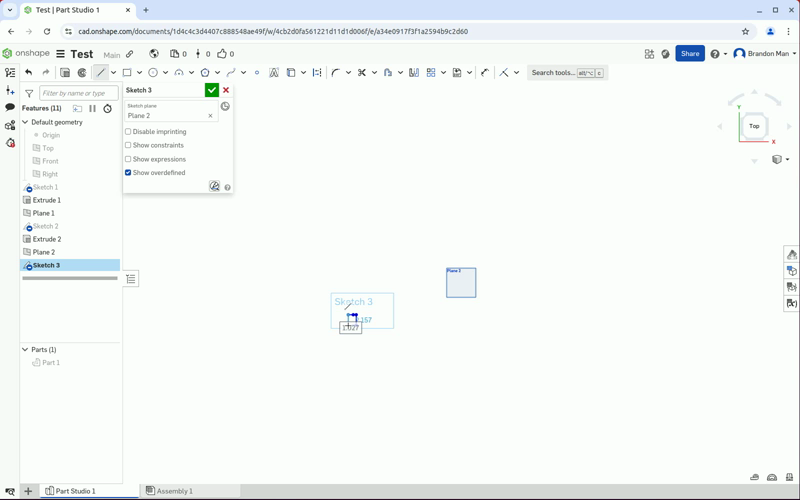
key_up(shift)
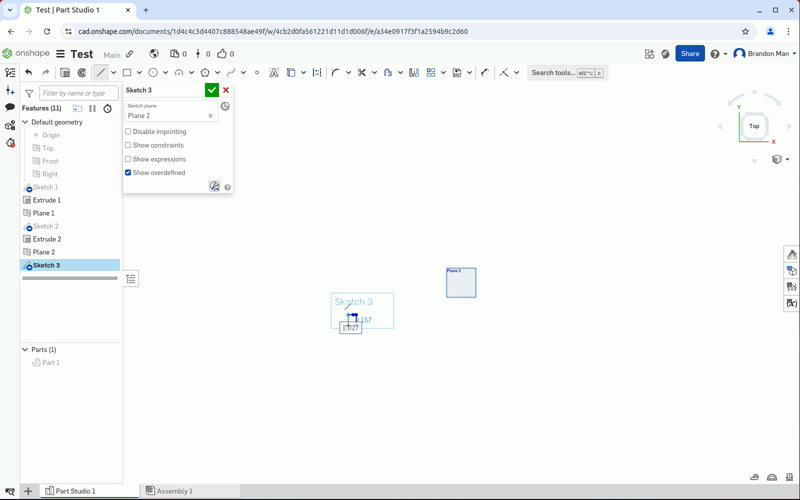
click(348, 325)
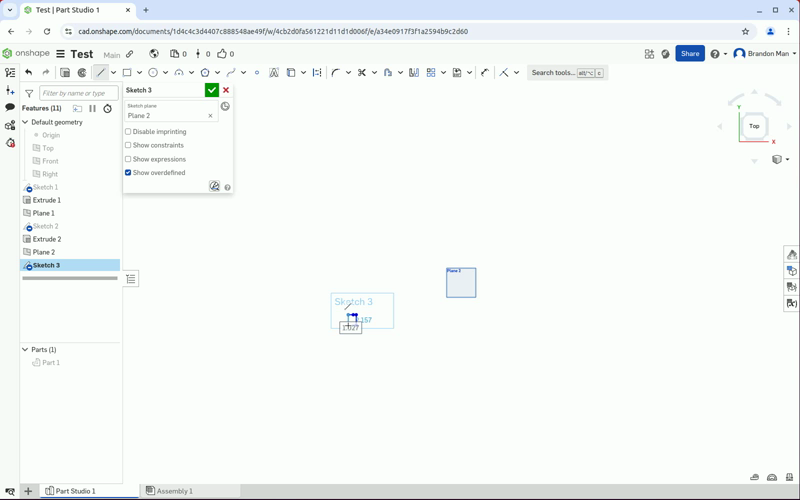
key(esc)
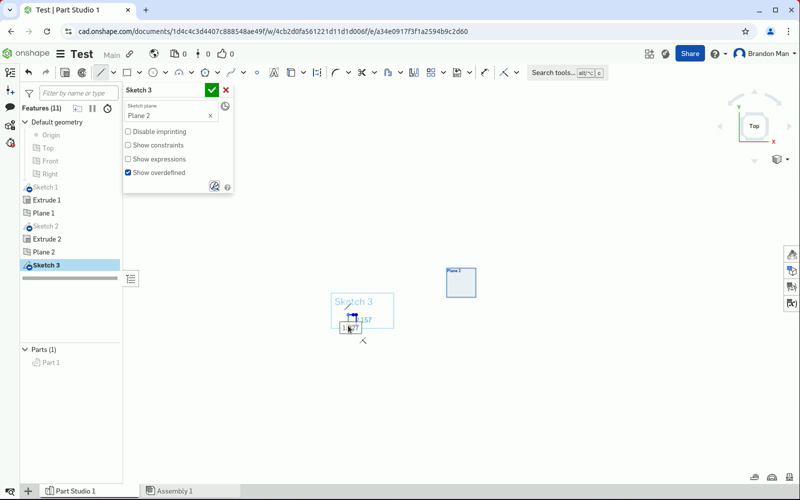
mouse_move(353, 323)
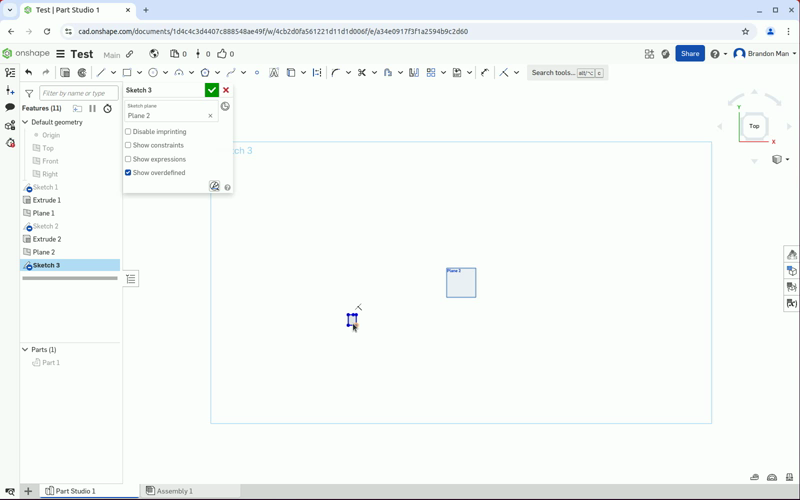
scroll(6)
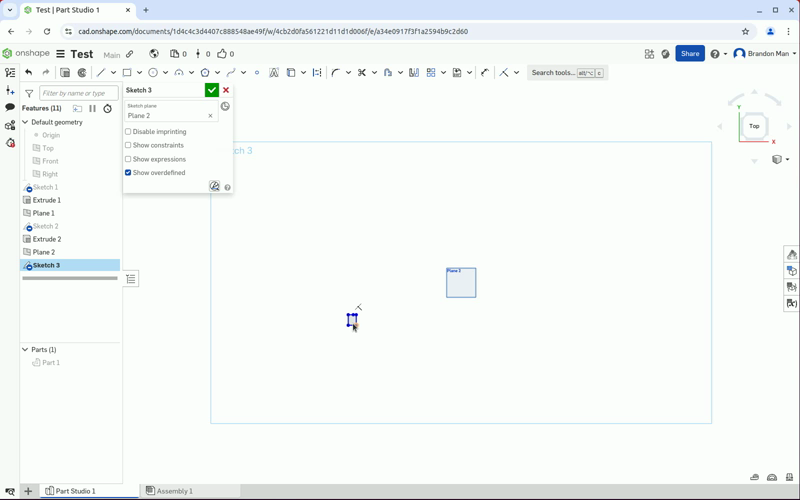
scroll(6)
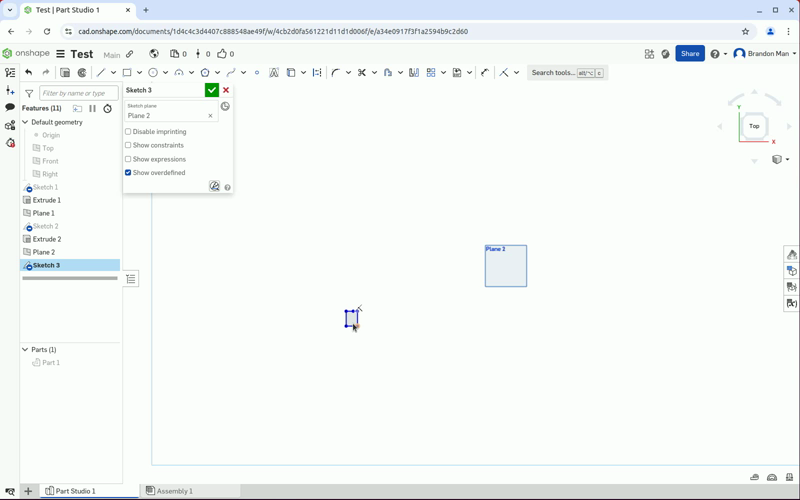
scroll(6)
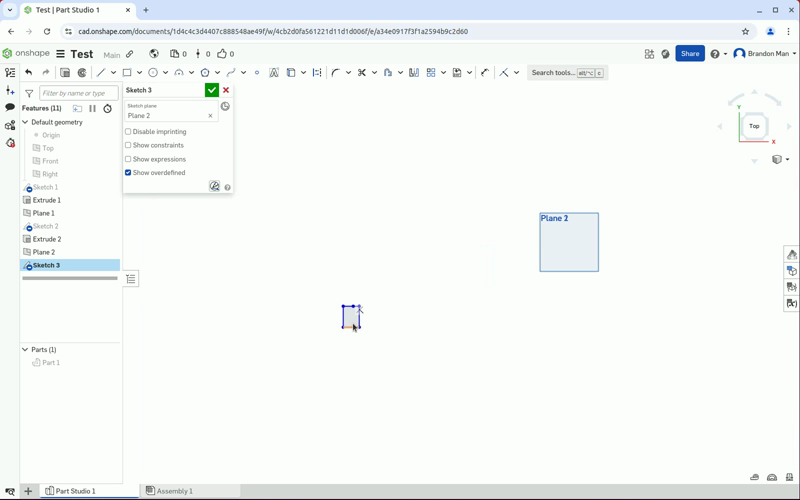
scroll(6)
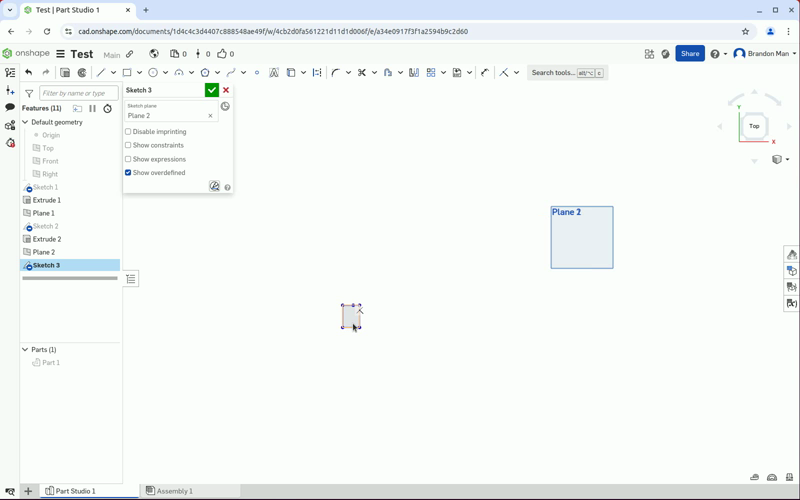
scroll(6)
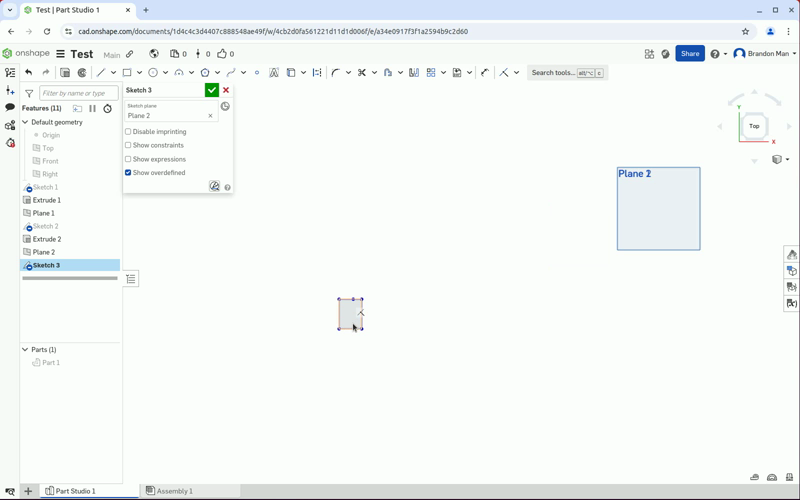
scroll(6)
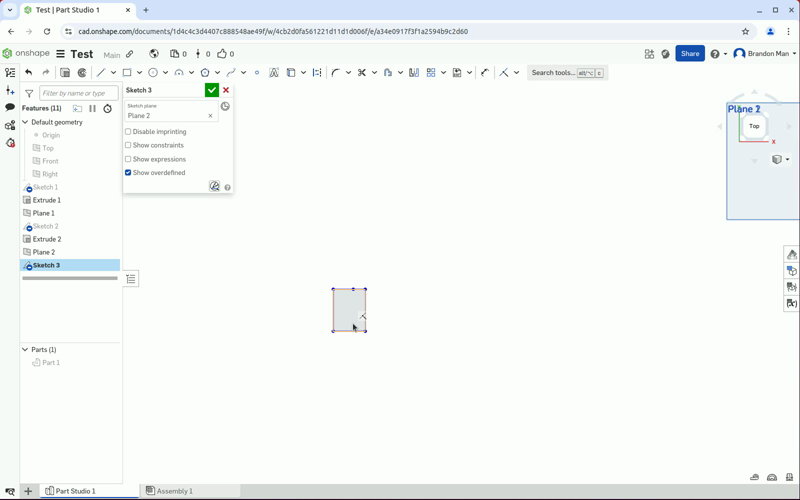
scroll(6)
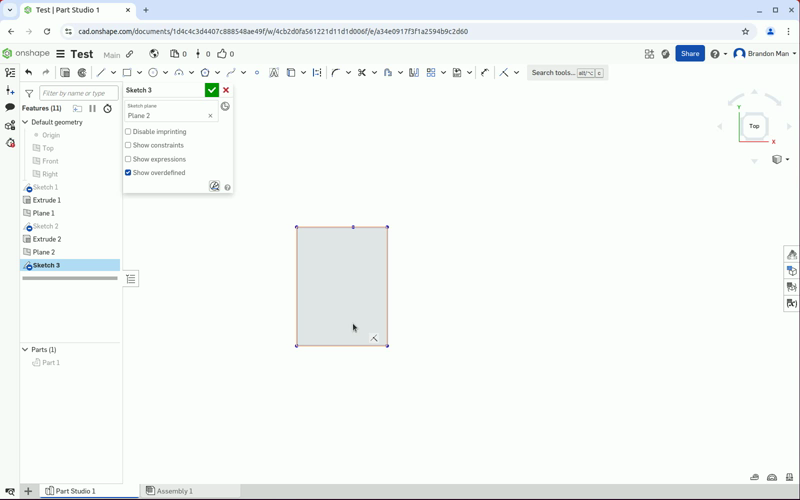
click(353, 323)
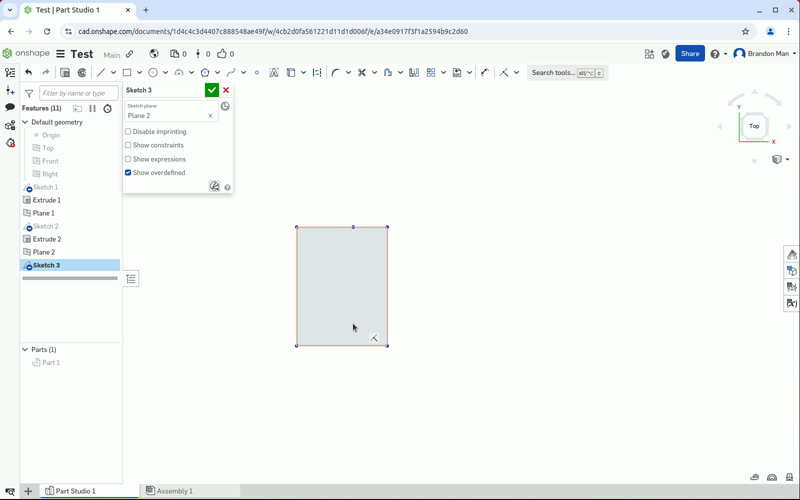
scroll(-6)
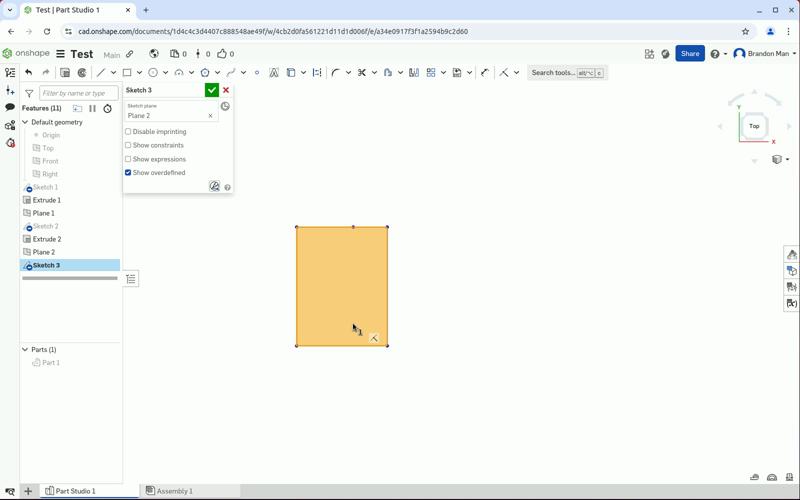
scroll(-6)
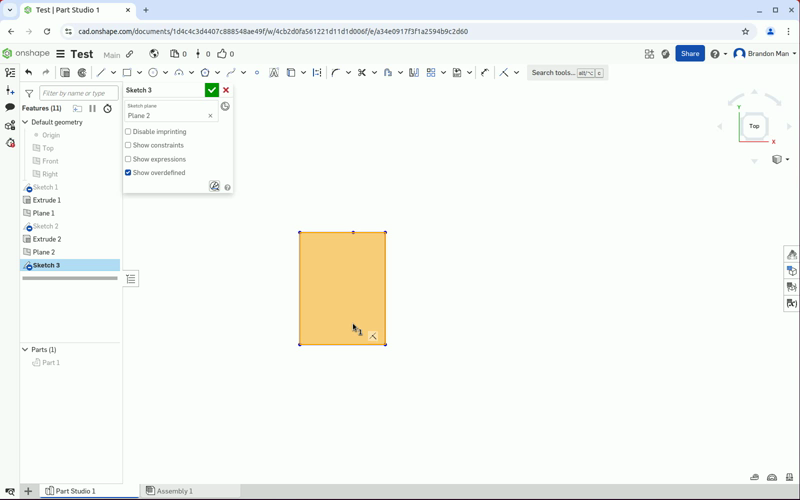
scroll(-6)
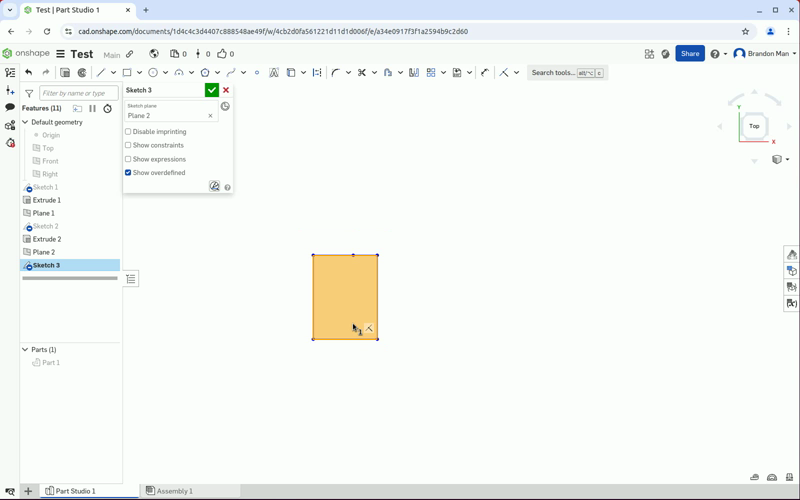
scroll(-6)
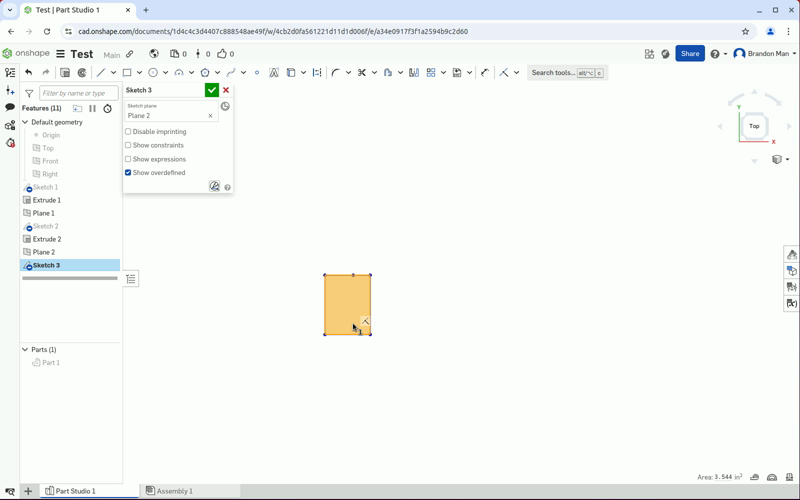
scroll(-6)
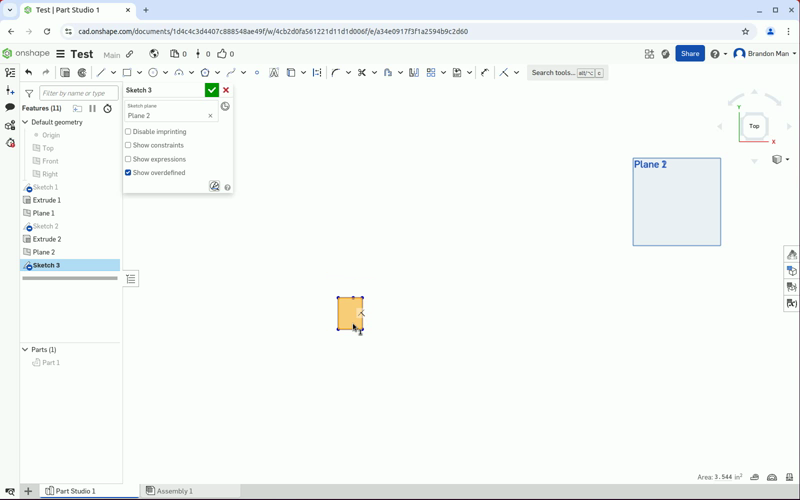
scroll(-6)
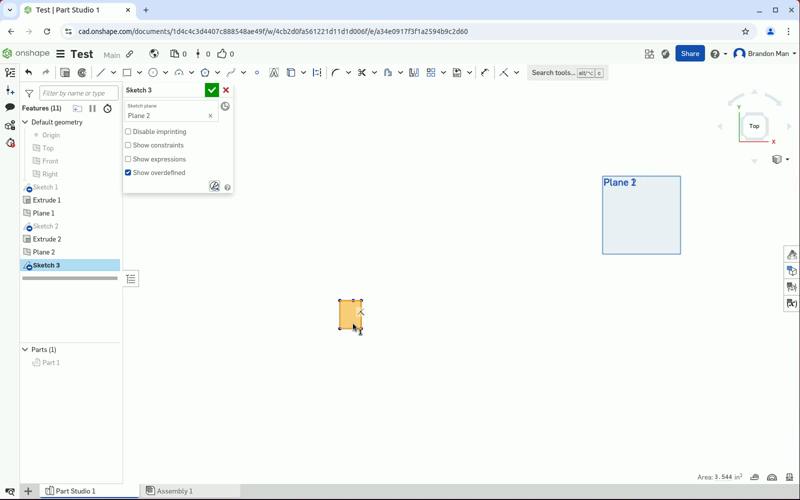
scroll(-6)
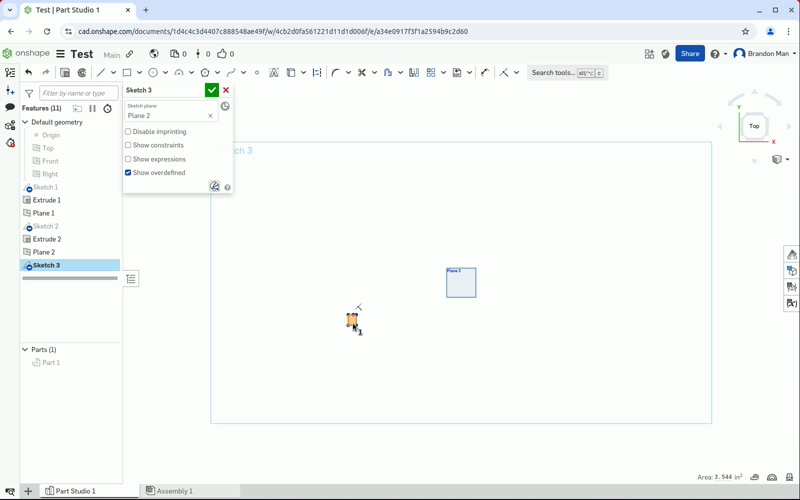
mouse_move(73, 352)
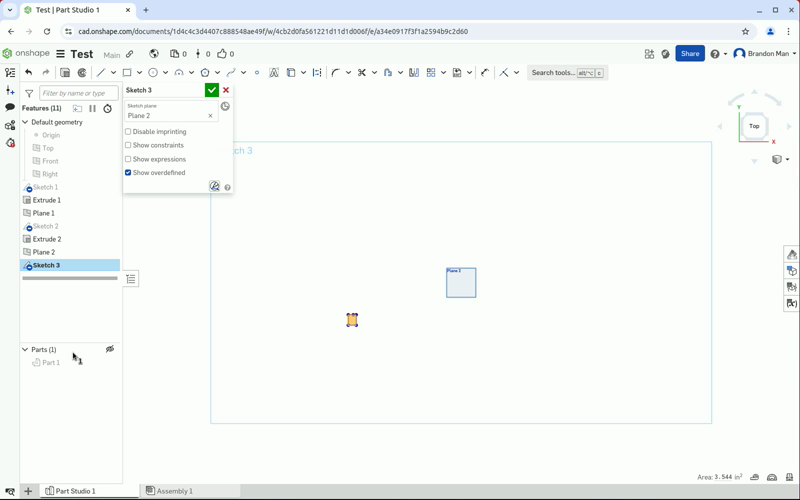
key(shift+y)
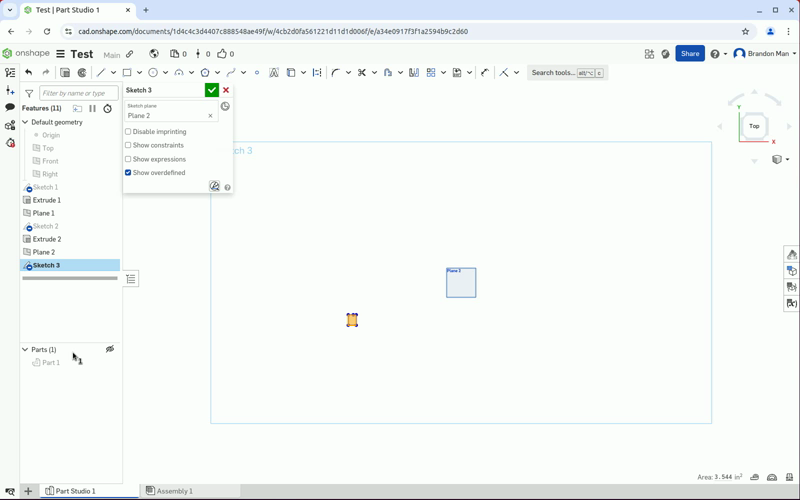
key(shift+e)
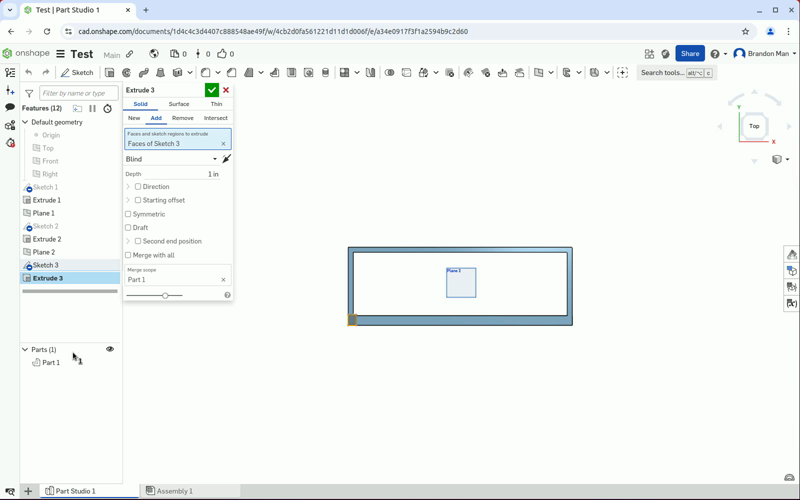
mouse_move(143, 106)
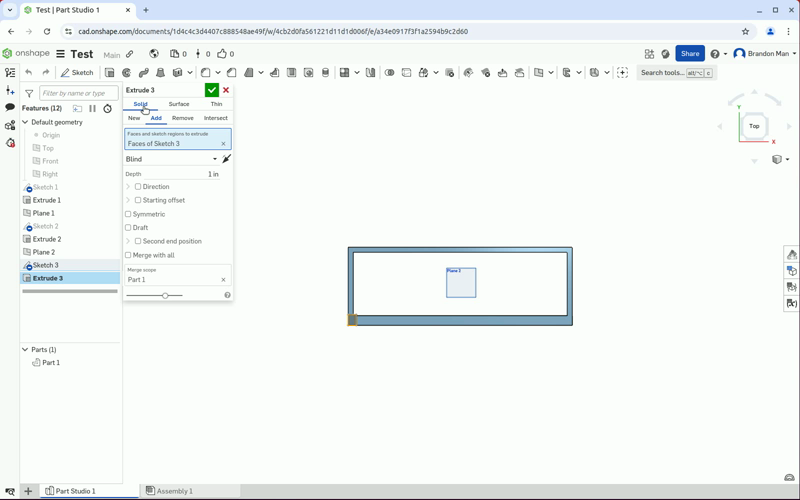
click(143, 106)
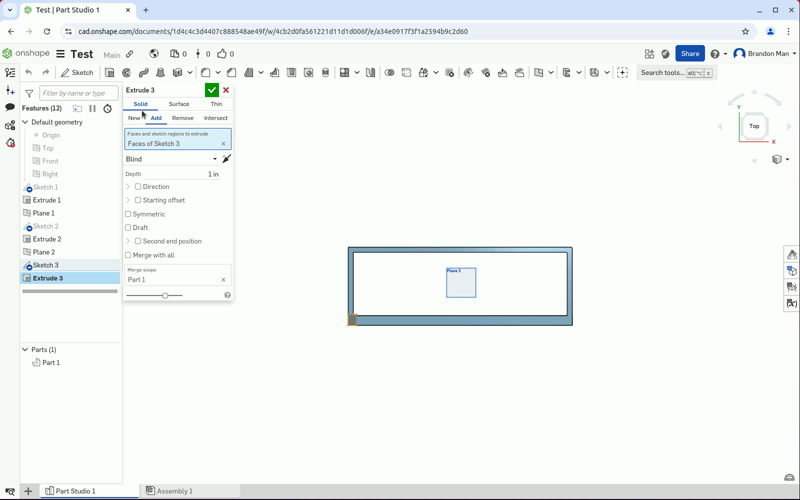
mouse_move(137, 120)
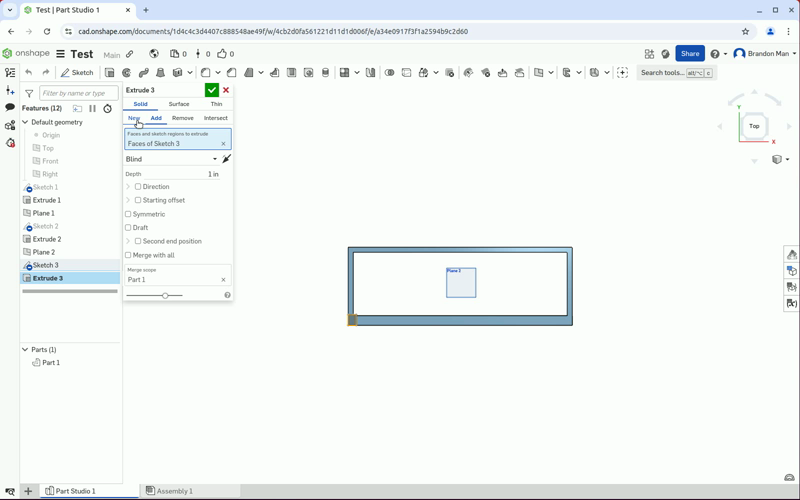
click(137, 120)
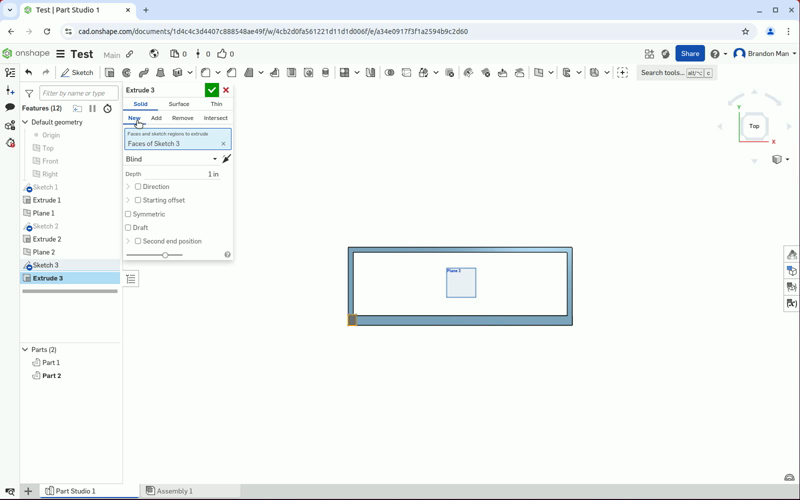
key(tab, 4)
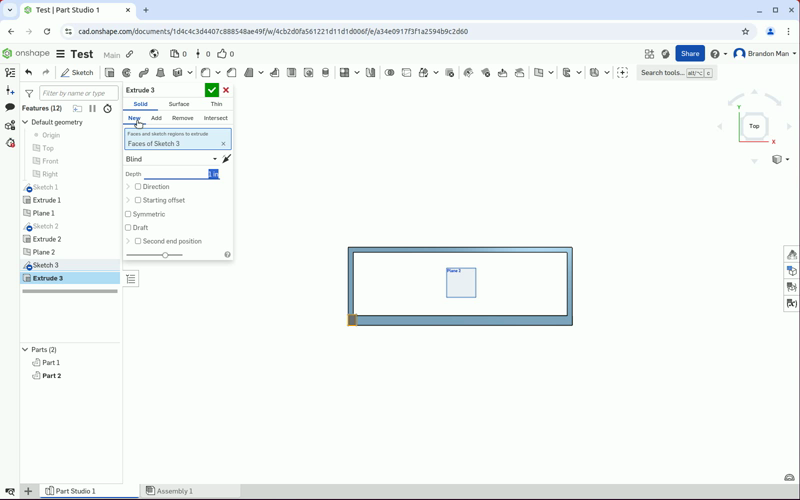
text(2.407)
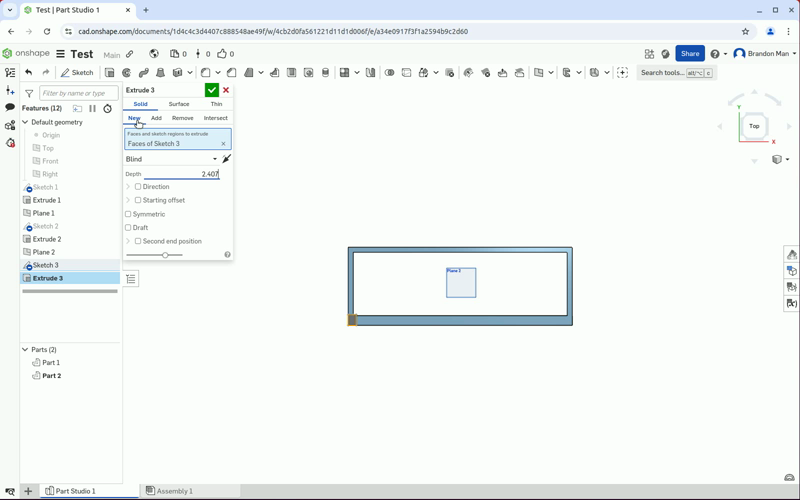
key(enter)
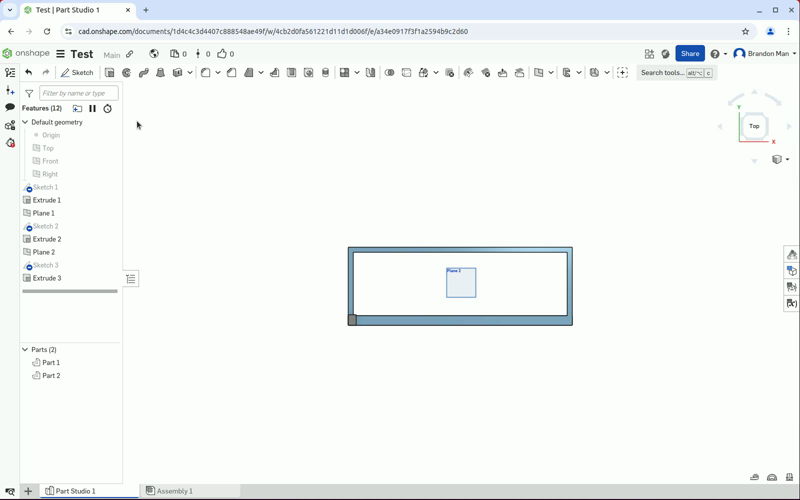
key(shift+h)
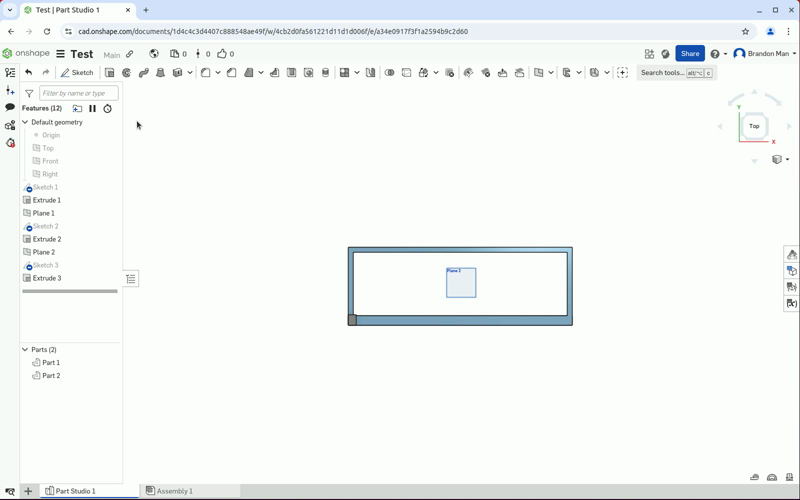
key(shift+h)
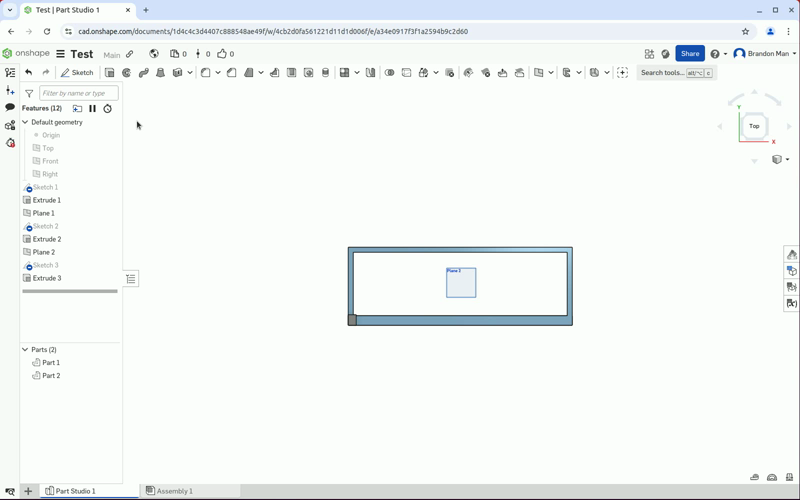
mouse_move(73, 189)
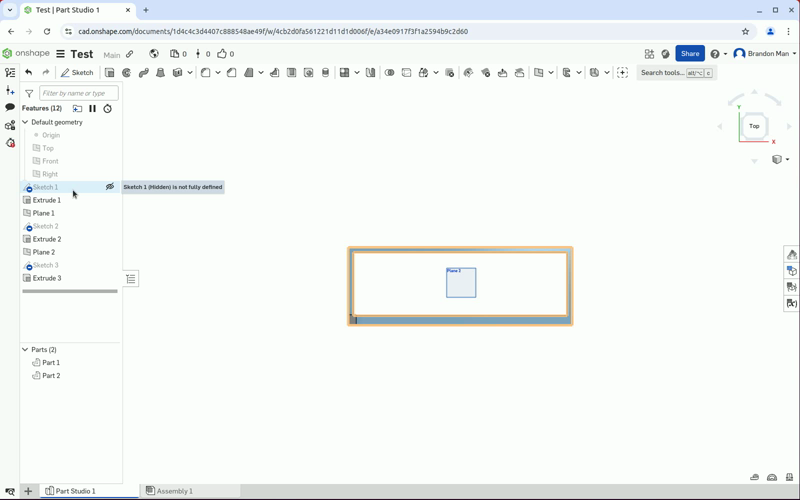
click(73, 189)
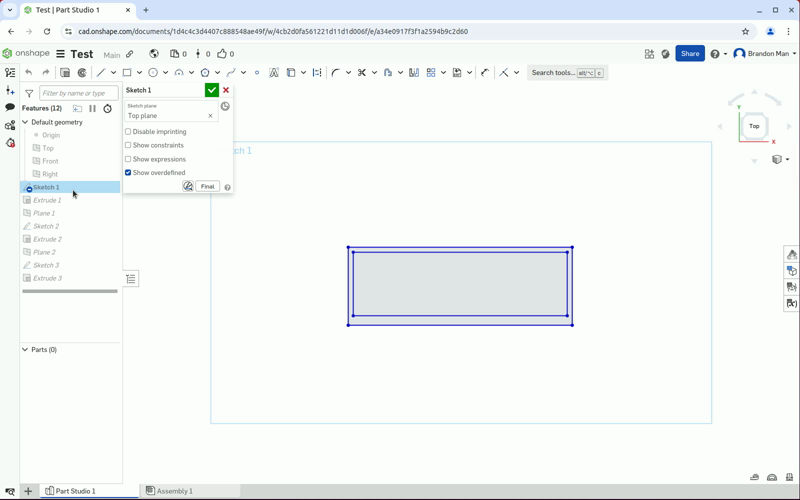
mouse_move(229, 92)
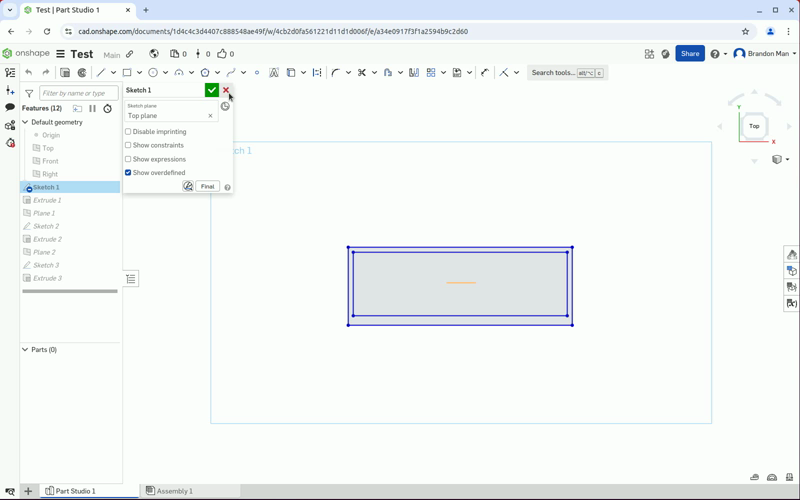
click(229, 92)
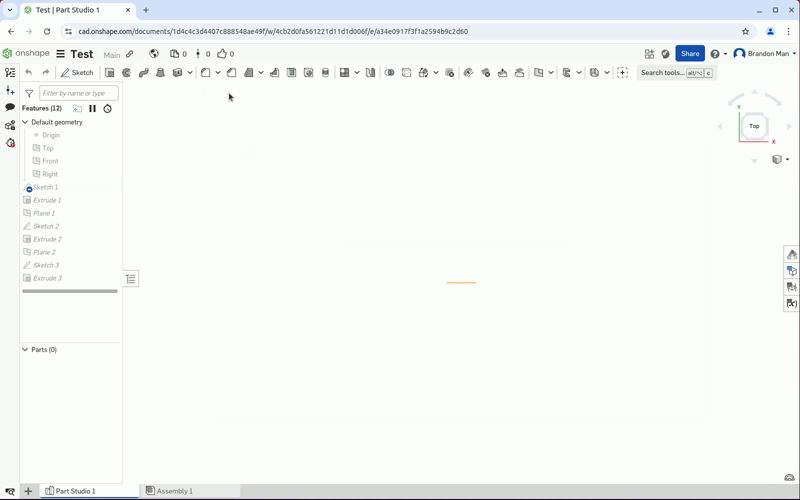
key(shift+s)
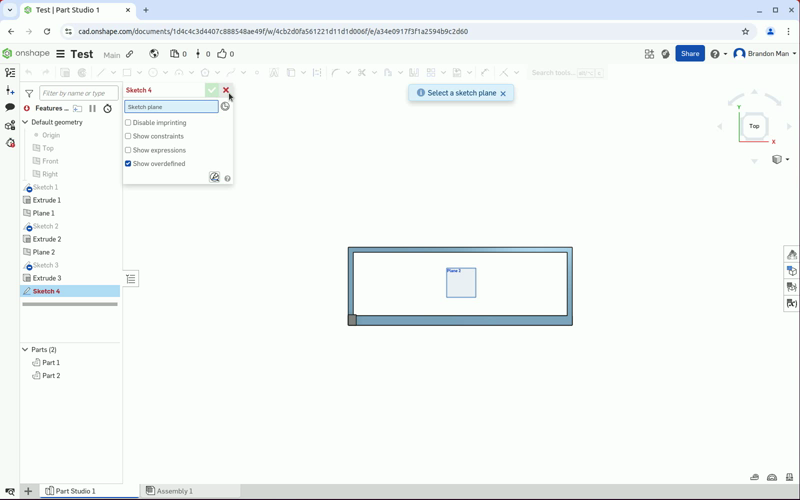
mouse_move(73, 254)
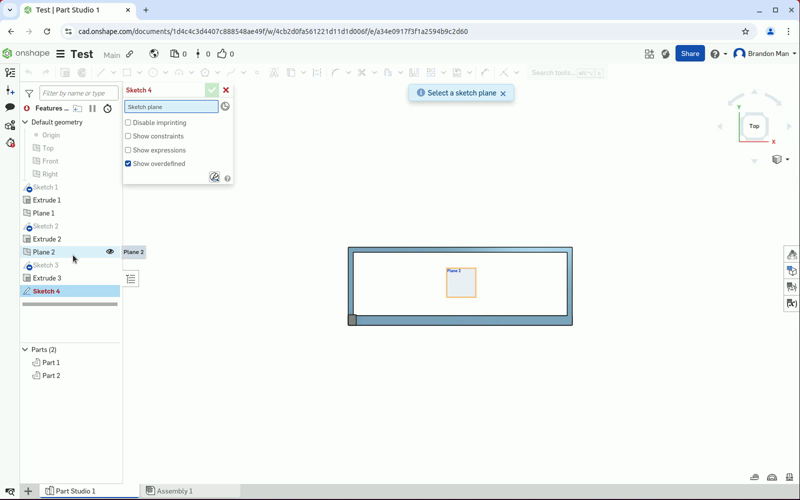
click(73, 254)
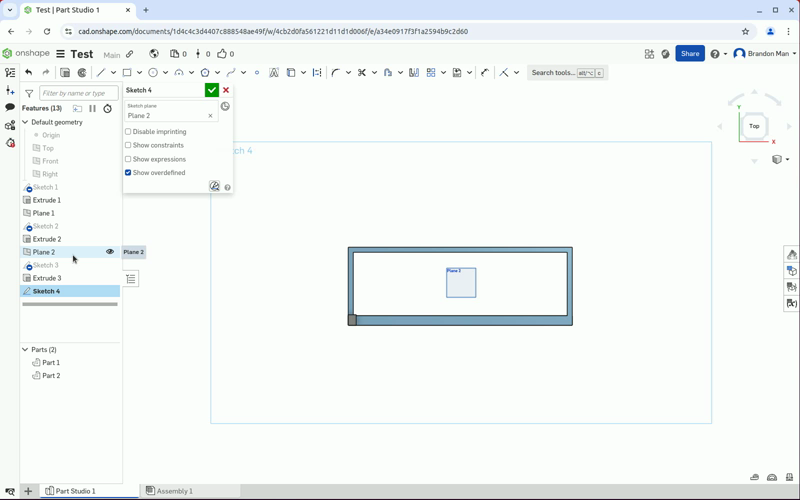
mouse_move(73, 352)
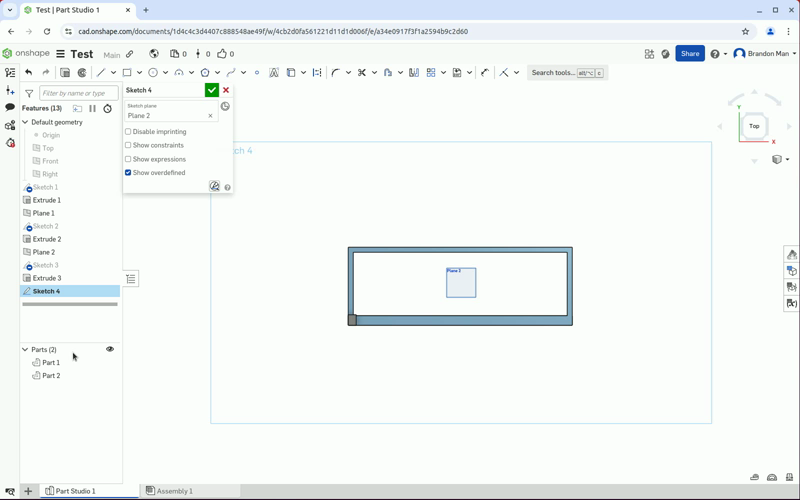
key(y)
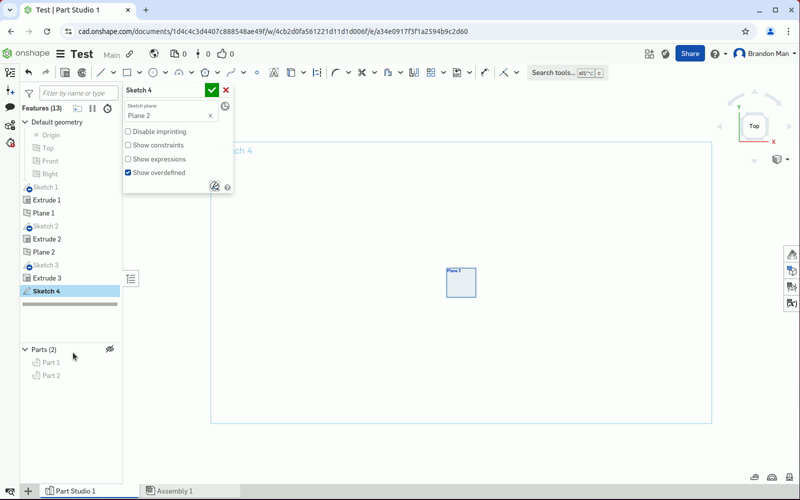
key(l)
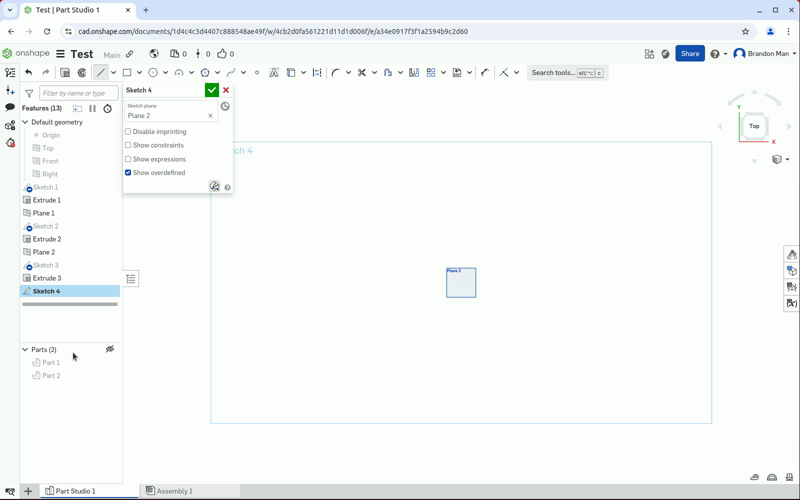
key_down(shift)
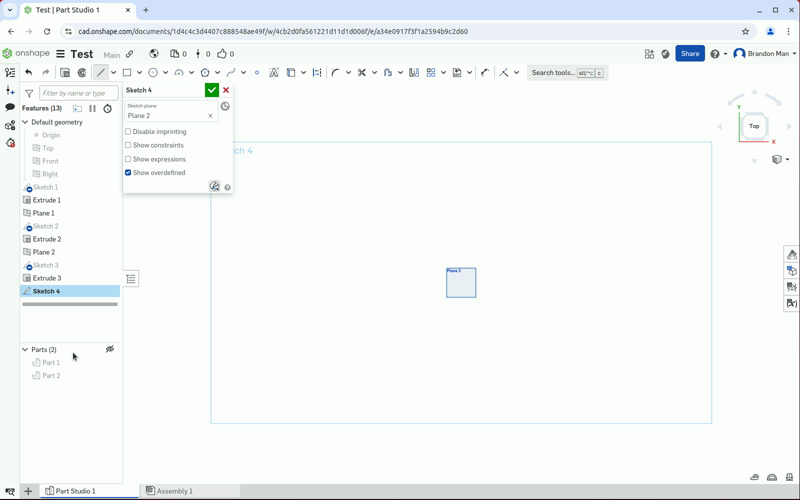
mouse_move(566, 325)
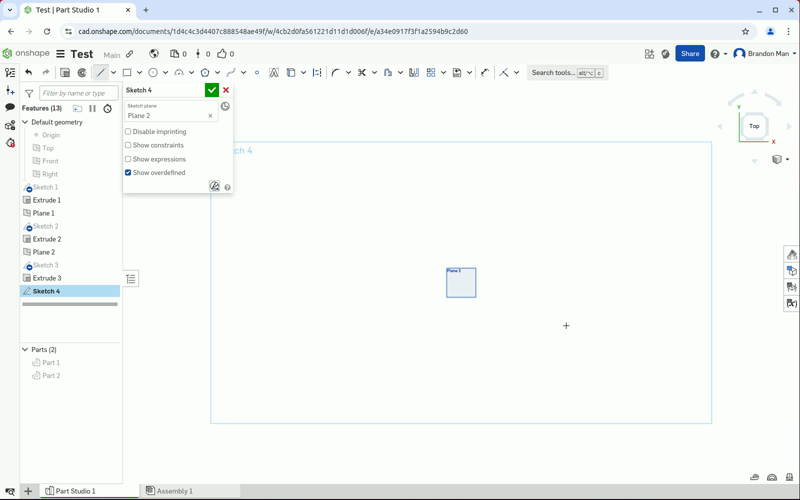
click(566, 325)
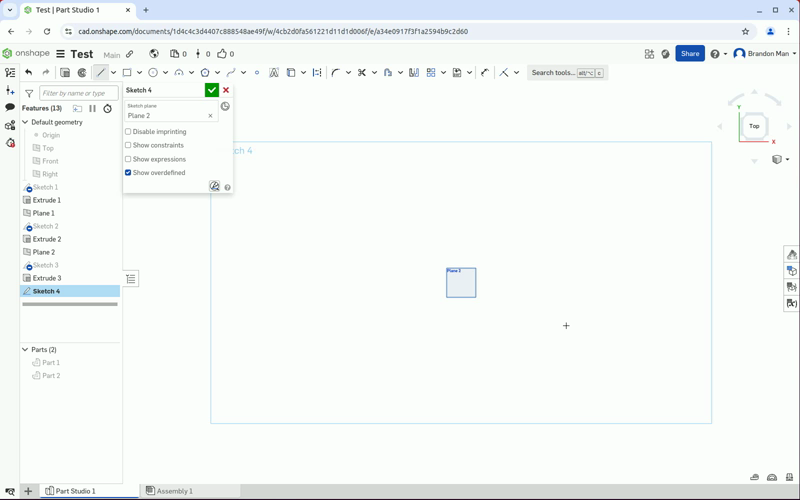
key_up(shift)
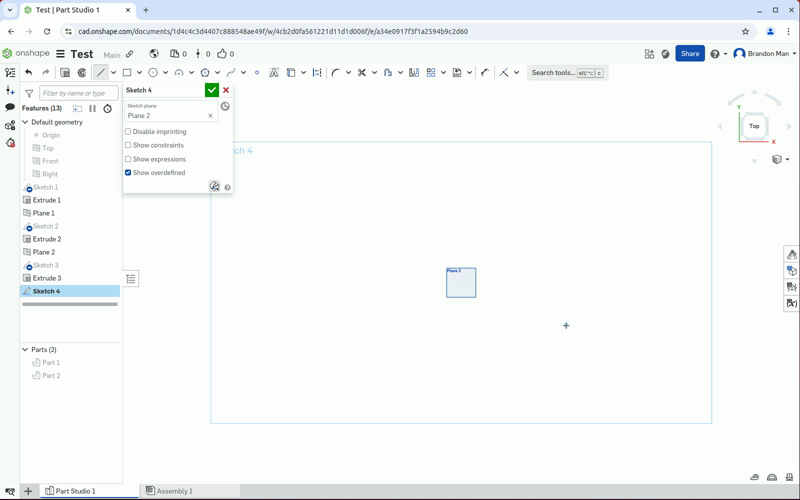
key_down(shift)
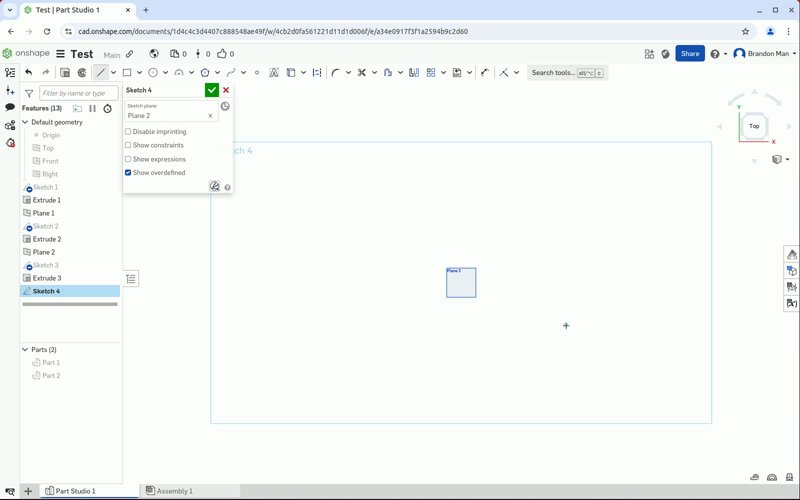
mouse_move(589, 325)
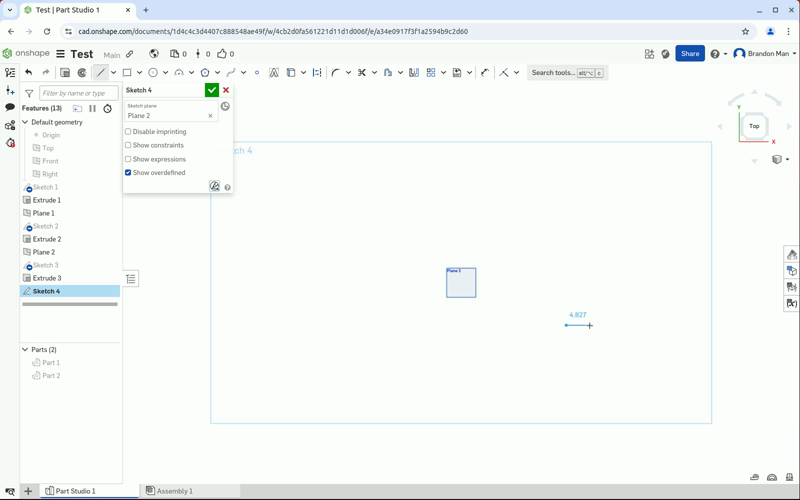
mouse_move(574, 325)
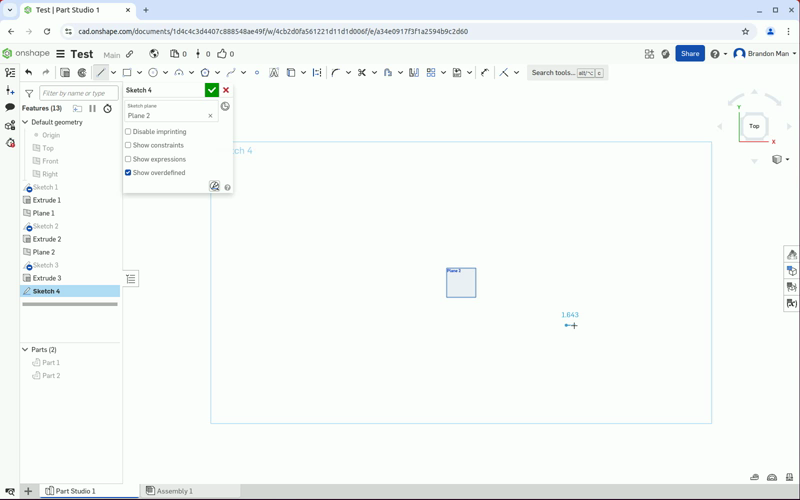
click(574, 325)
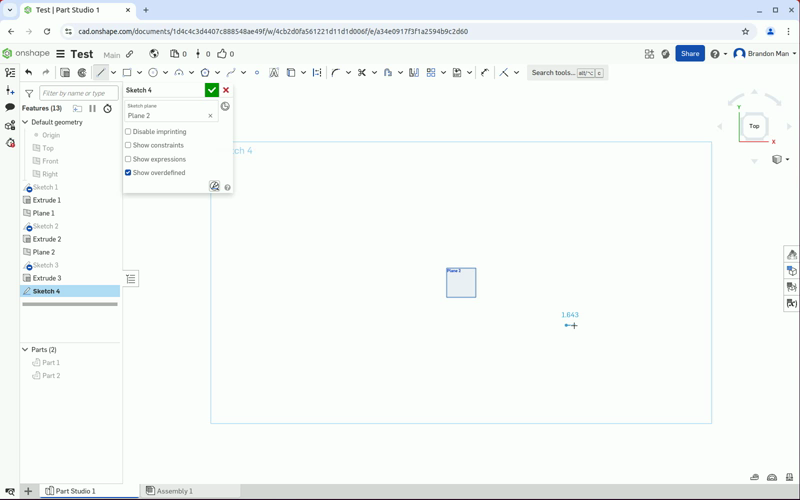
key_up(shift)
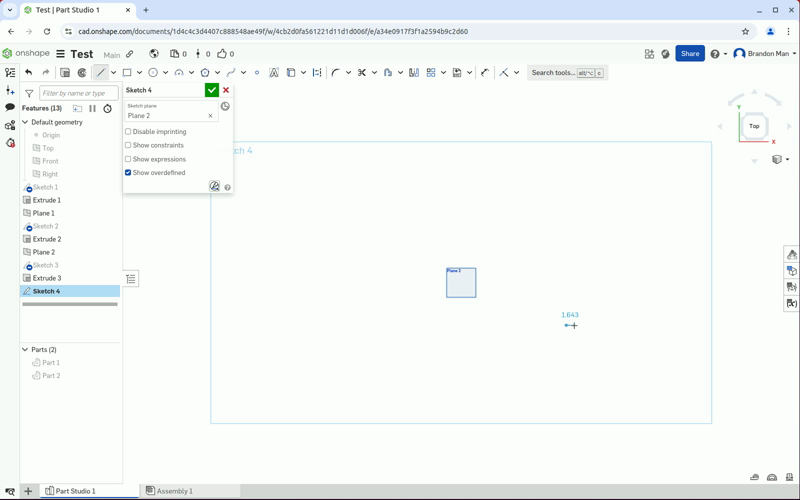
key_down(shift)
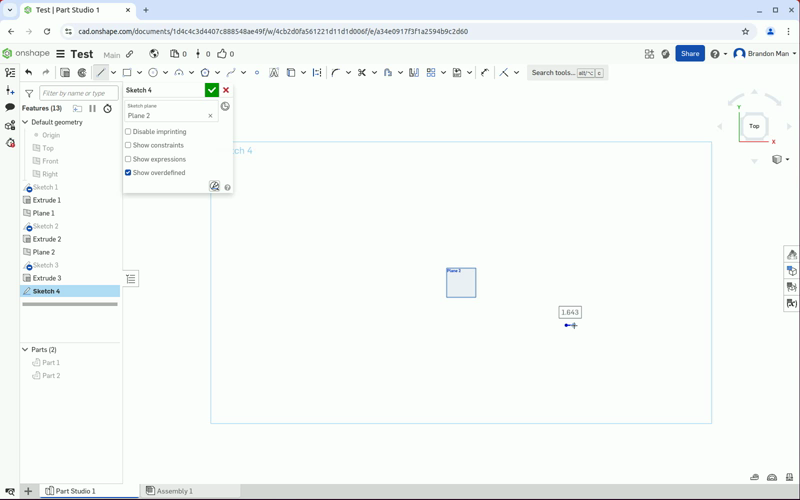
mouse_move(589, 325)
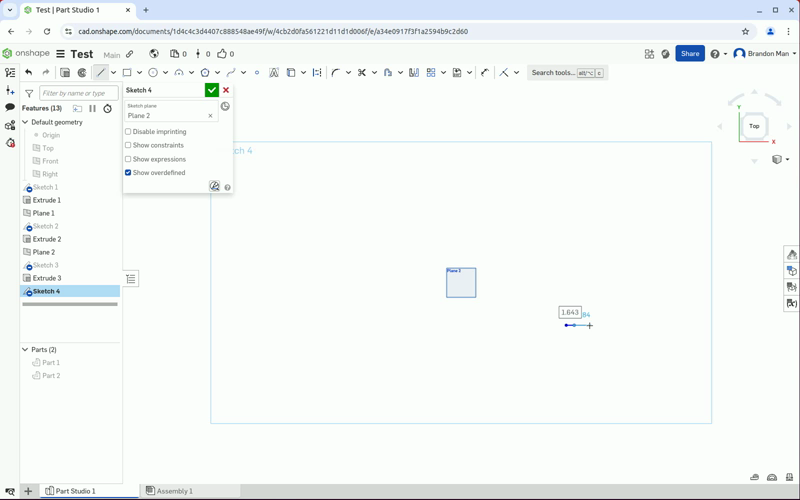
mouse_move(574, 314)
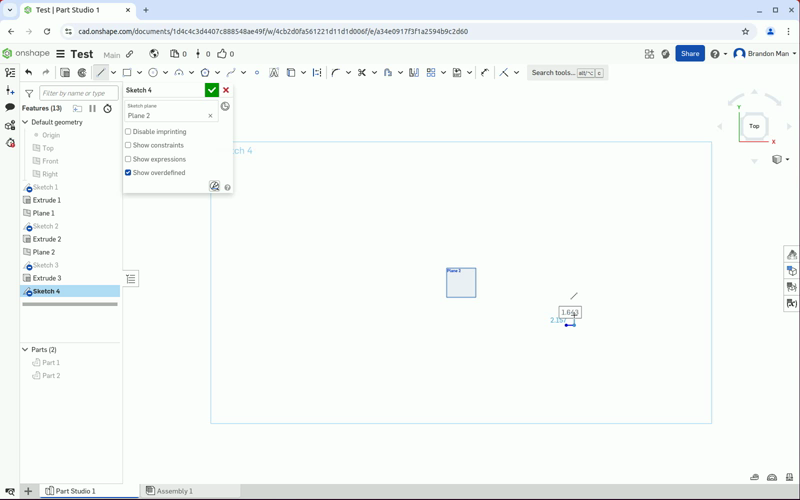
click(574, 314)
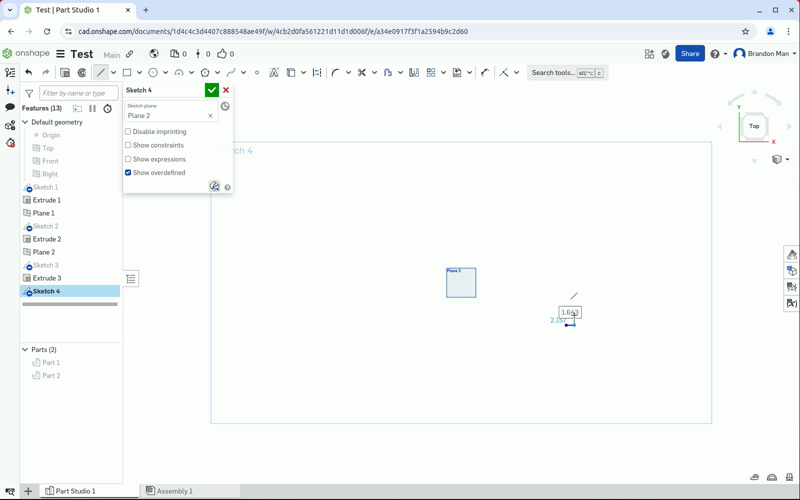
key_up(shift)
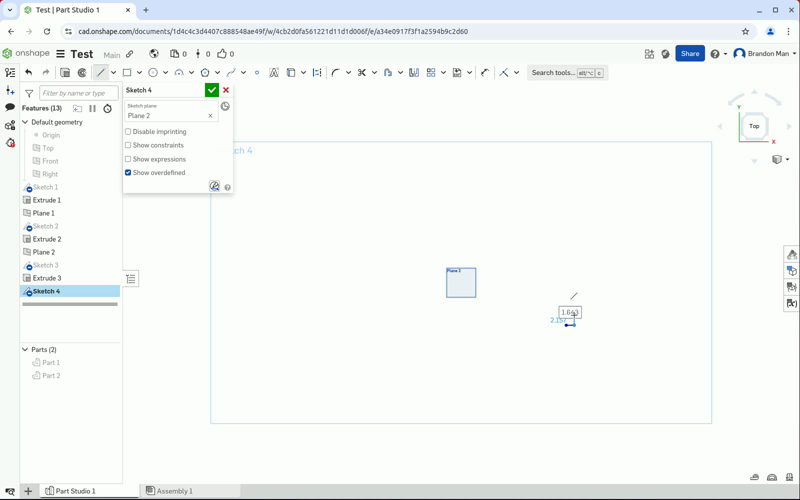
key_down(shift)
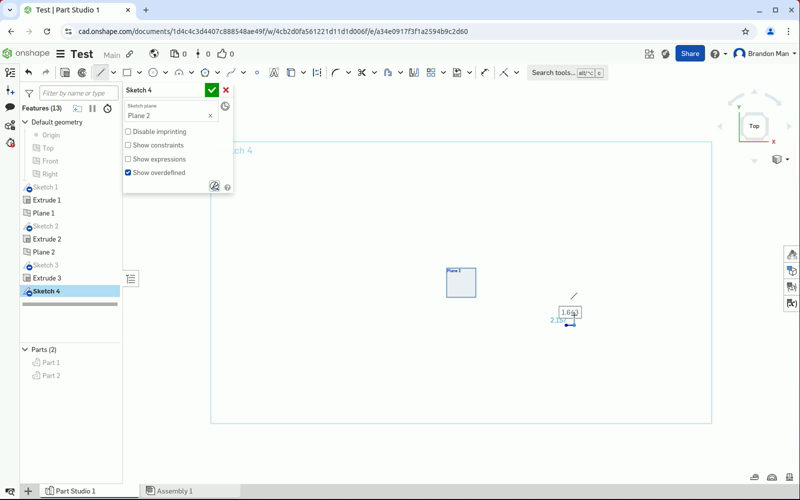
mouse_move(589, 314)
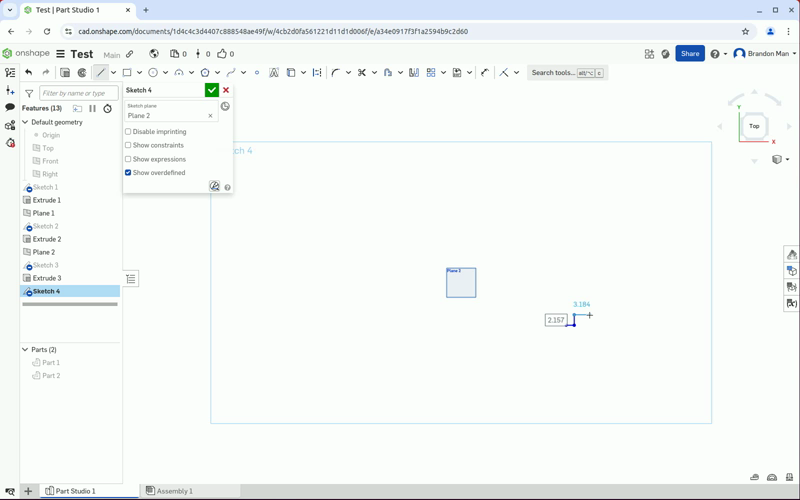
mouse_move(568, 314)
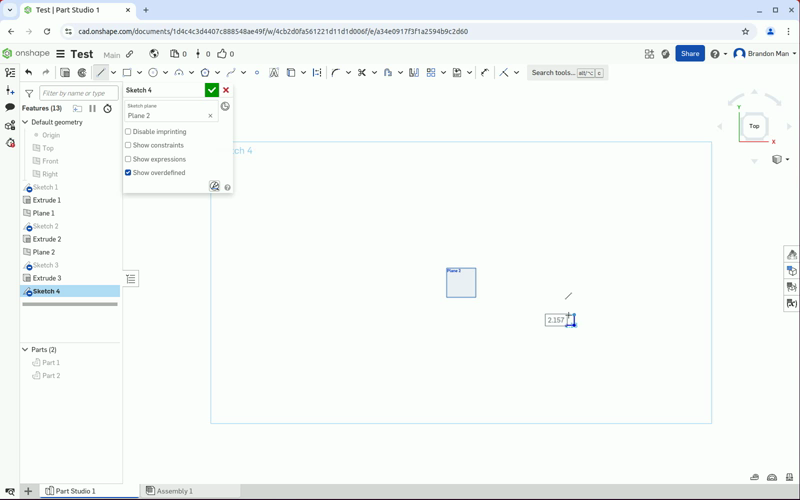
scroll(6)
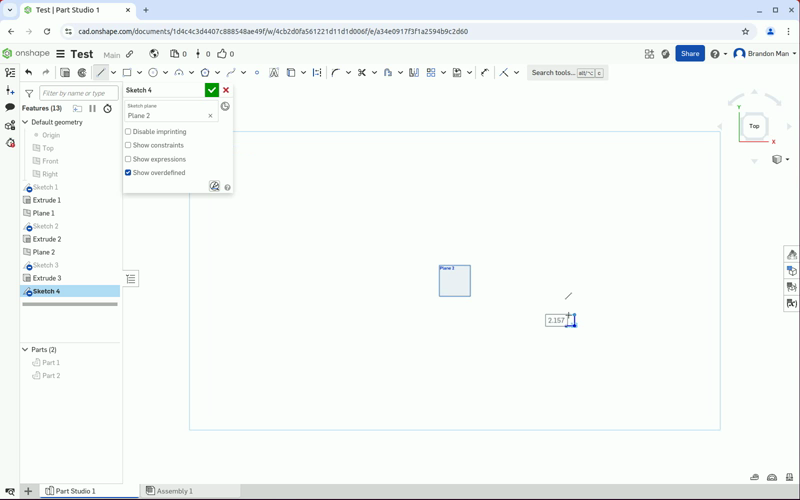
scroll(6)
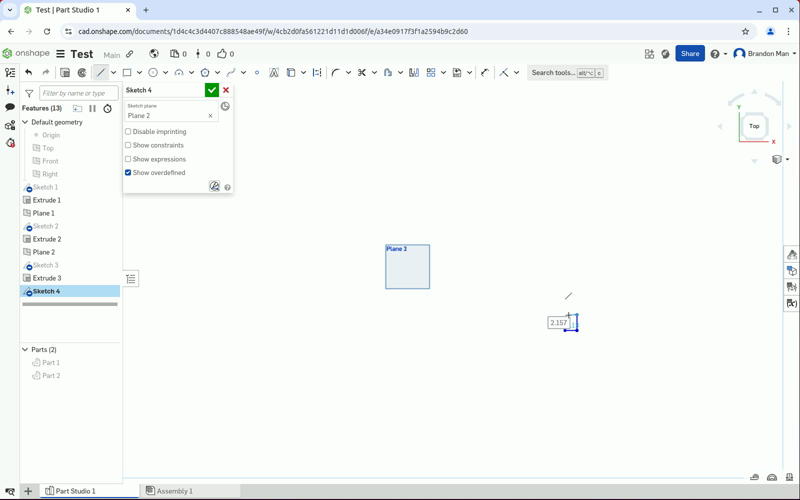
scroll(6)
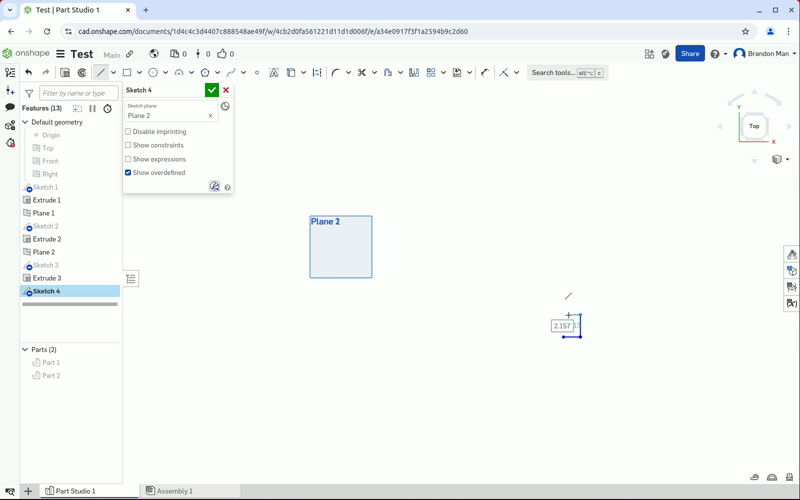
scroll(6)
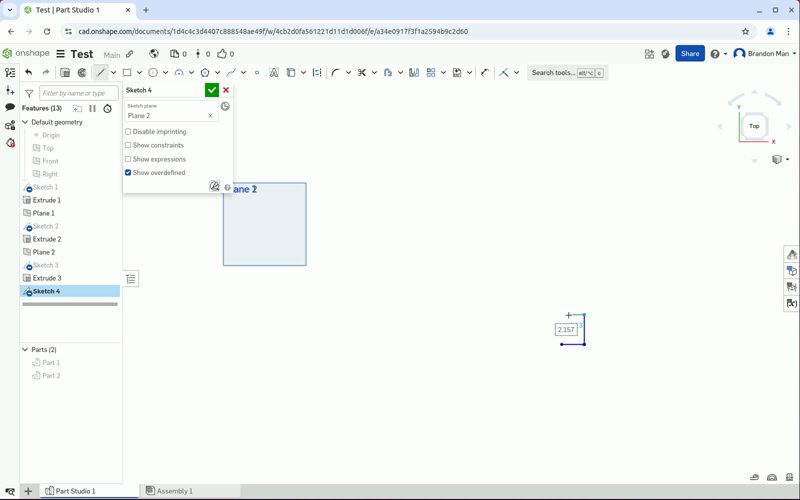
scroll(6)
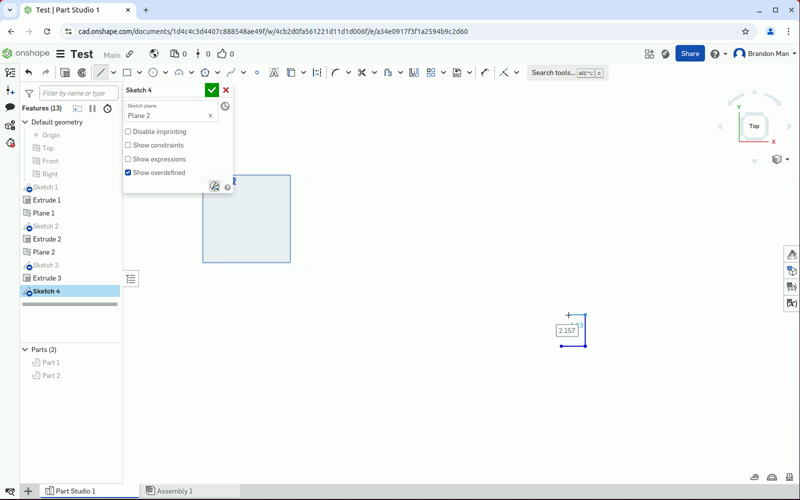
scroll(6)
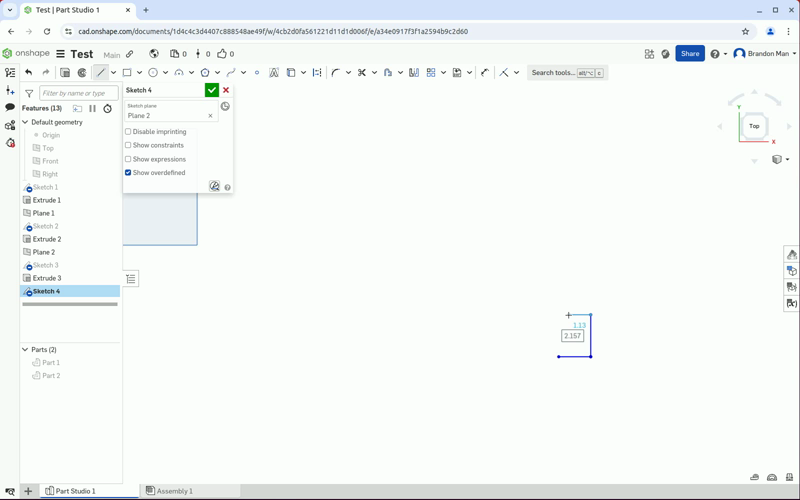
scroll(6)
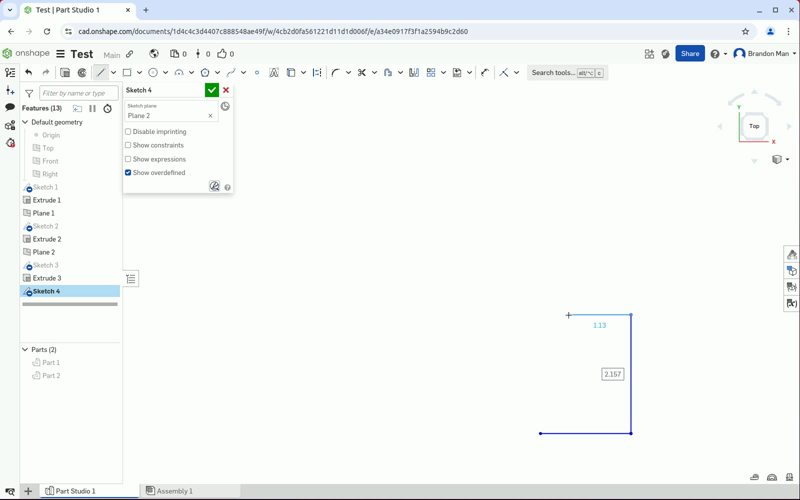
click(568, 314)
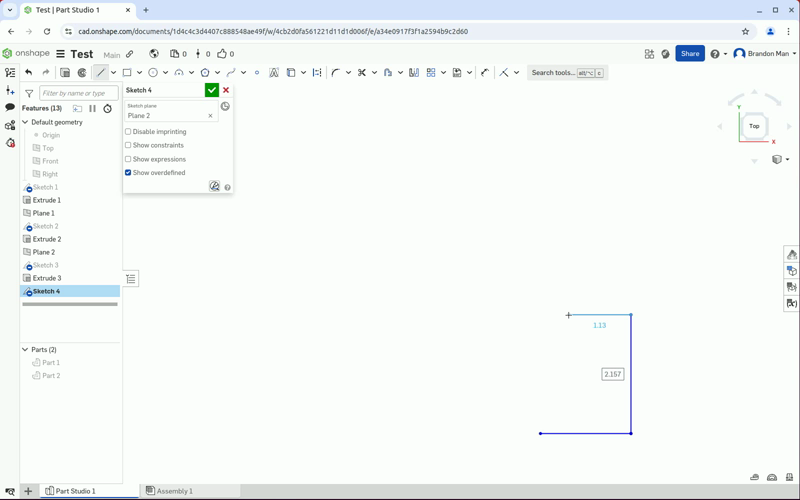
scroll(-6)
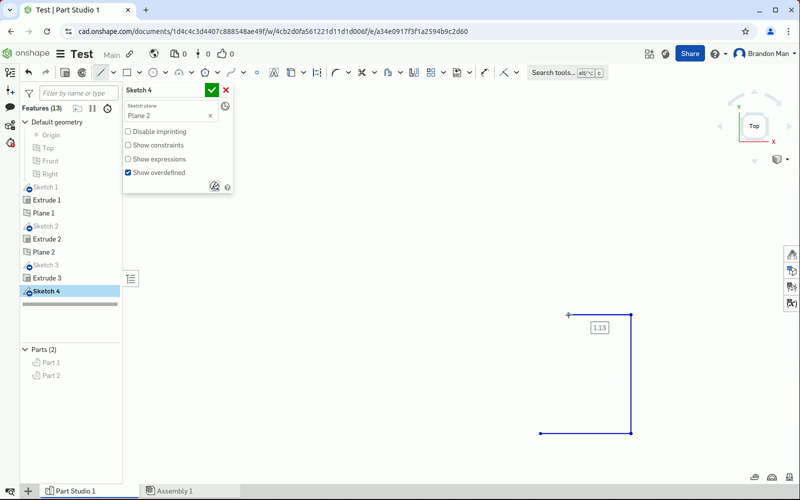
scroll(-6)
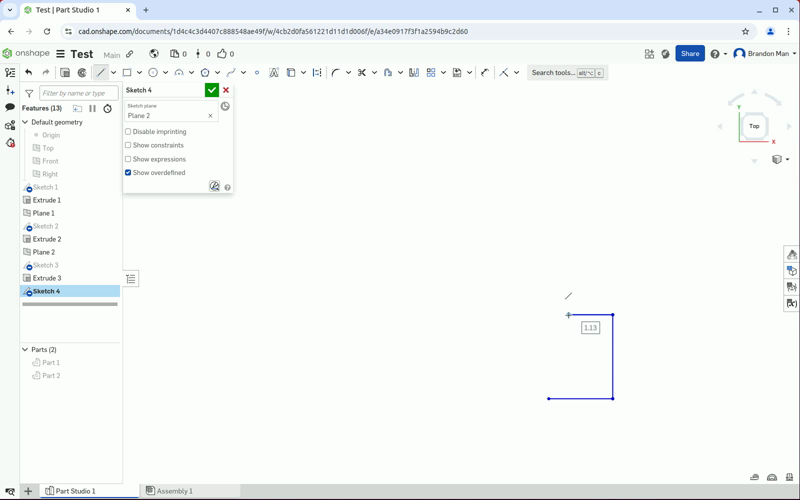
scroll(-6)
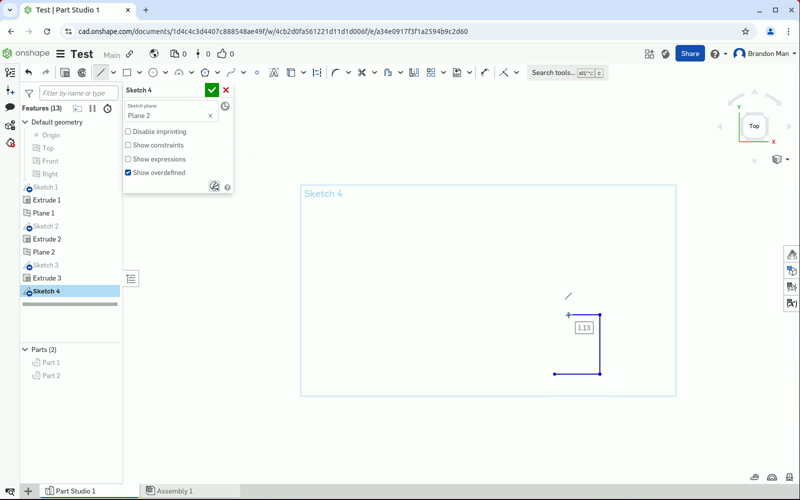
scroll(-6)
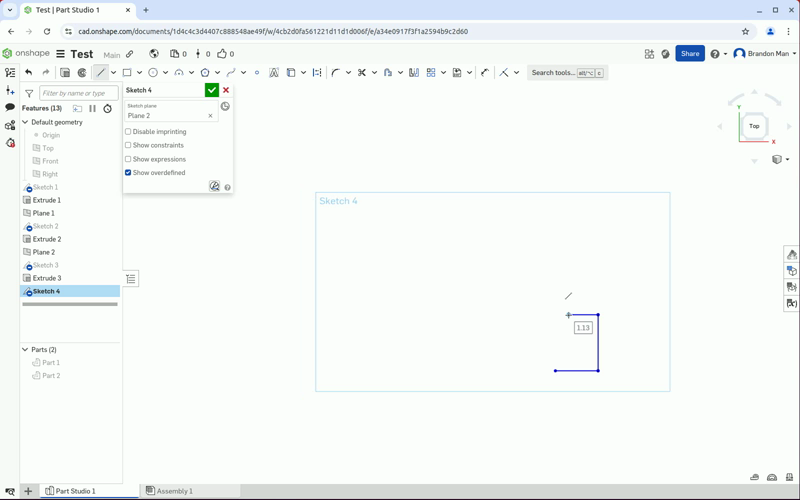
scroll(-6)
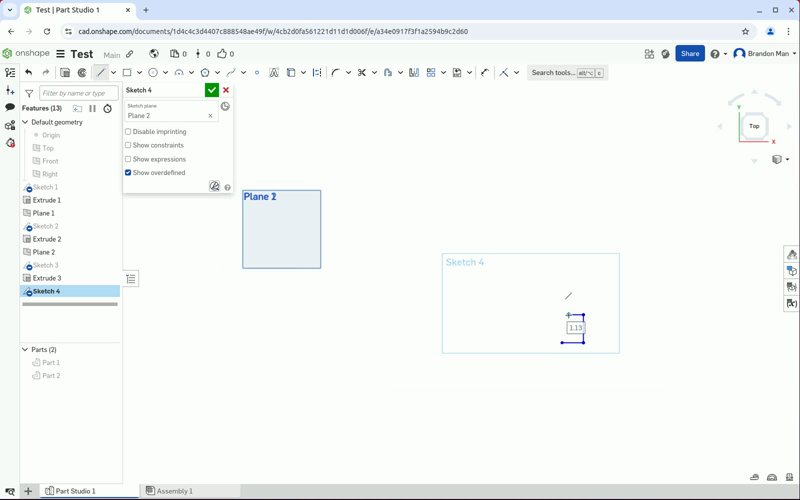
scroll(-6)
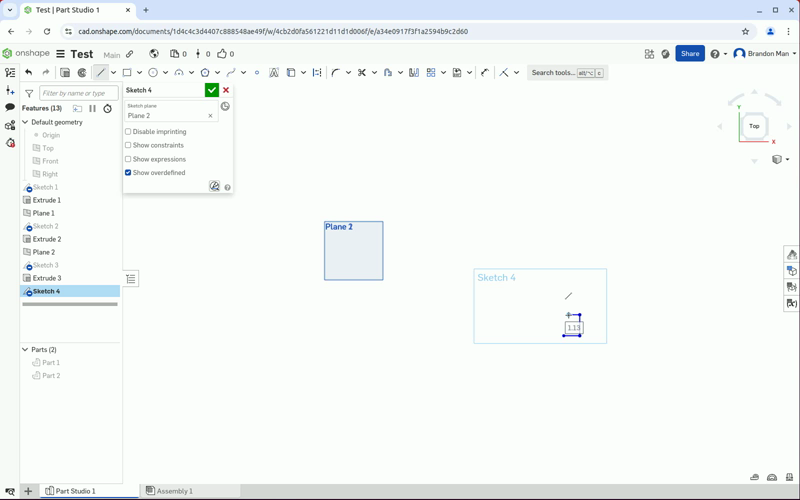
scroll(-6)
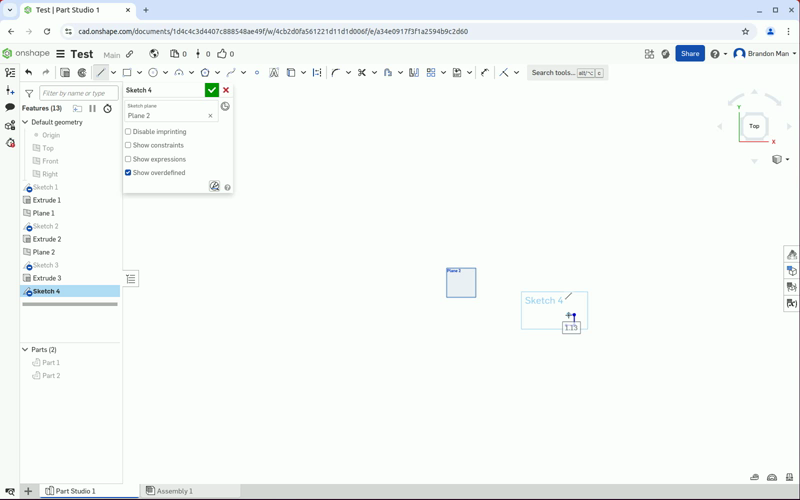
key_up(shift)
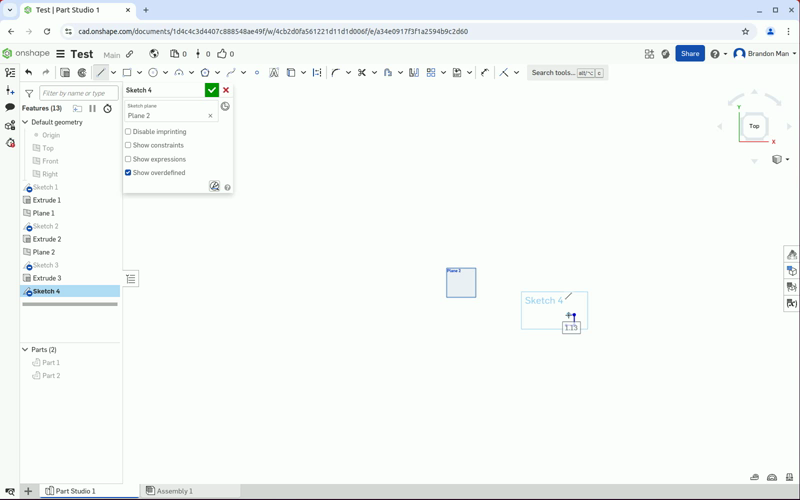
key_down(shift)
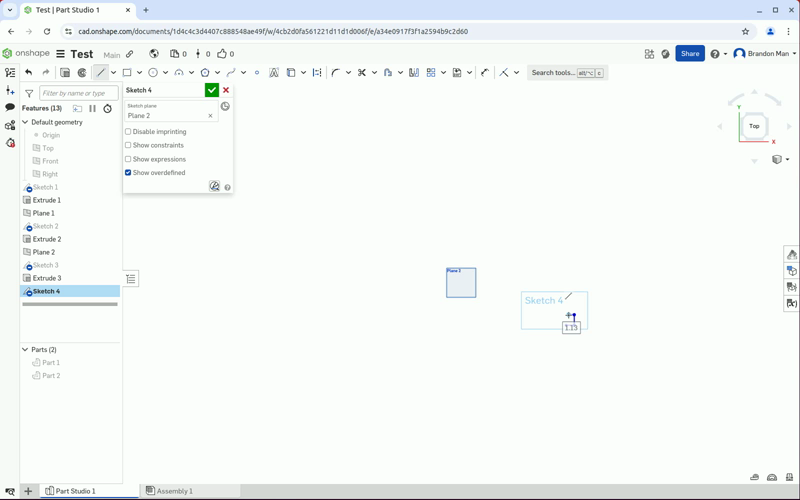
mouse_move(589, 314)
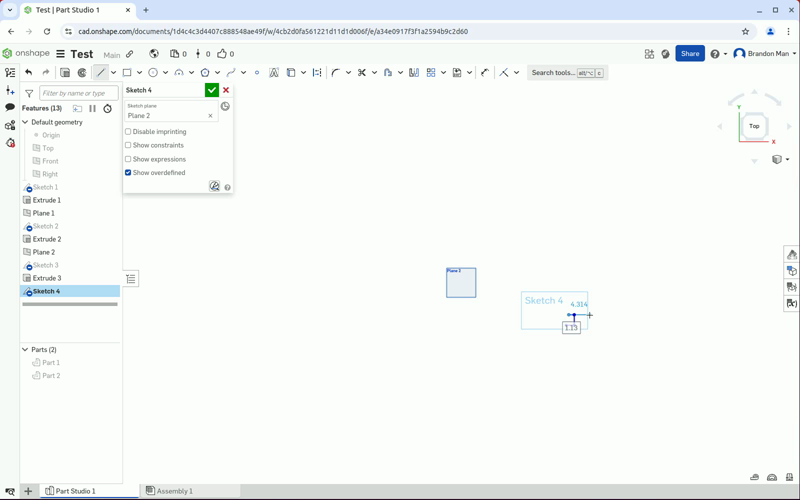
mouse_move(566, 314)
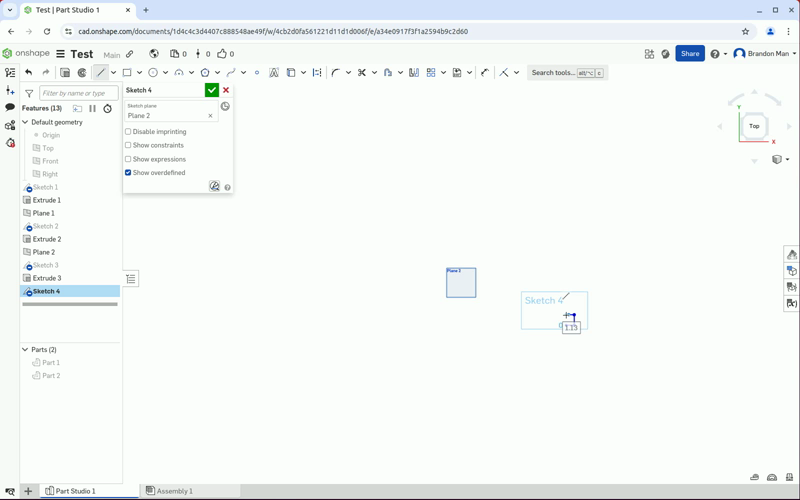
scroll(6)
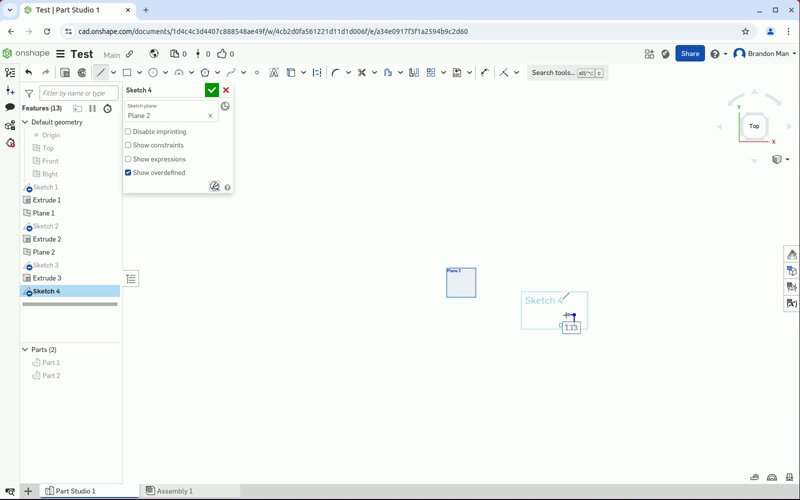
scroll(6)
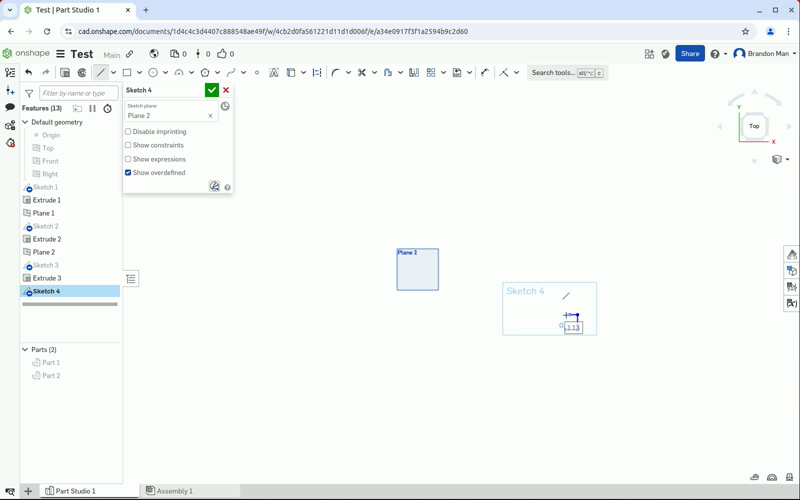
scroll(6)
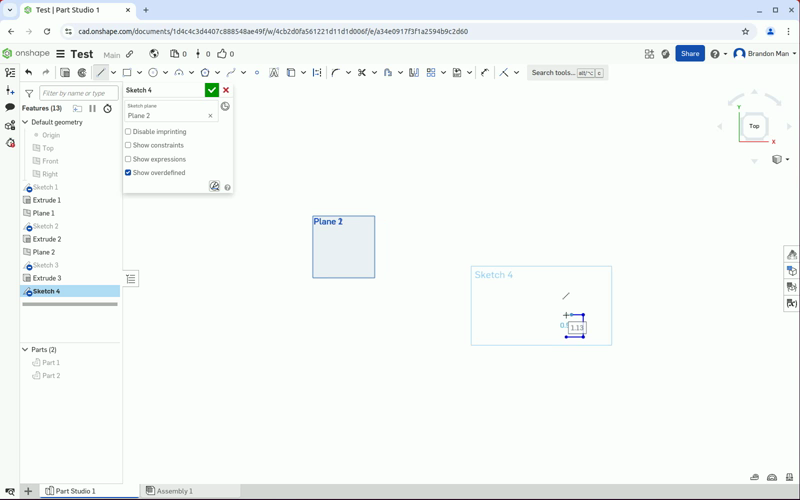
scroll(6)
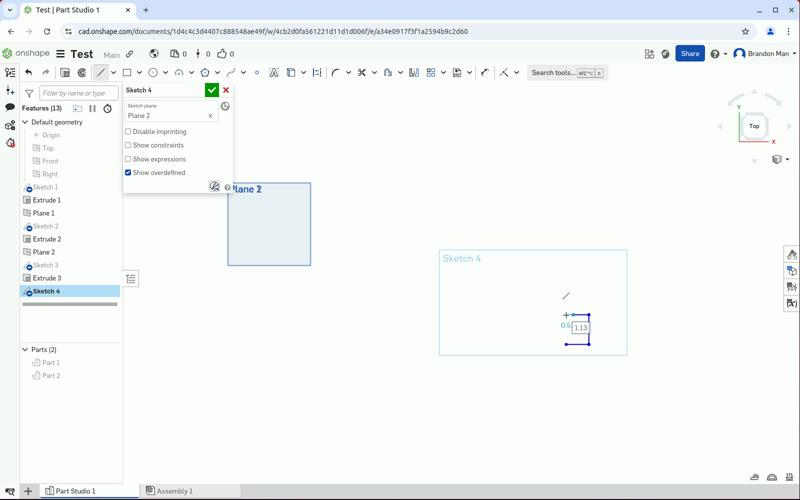
scroll(6)
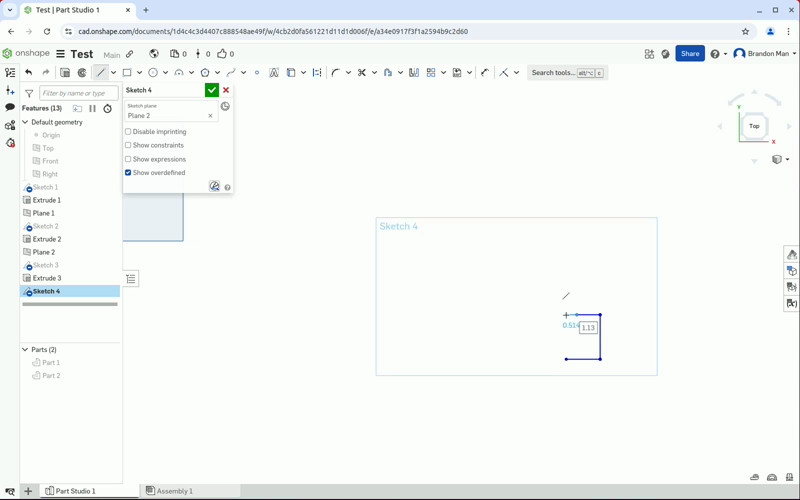
scroll(6)
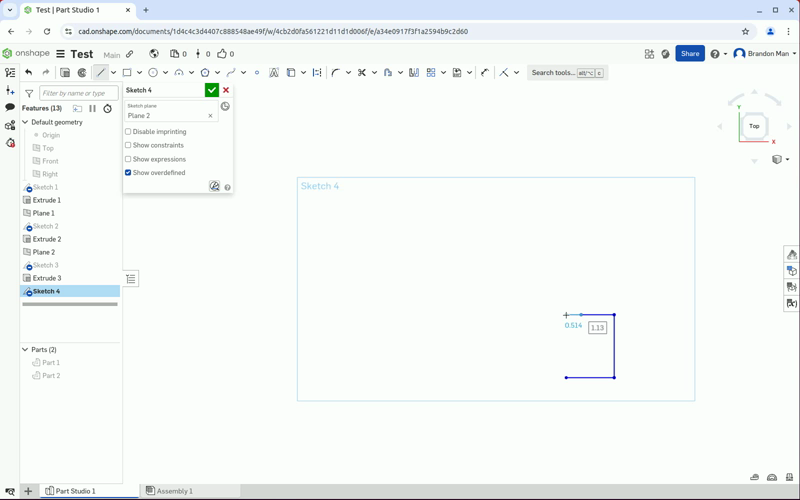
scroll(6)
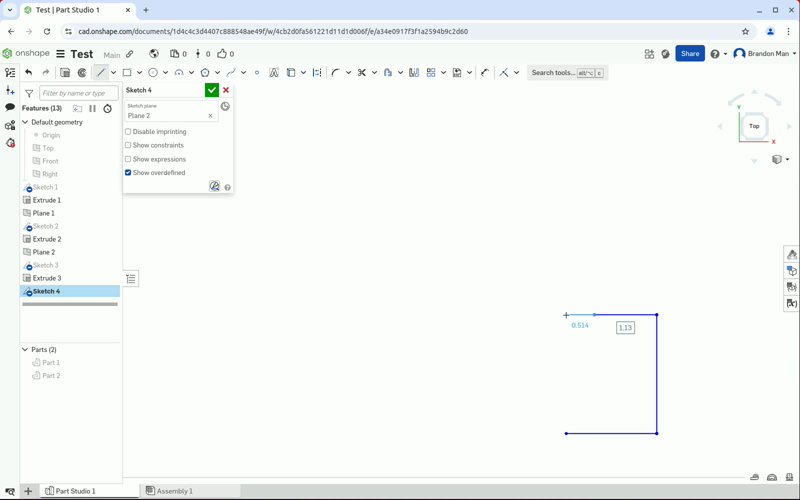
click(566, 314)
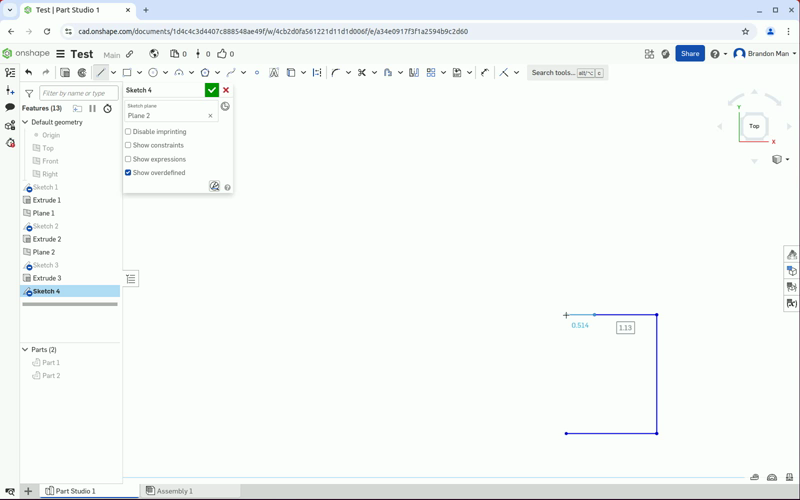
scroll(-6)
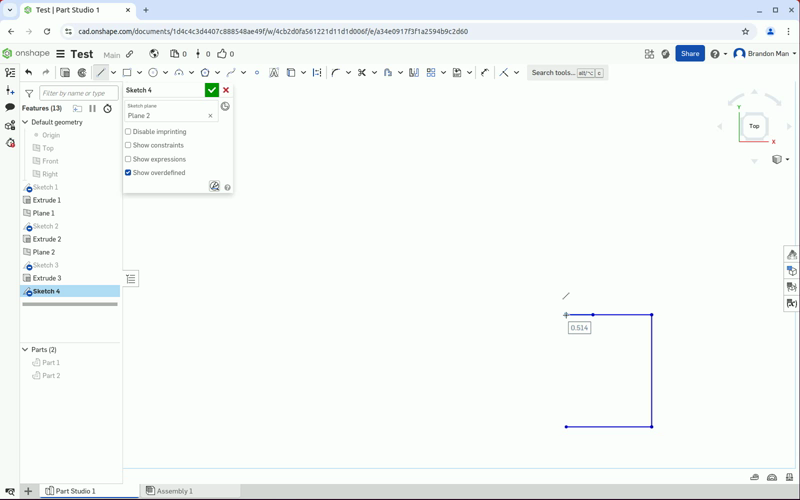
scroll(-6)
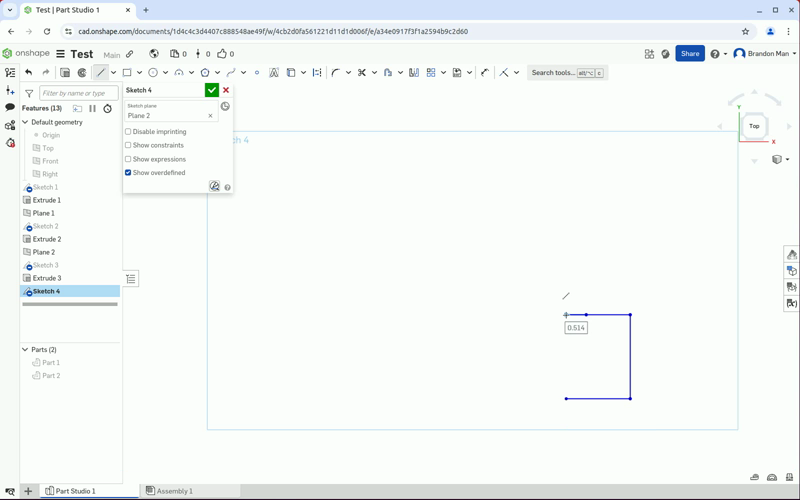
scroll(-6)
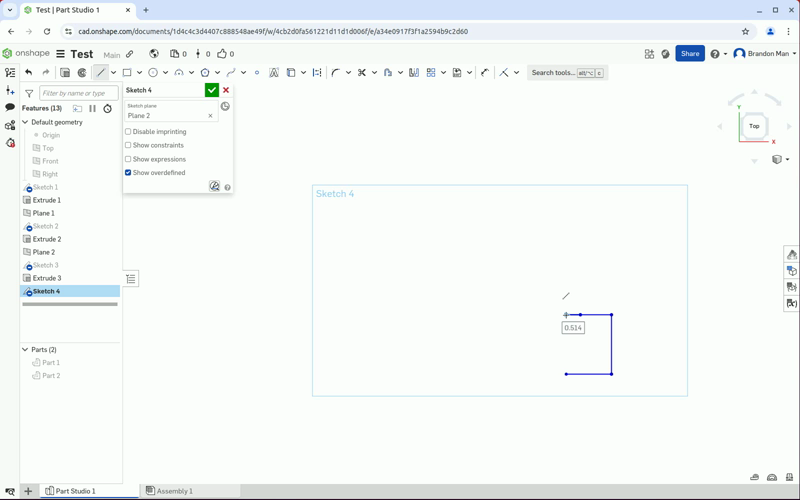
scroll(-6)
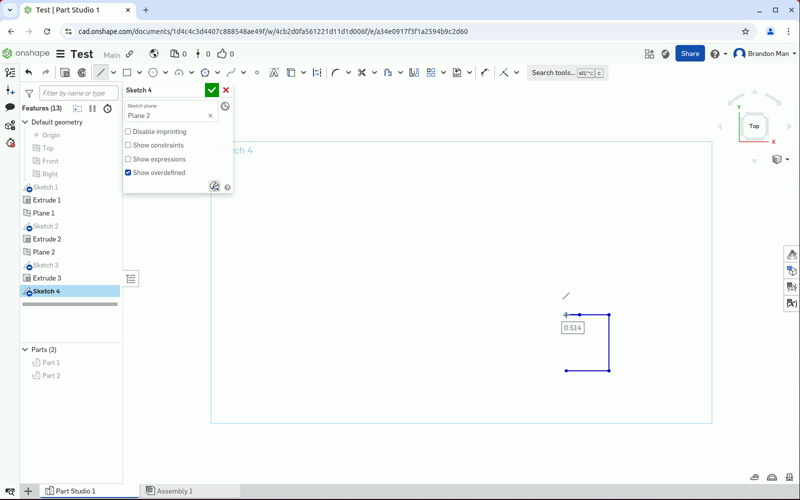
scroll(-6)
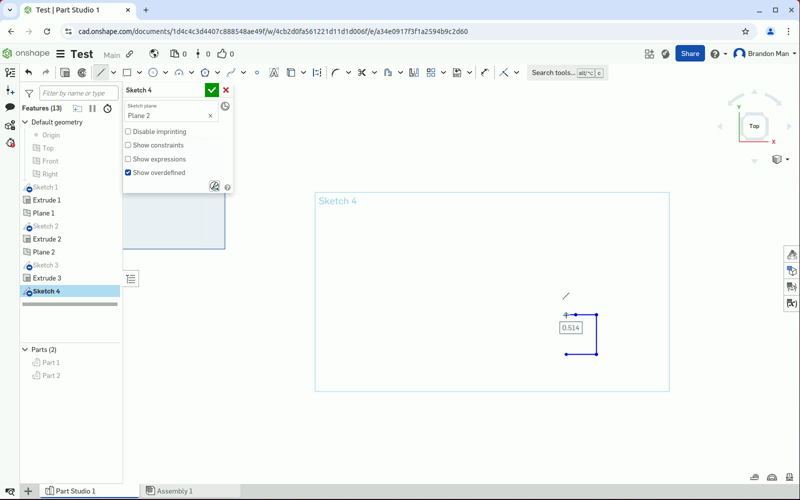
scroll(-6)
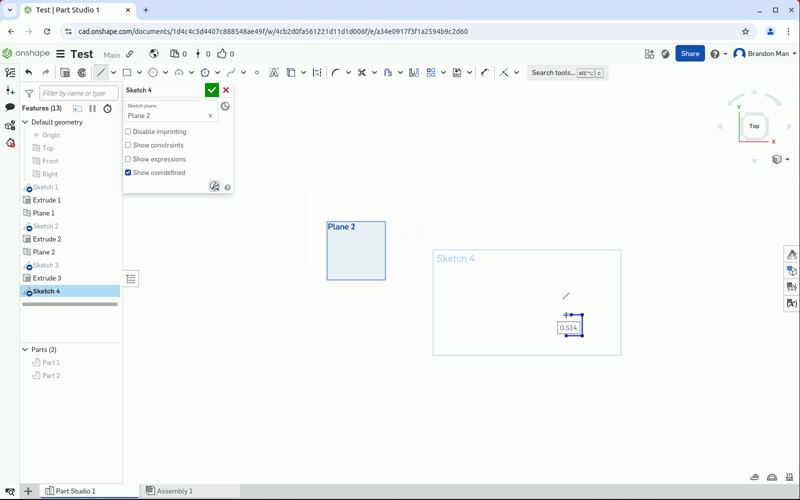
scroll(-6)
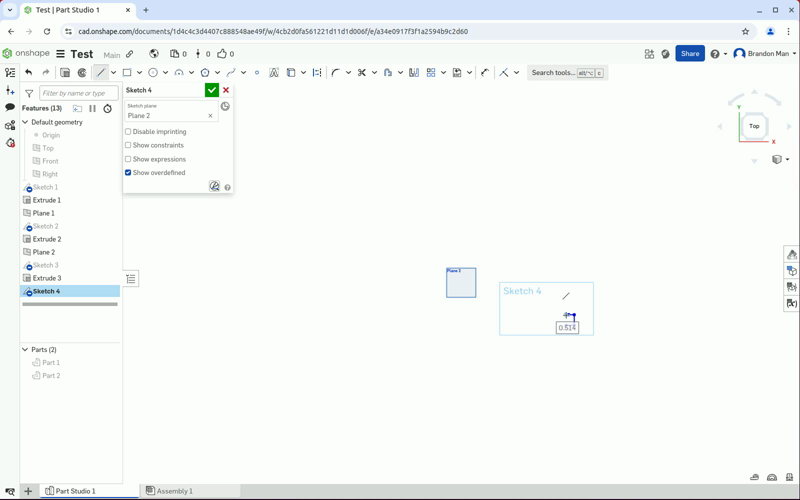
key_up(shift)
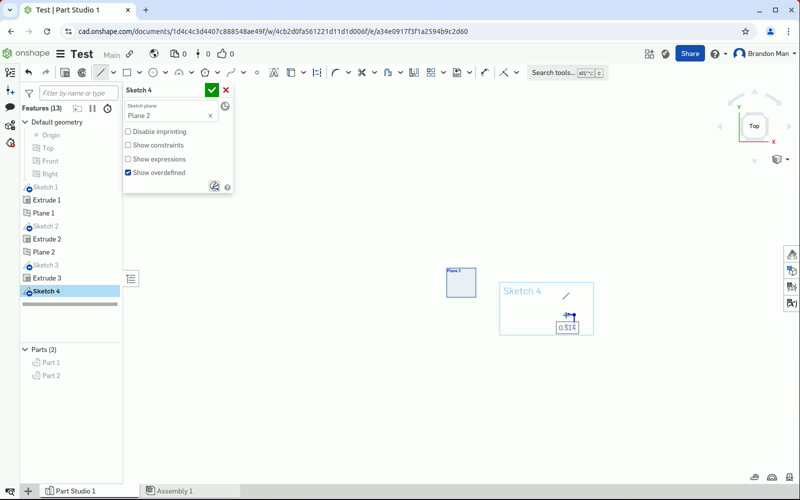
mouse_move(589, 314)
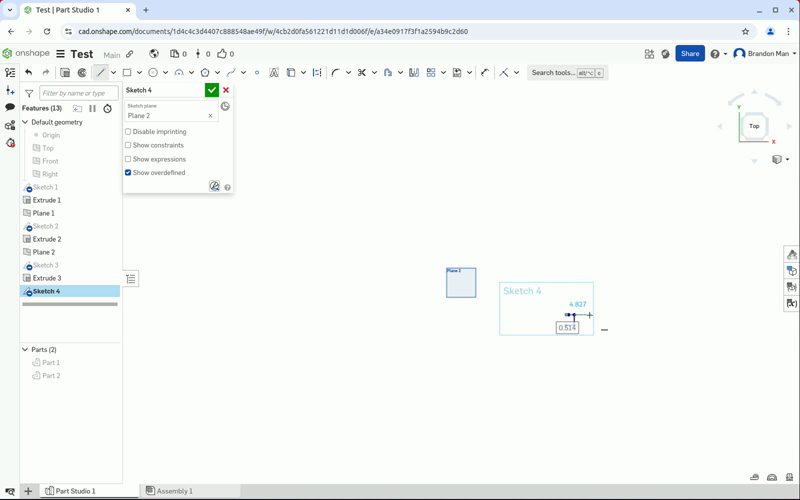
key_down(shift)
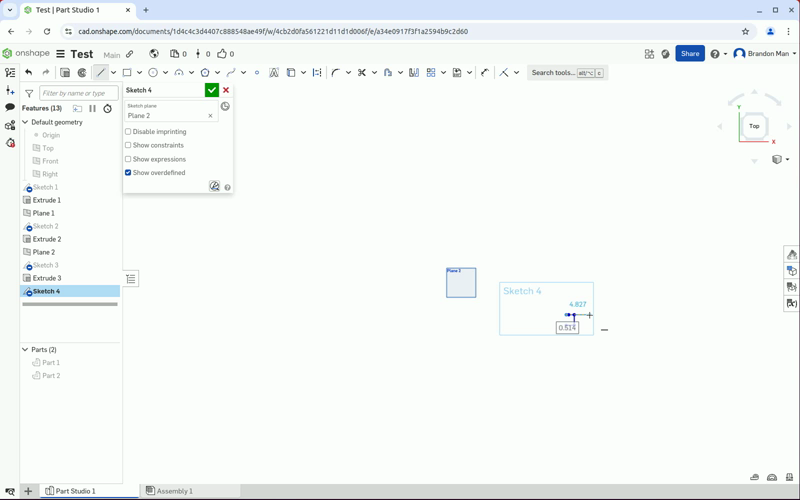
mouse_move(566, 325)
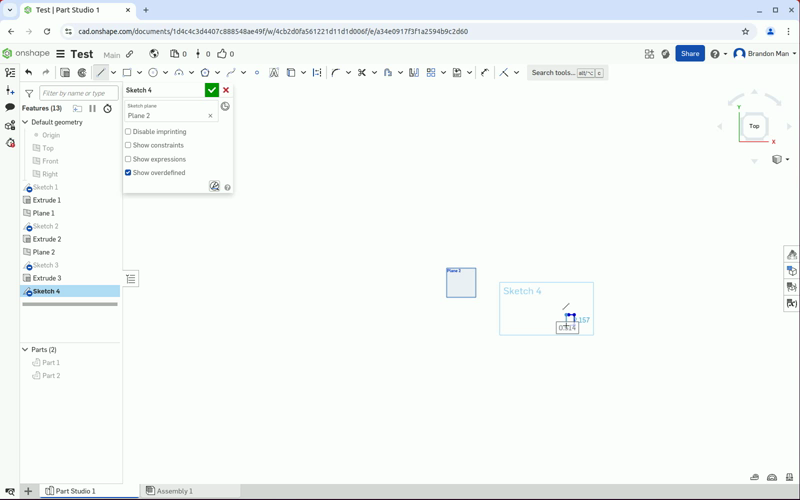
key_up(shift)
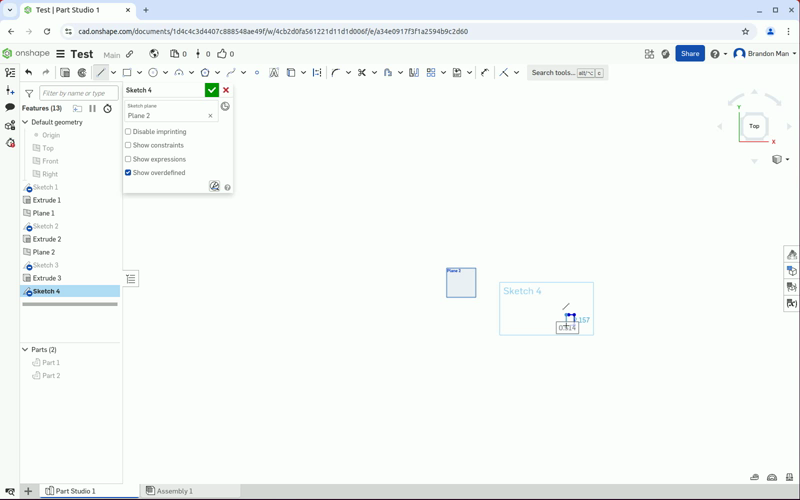
click(566, 325)
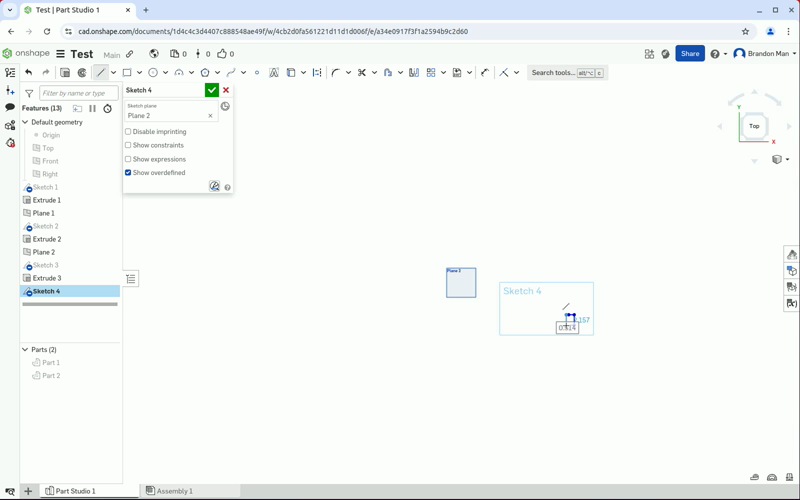
key(esc)
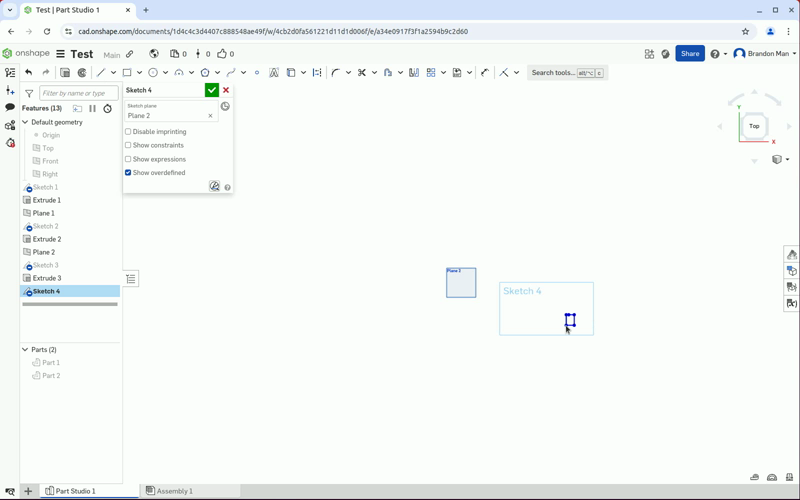
mouse_move(569, 320)
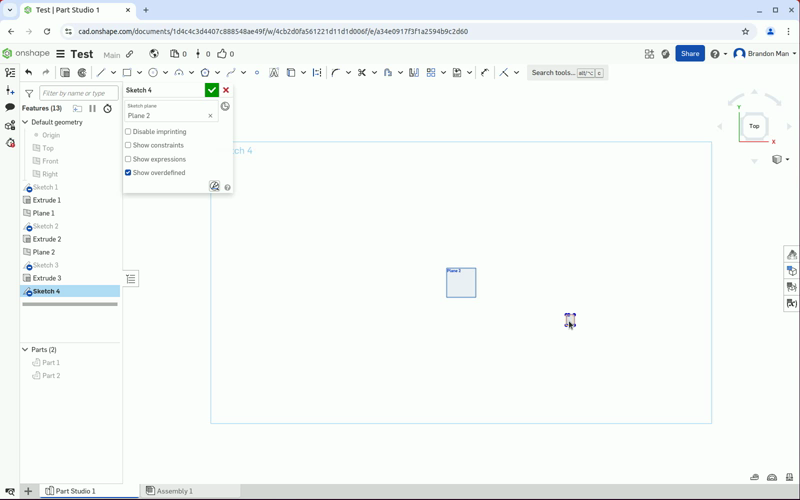
scroll(6)
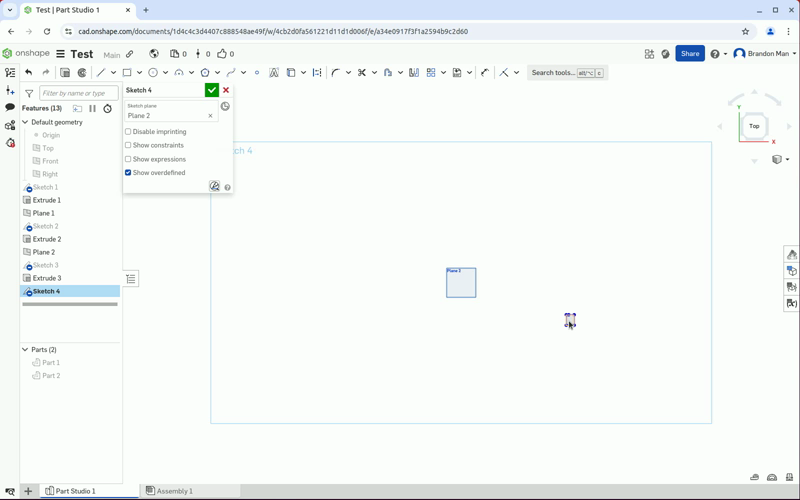
scroll(6)
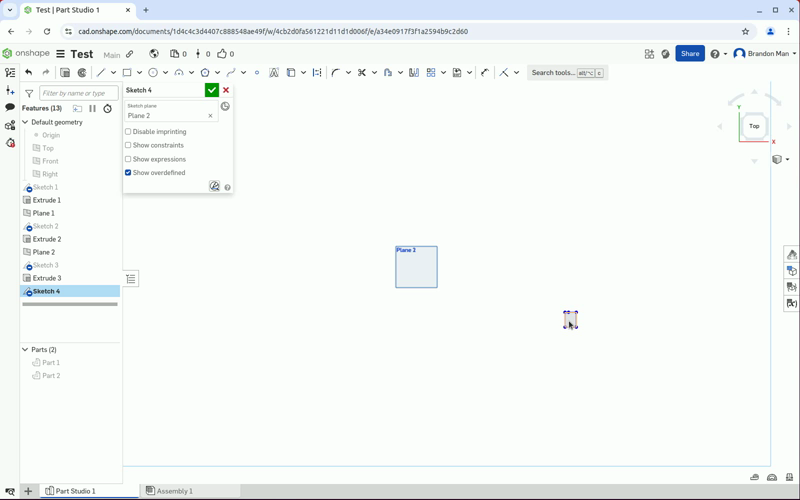
scroll(6)
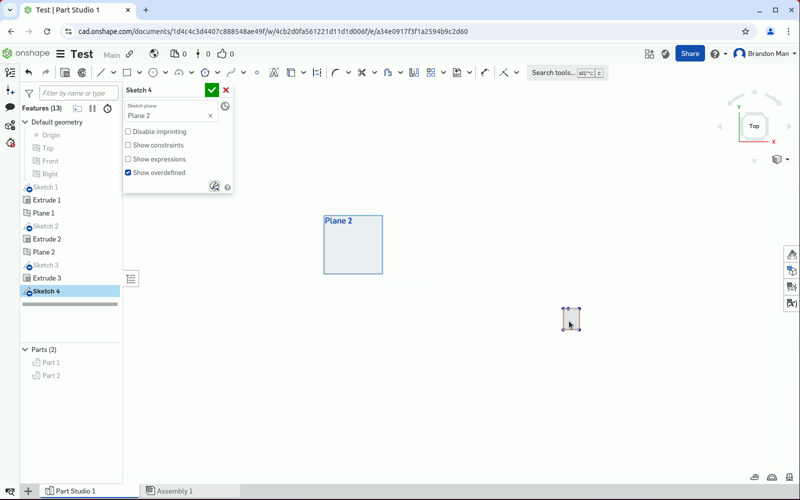
scroll(6)
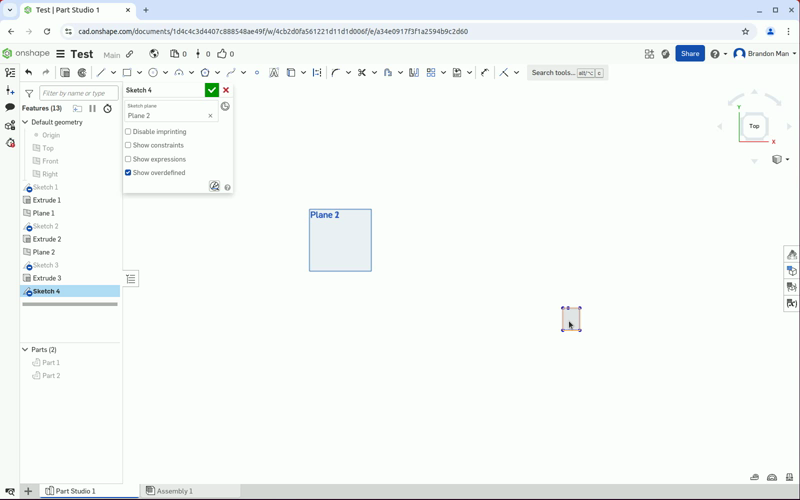
scroll(6)
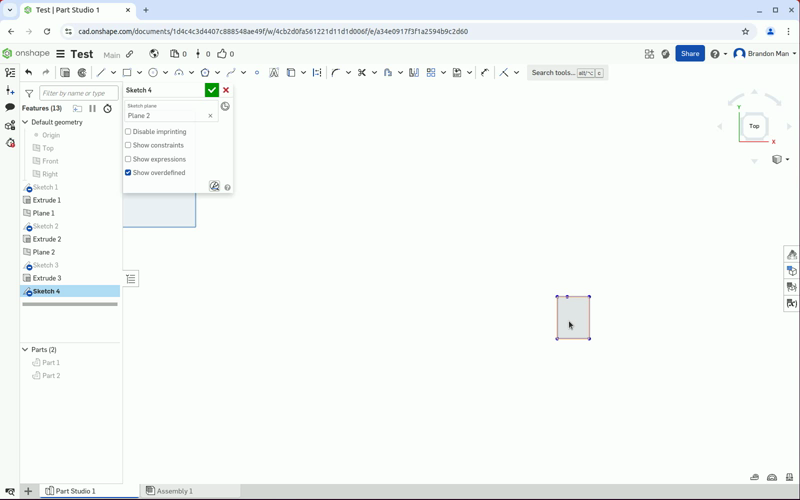
scroll(6)
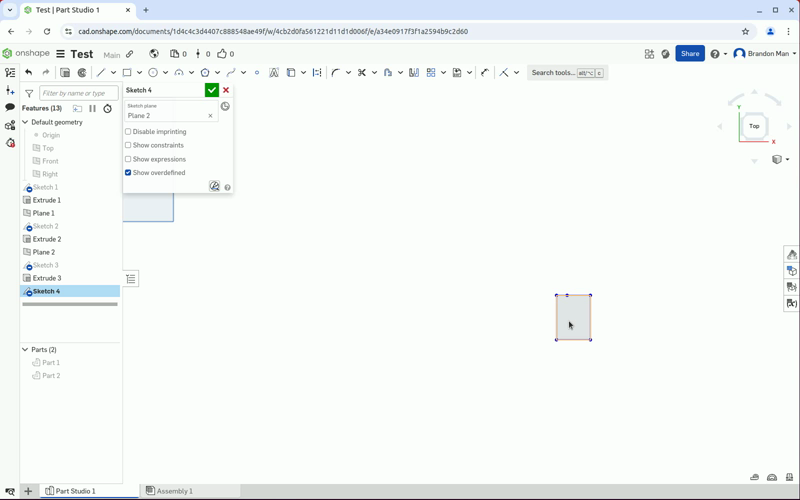
scroll(6)
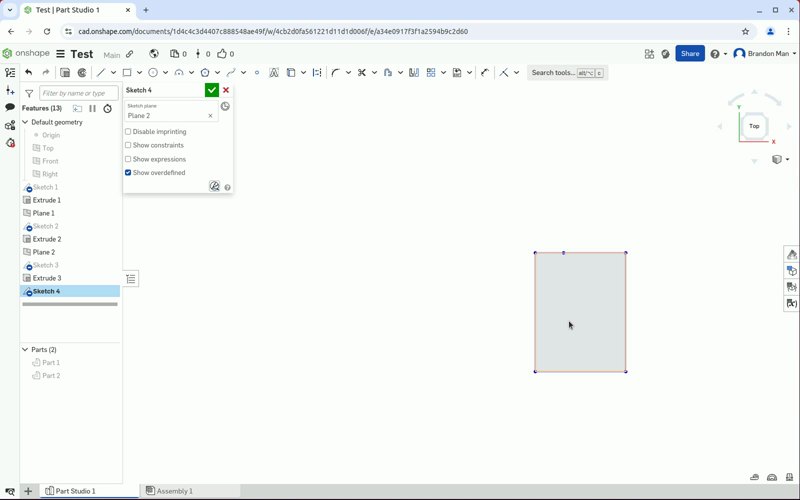
click(569, 320)
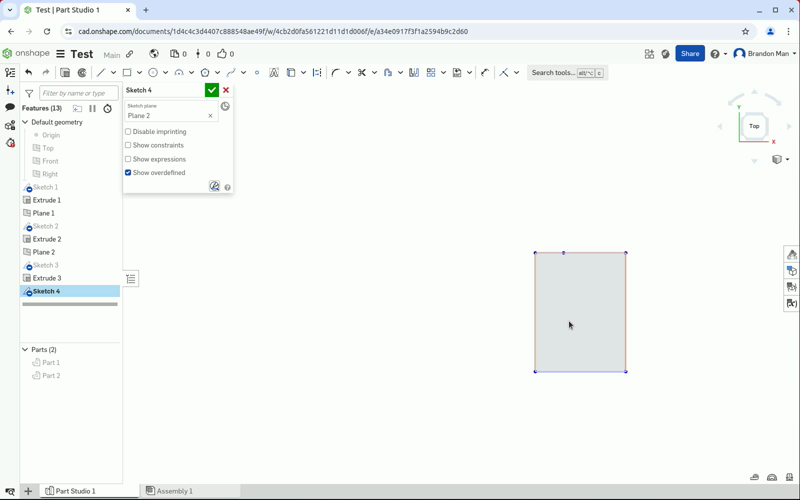
scroll(-6)
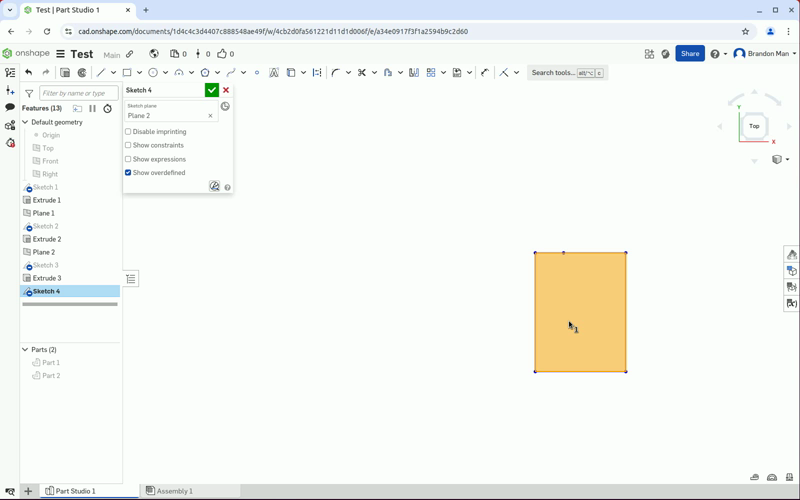
scroll(-6)
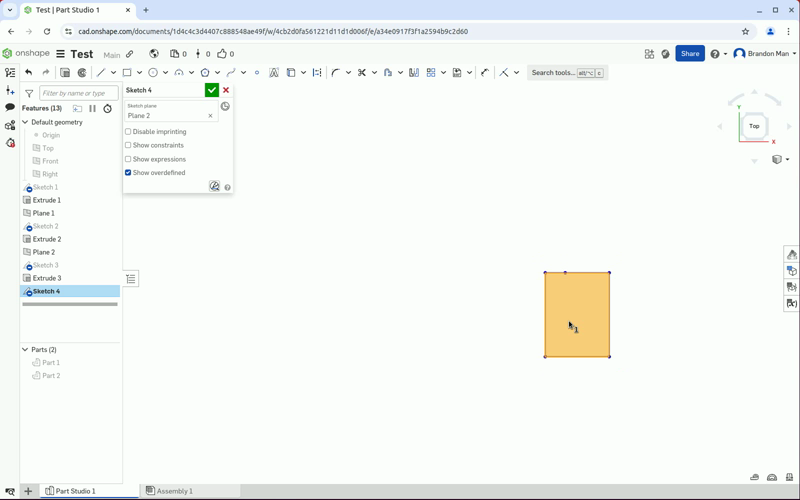
scroll(-6)
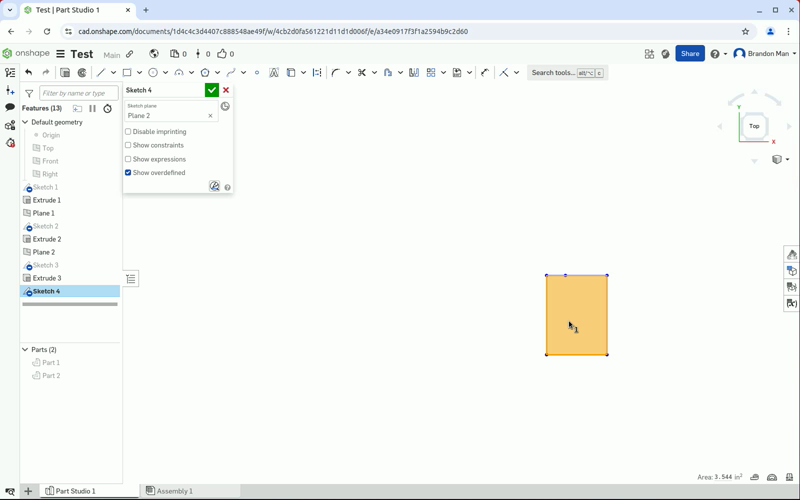
scroll(-6)
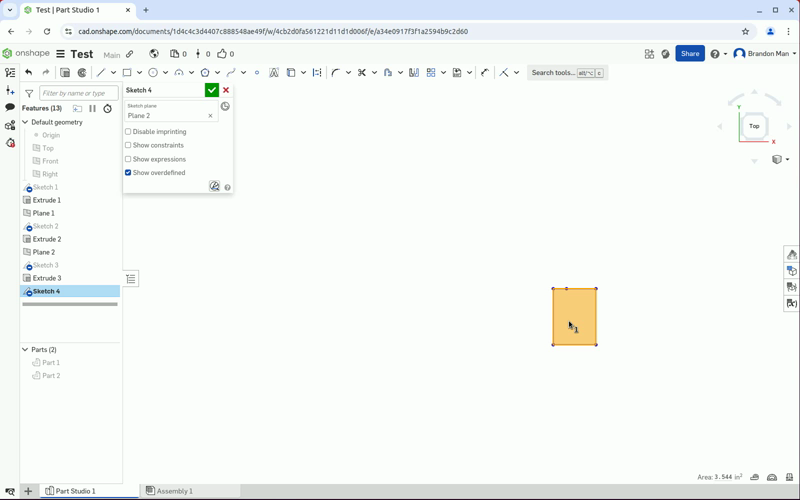
scroll(-6)
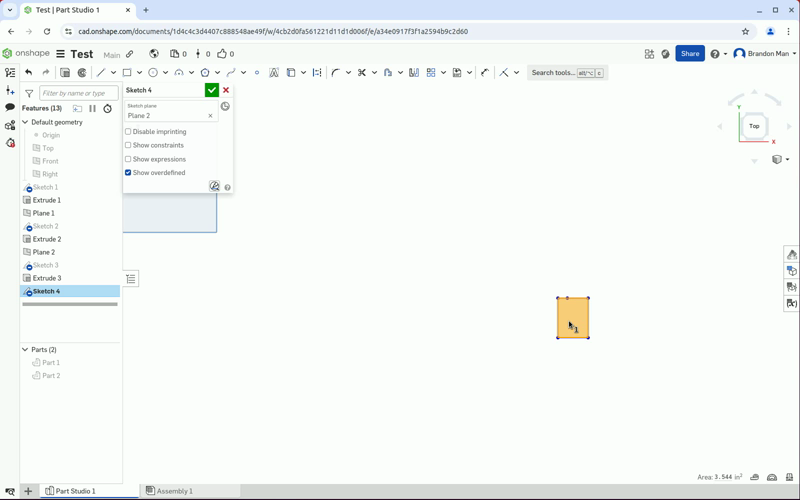
scroll(-6)
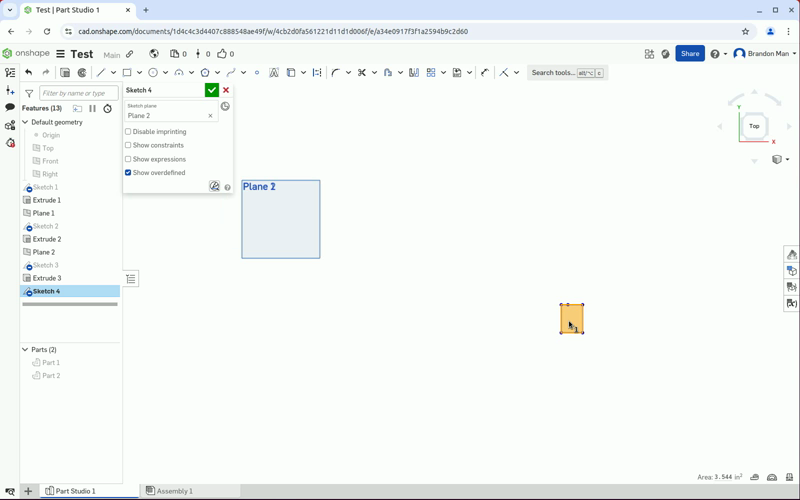
scroll(-6)
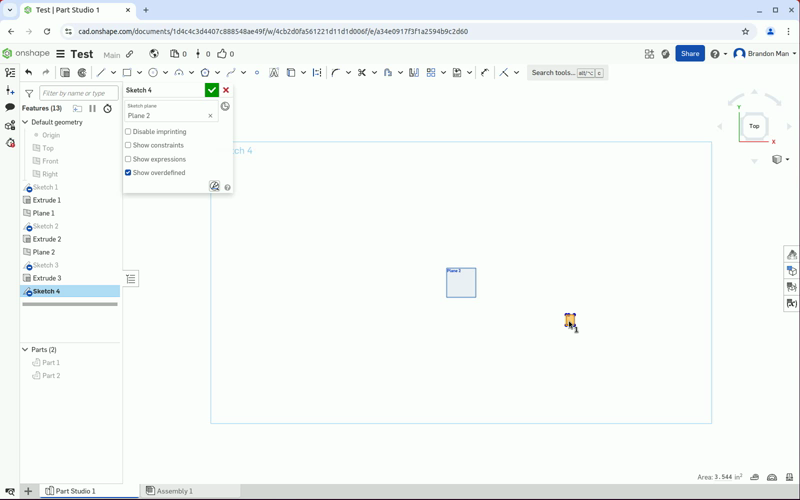
mouse_move(73, 352)
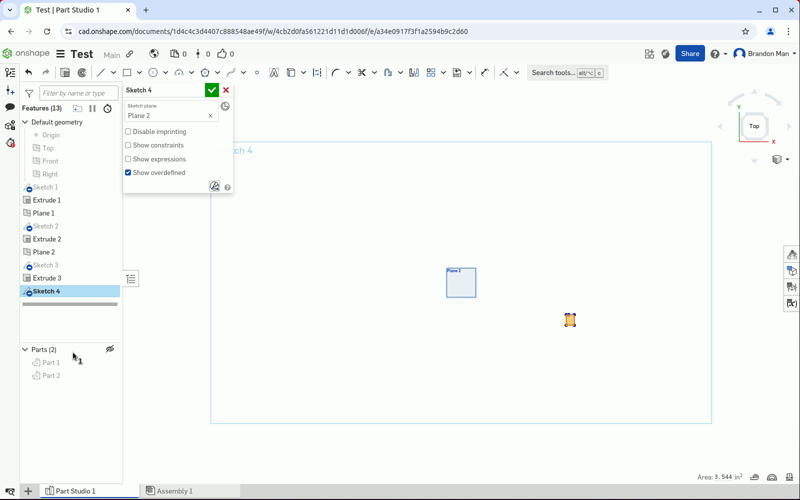
key(shift+y)
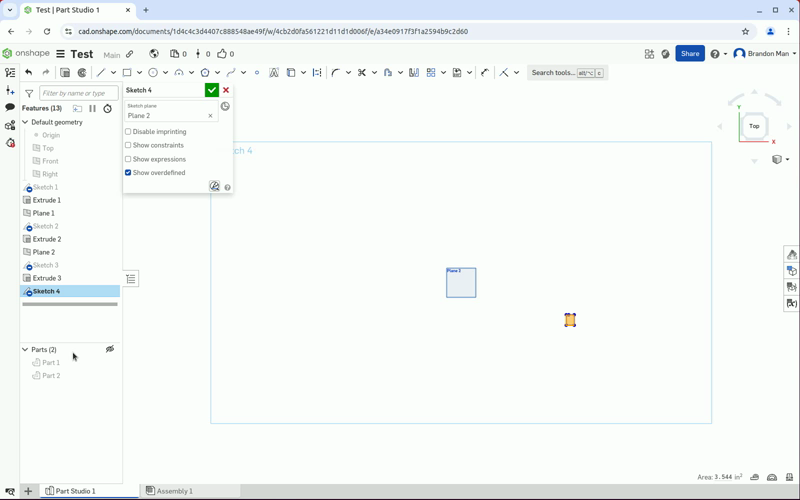
key(shift+e)
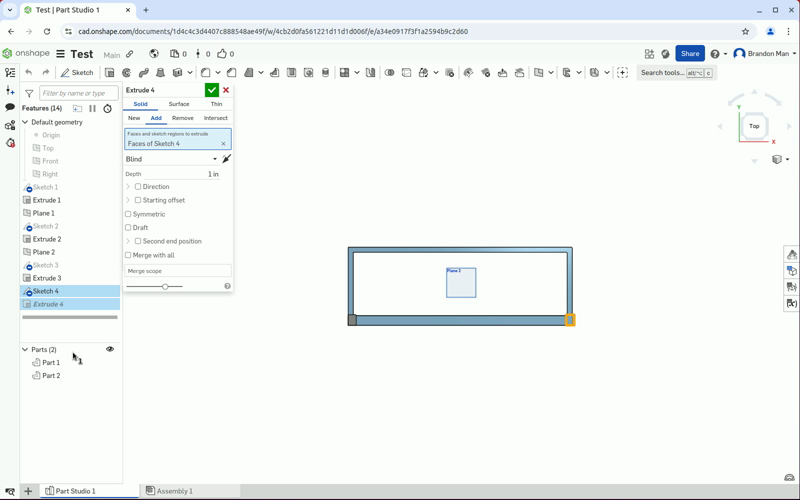
mouse_move(143, 106)
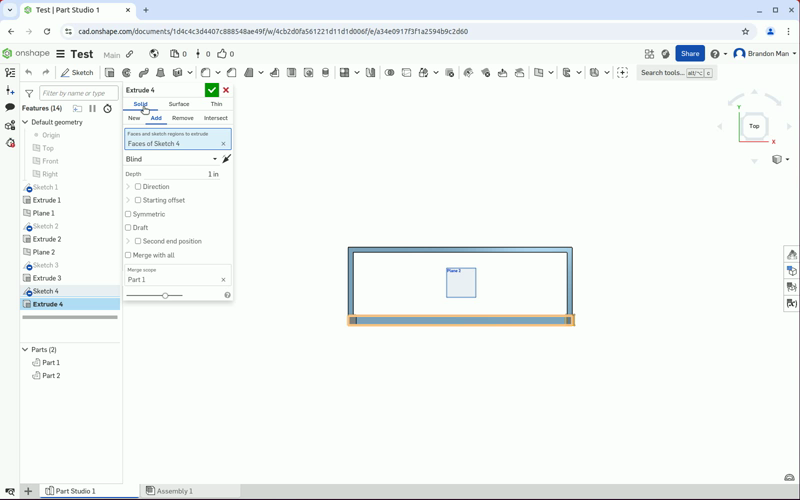
click(143, 106)
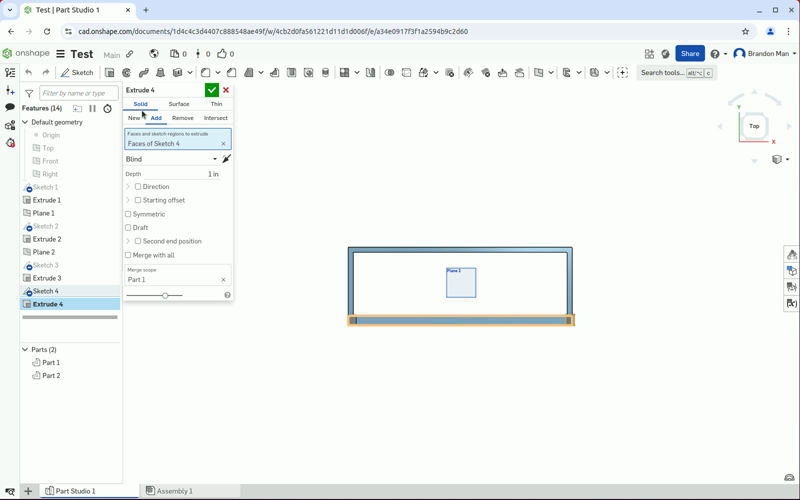
mouse_move(137, 120)
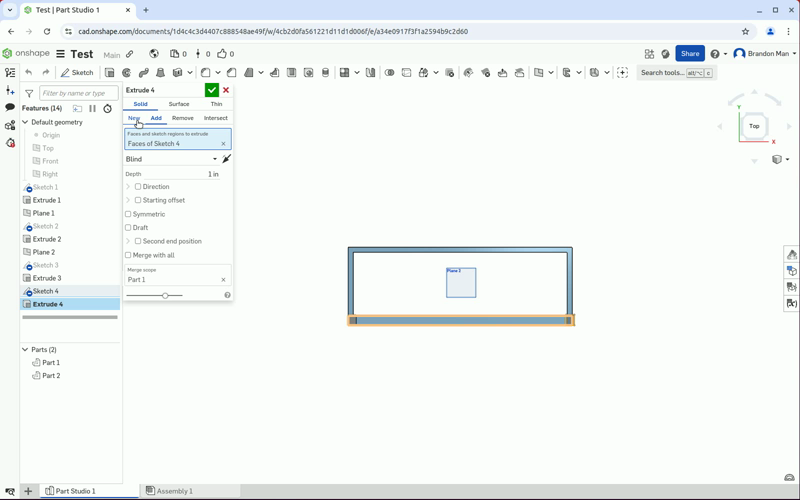
click(137, 120)
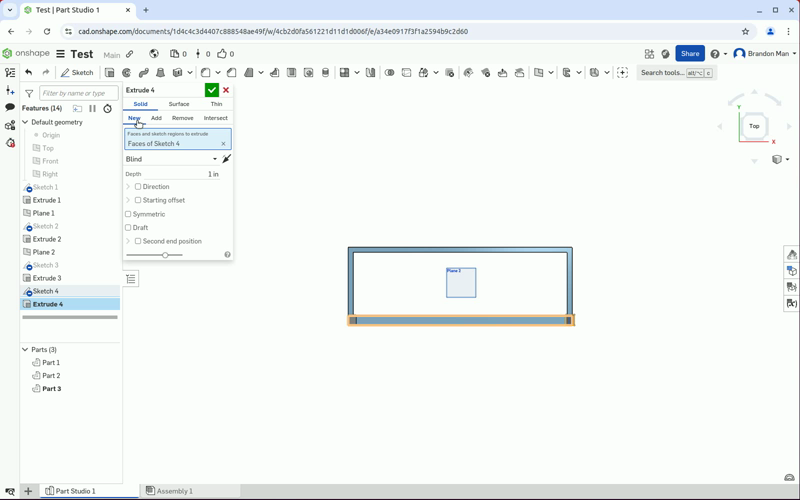
key(tab, 4)
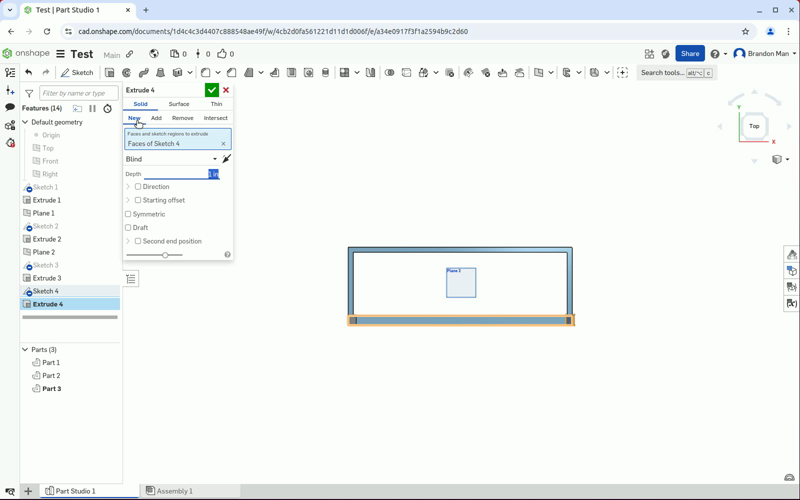
text(2.407)
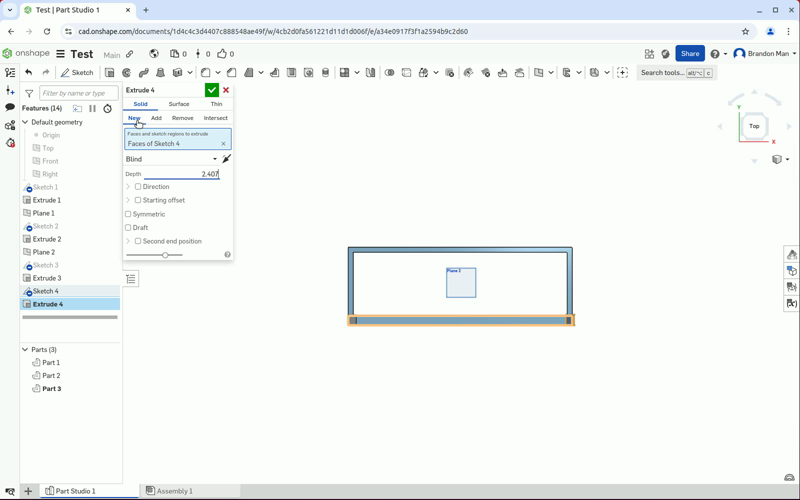
key(enter)
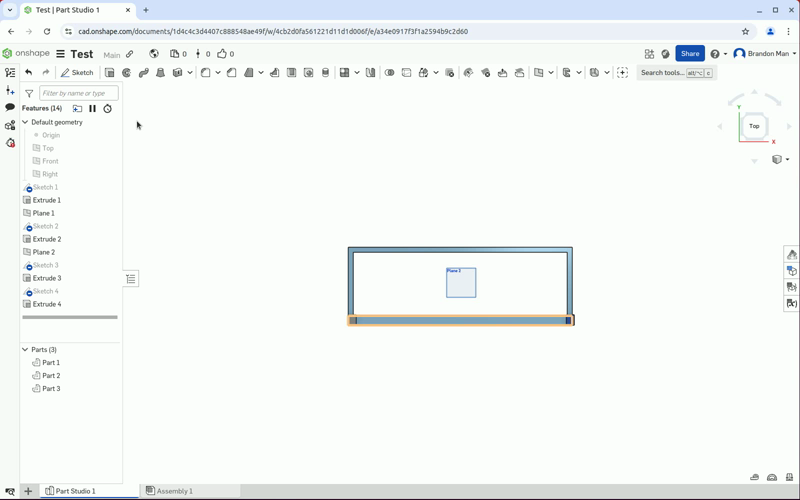
key(shift+h)
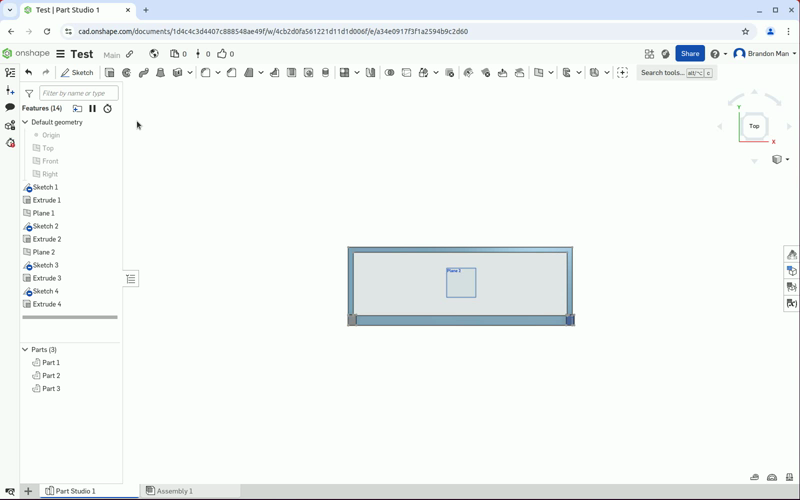
key(shift+h)
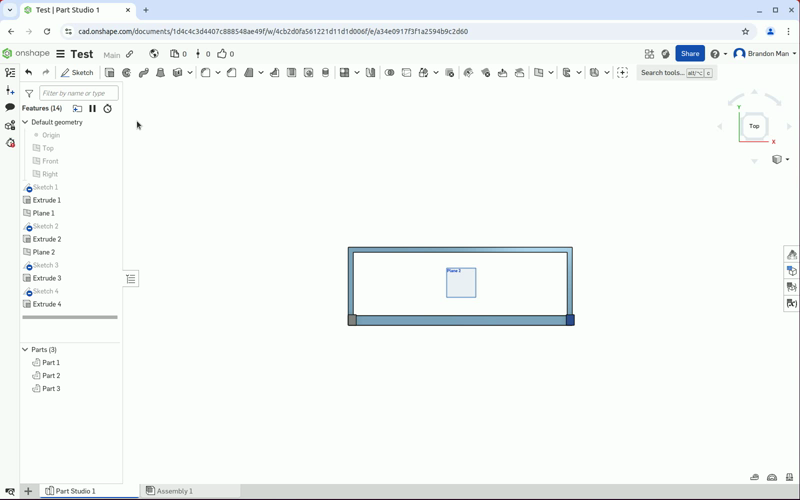
mouse_move(73, 189)
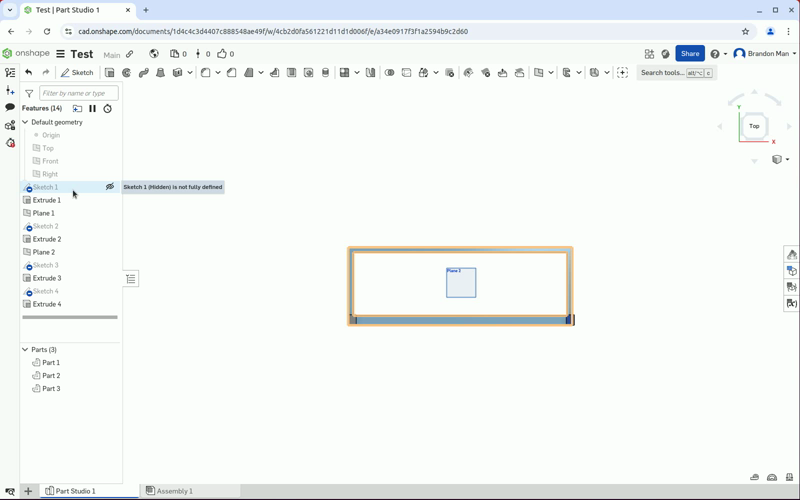
click(73, 189)
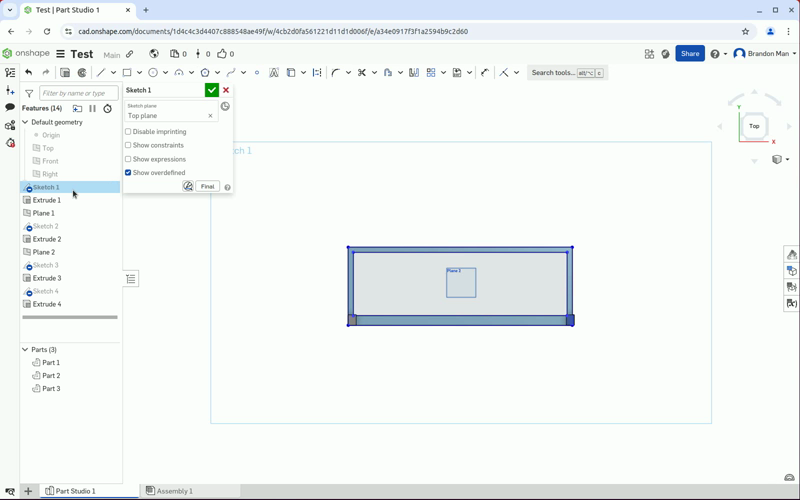
mouse_move(229, 92)
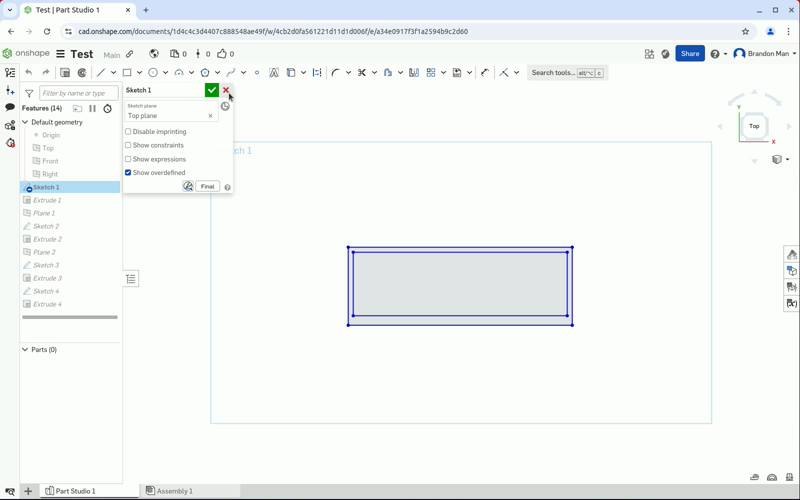
click(229, 92)
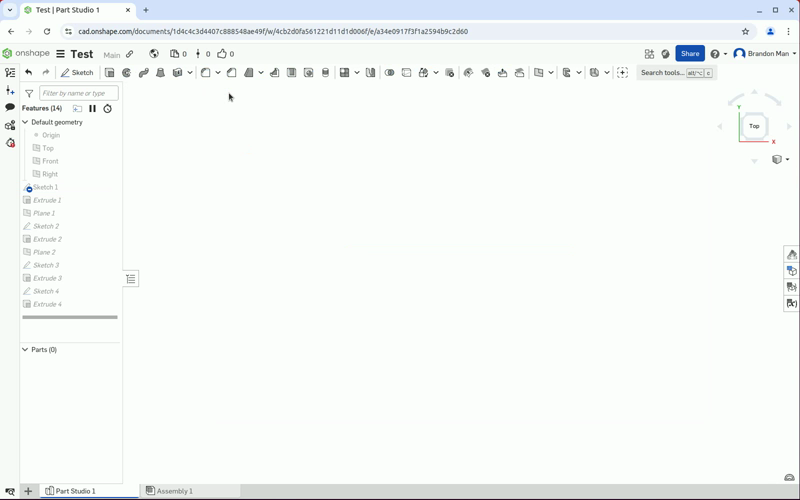
key(shift+s)
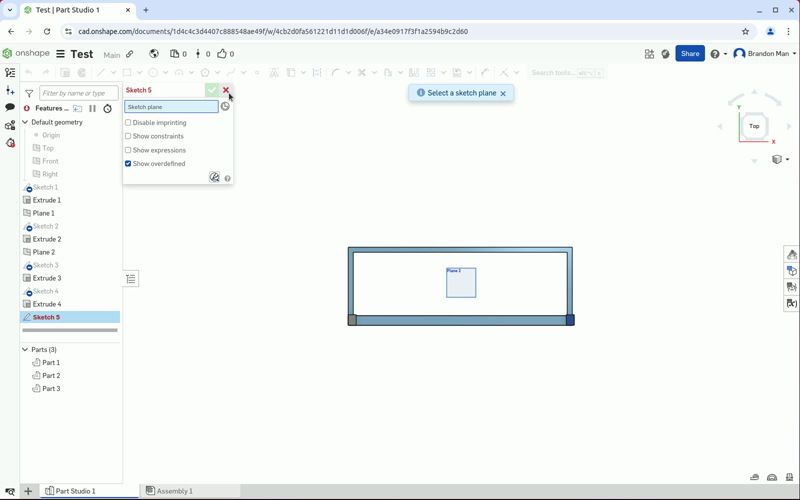
mouse_move(73, 254)
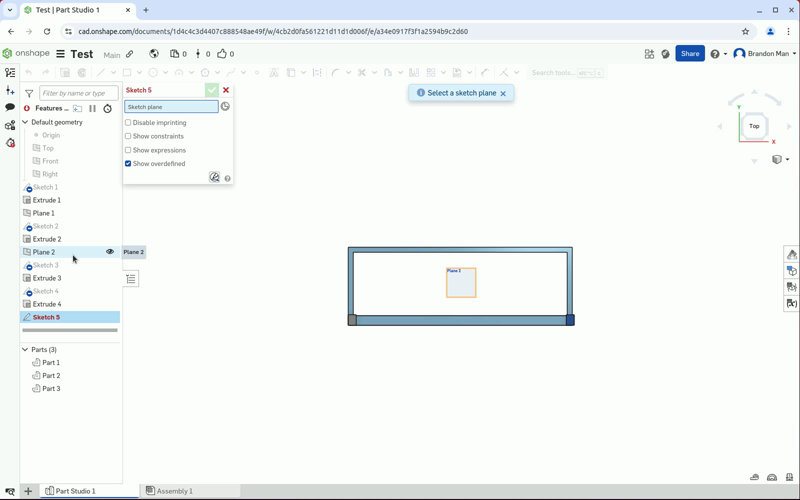
click(73, 254)
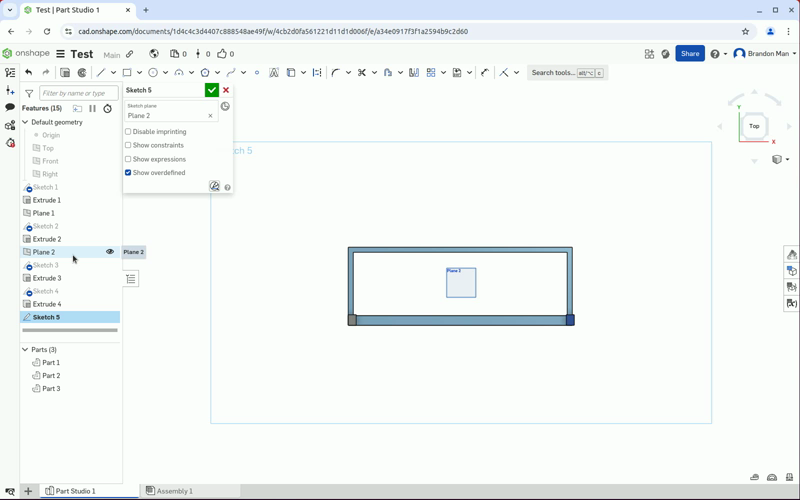
mouse_move(73, 352)
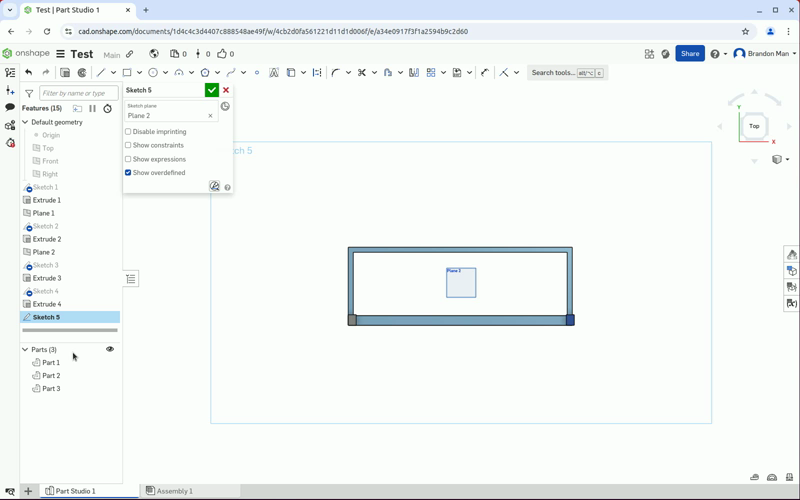
key(y)
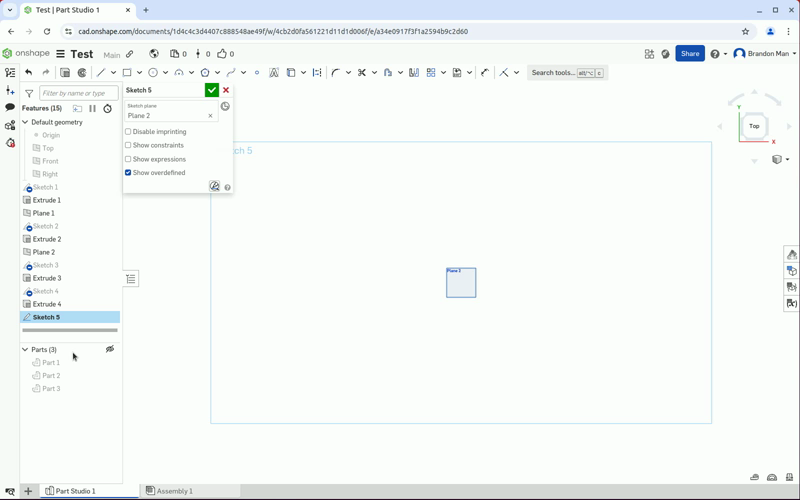
key(l)
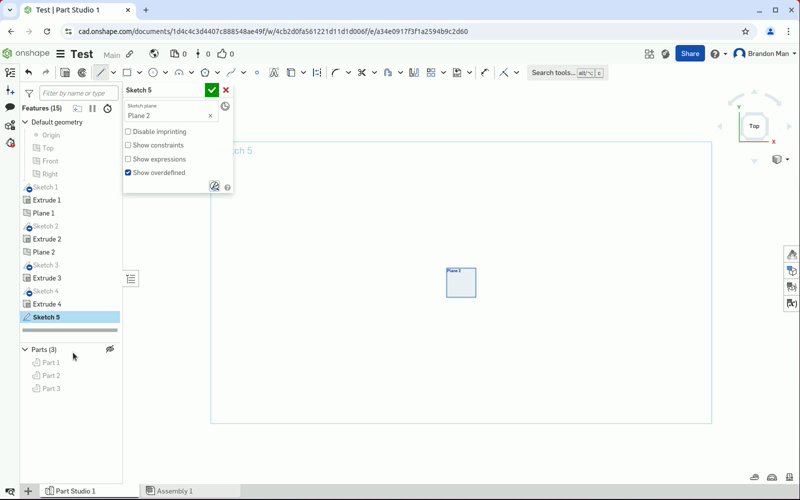
key_down(shift)
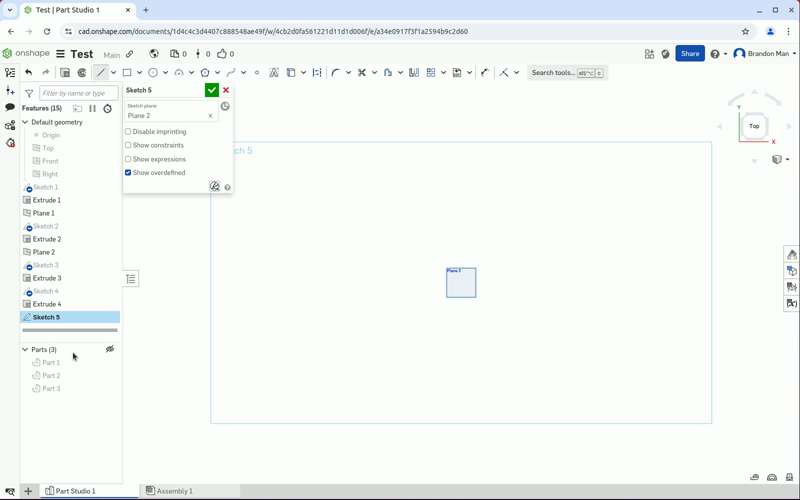
mouse_move(457, 325)
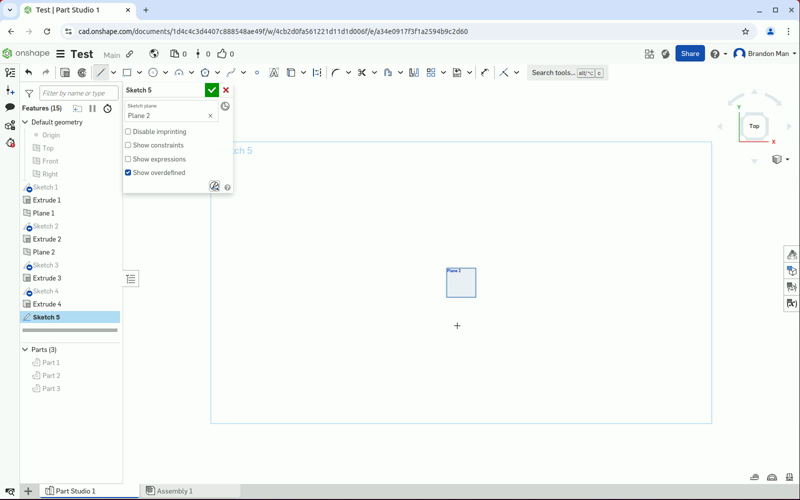
click(457, 325)
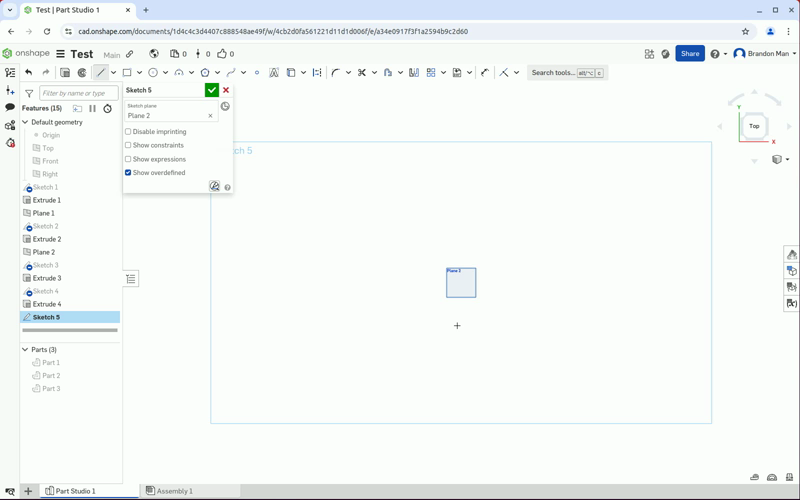
key_up(shift)
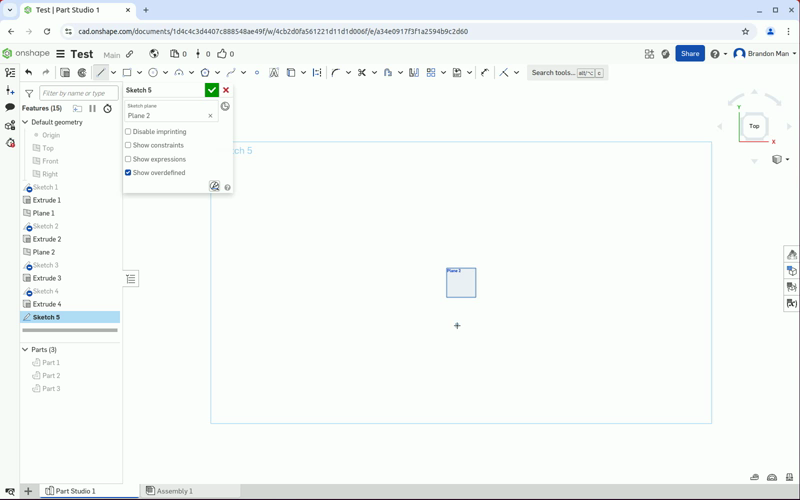
key_down(shift)
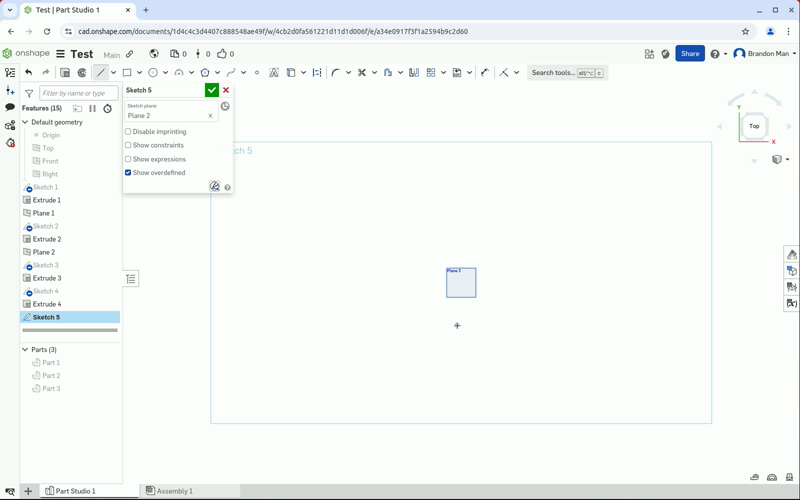
mouse_move(487, 325)
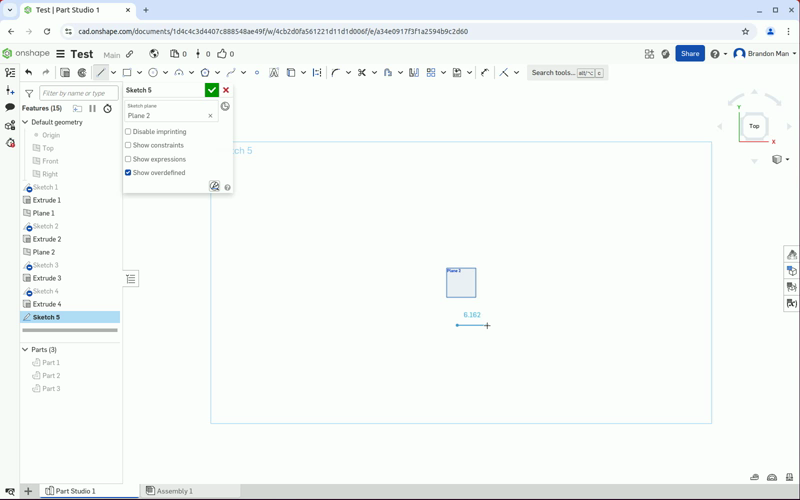
mouse_move(465, 325)
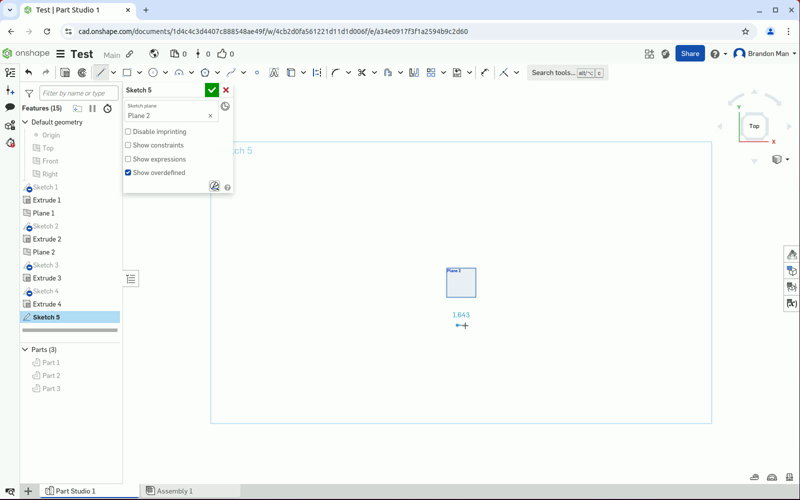
click(465, 325)
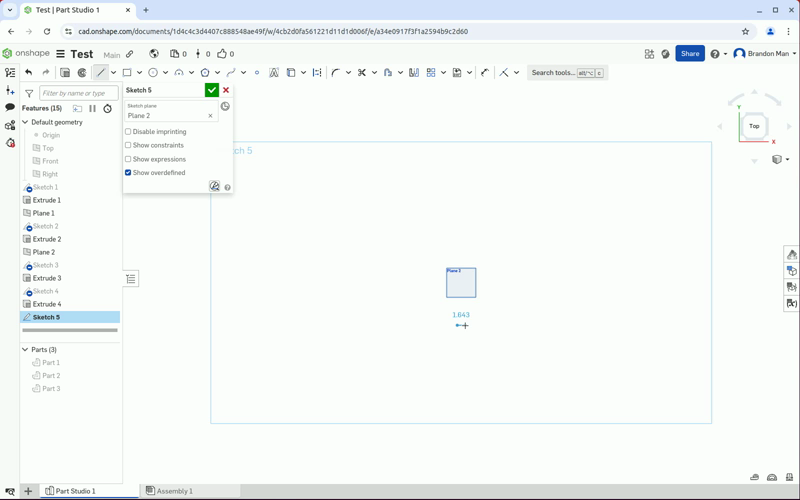
key_up(shift)
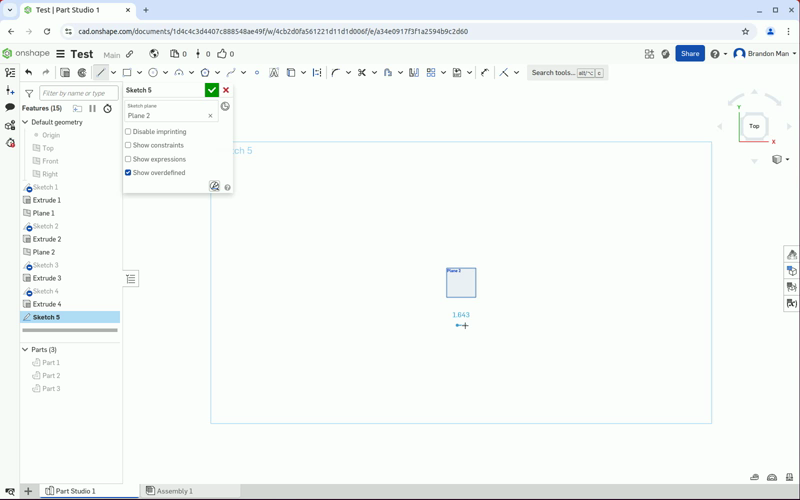
key_down(shift)
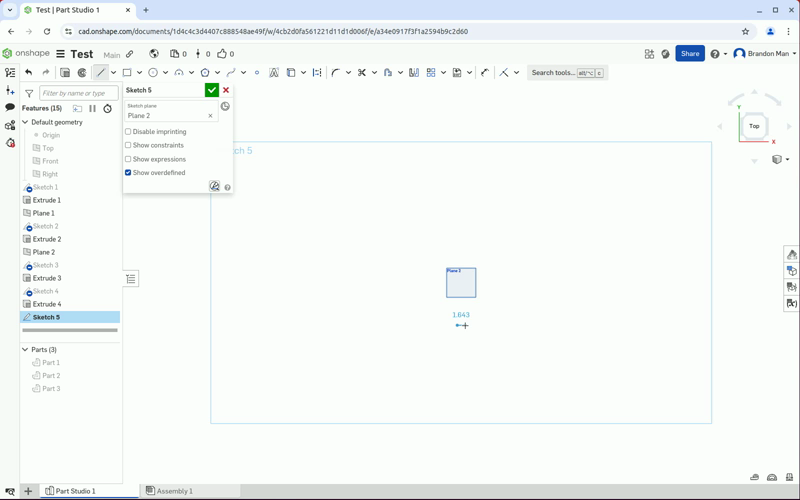
mouse_move(495, 325)
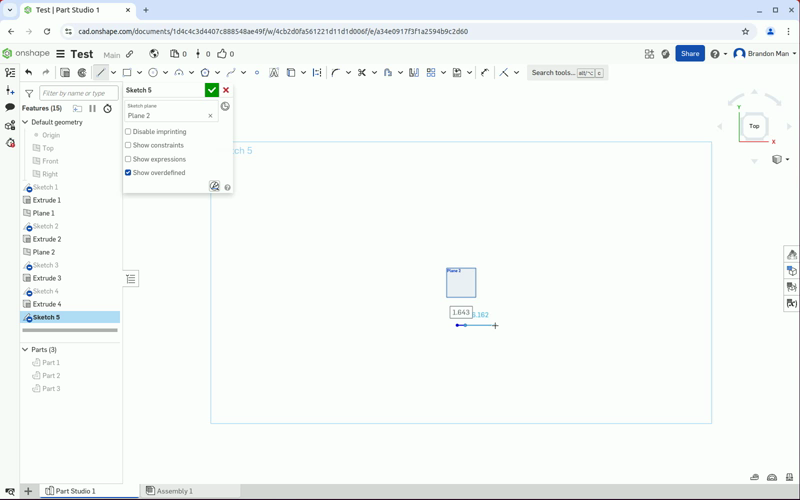
mouse_move(465, 314)
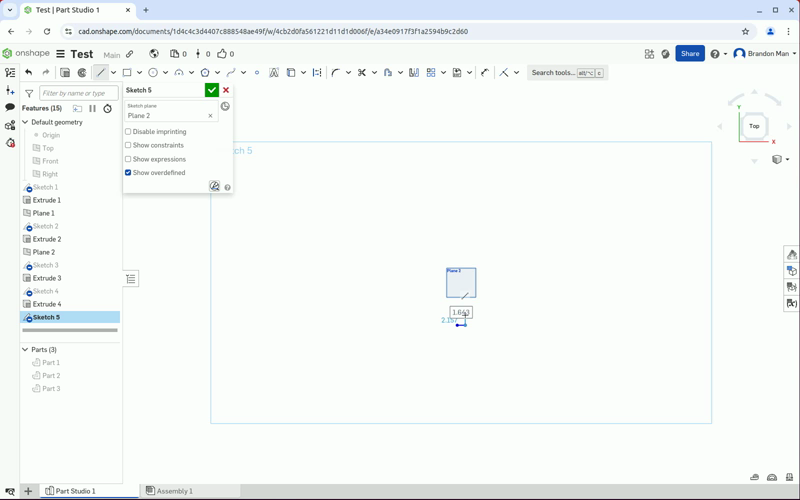
click(465, 314)
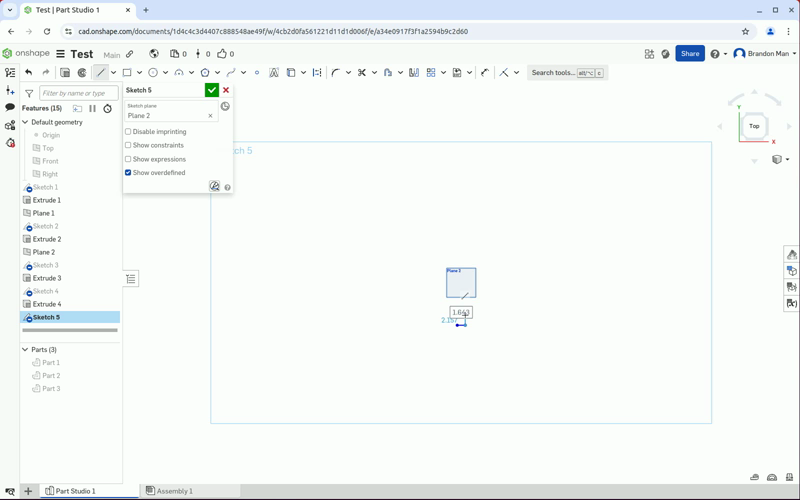
key_up(shift)
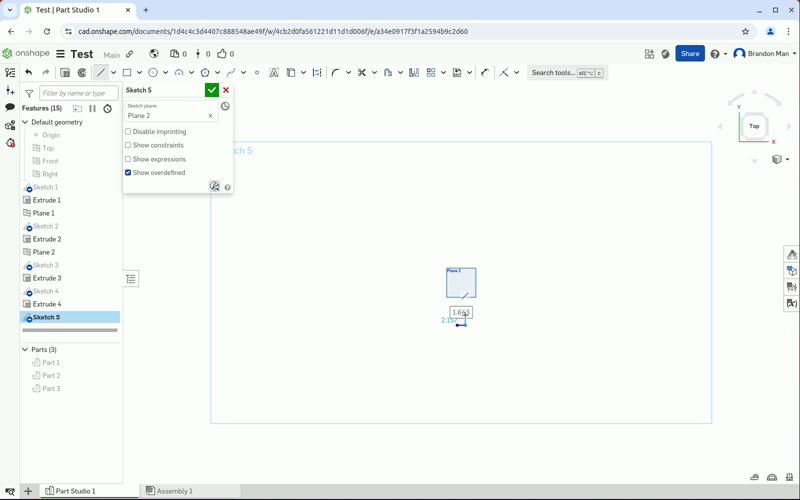
key_down(shift)
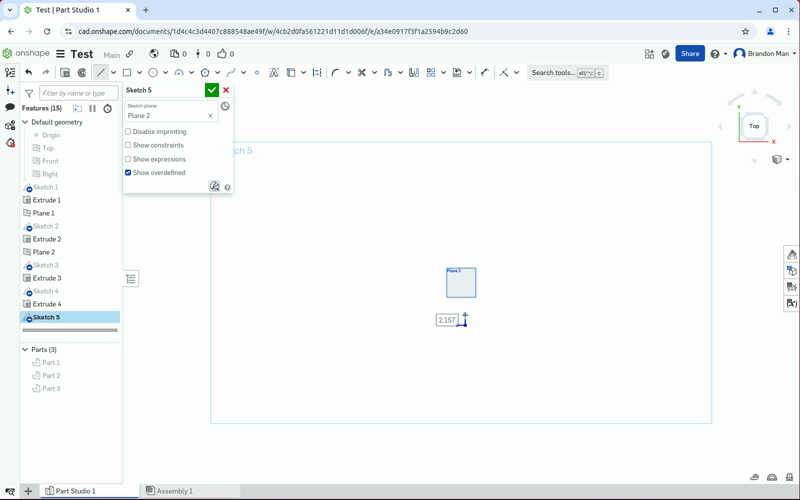
mouse_move(495, 314)
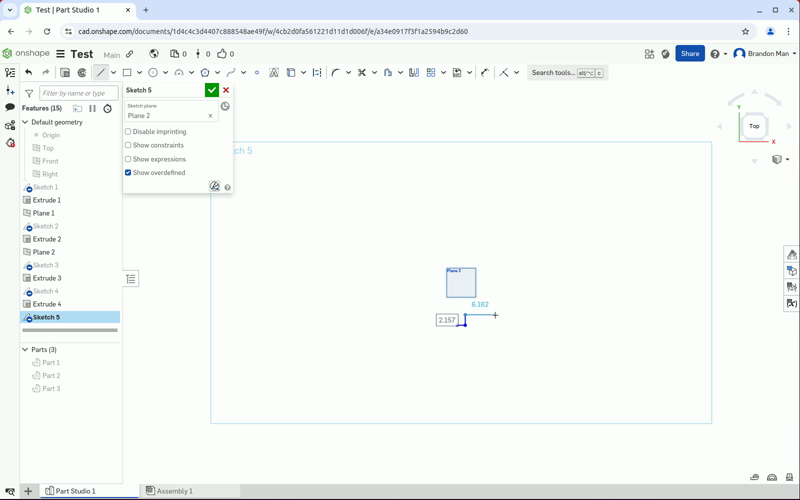
mouse_move(457, 314)
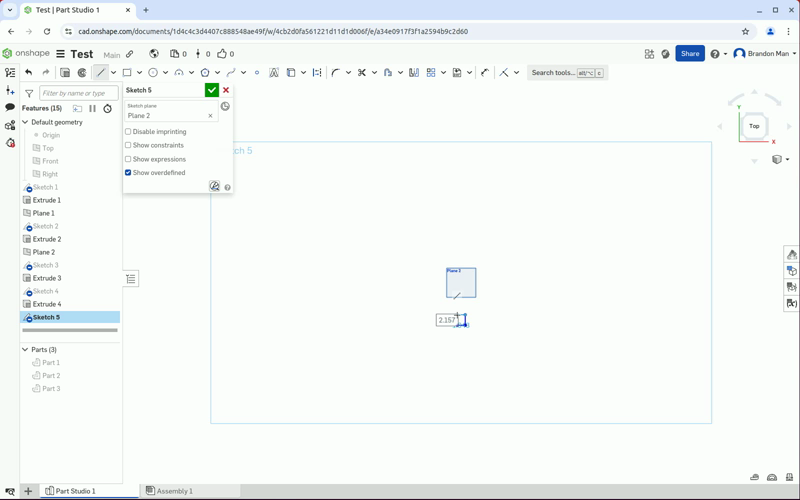
click(457, 314)
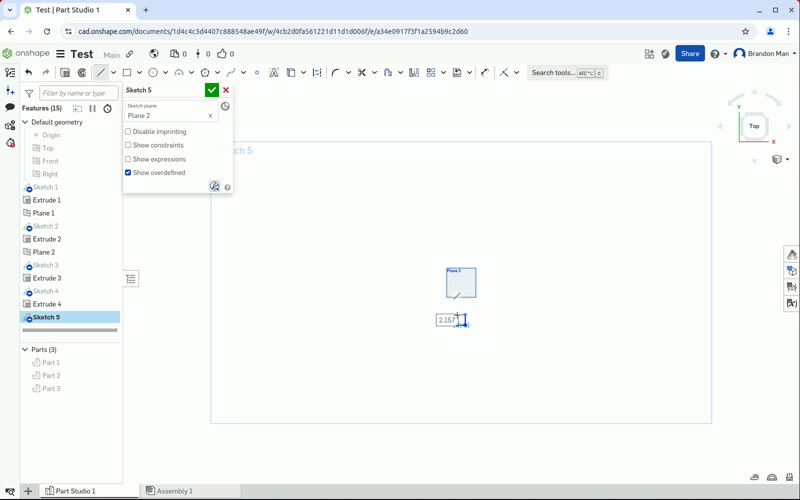
key_up(shift)
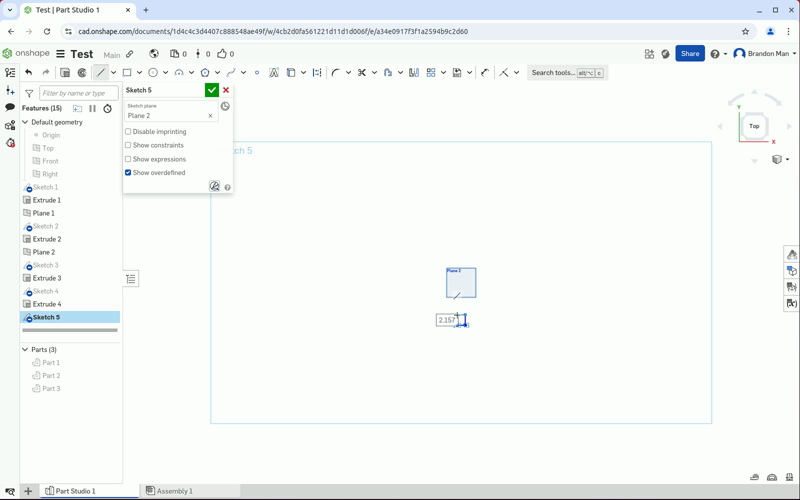
mouse_move(487, 314)
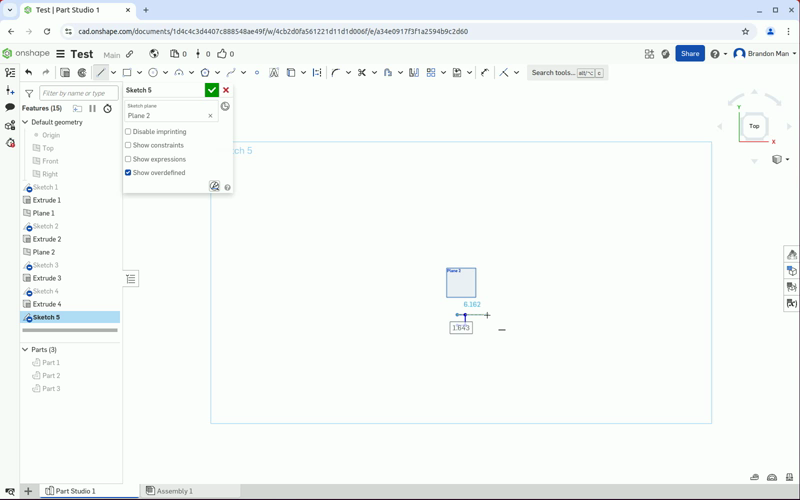
key_down(shift)
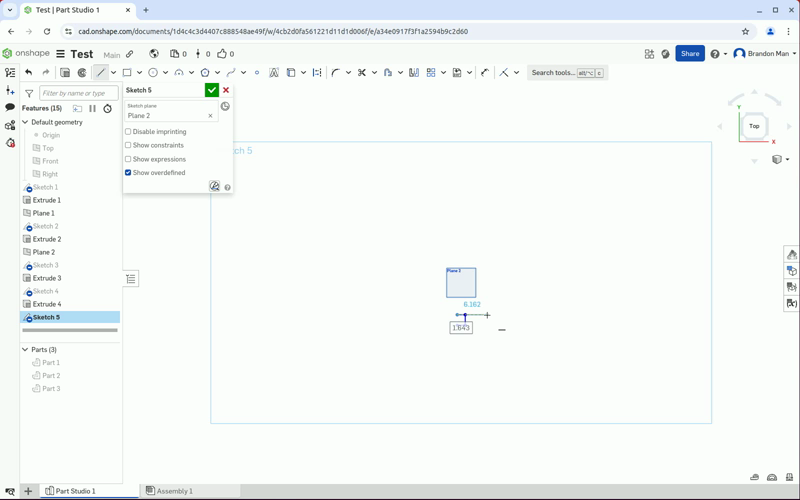
mouse_move(457, 325)
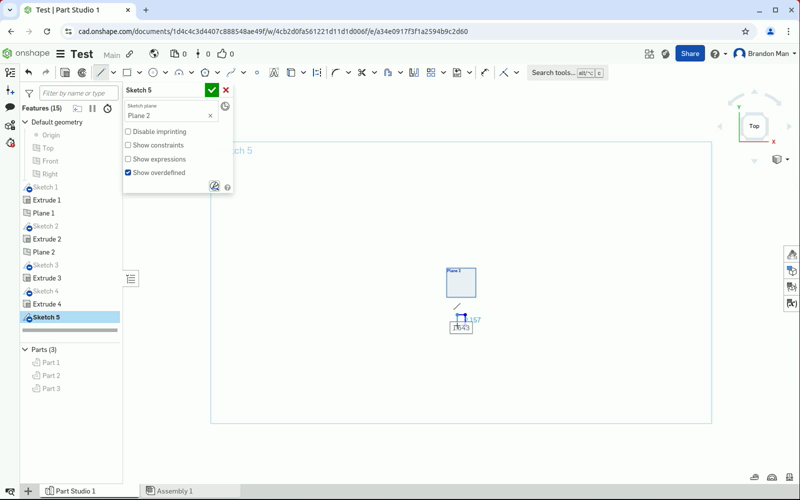
key_up(shift)
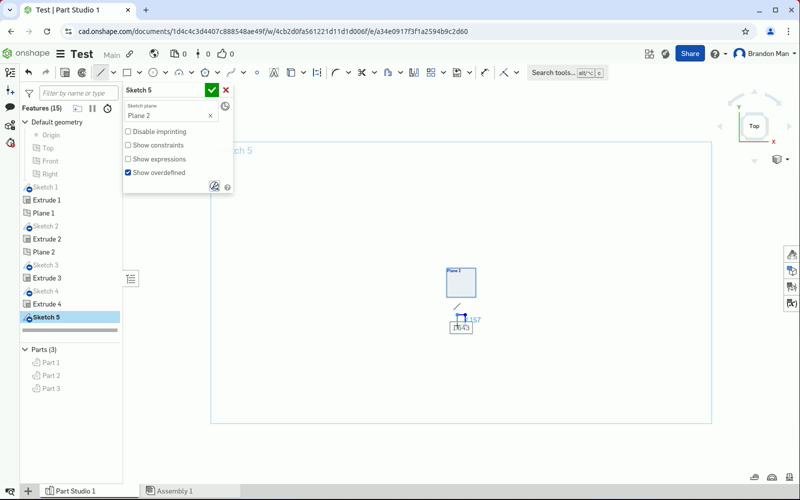
click(457, 325)
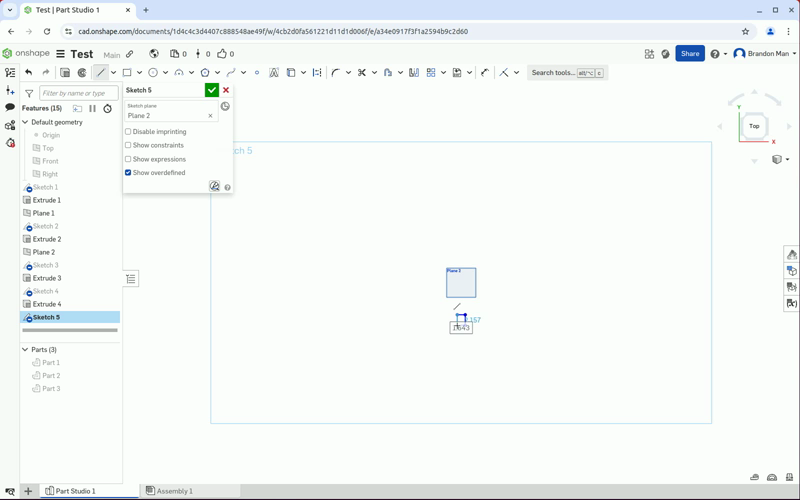
key(esc)
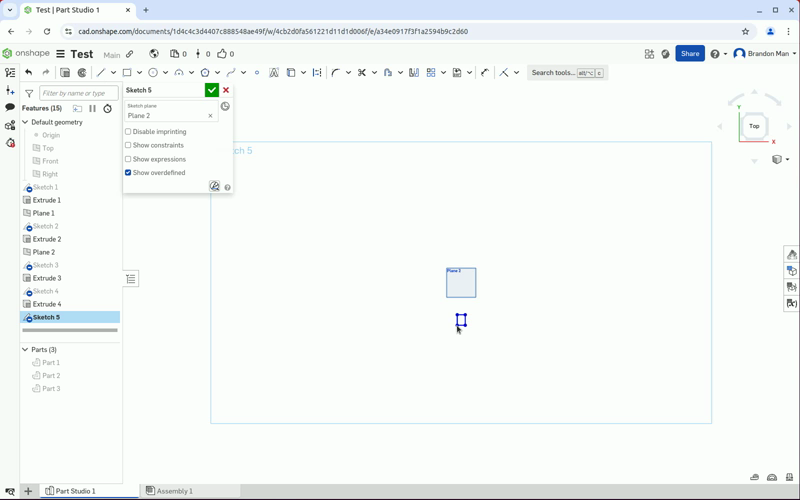
mouse_move(457, 320)
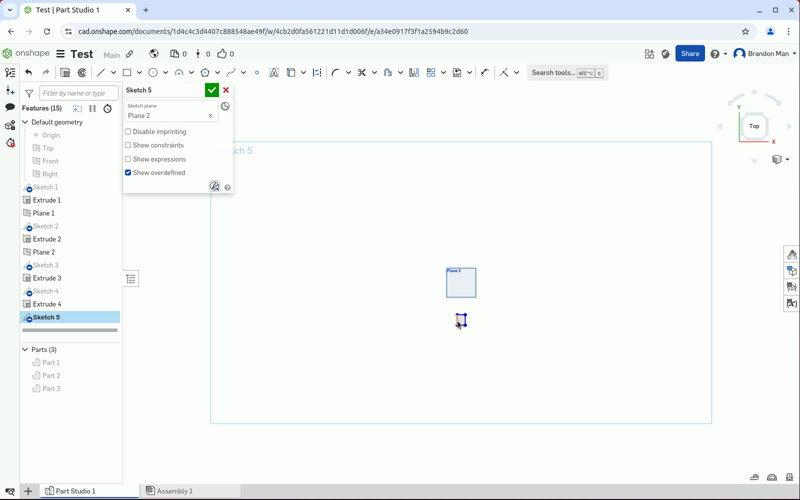
scroll(6)
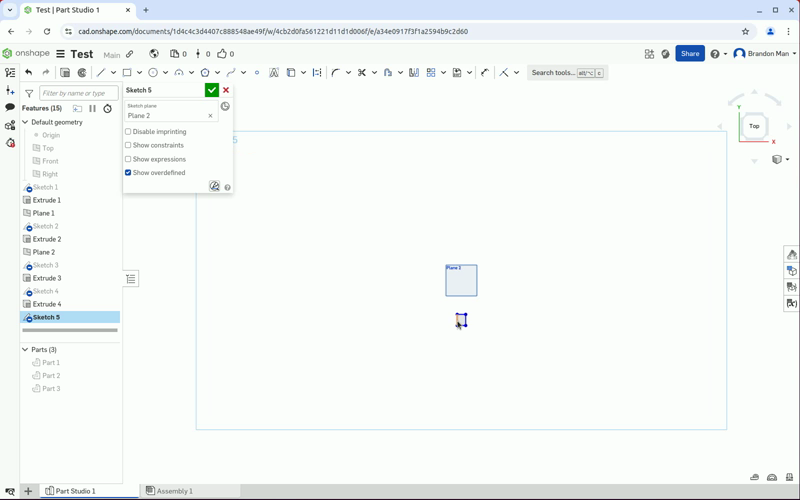
scroll(6)
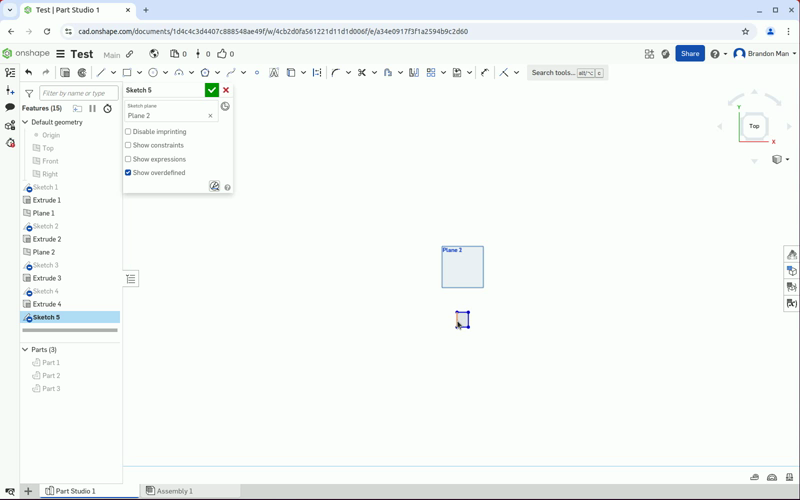
scroll(6)
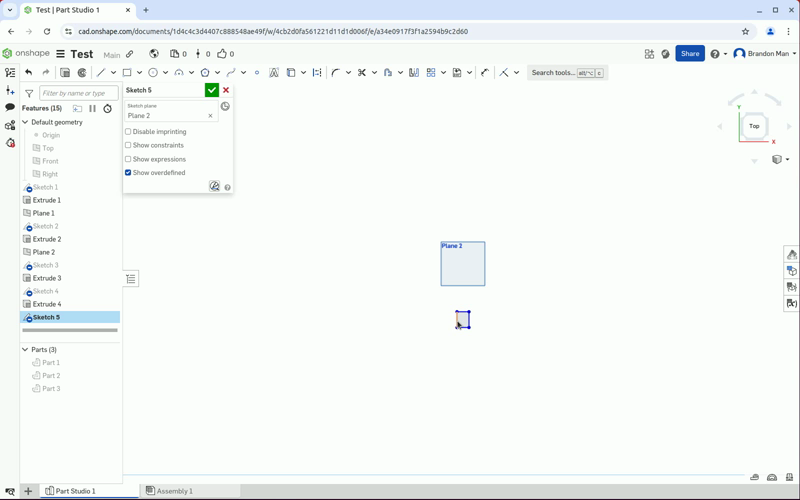
scroll(6)
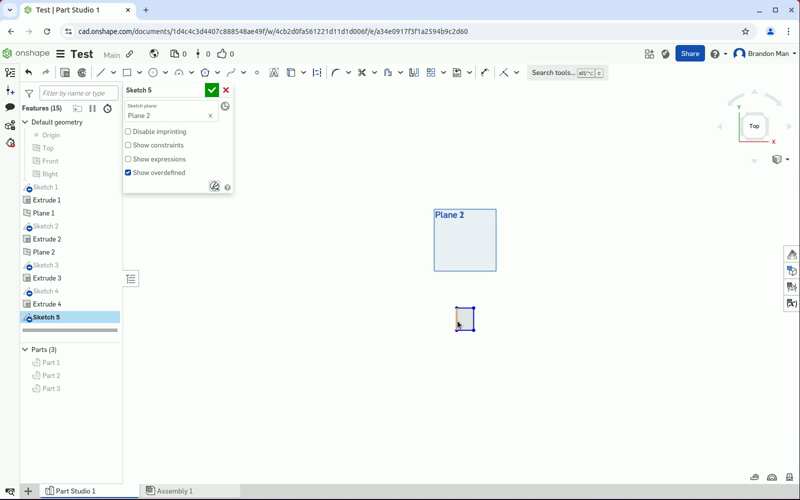
scroll(6)
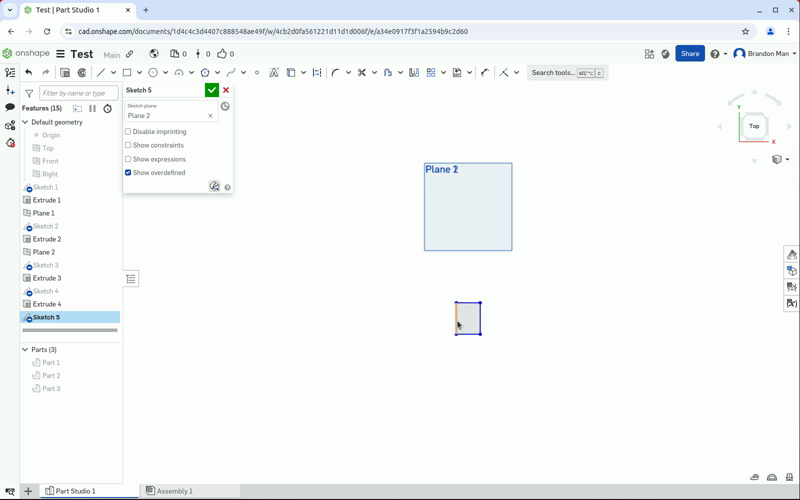
scroll(6)
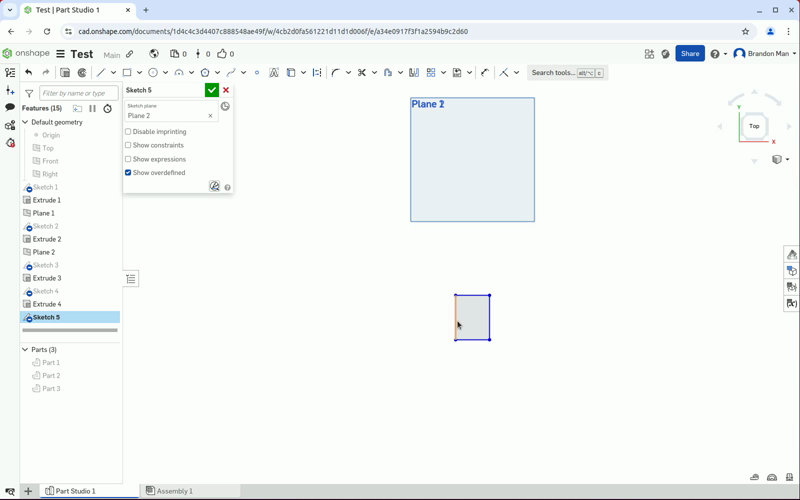
scroll(6)
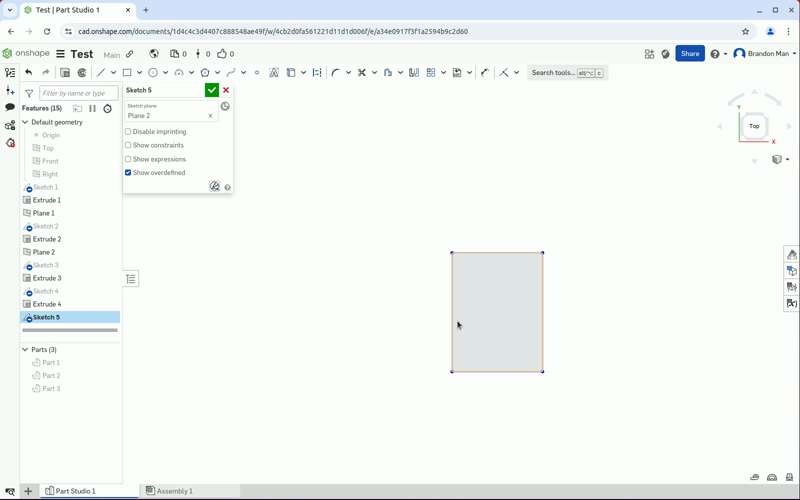
click(457, 320)
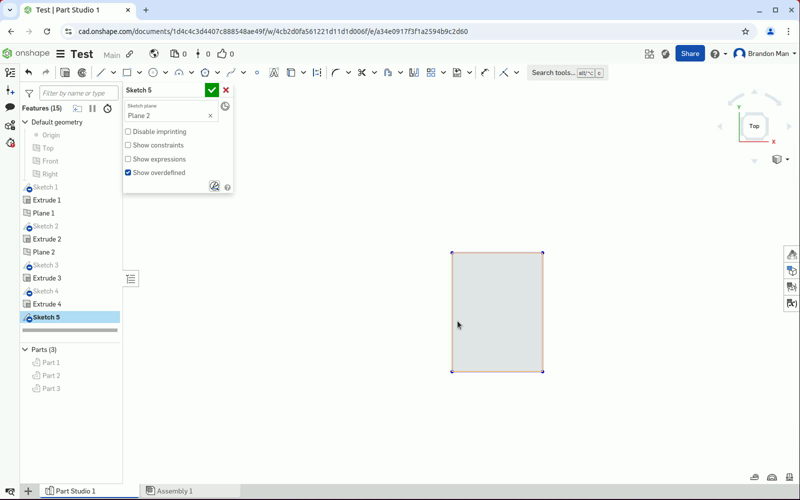
scroll(-6)
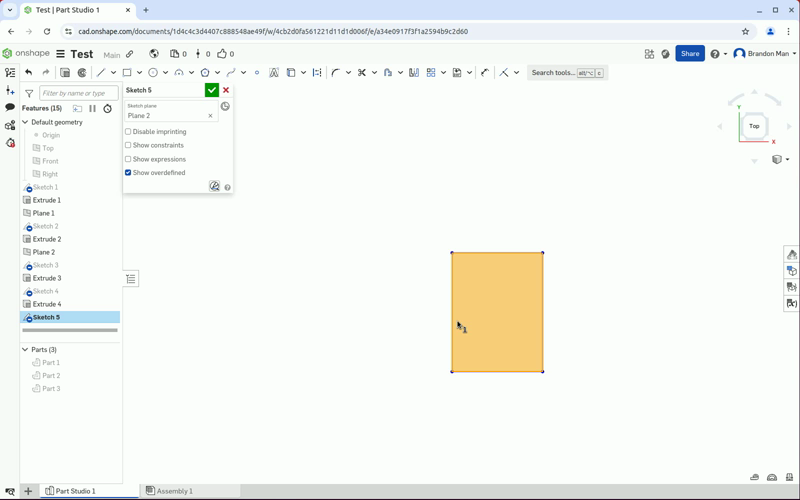
scroll(-6)
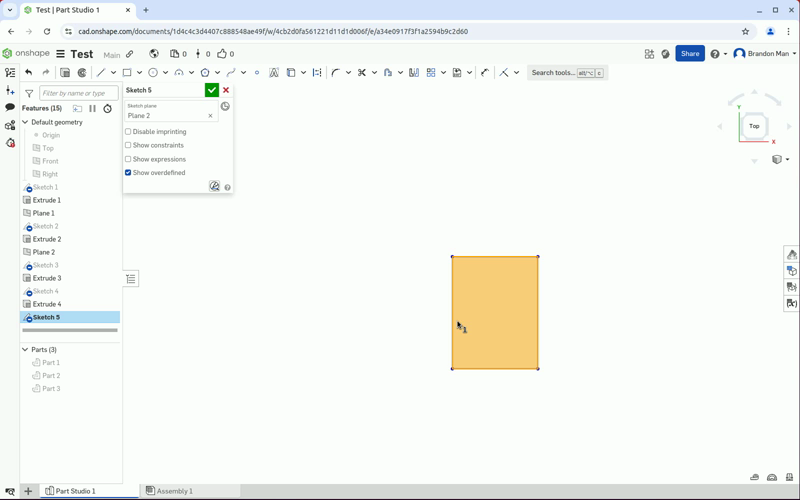
scroll(-6)
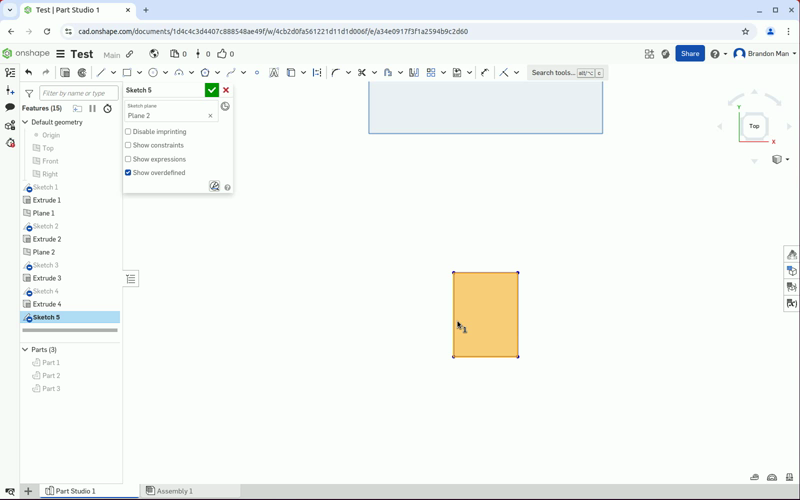
scroll(-6)
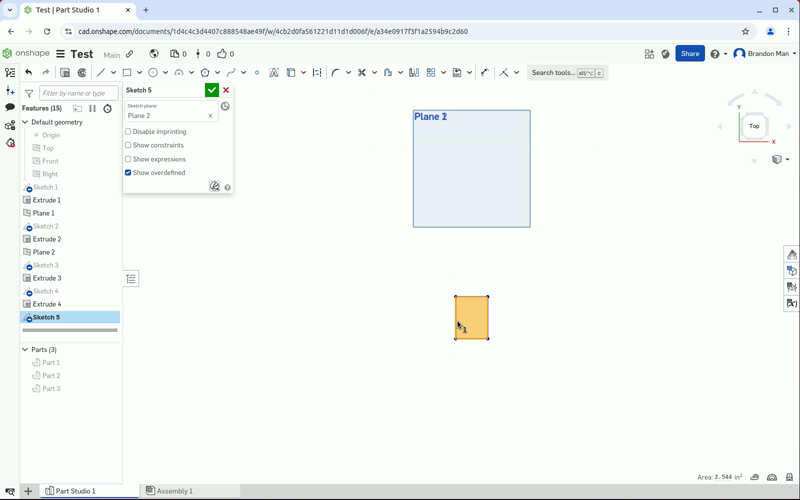
scroll(-6)
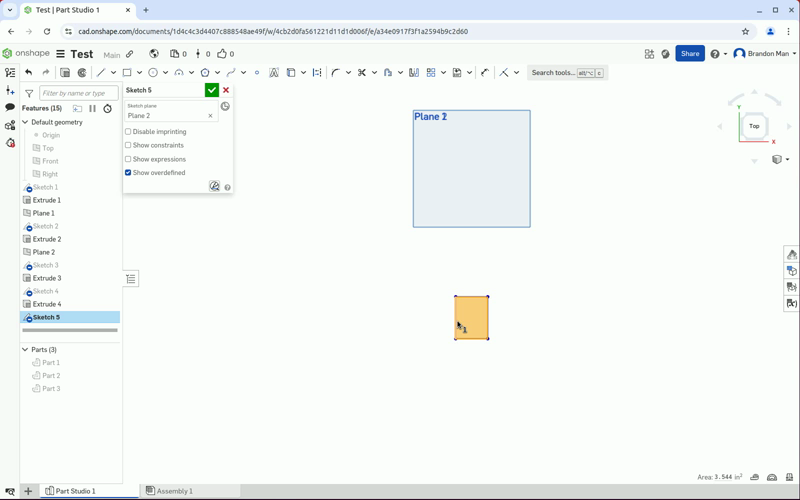
scroll(-6)
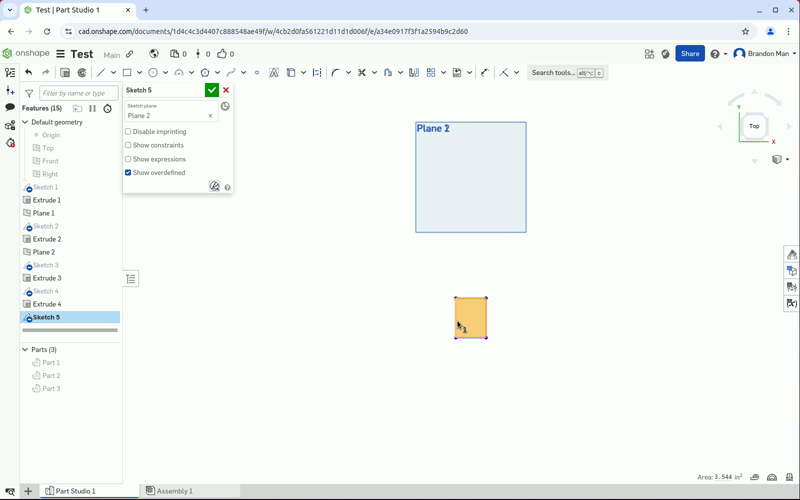
scroll(-6)
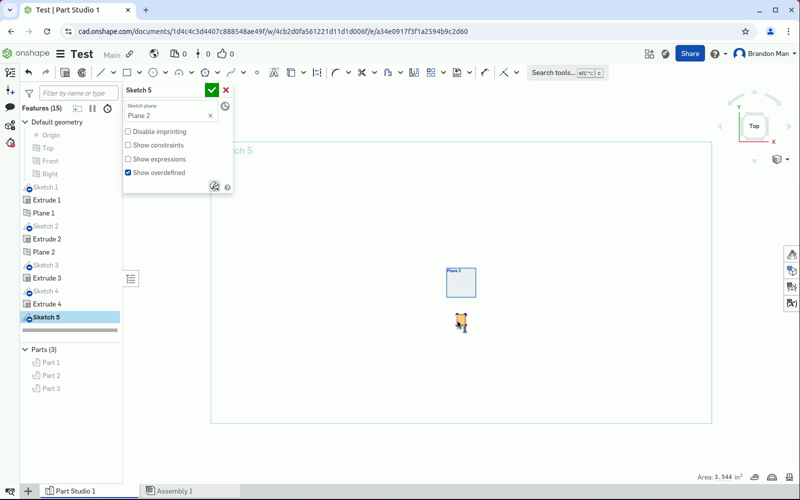
mouse_move(73, 352)
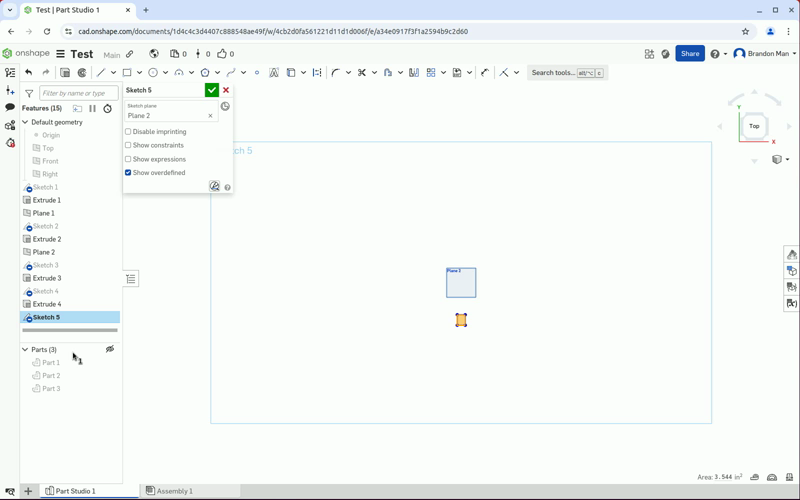
key(shift+y)
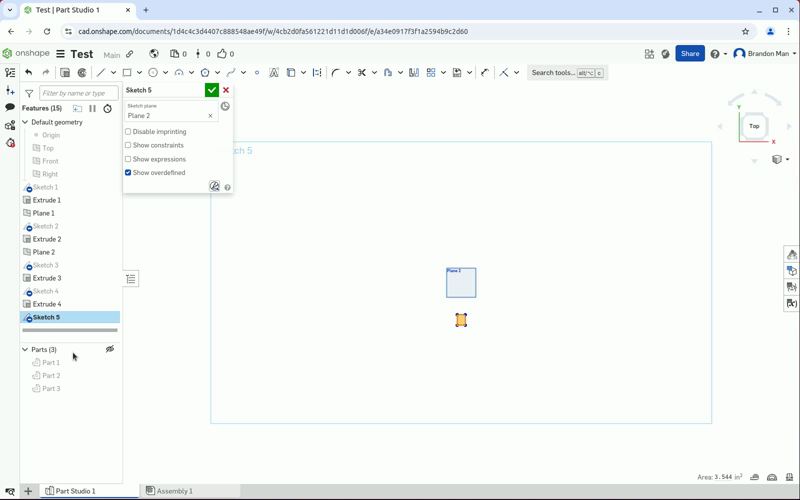
key(shift+e)
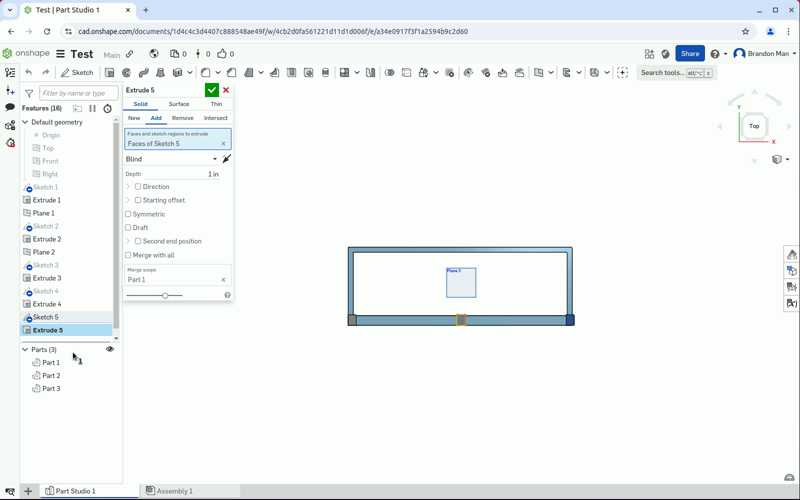
mouse_move(143, 106)
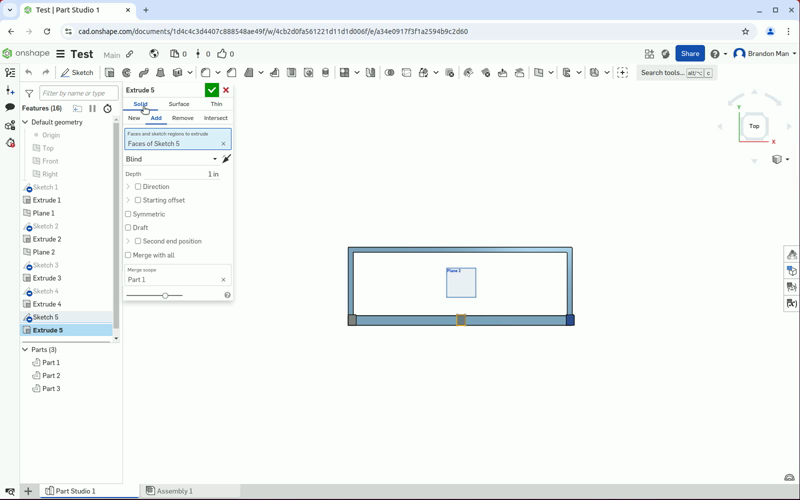
click(143, 106)
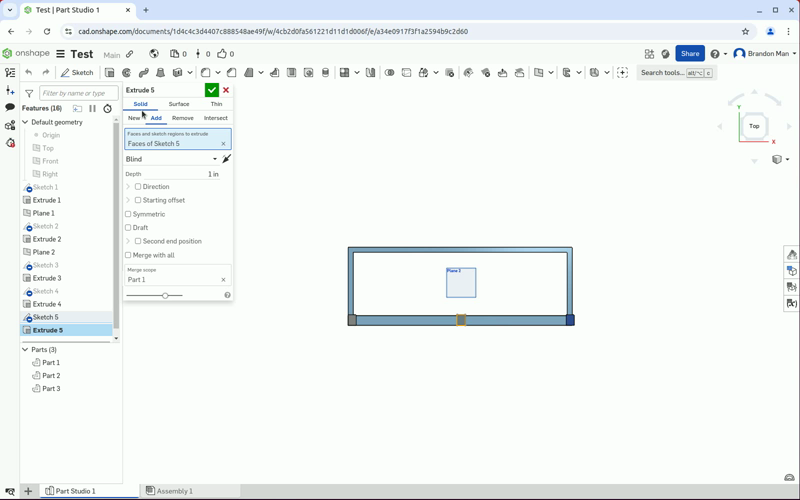
mouse_move(137, 120)
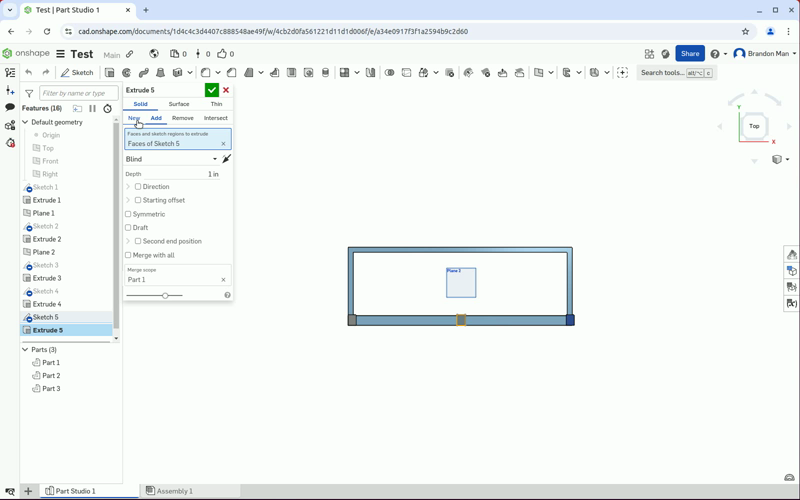
click(137, 120)
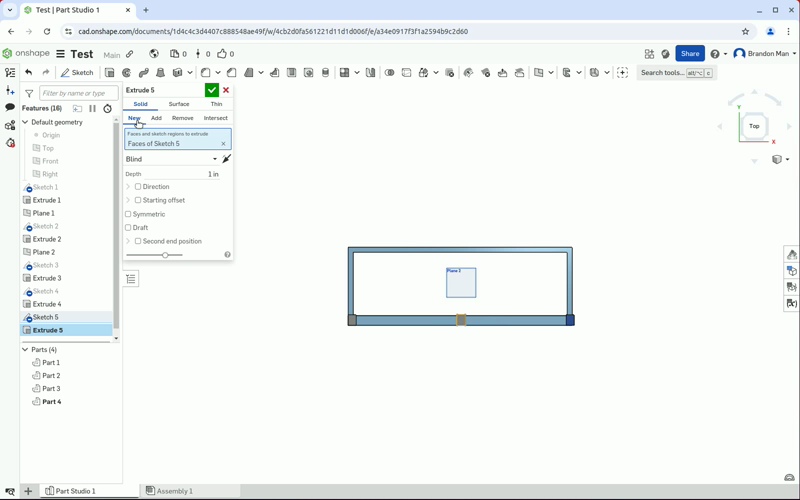
key(tab, 4)
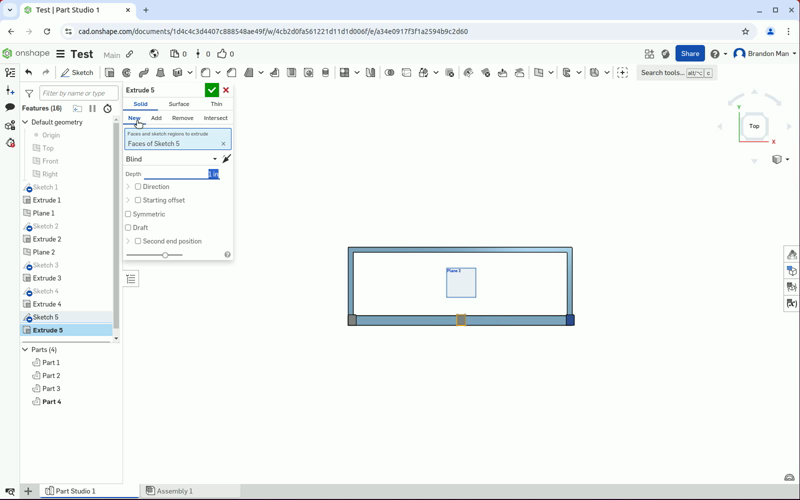
text(2.407)
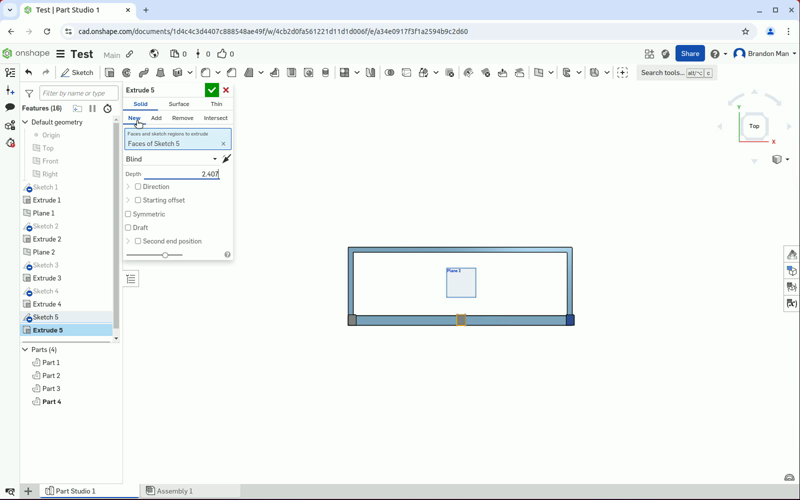
key(enter)
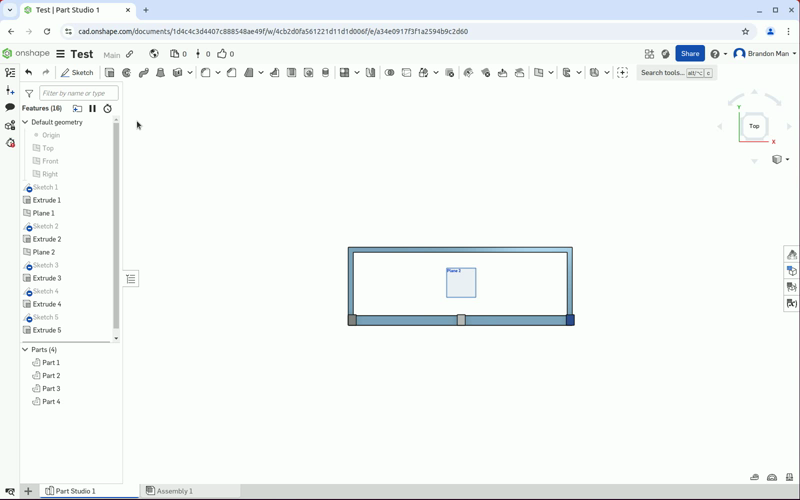
key(shift+h)
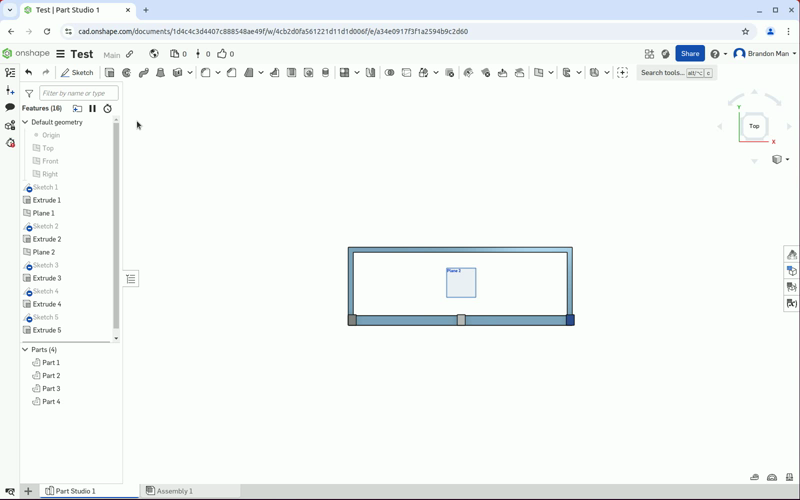
key(shift+h)
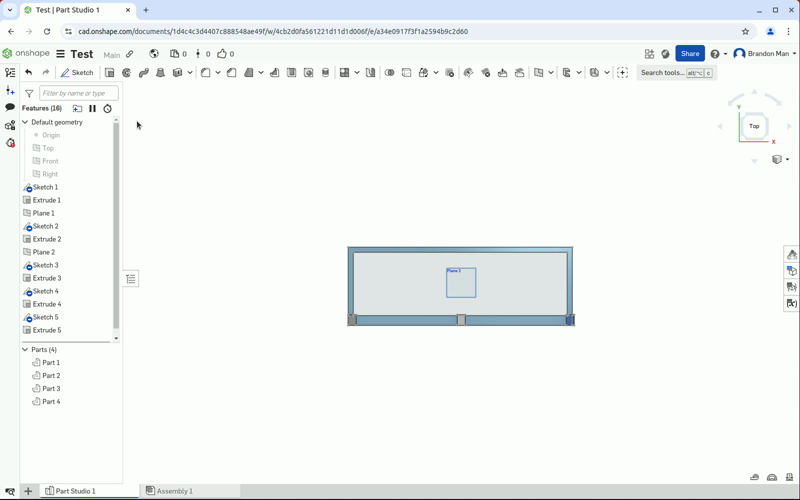
key(shift+7)
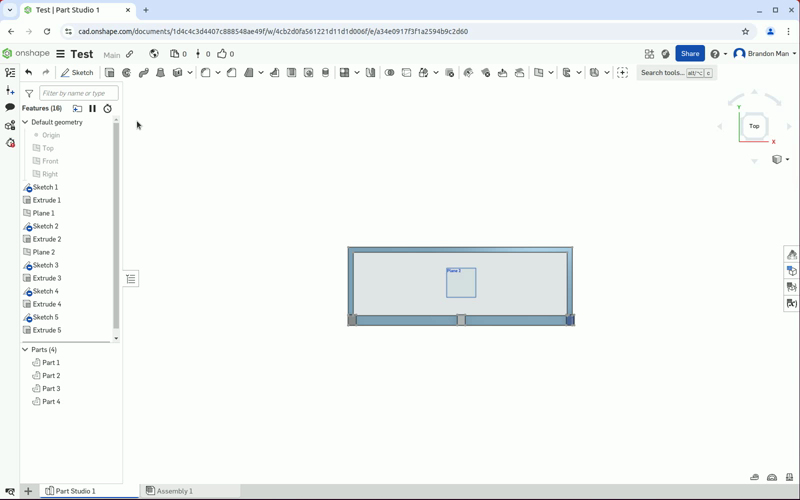
key(up, 3)
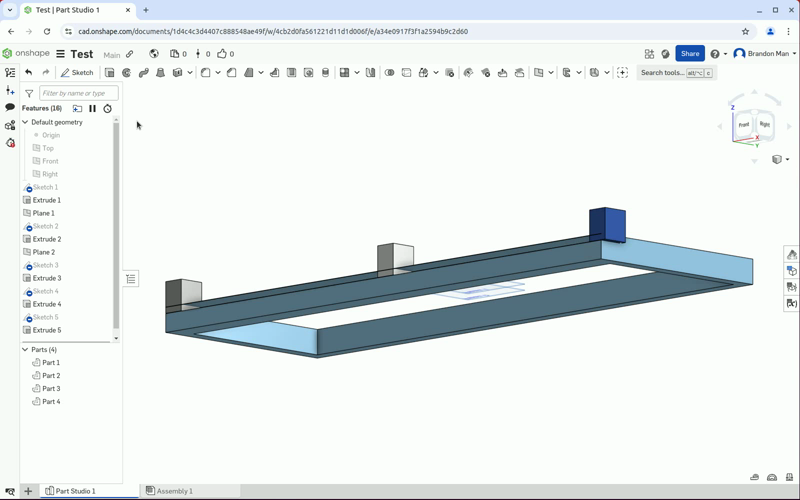
key(left, 3)
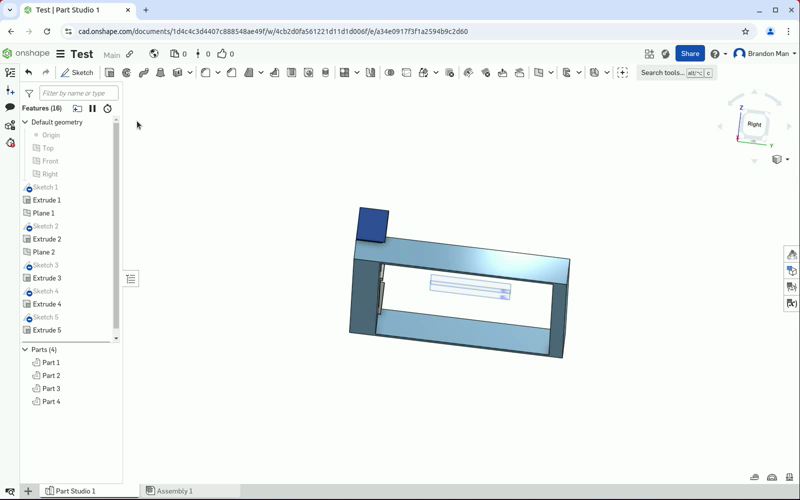
key(right, 3)
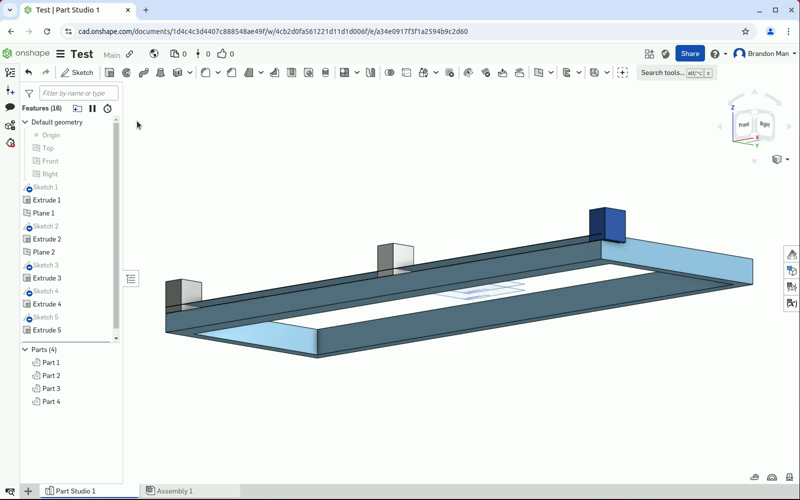
key(down, 3)
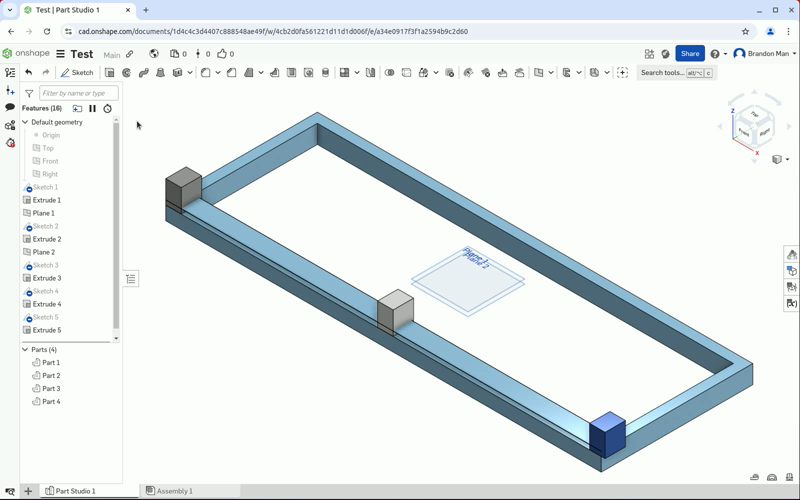
mouse_move(69, 189)
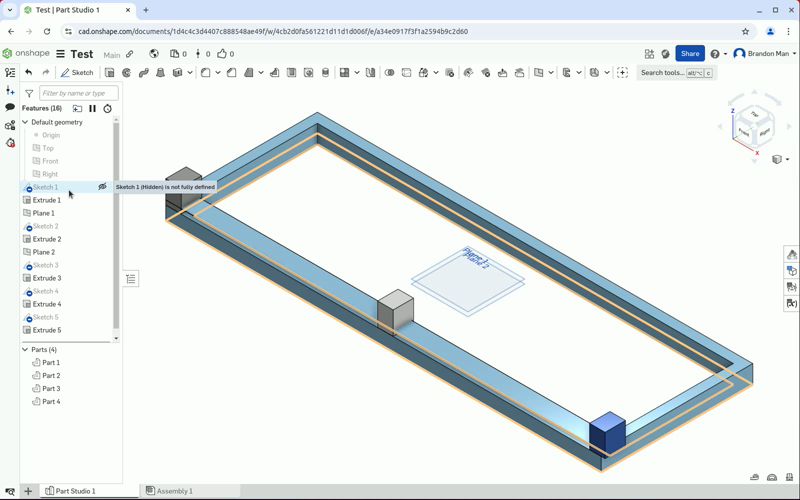
click(69, 189)